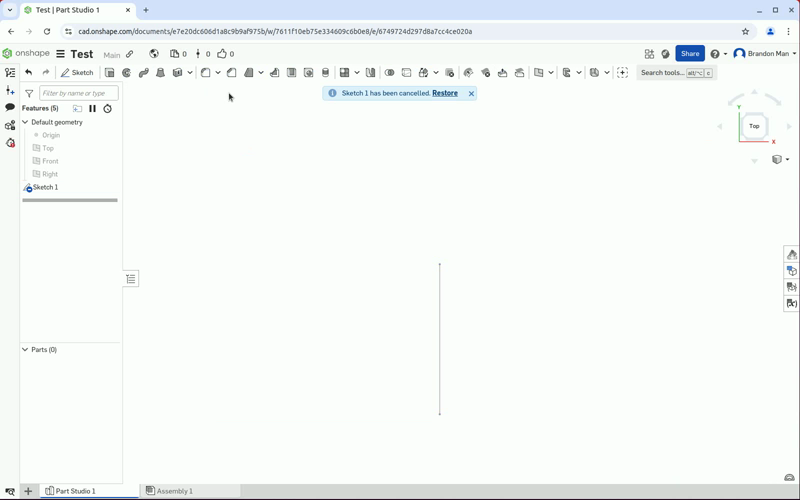
key(shift+h)
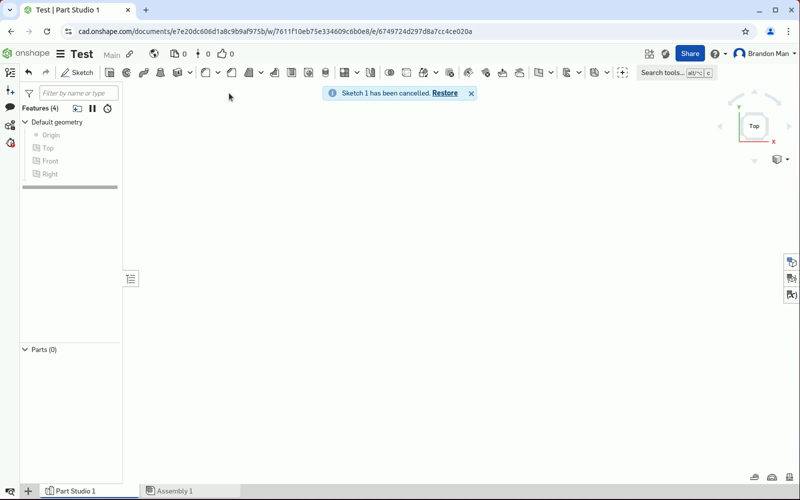
mouse_move(73, 352)
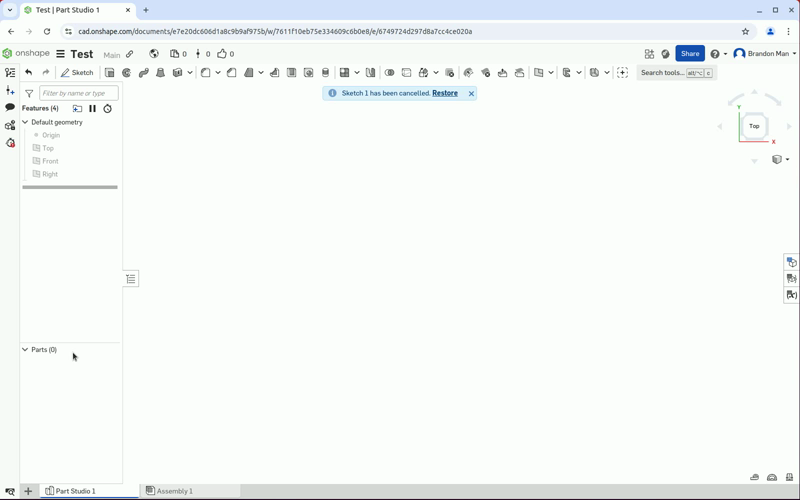
key(y)
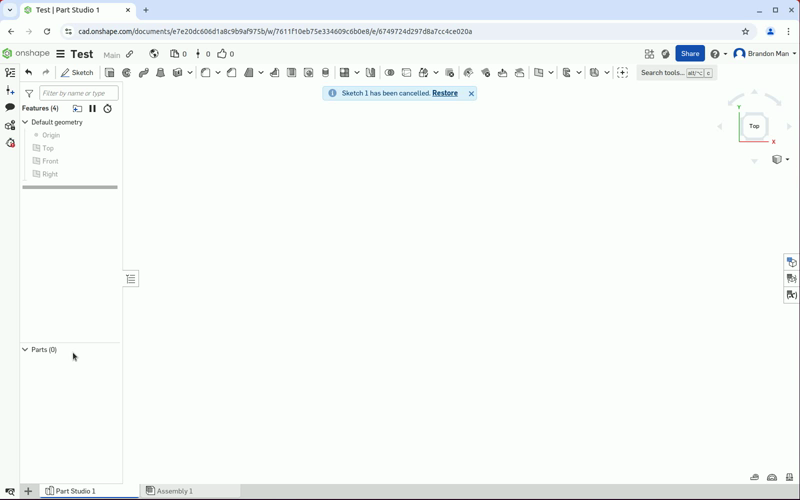
key(shift+p)
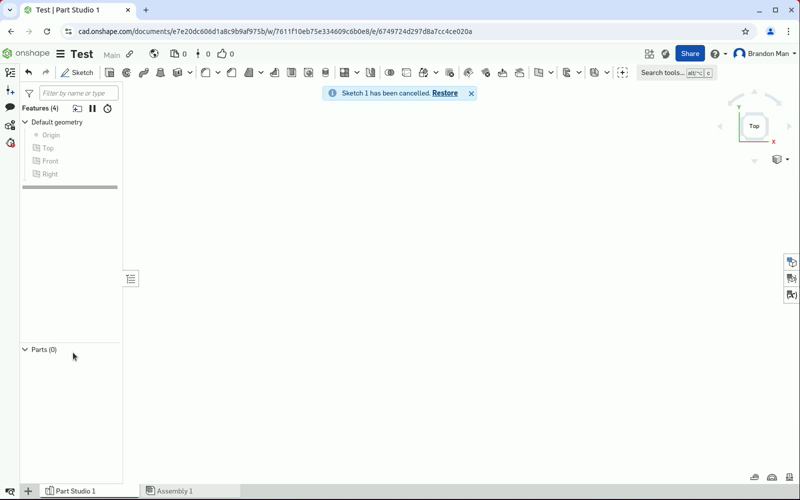
key(space)
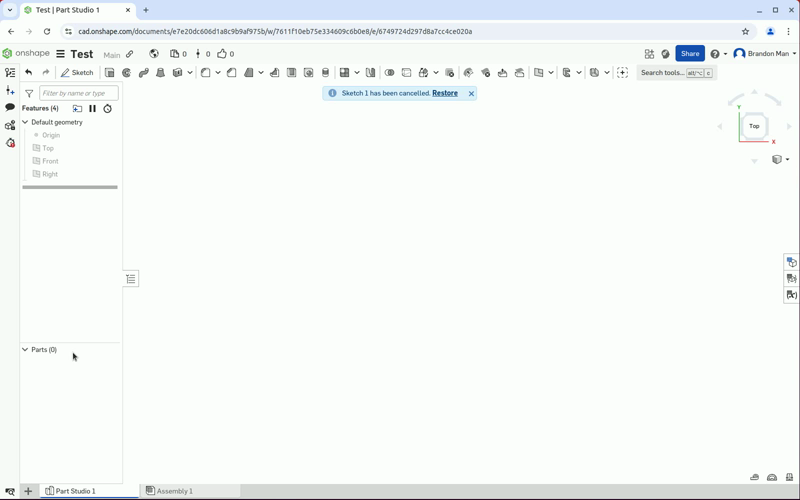
key_down(shift)
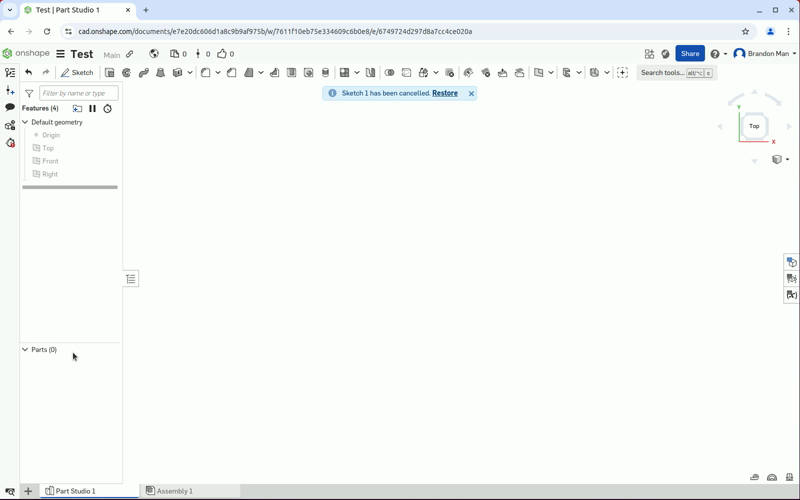
key(up)
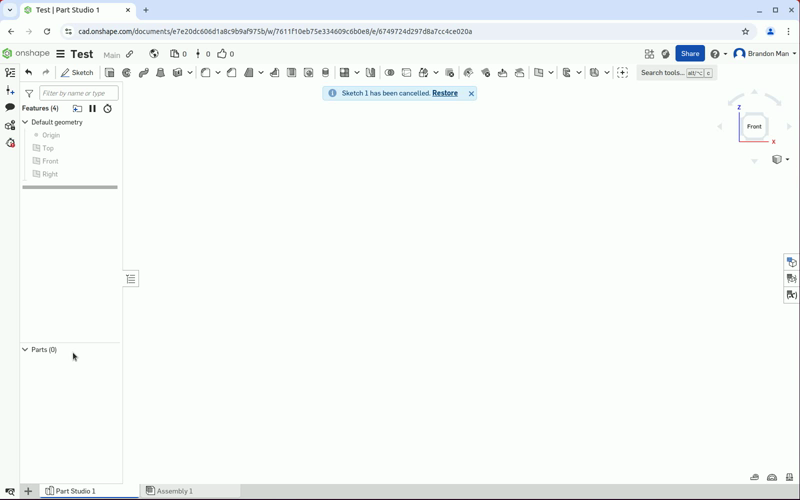
key_up(shift)
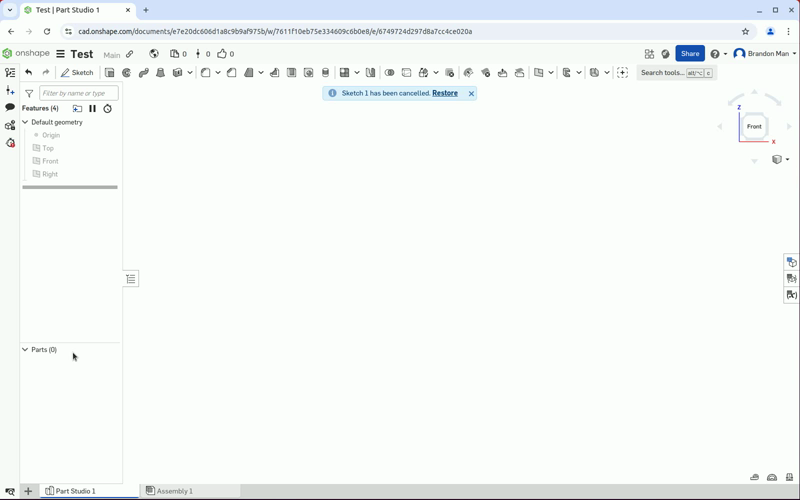
mouse_move(73, 352)
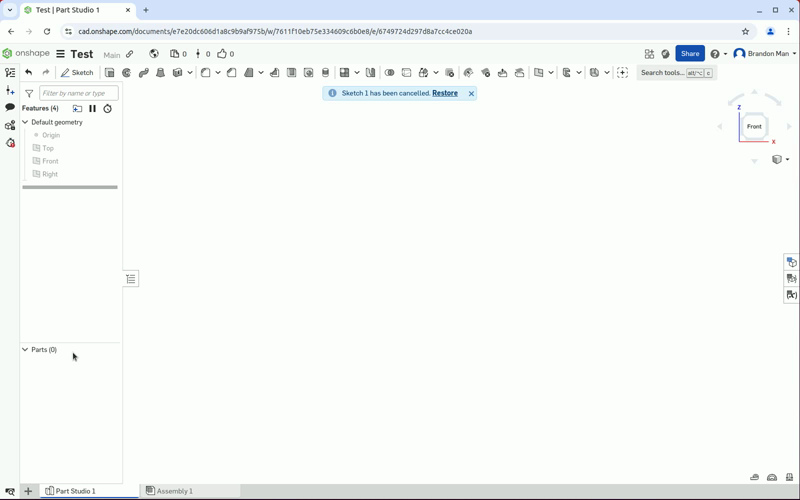
key(shift+y)
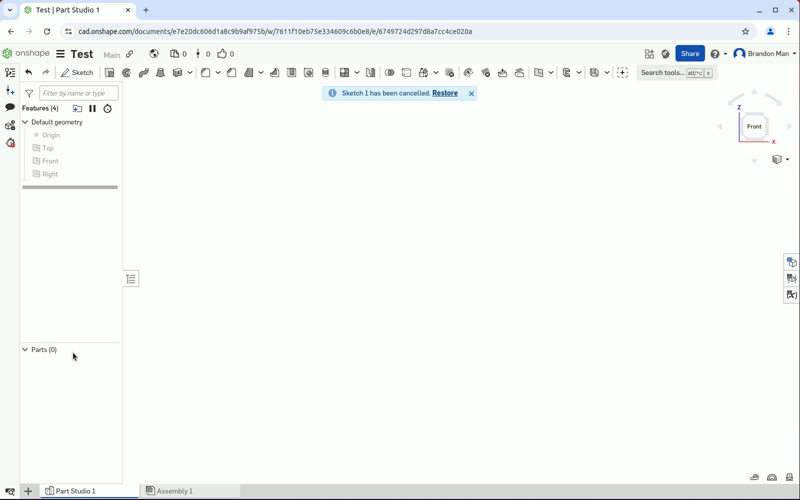
key(shift+s)
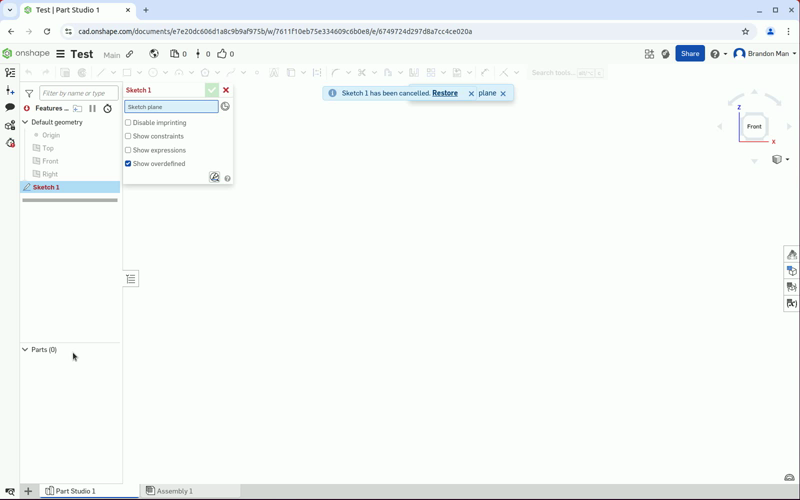
mouse_move(73, 163)
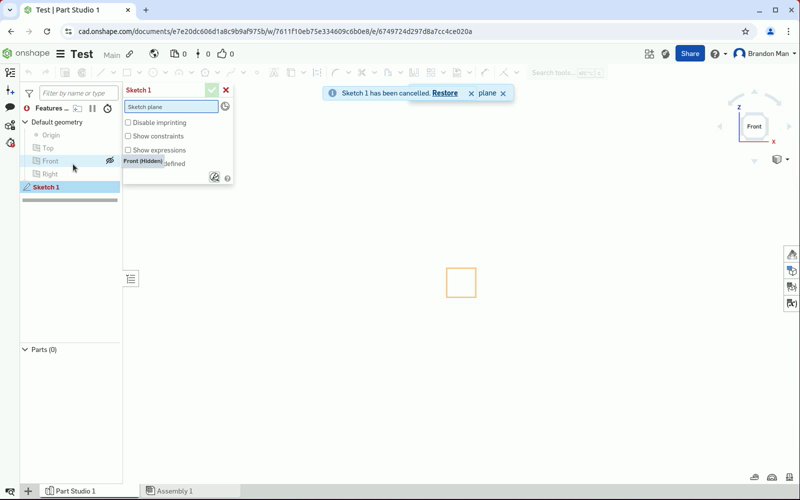
click(73, 163)
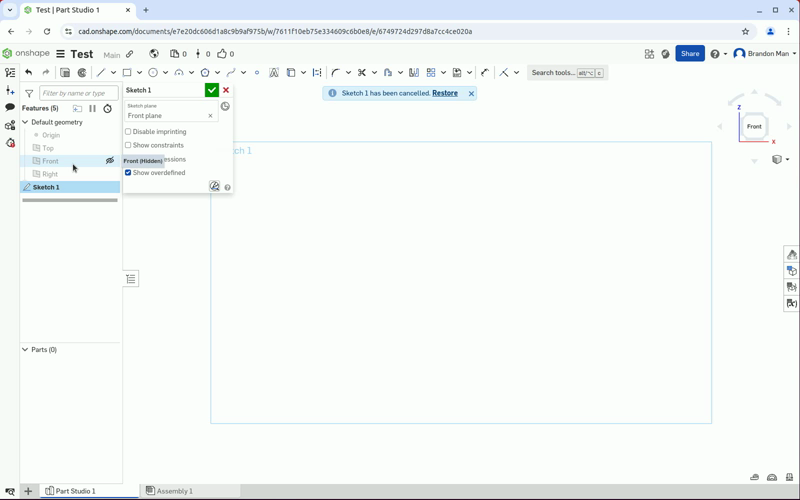
mouse_move(73, 352)
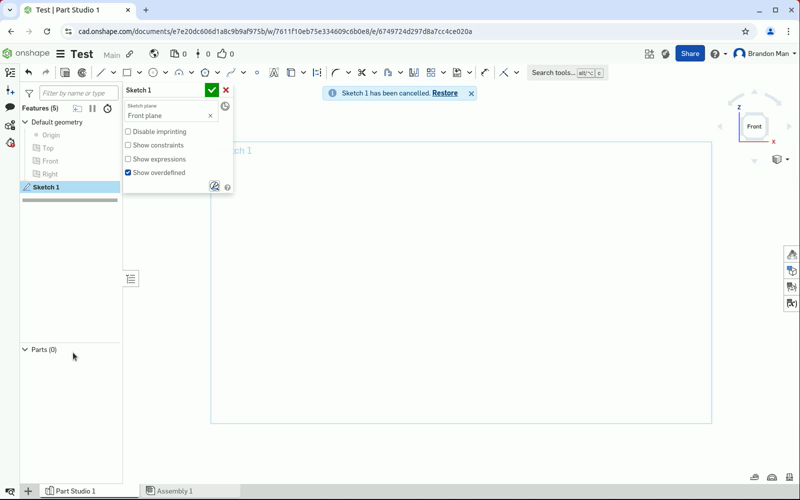
key(y)
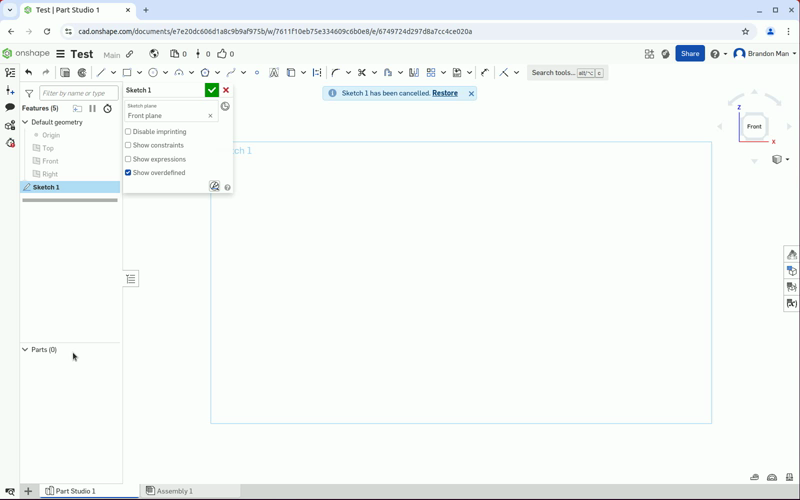
key(l)
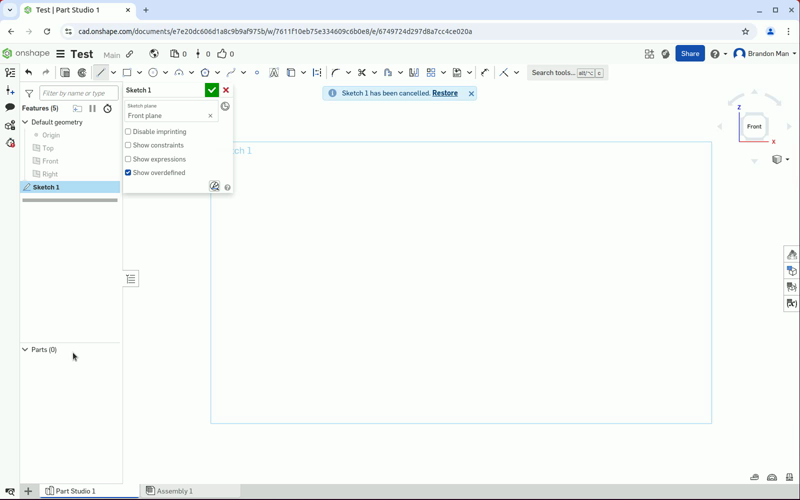
key_down(shift)
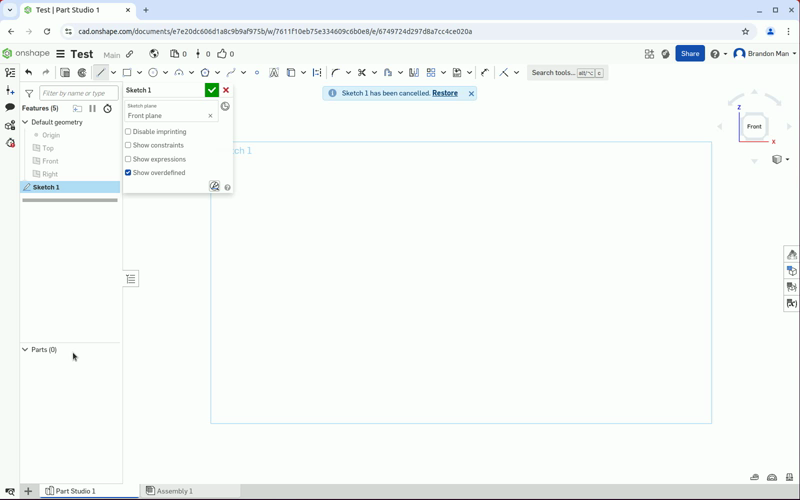
mouse_move(460, 245)
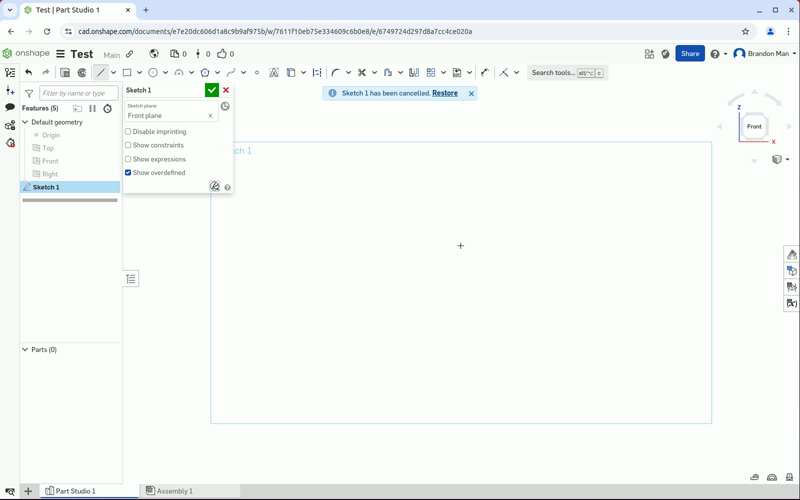
click(460, 245)
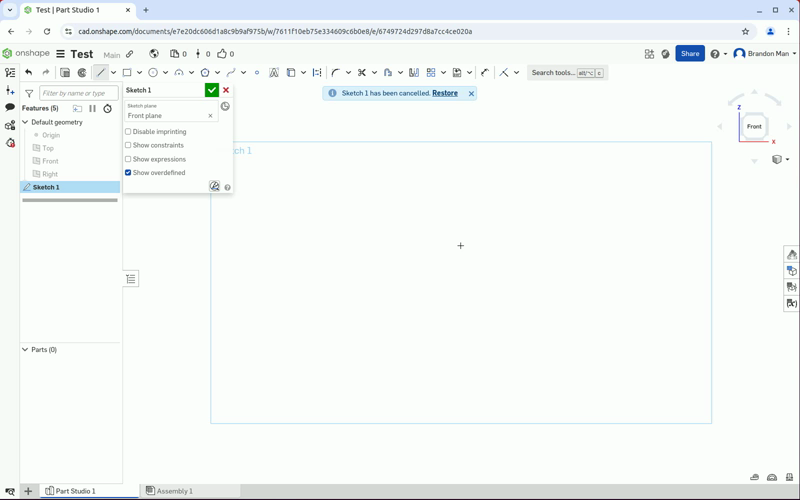
key_up(shift)
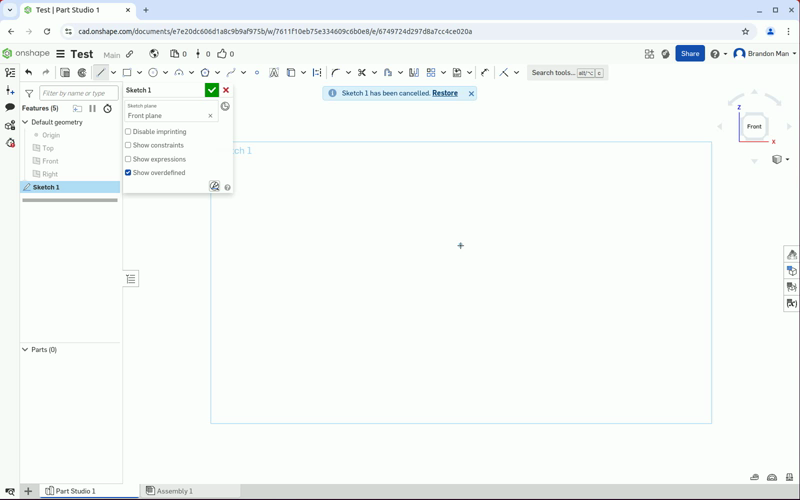
key_down(shift)
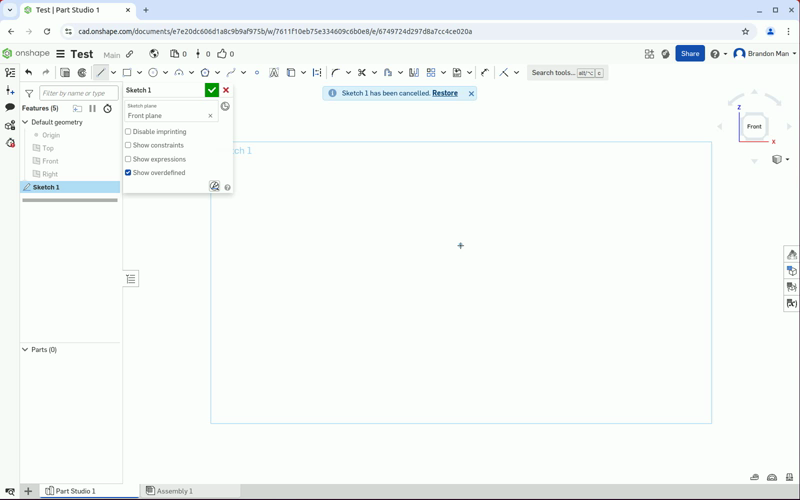
mouse_move(531, 245)
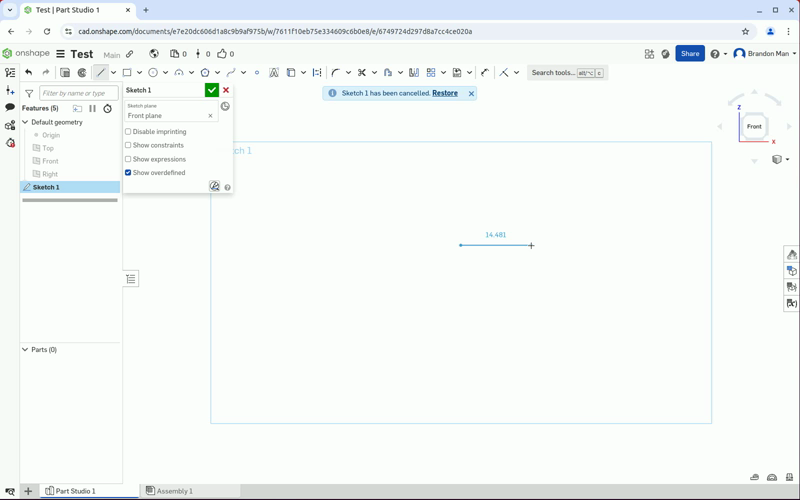
click(531, 245)
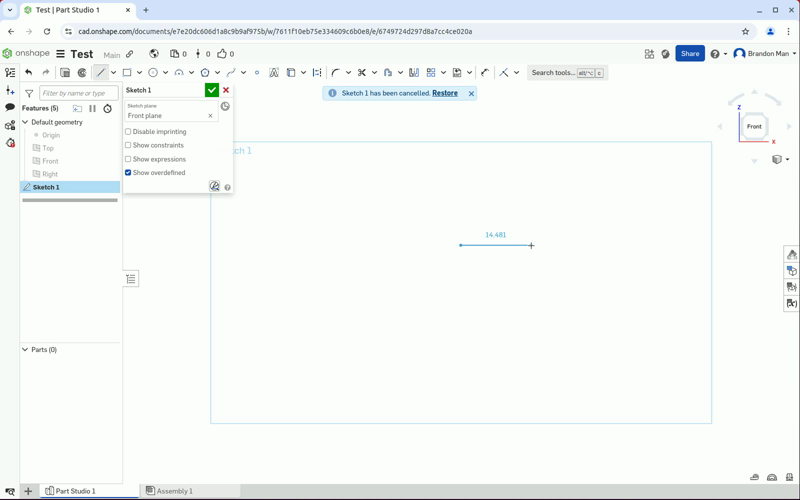
key_up(shift)
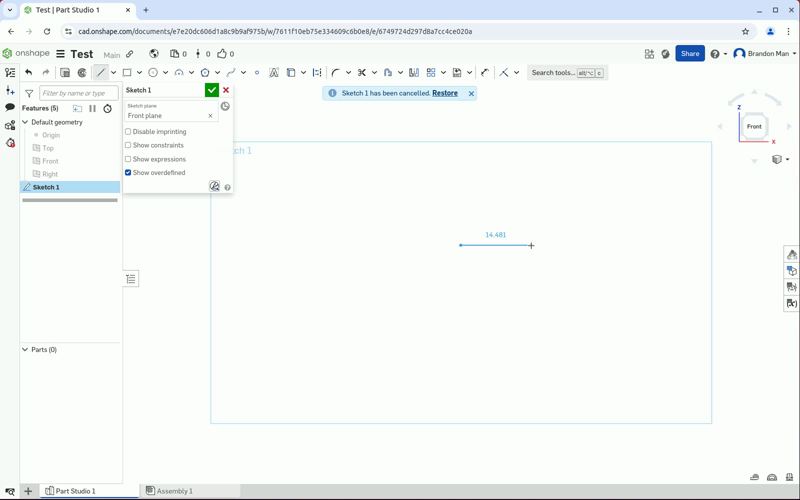
key_down(shift)
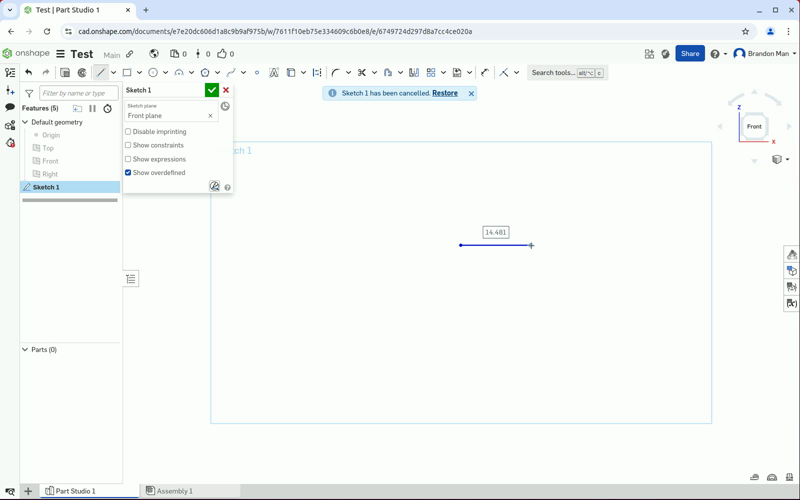
mouse_move(531, 170)
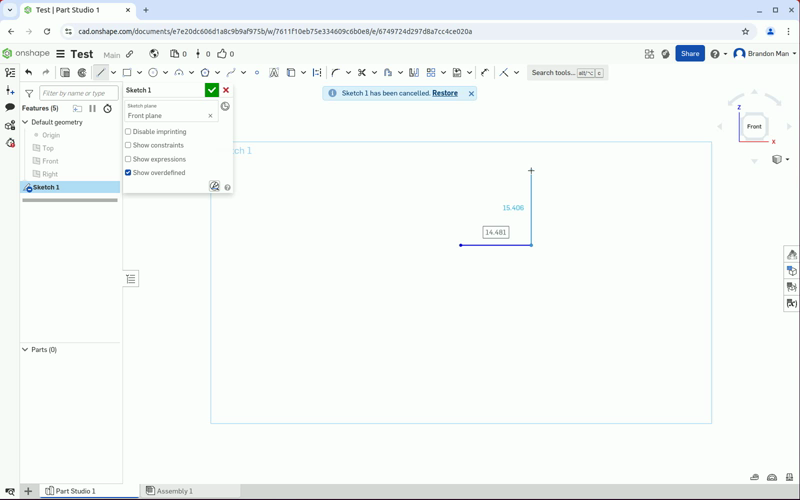
click(531, 170)
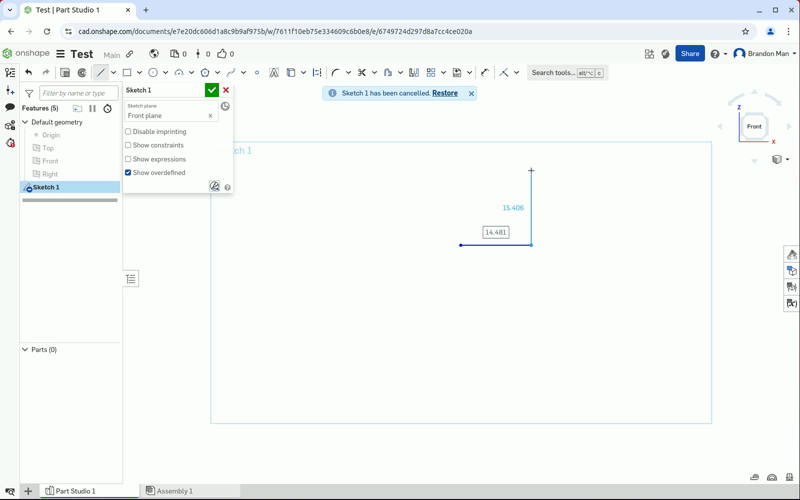
key_up(shift)
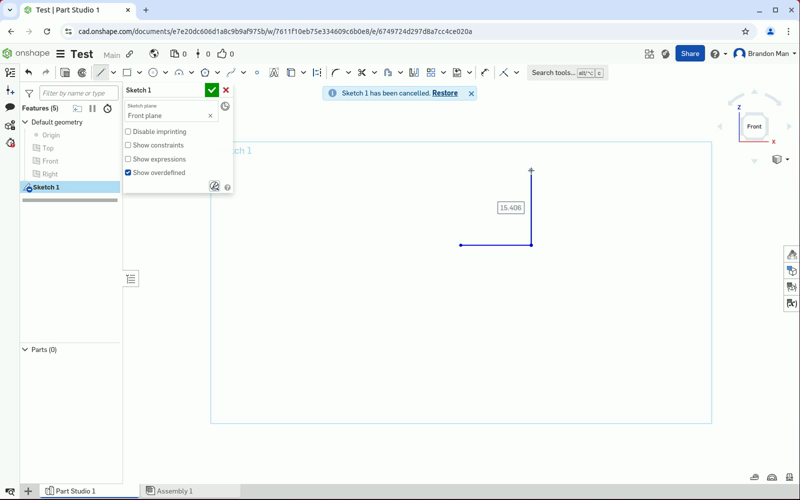
key_down(shift)
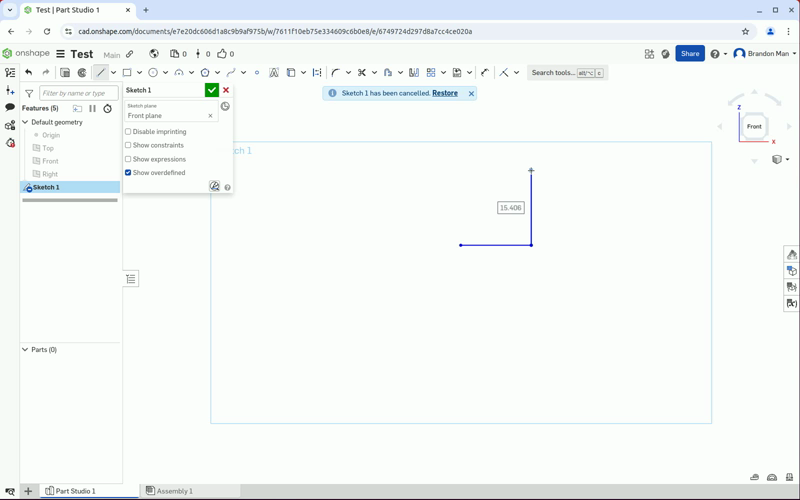
mouse_move(460, 170)
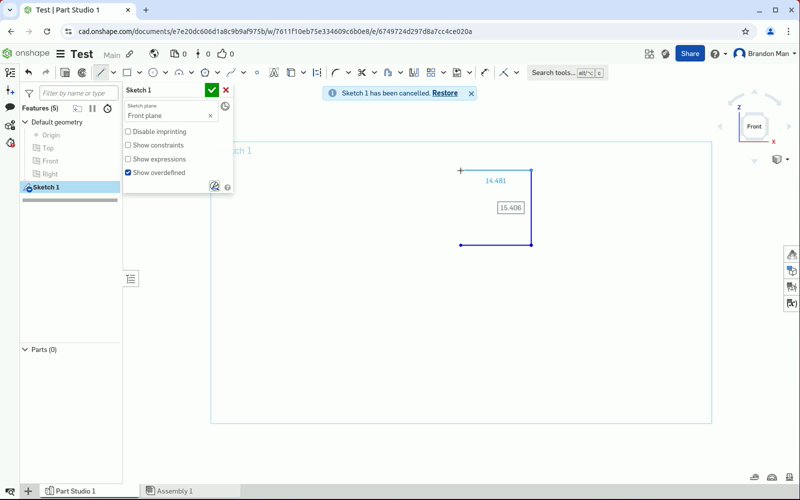
click(460, 170)
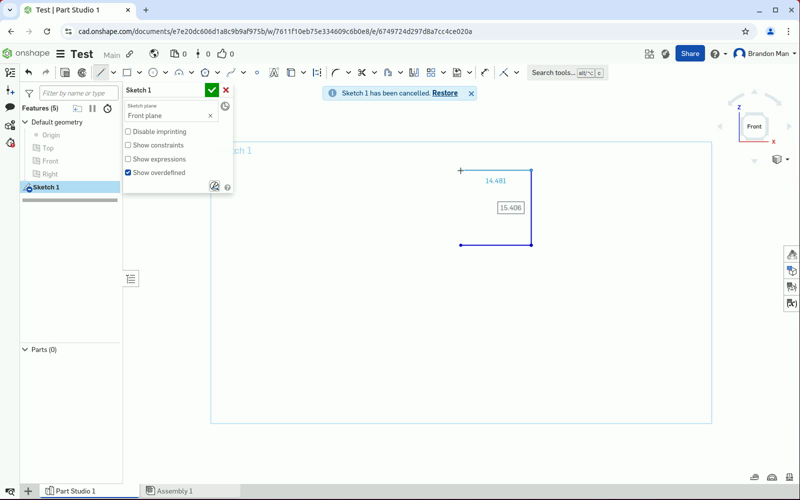
key_up(shift)
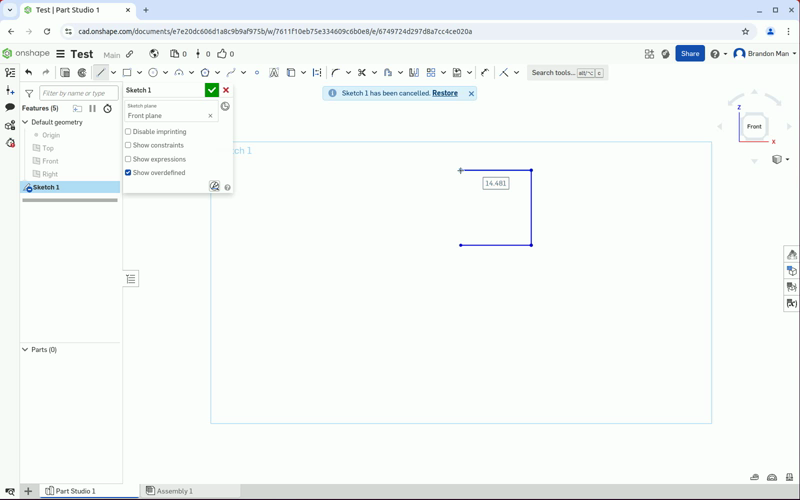
key_down(shift)
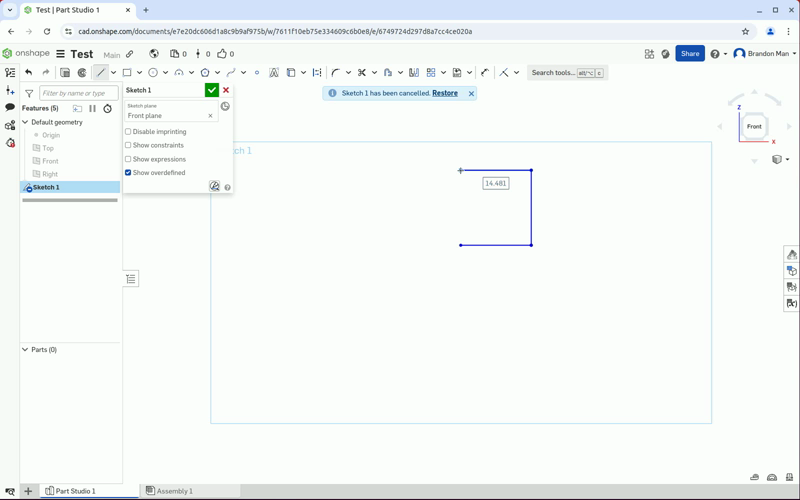
mouse_move(460, 245)
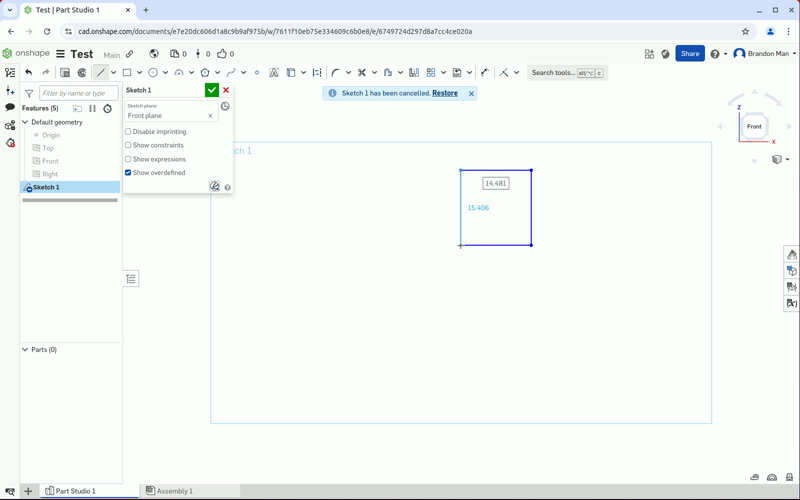
key_up(shift)
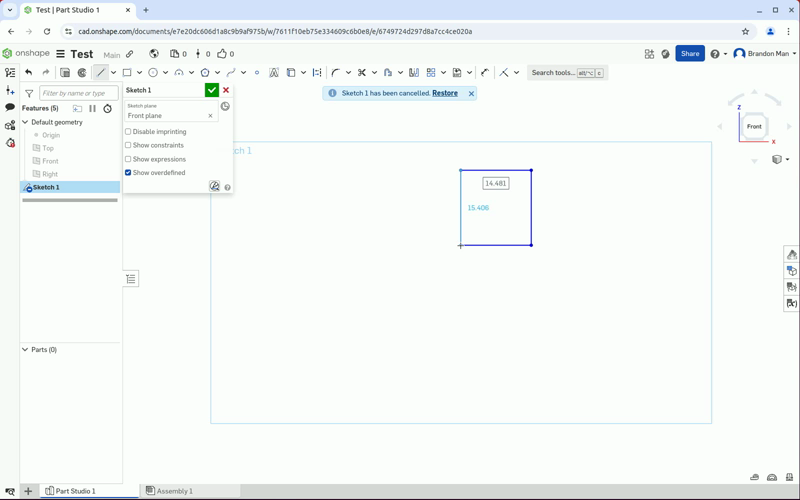
click(460, 245)
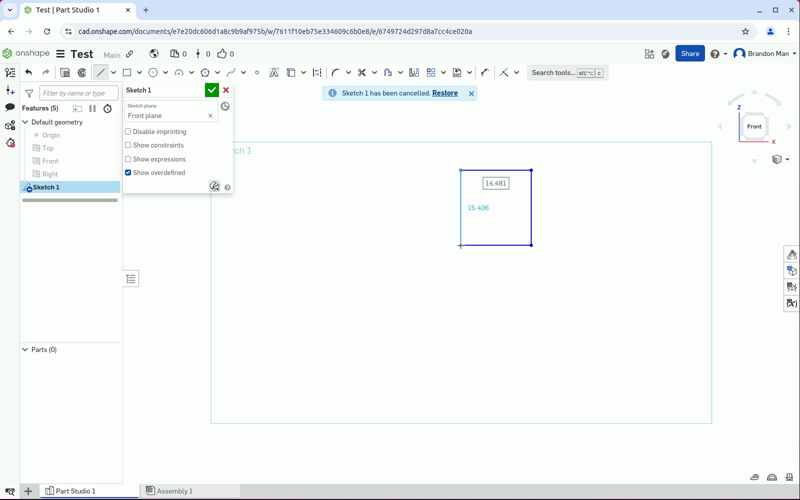
key(esc)
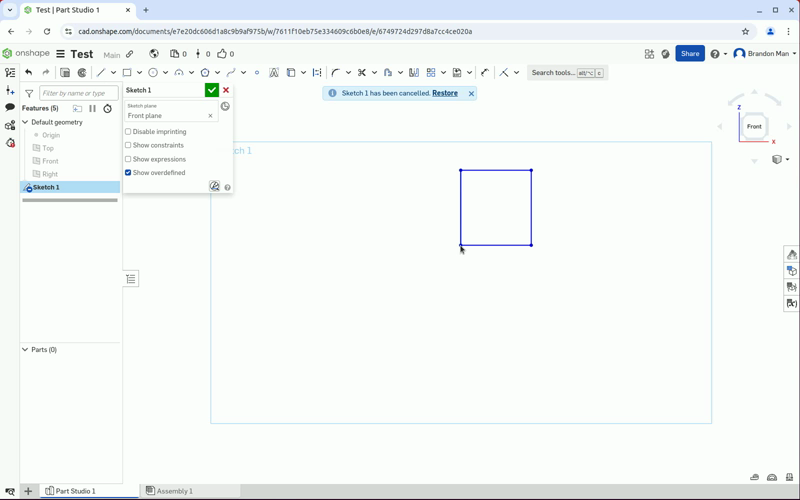
key(c)
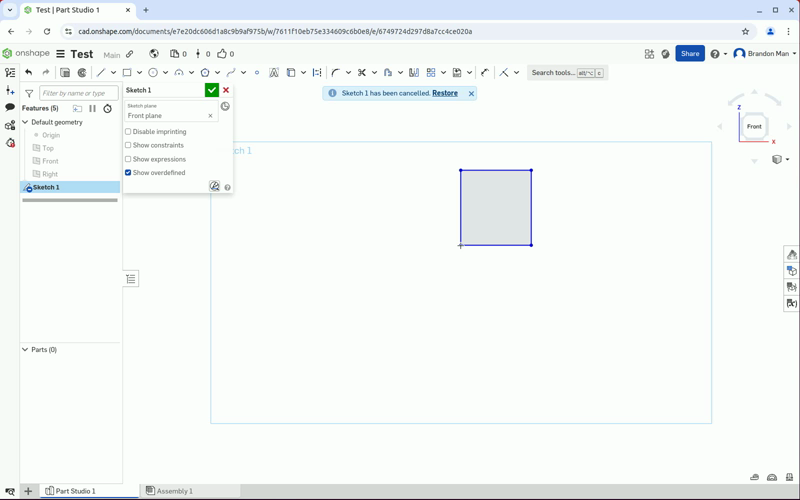
key_down(shift)
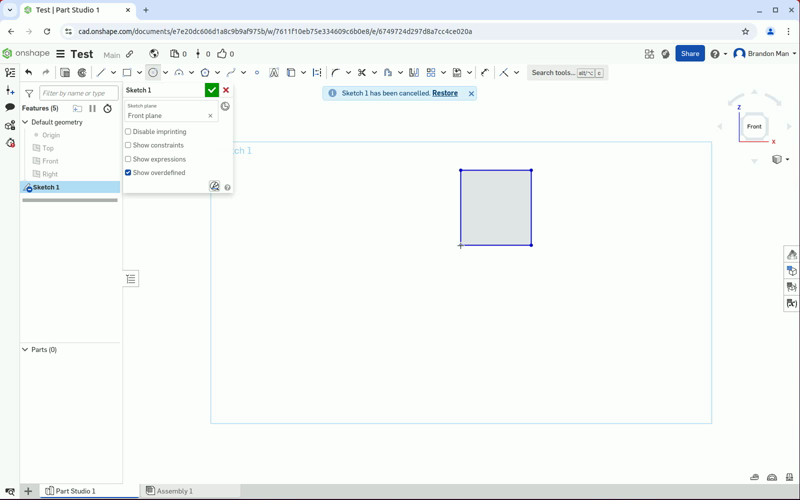
mouse_move(472, 228)
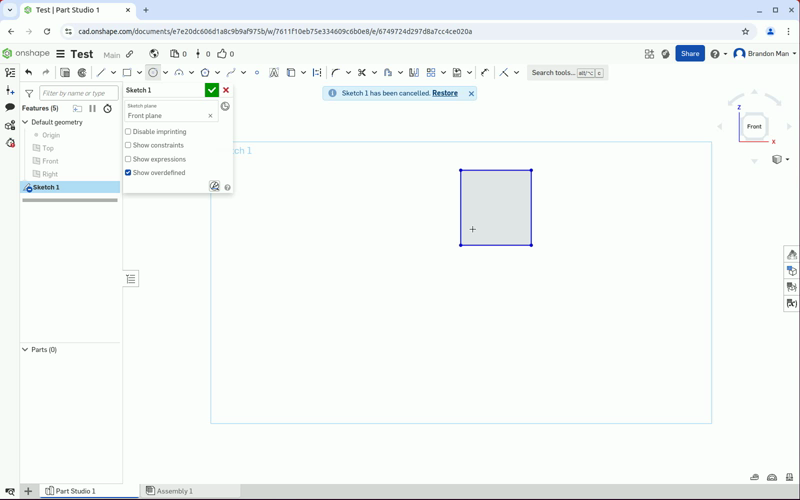
click(472, 228)
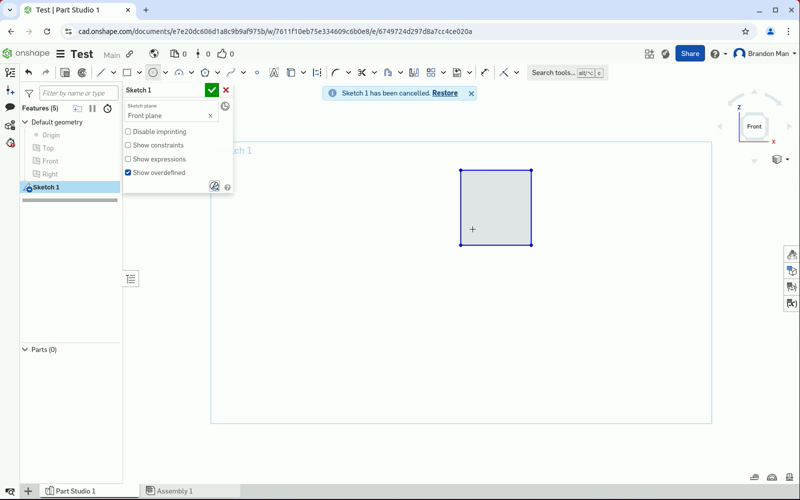
key_up(shift)
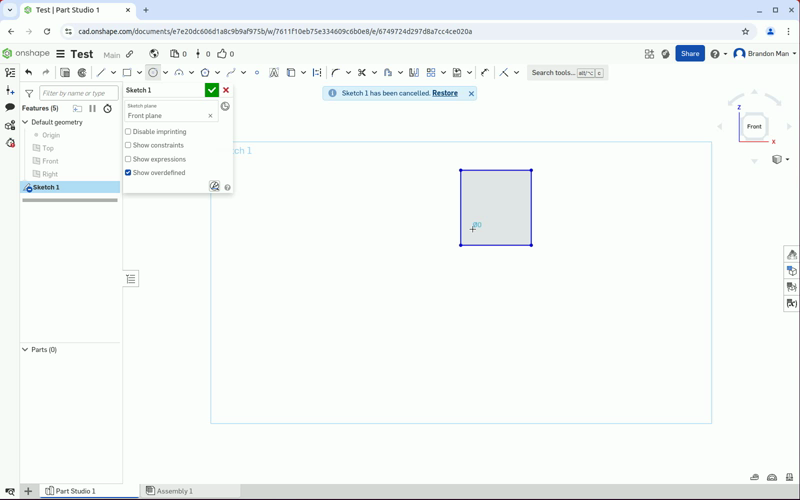
mouse_move(475, 228)
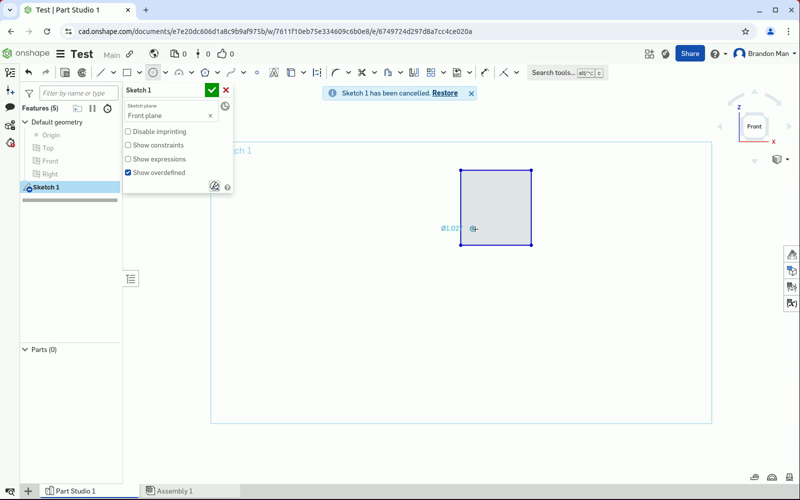
scroll(6)
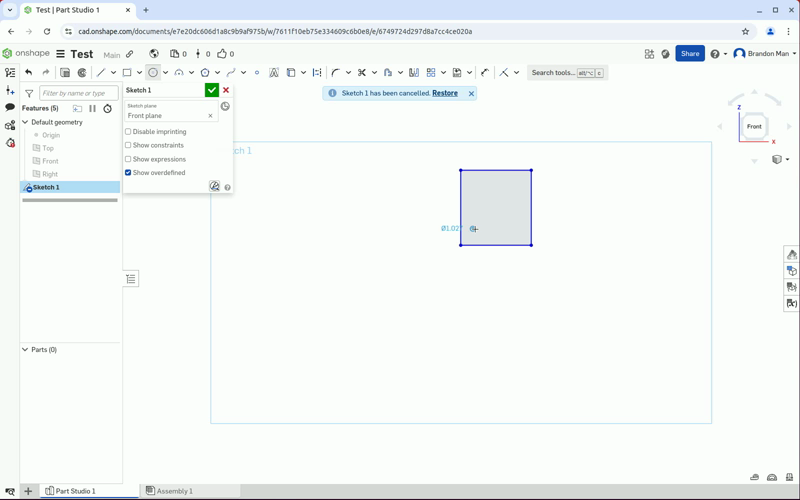
scroll(6)
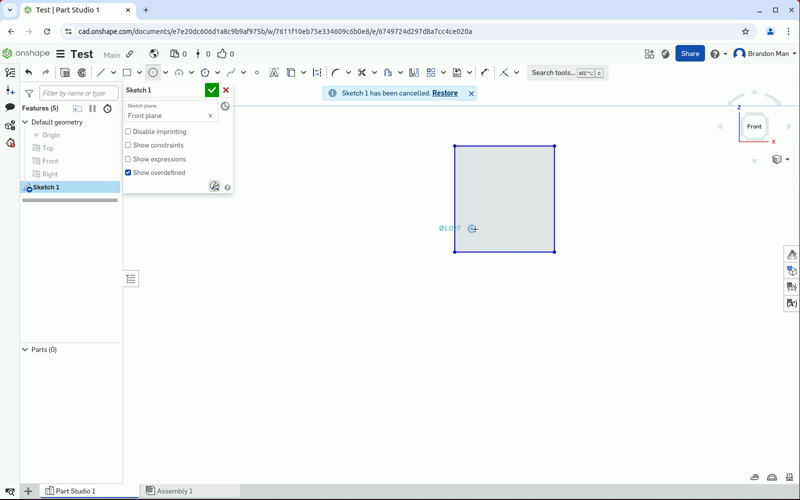
scroll(6)
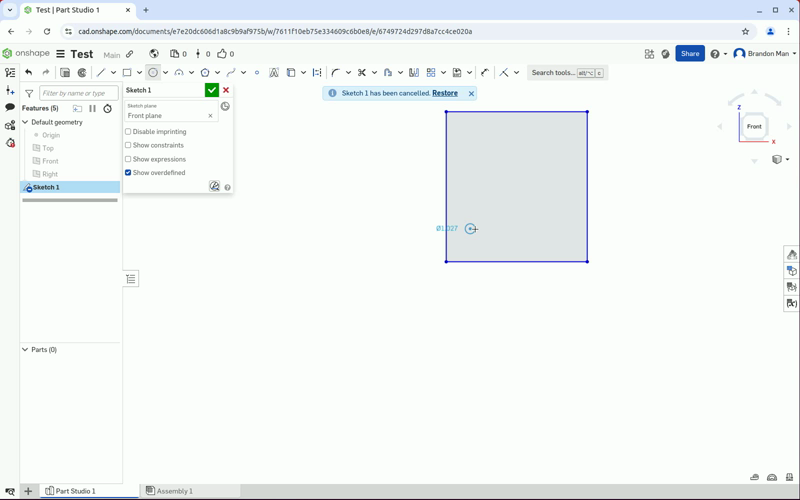
scroll(6)
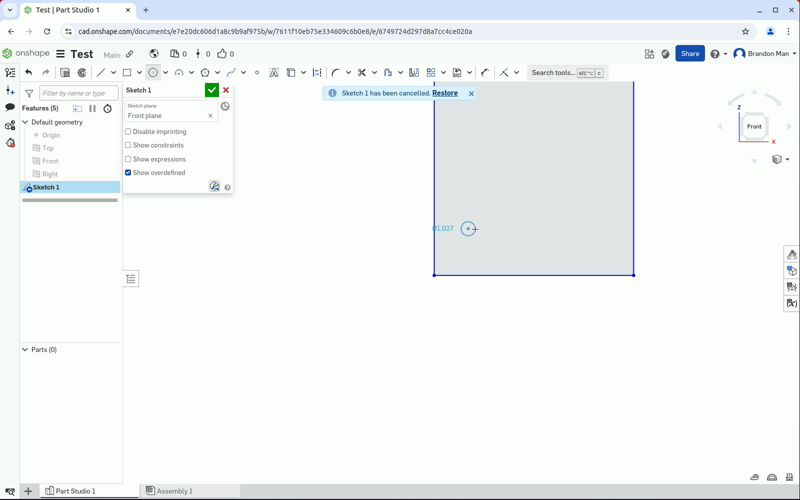
scroll(6)
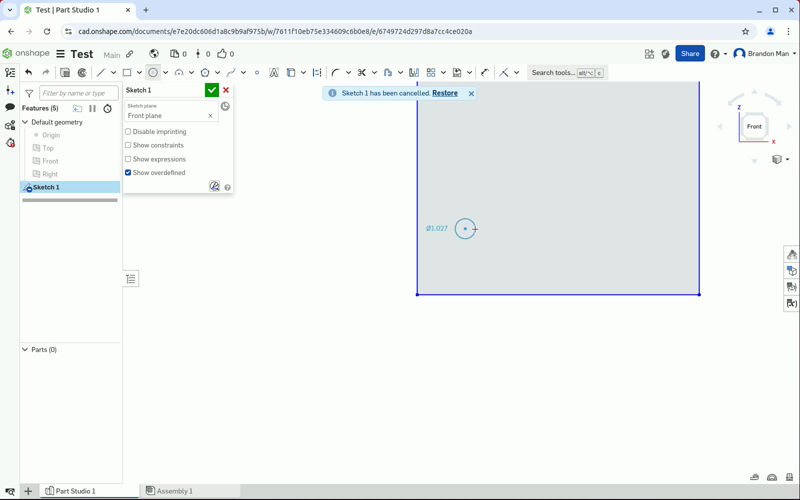
scroll(6)
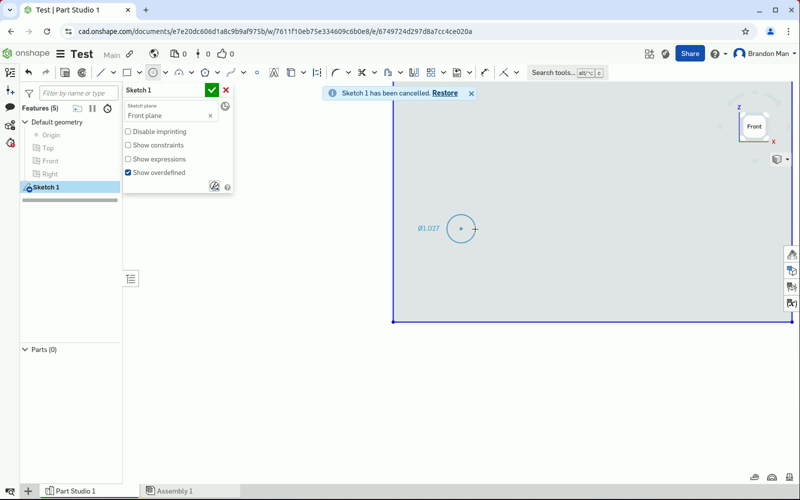
scroll(6)
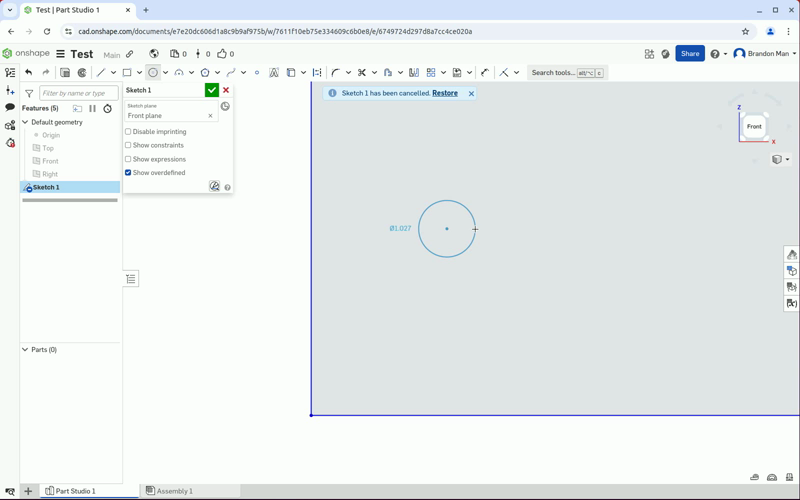
click(475, 228)
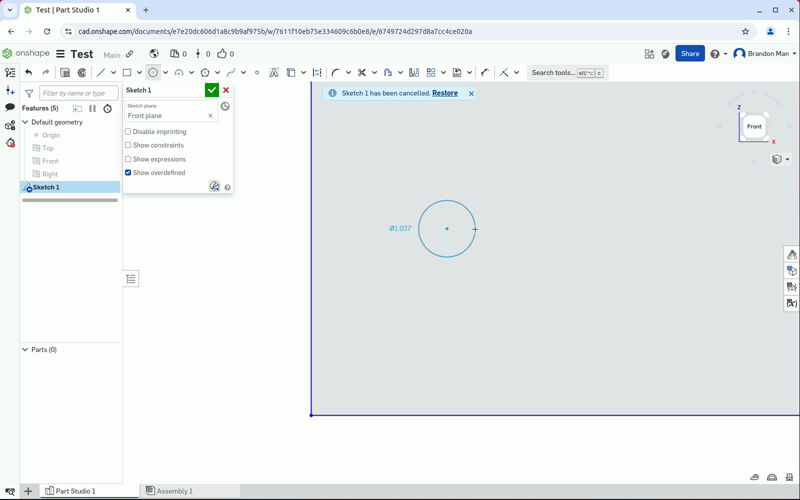
scroll(-6)
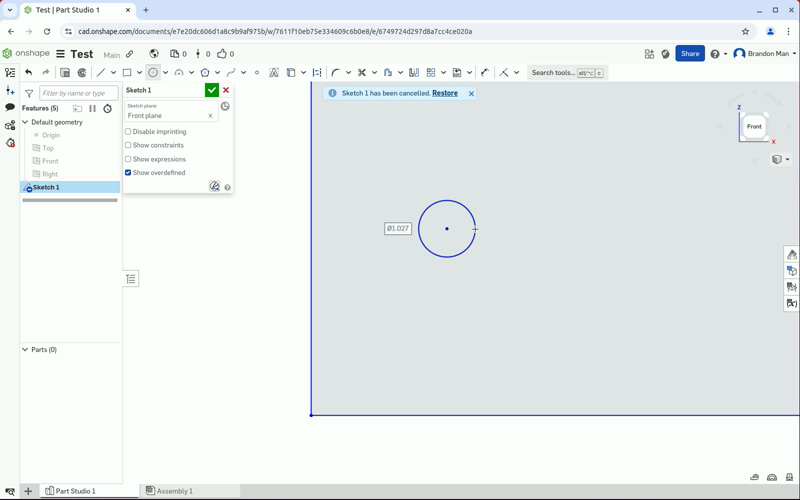
scroll(-6)
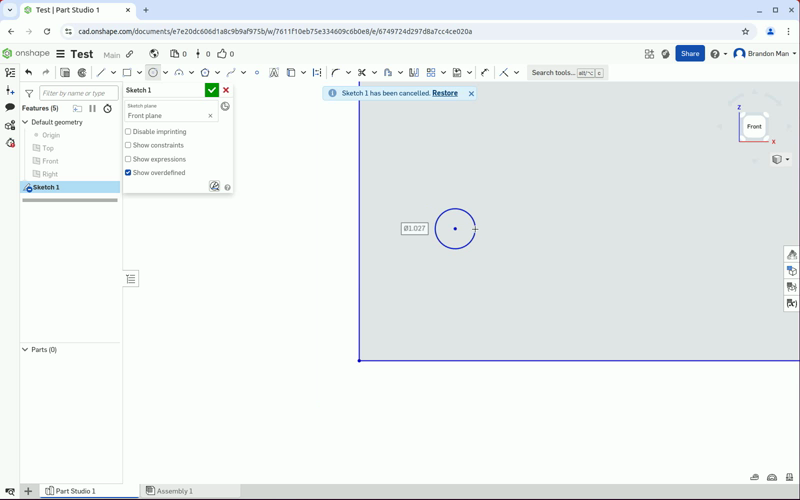
scroll(-6)
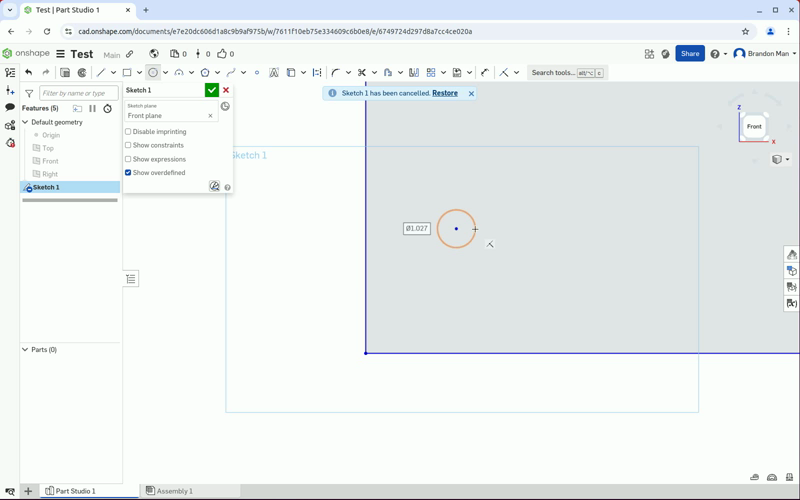
scroll(-6)
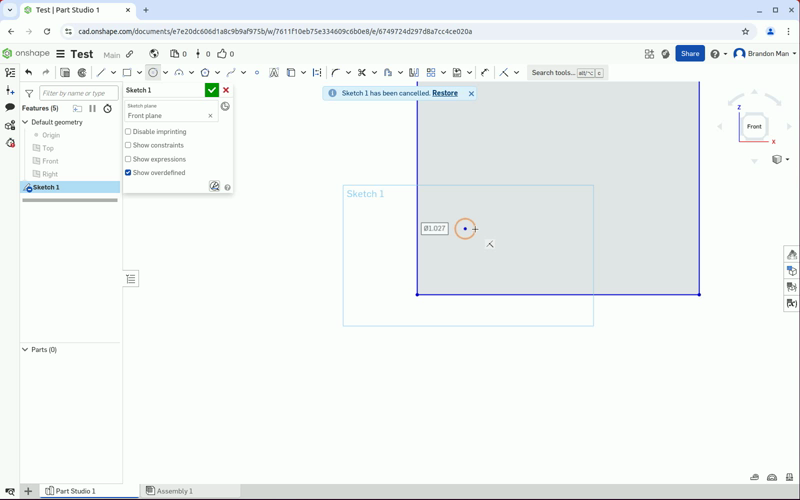
scroll(-6)
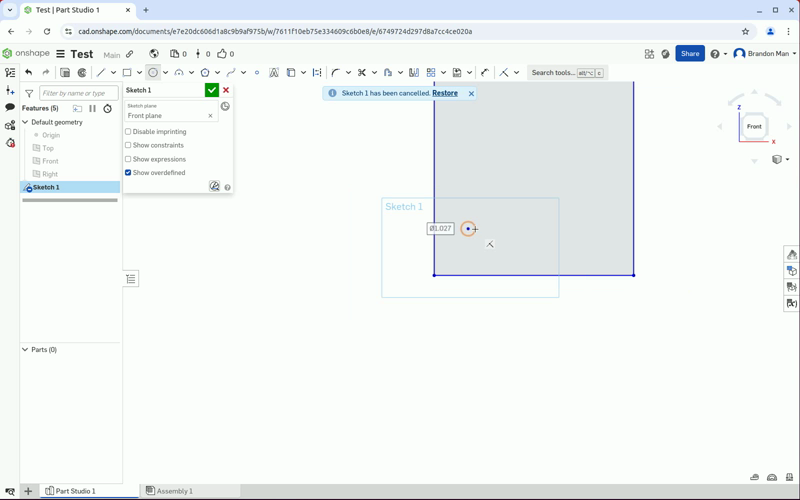
scroll(-6)
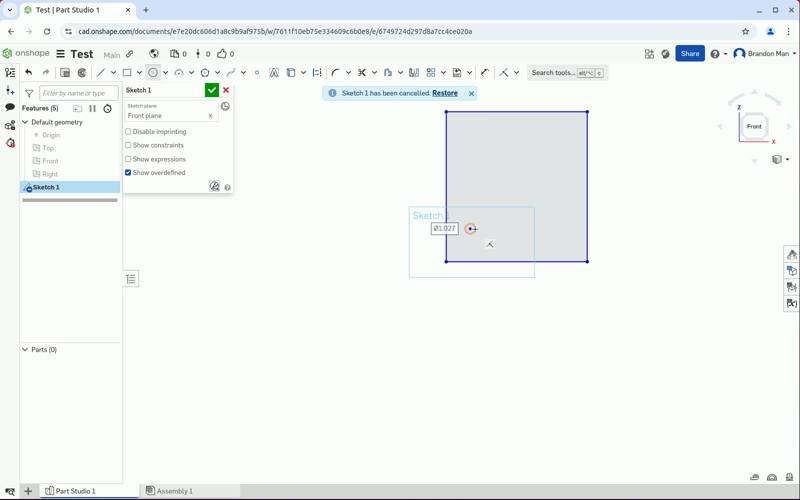
scroll(-6)
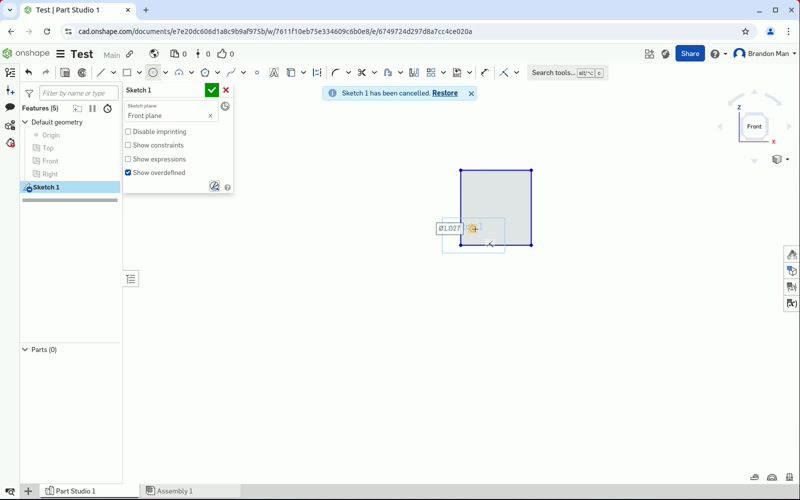
key(esc)
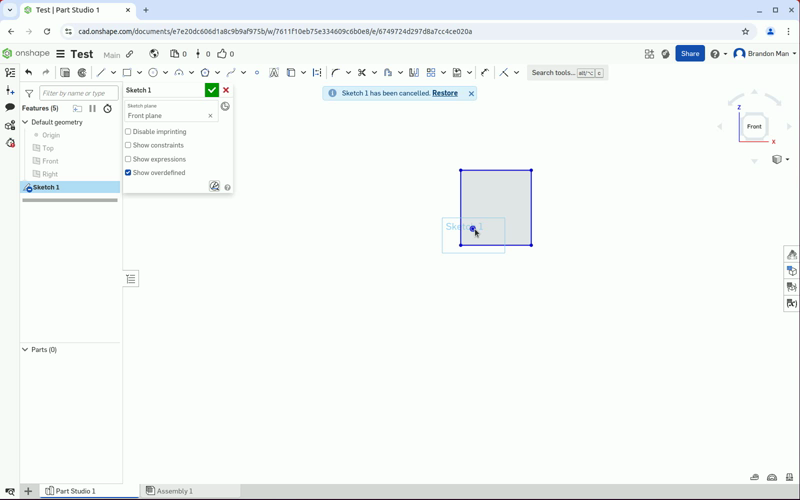
key(c)
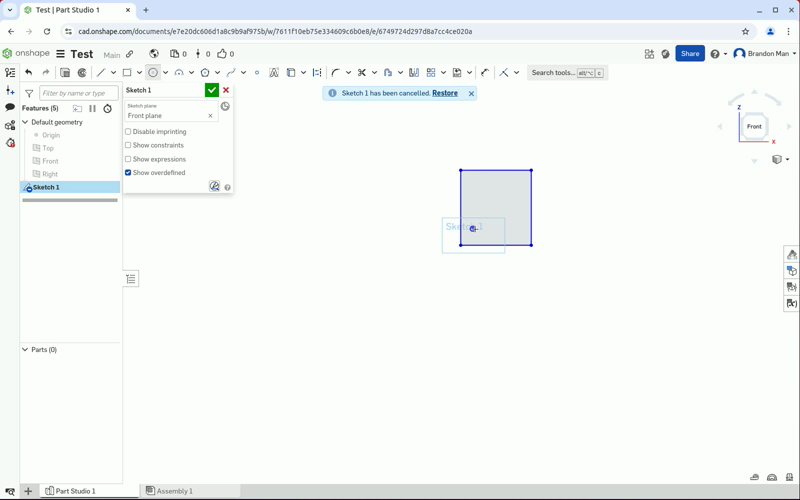
key_down(shift)
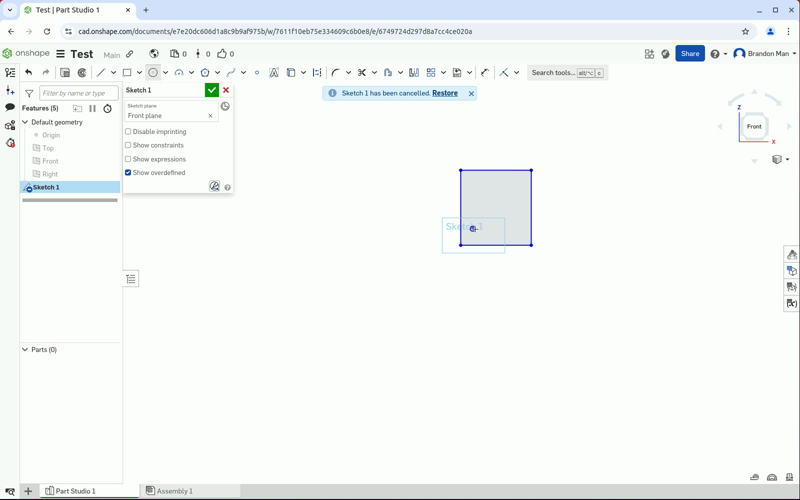
mouse_move(472, 181)
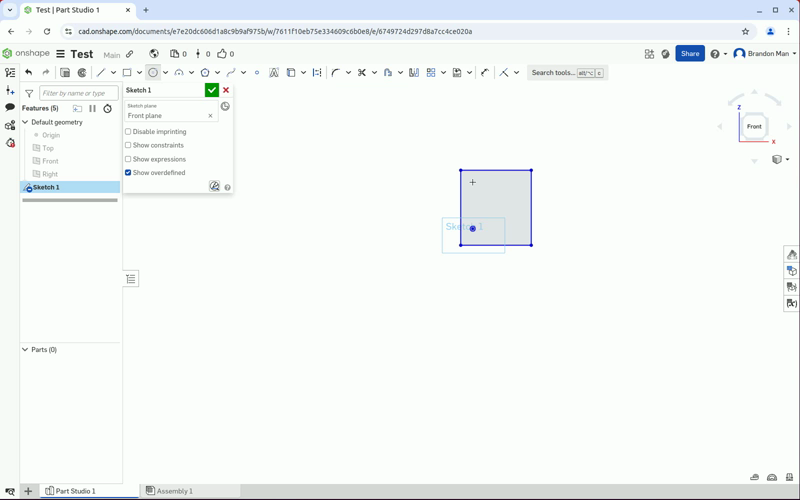
click(472, 181)
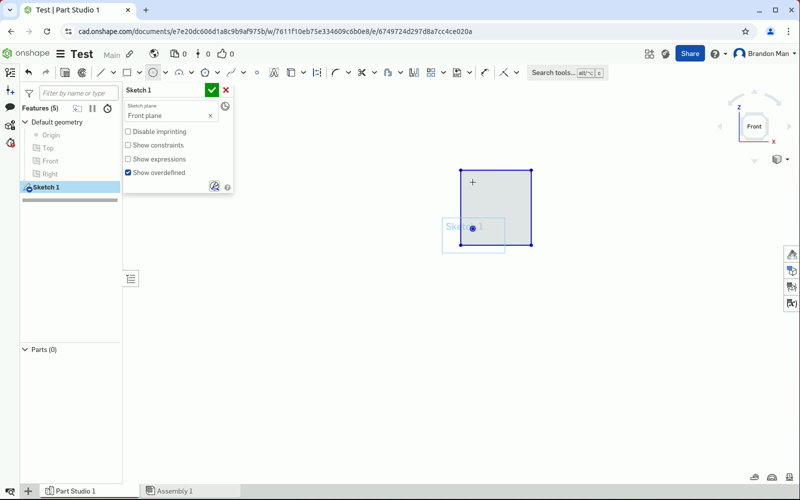
key_up(shift)
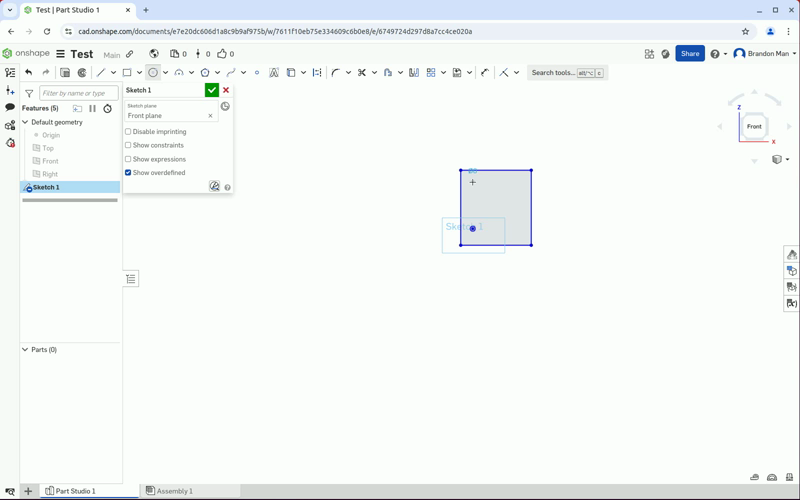
mouse_move(475, 181)
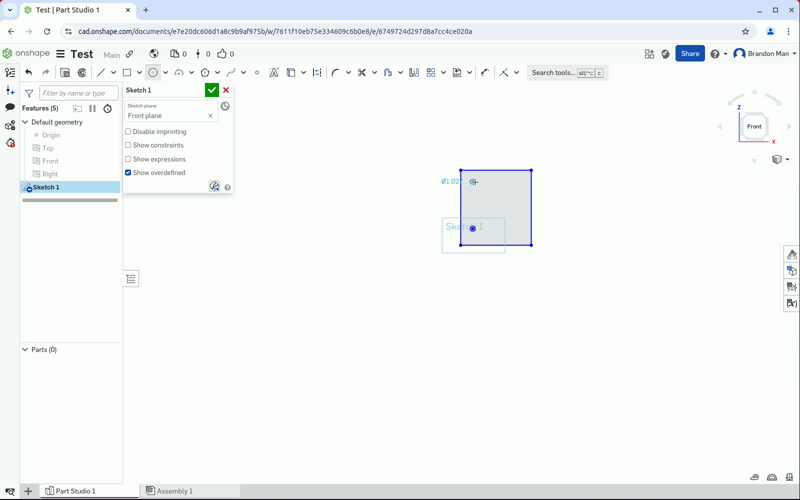
scroll(6)
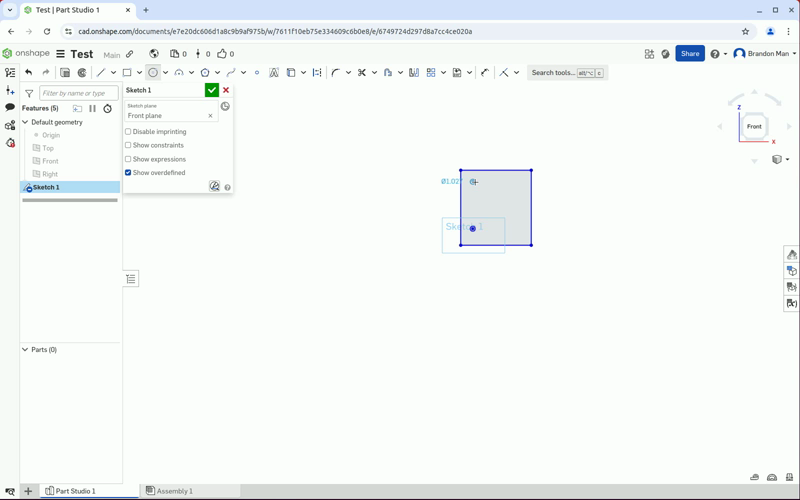
scroll(6)
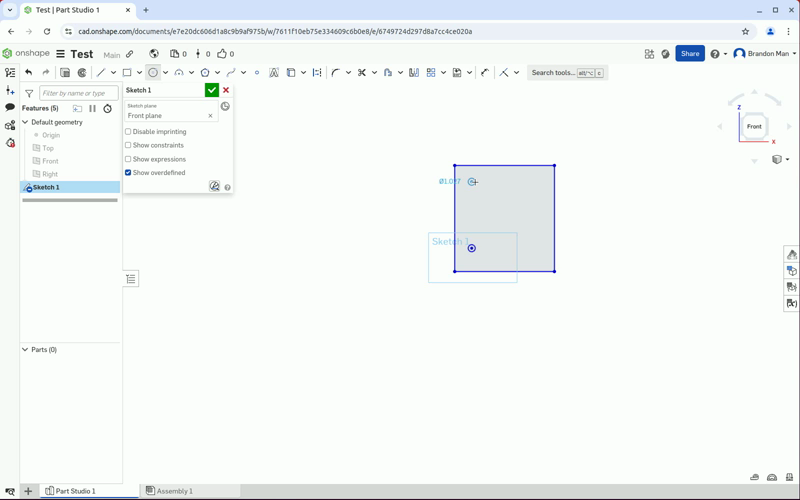
scroll(6)
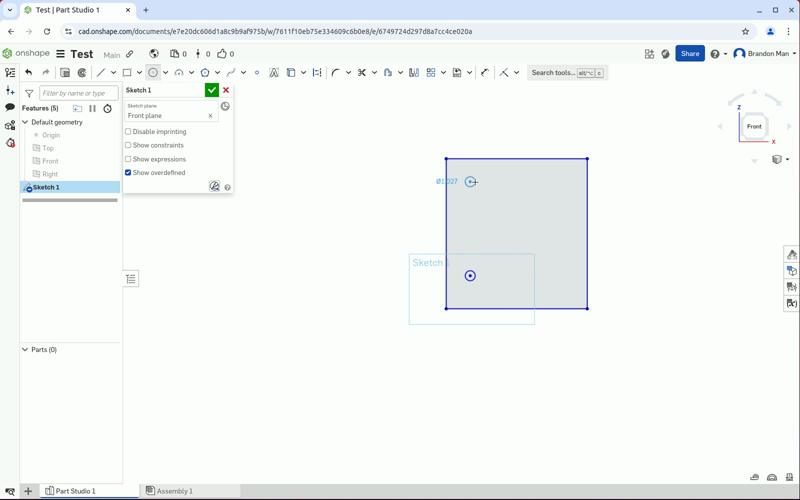
scroll(6)
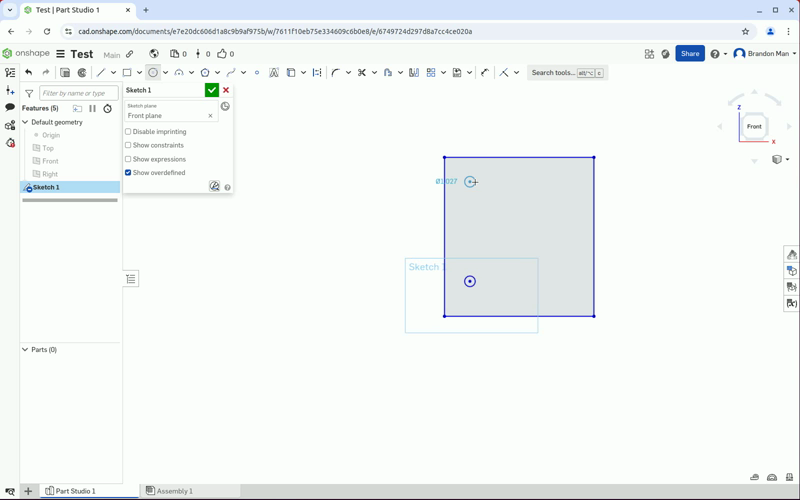
scroll(6)
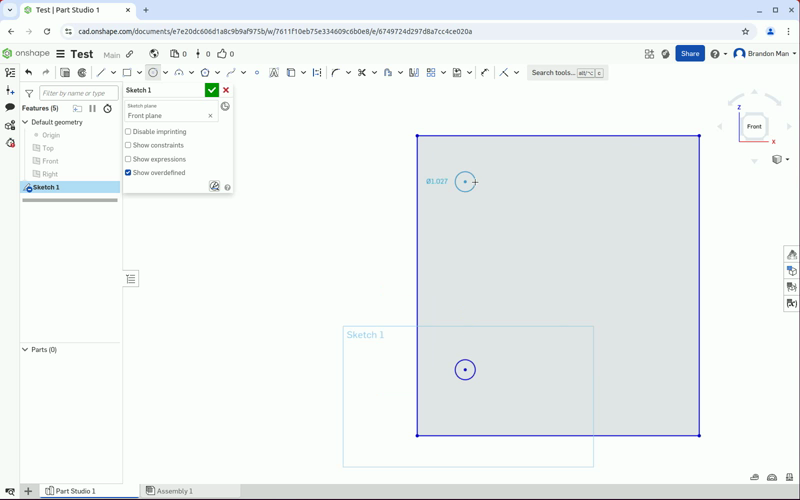
scroll(6)
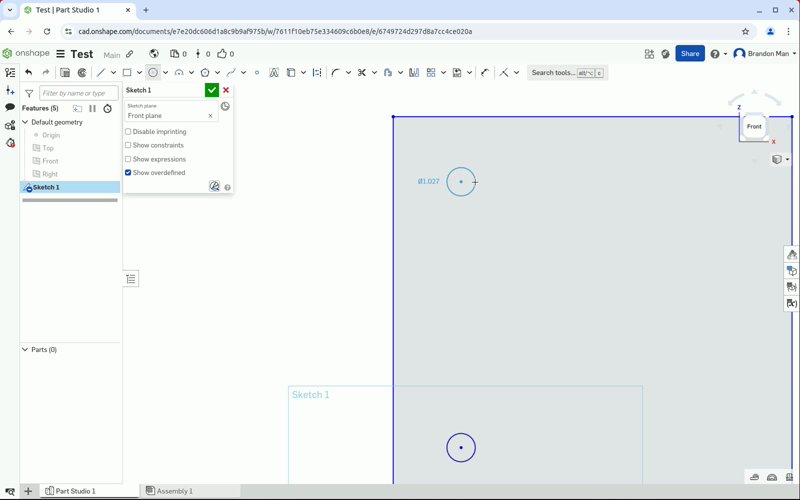
scroll(6)
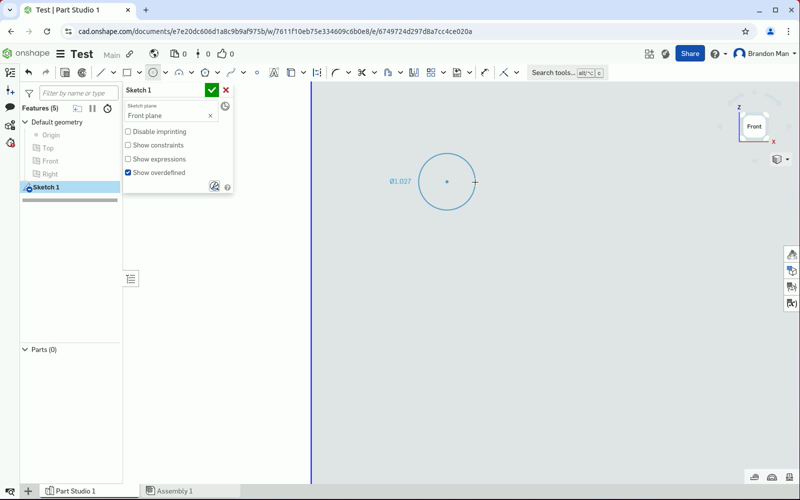
click(475, 181)
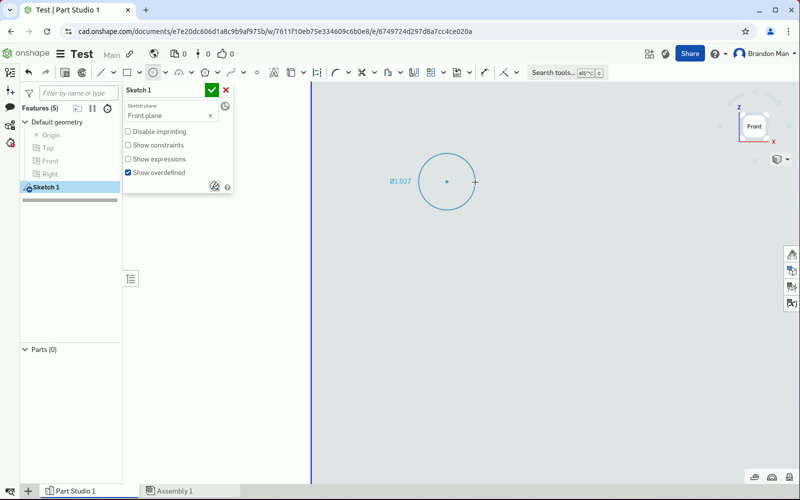
scroll(-6)
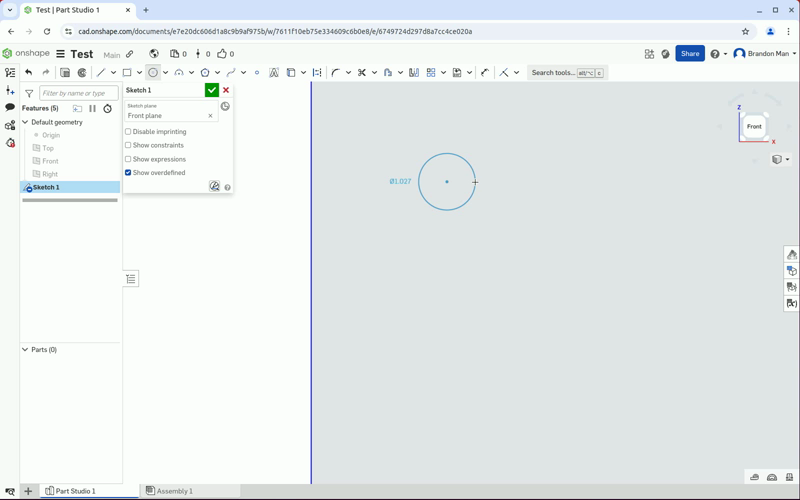
scroll(-6)
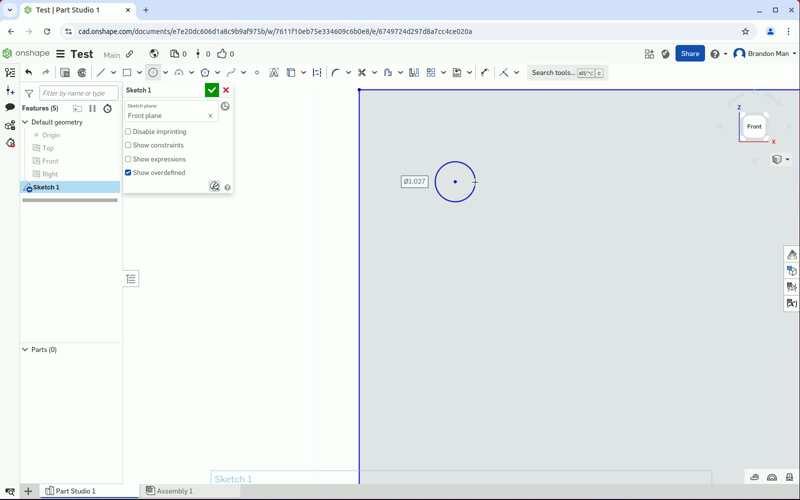
scroll(-6)
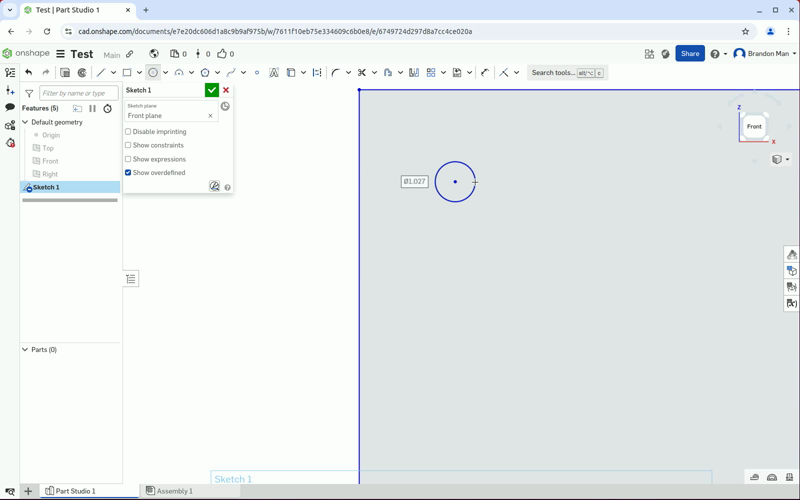
scroll(-6)
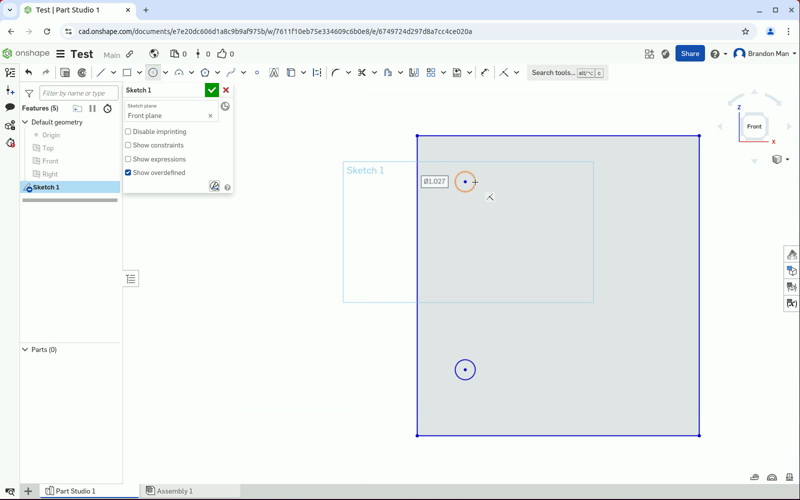
scroll(-6)
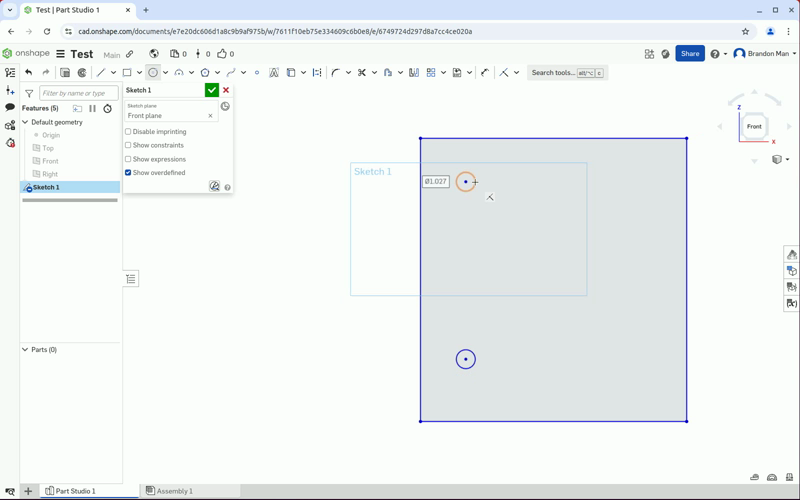
scroll(-6)
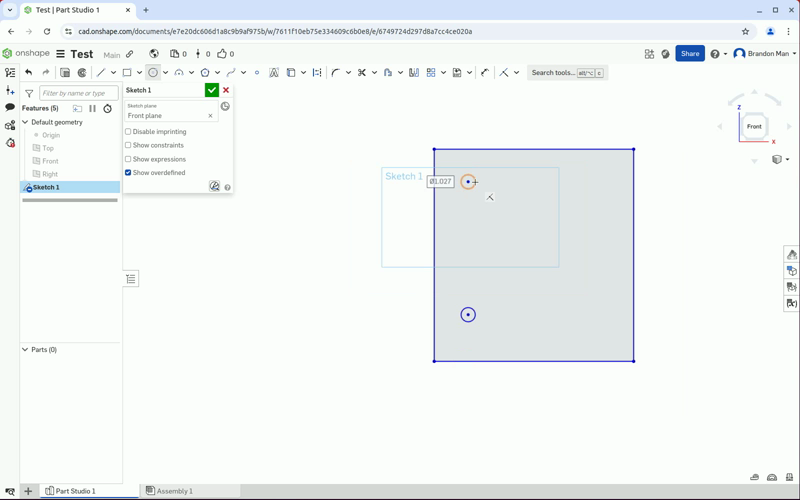
scroll(-6)
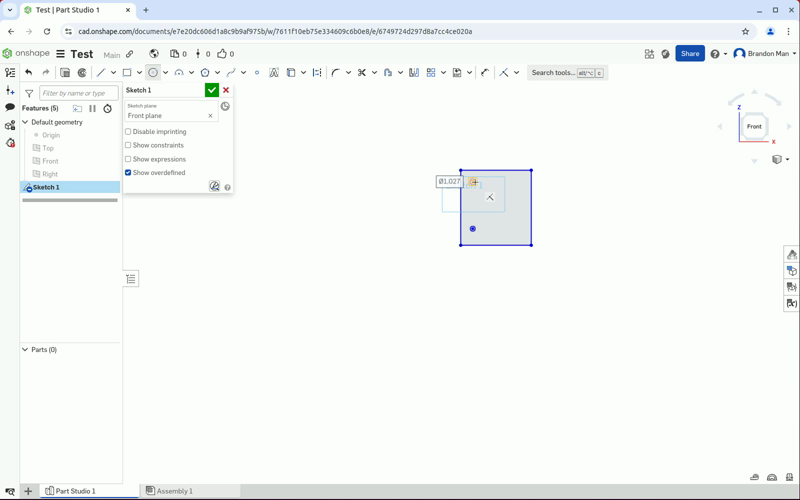
key(esc)
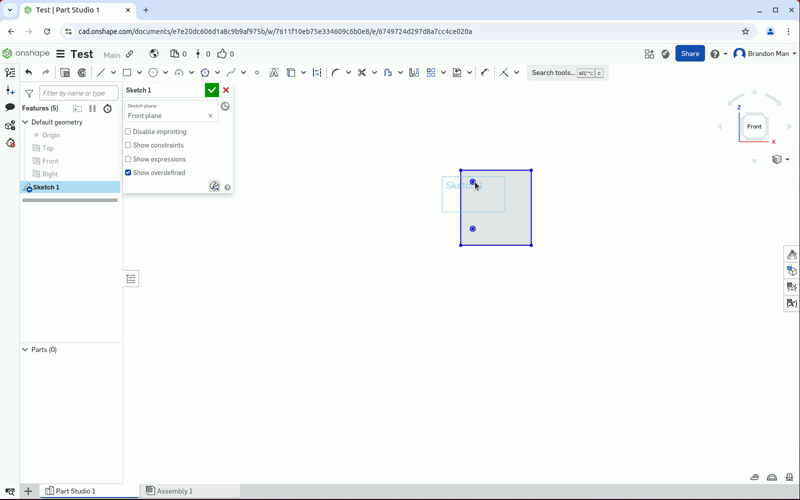
key(c)
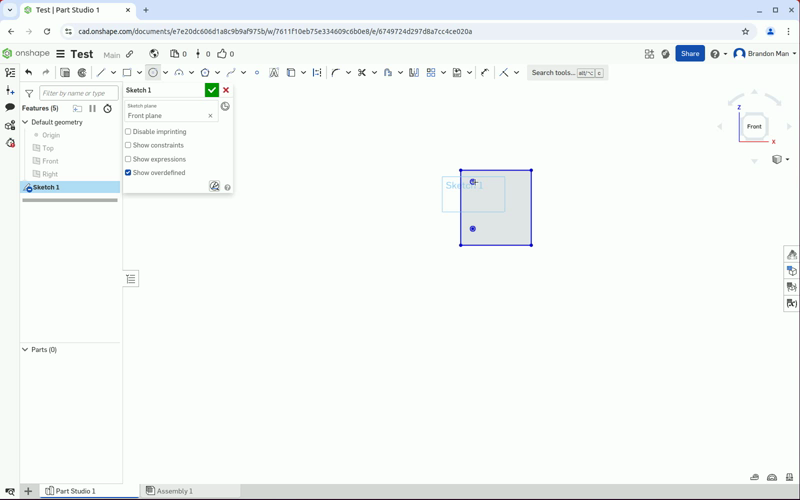
key_down(shift)
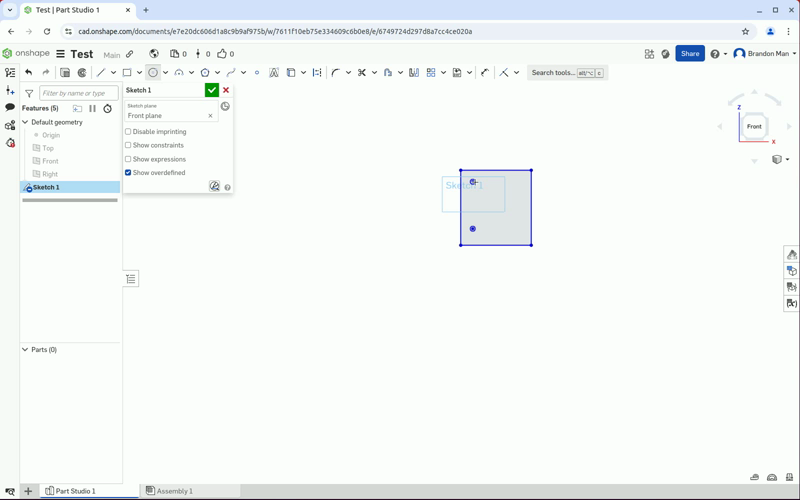
mouse_move(496, 205)
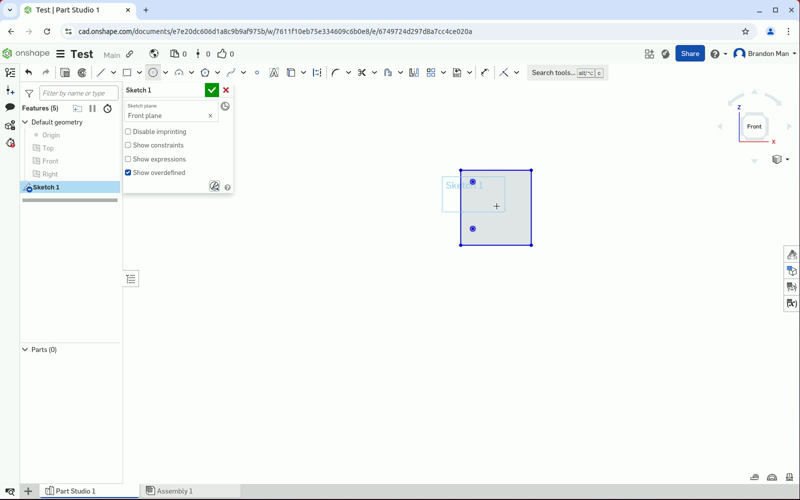
click(496, 205)
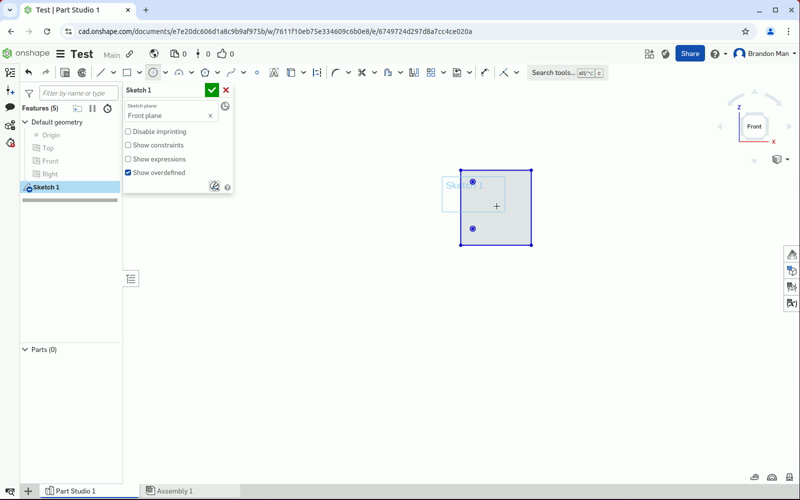
key_up(shift)
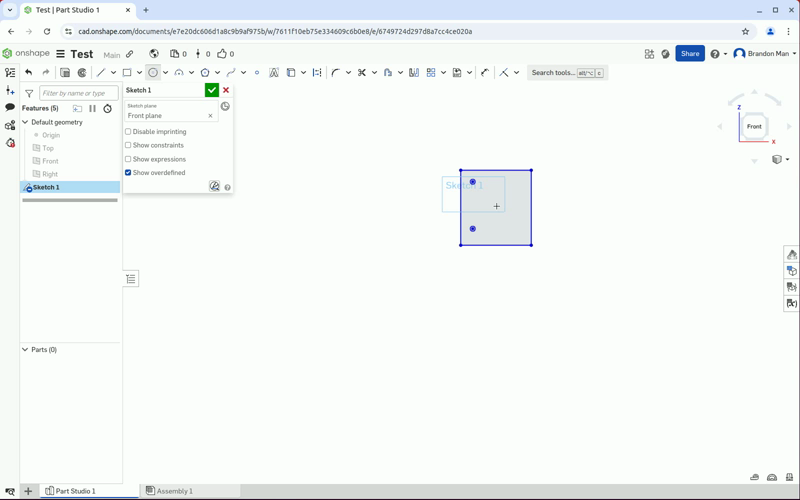
mouse_move(517, 205)
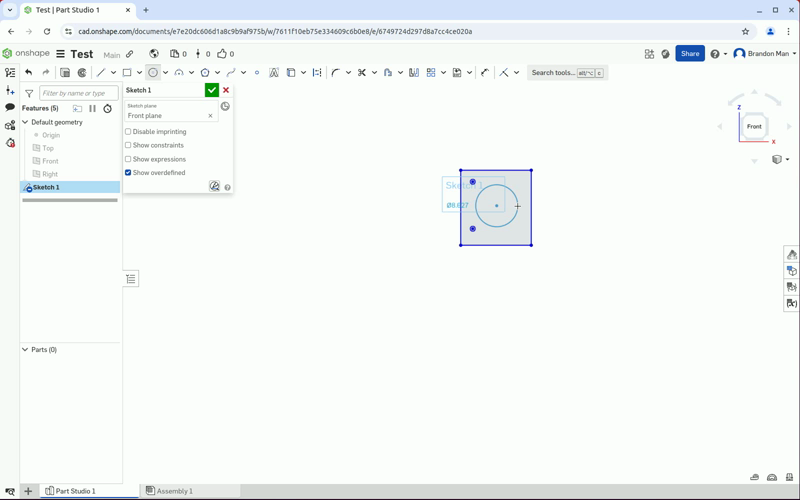
click(517, 205)
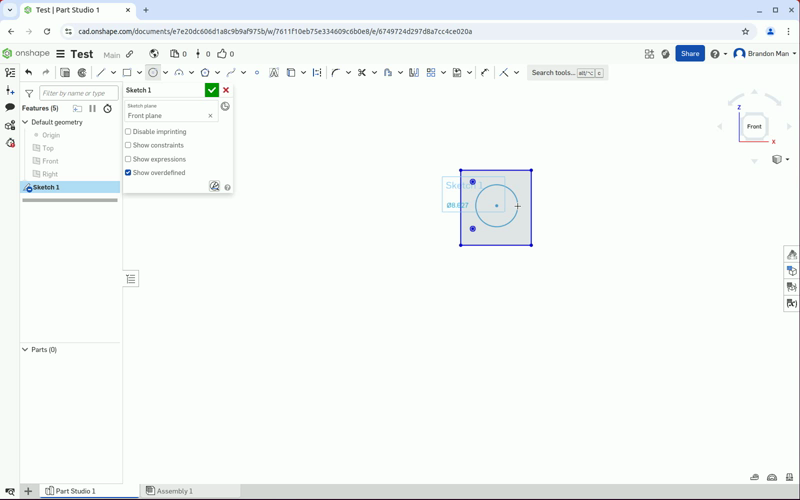
key(esc)
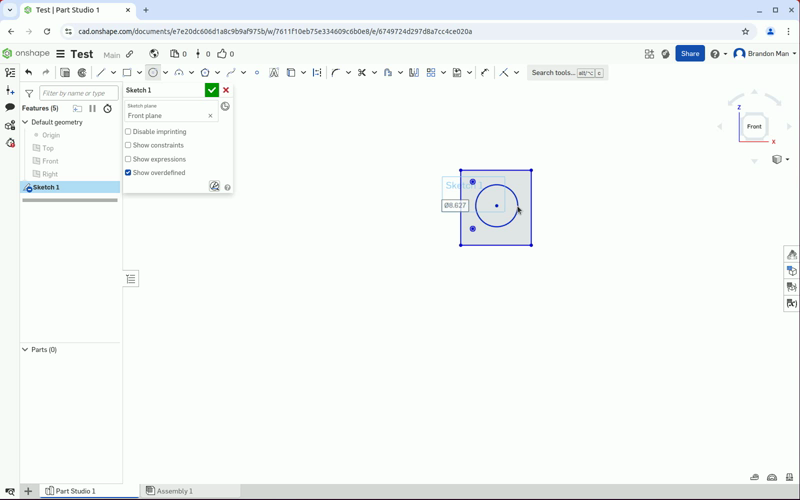
key(c)
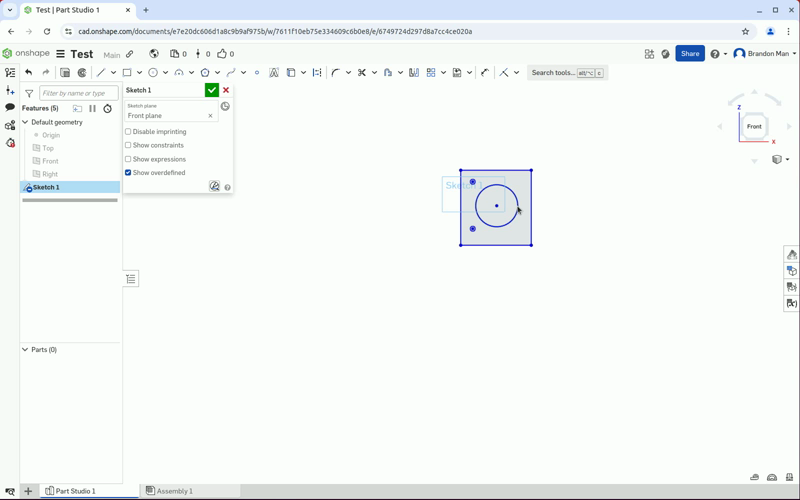
key_down(shift)
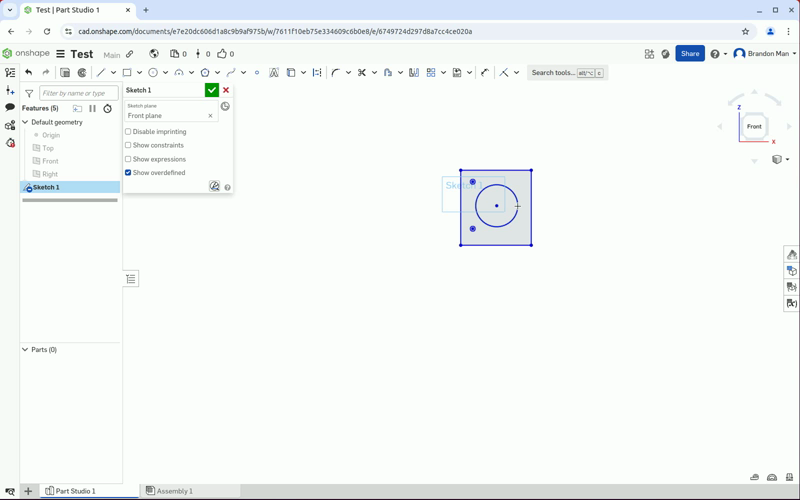
mouse_move(519, 228)
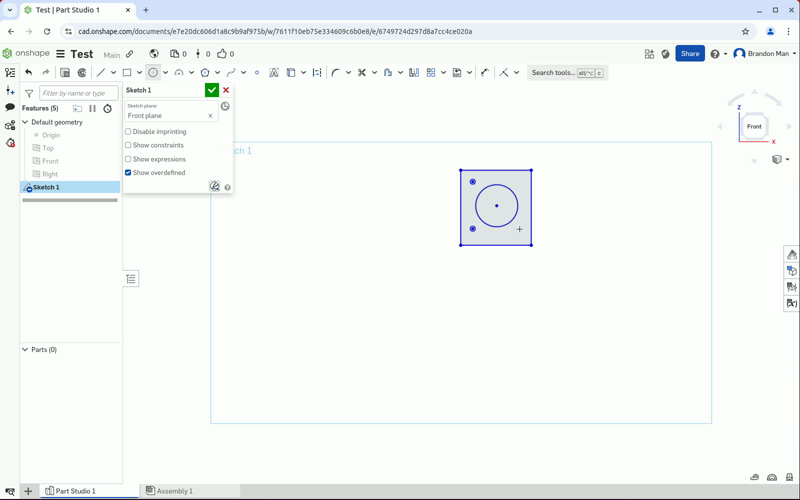
click(519, 228)
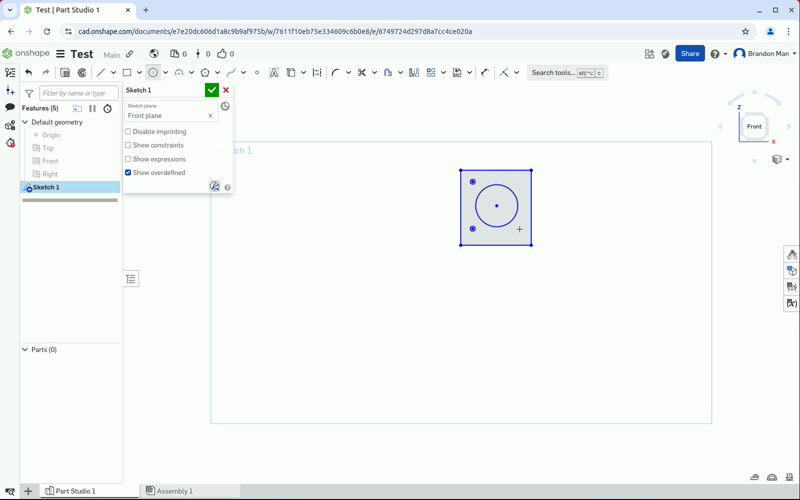
key_up(shift)
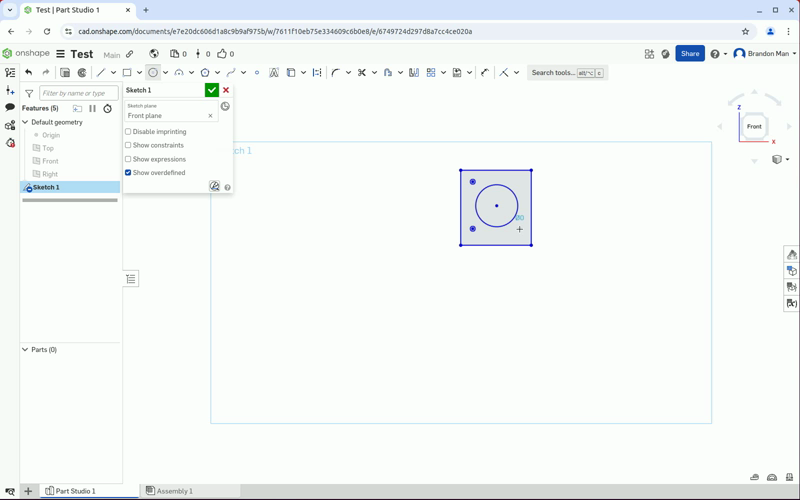
mouse_move(522, 228)
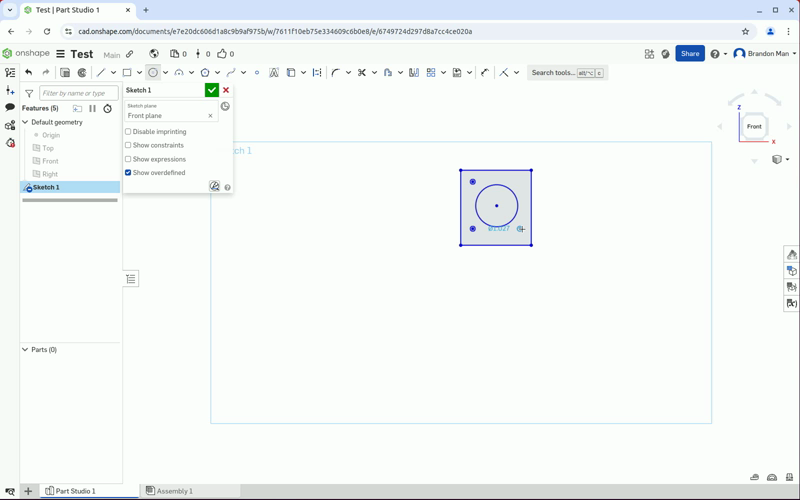
scroll(6)
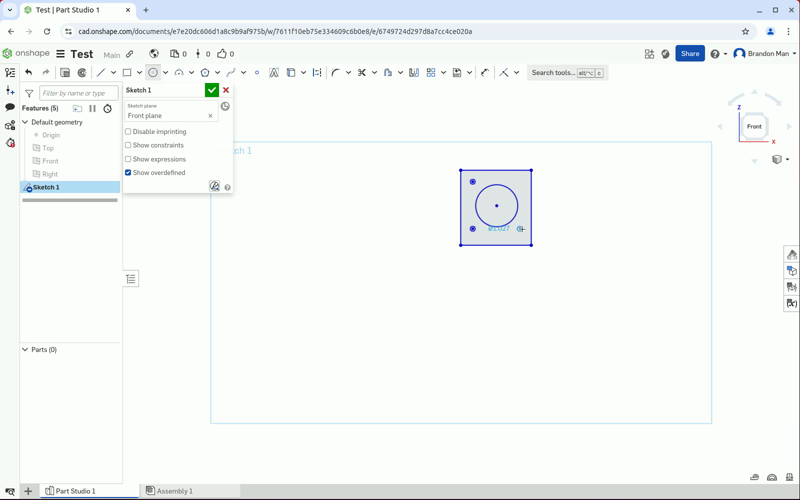
scroll(6)
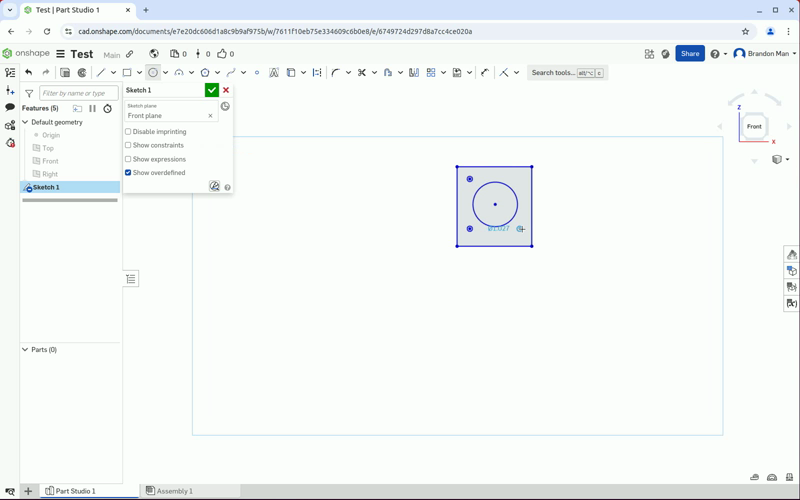
scroll(6)
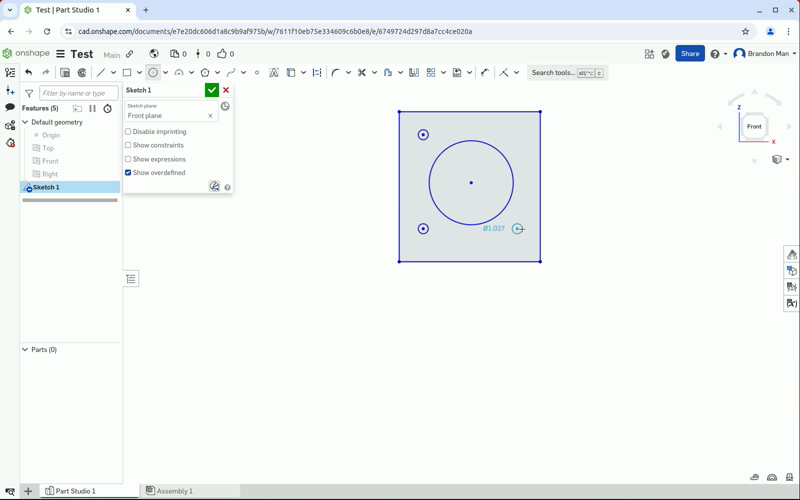
scroll(6)
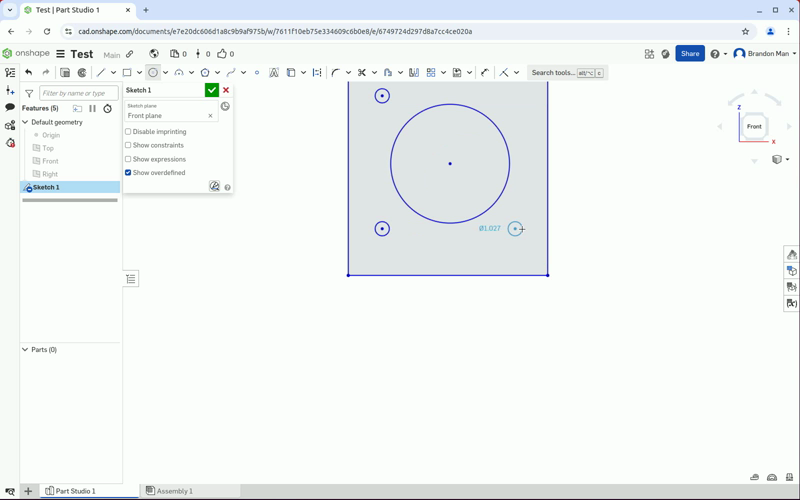
scroll(6)
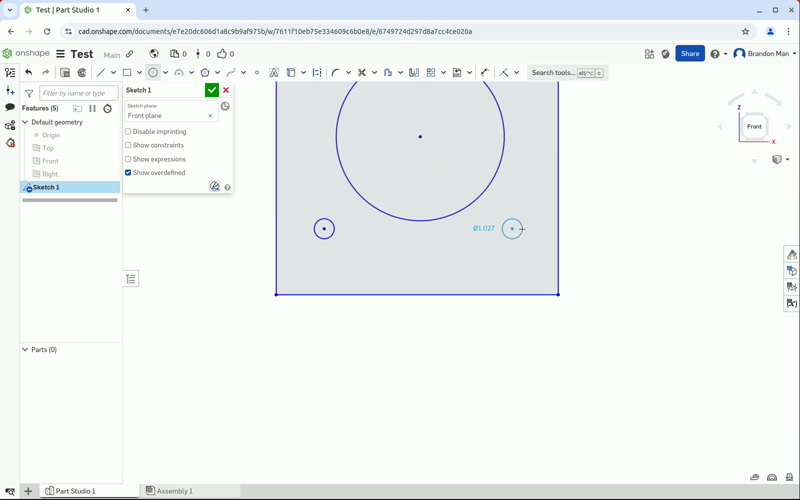
scroll(6)
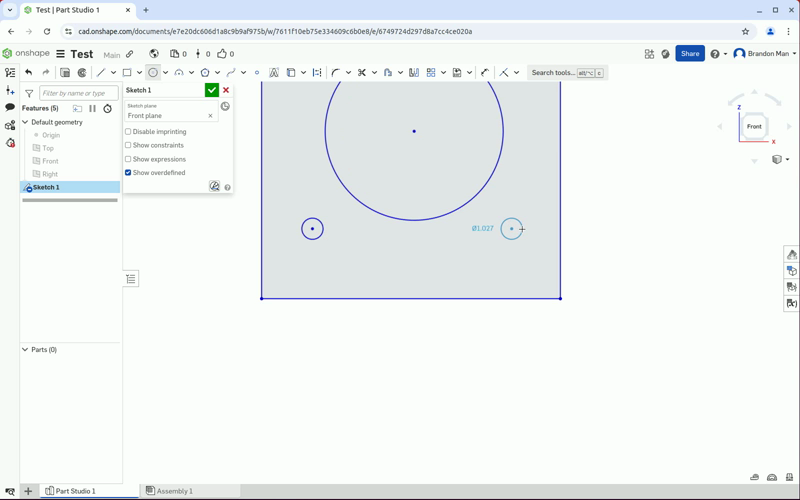
scroll(6)
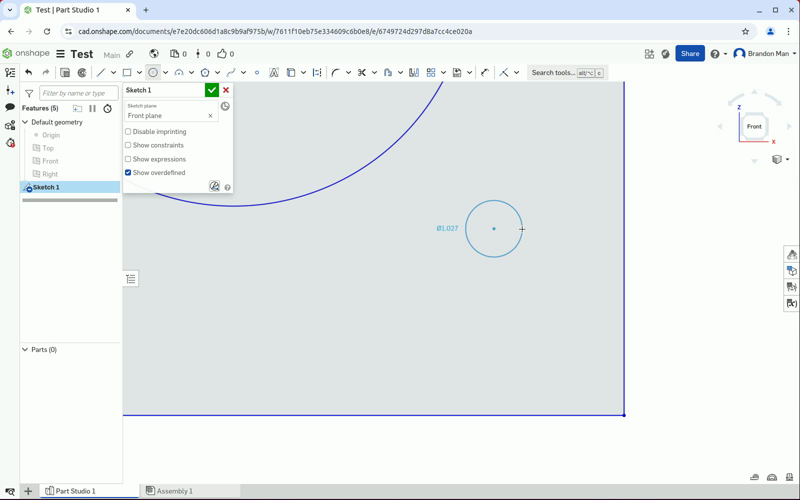
click(522, 228)
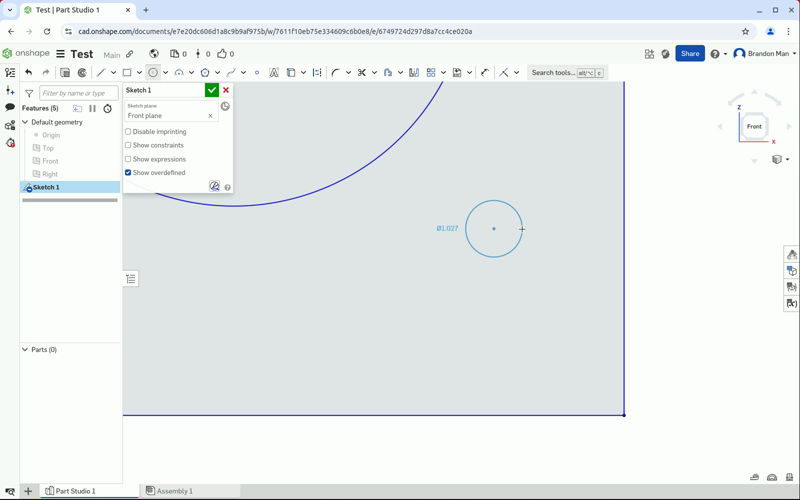
scroll(-6)
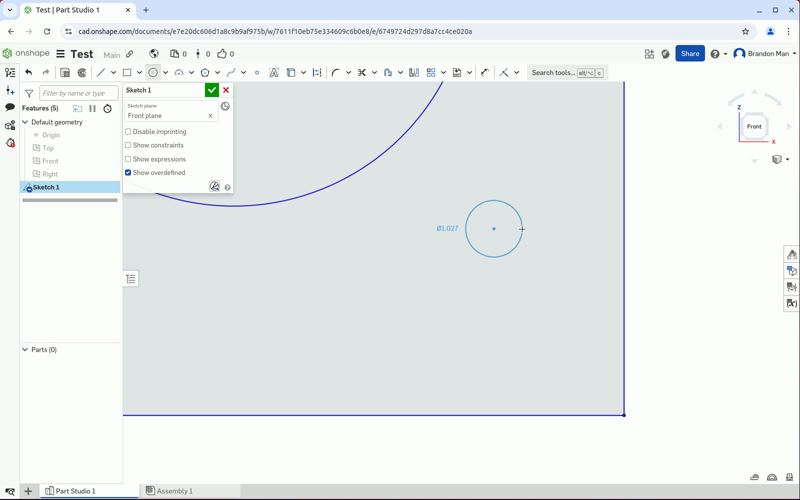
scroll(-6)
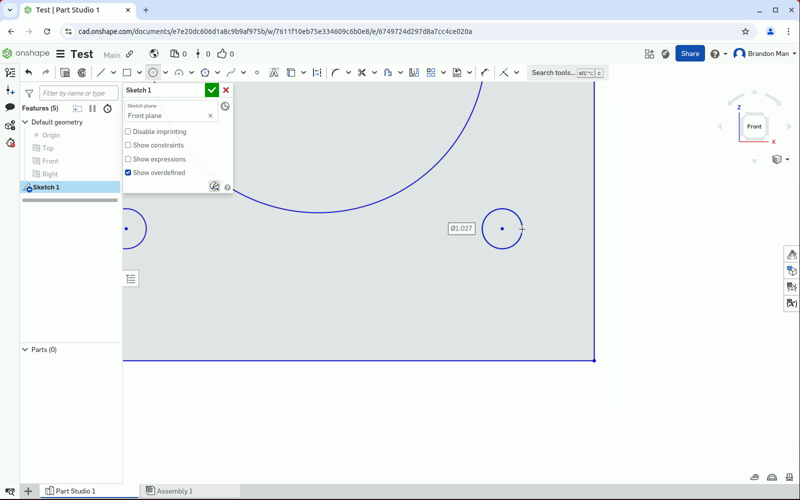
scroll(-6)
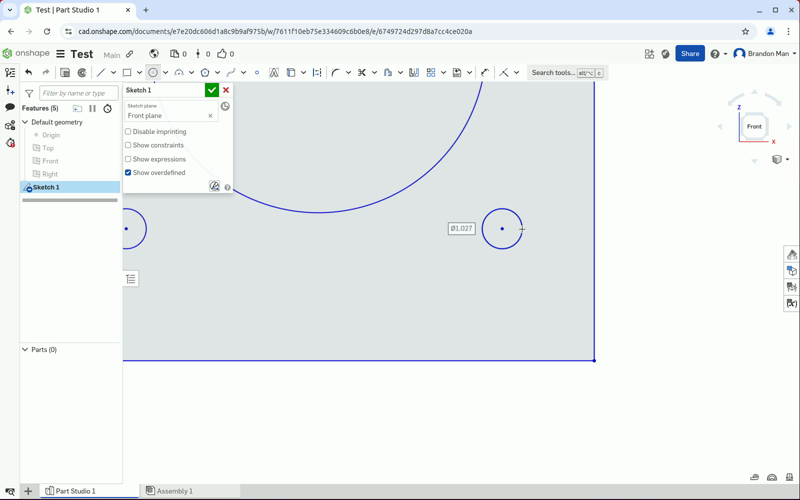
scroll(-6)
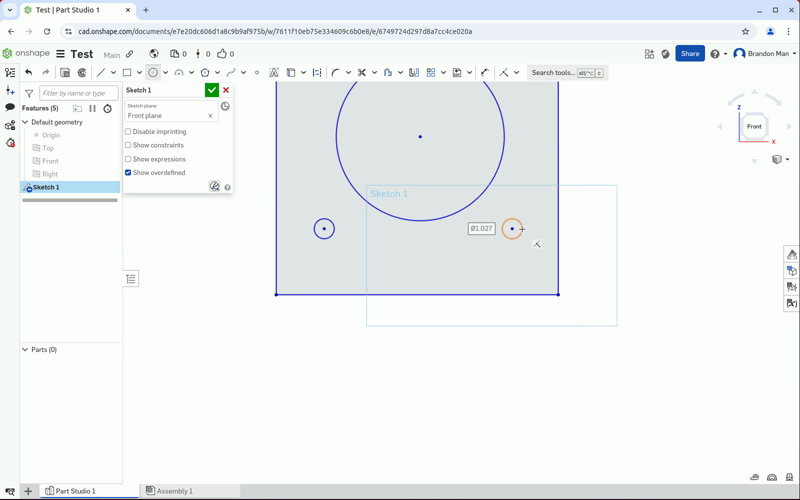
scroll(-6)
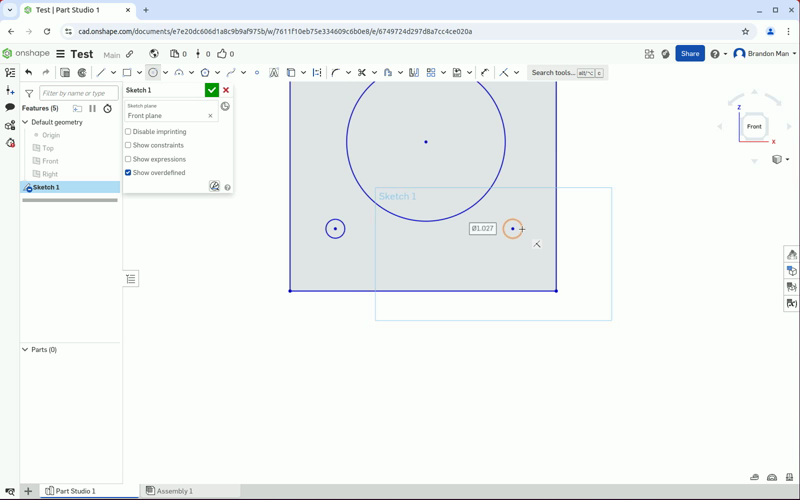
scroll(-6)
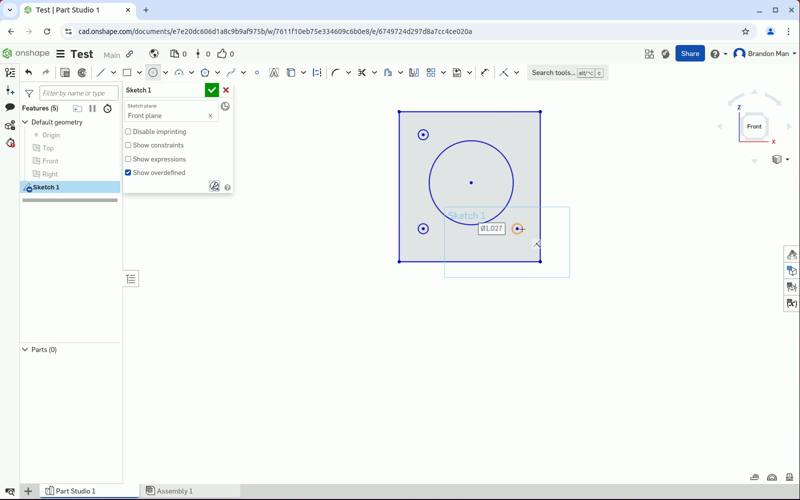
scroll(-6)
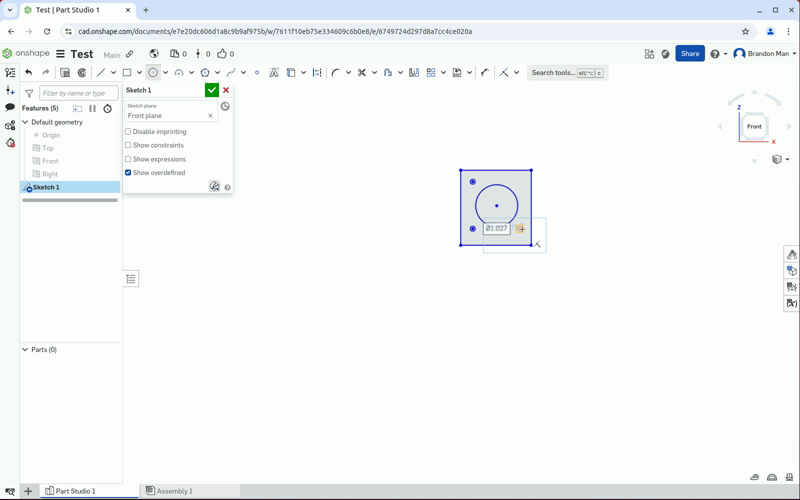
key(esc)
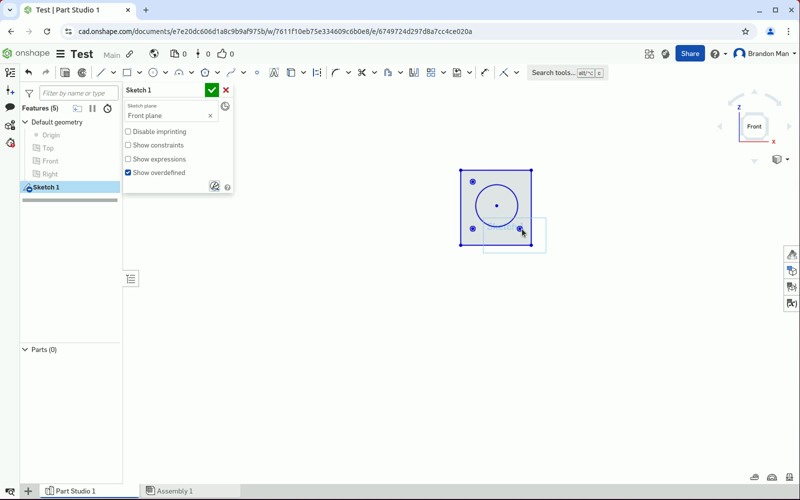
key(c)
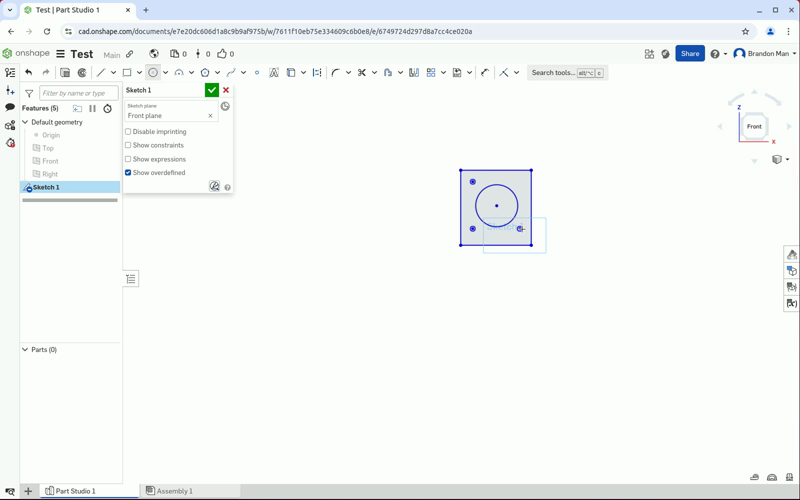
key_down(shift)
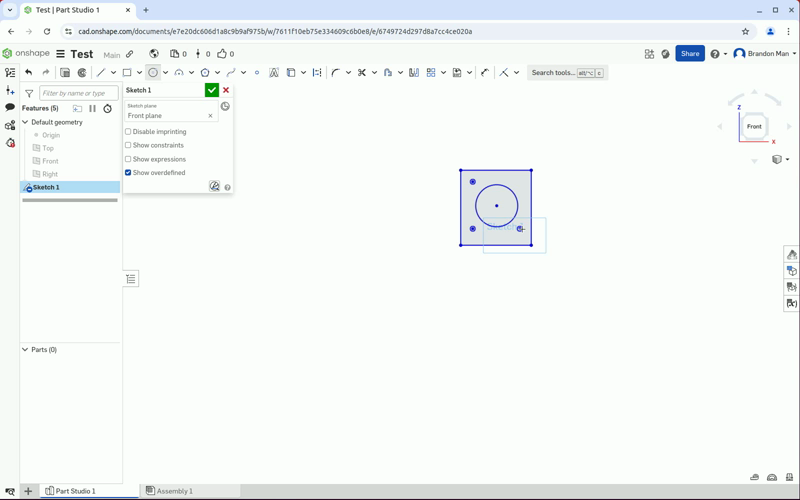
mouse_move(519, 181)
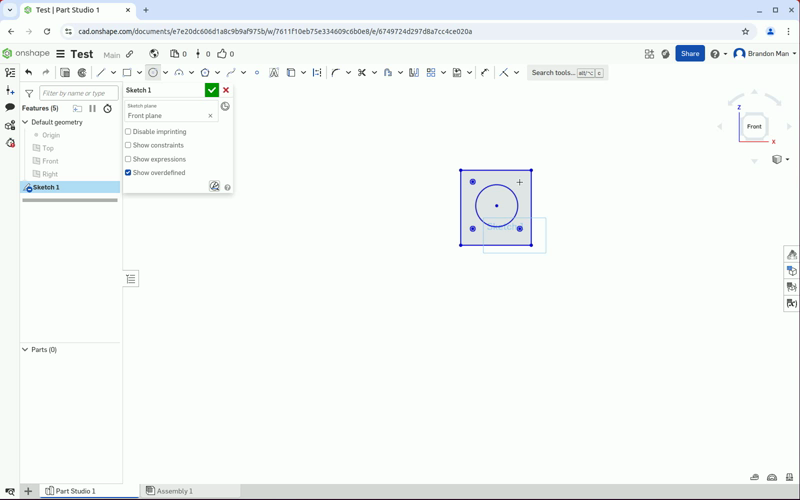
click(519, 181)
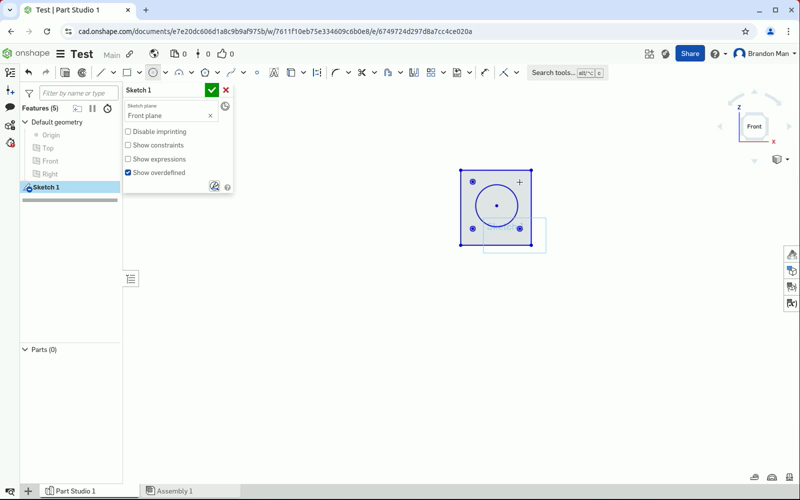
key_up(shift)
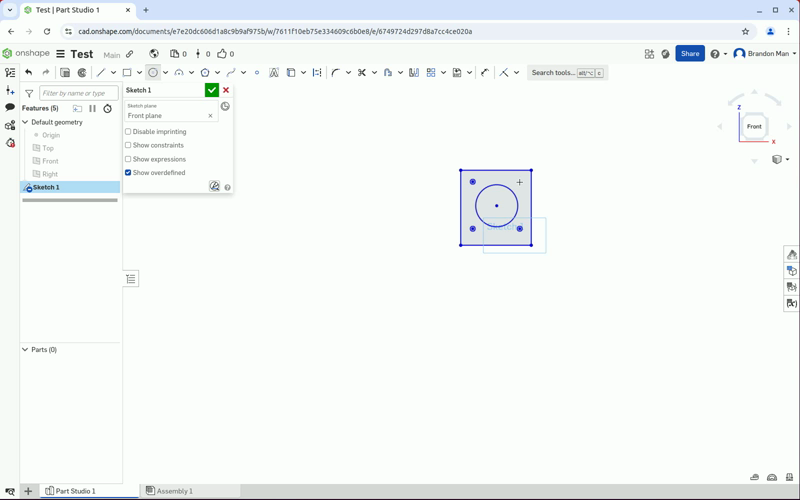
mouse_move(522, 181)
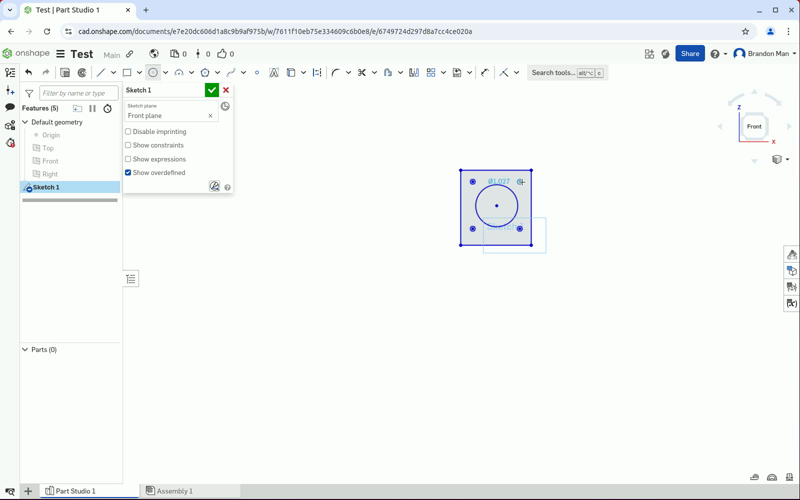
scroll(6)
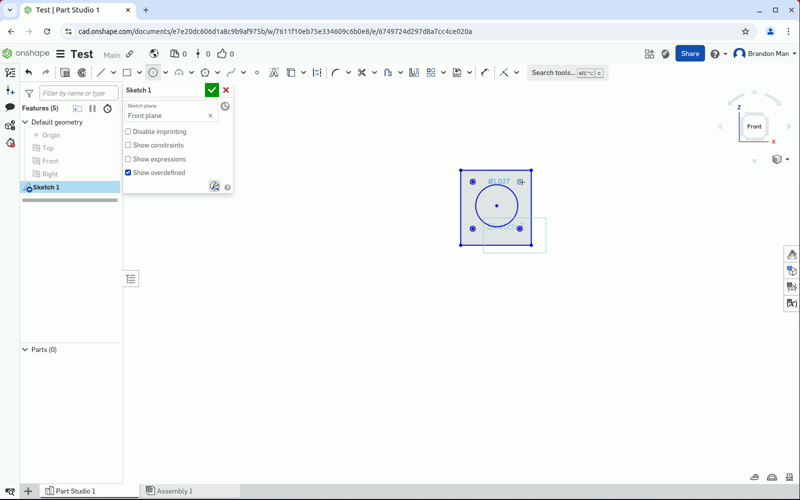
scroll(6)
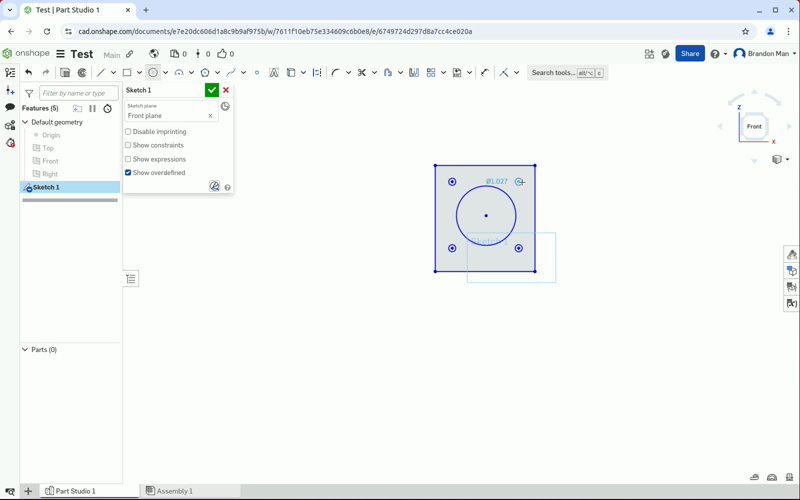
scroll(6)
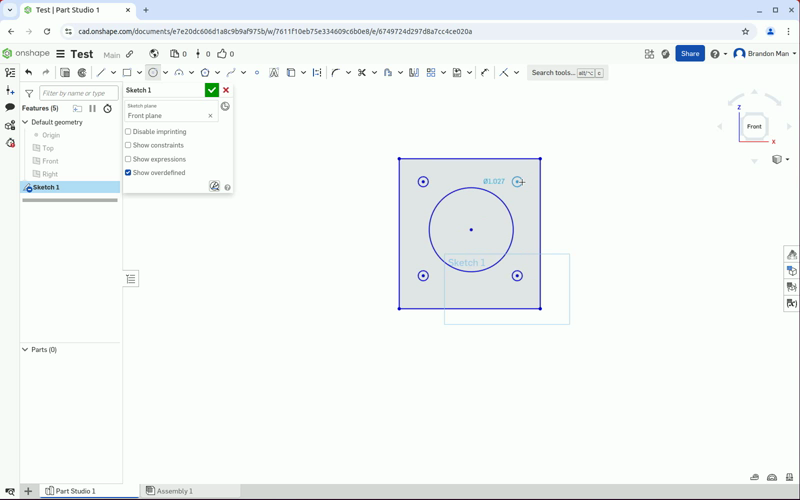
scroll(6)
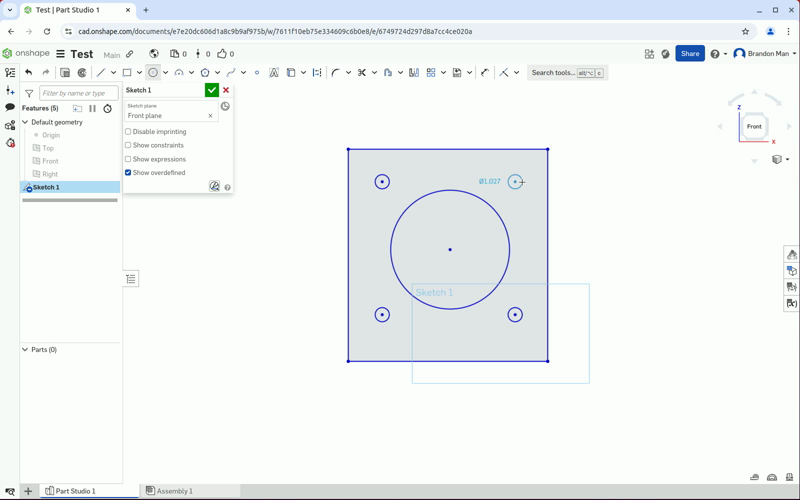
scroll(6)
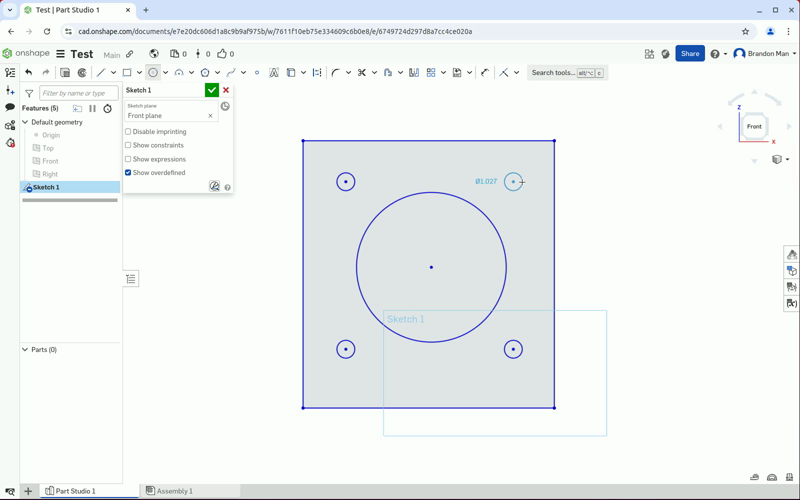
scroll(6)
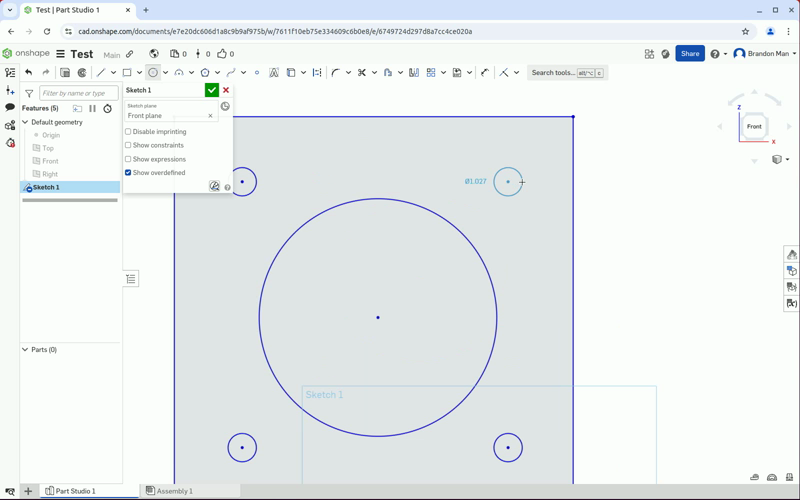
scroll(6)
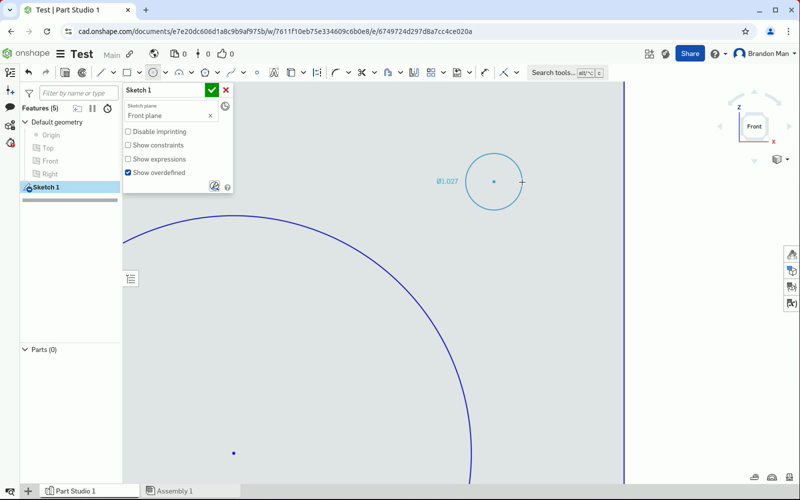
click(522, 181)
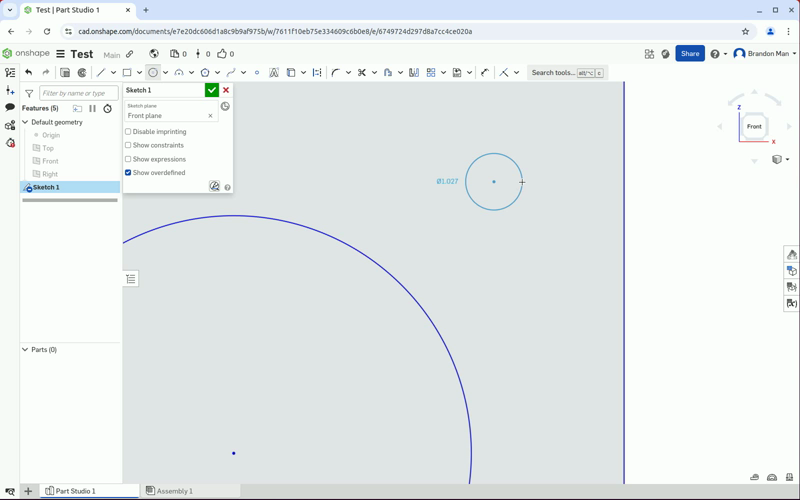
scroll(-6)
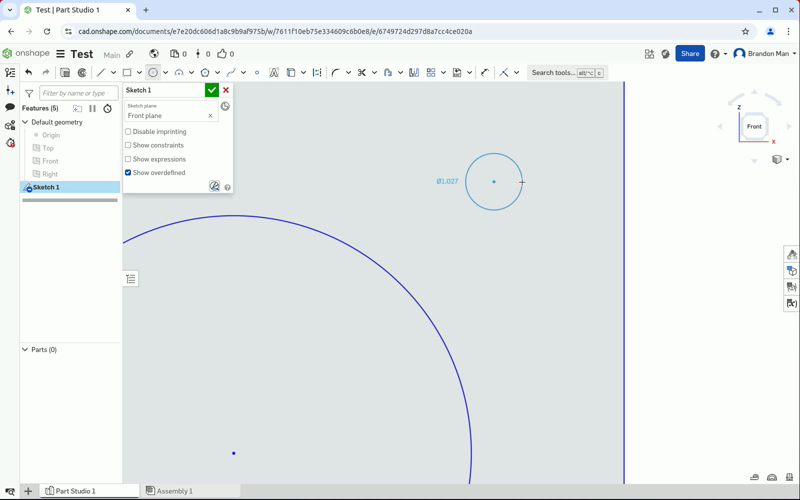
scroll(-6)
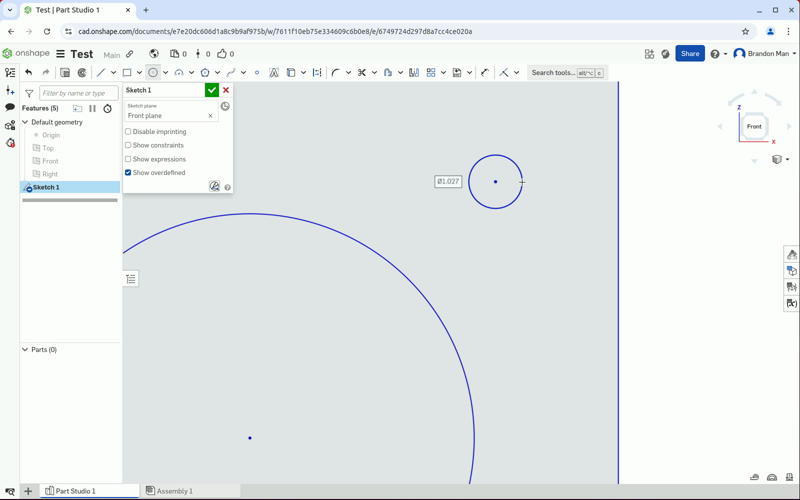
scroll(-6)
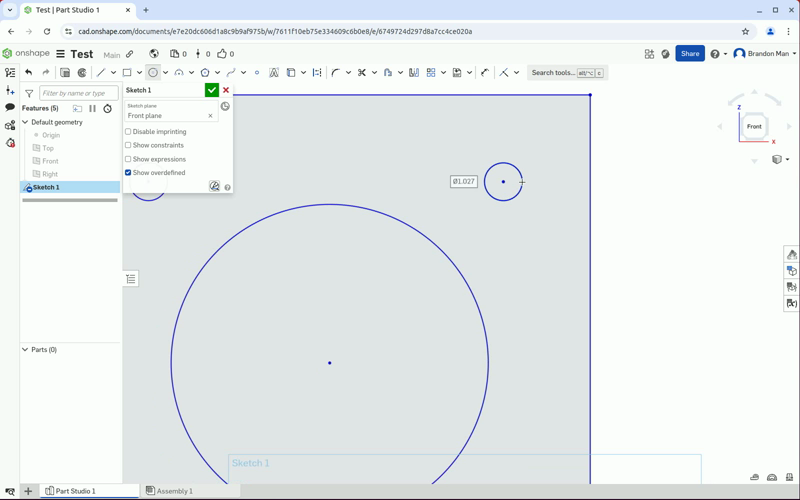
scroll(-6)
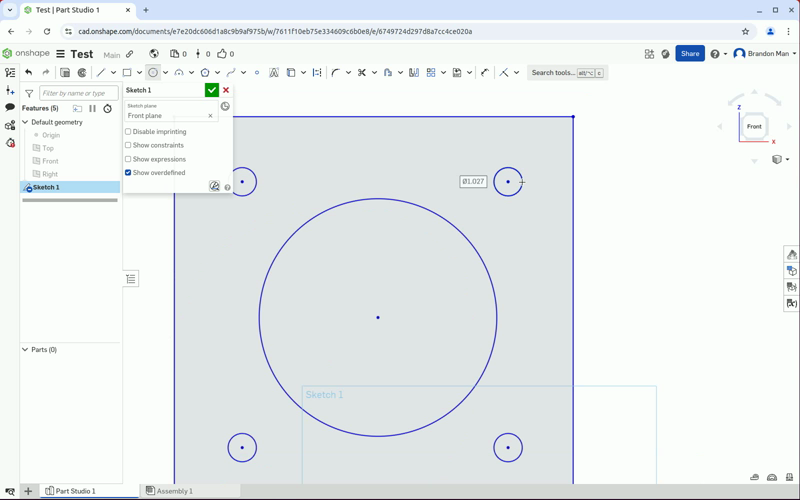
scroll(-6)
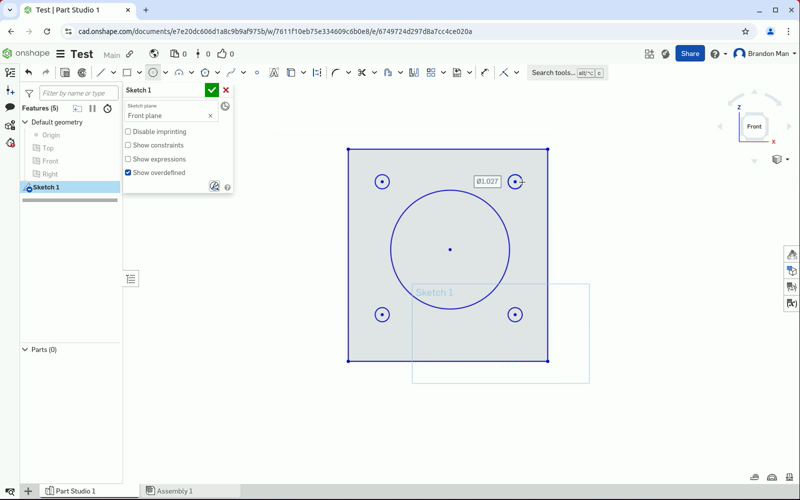
scroll(-6)
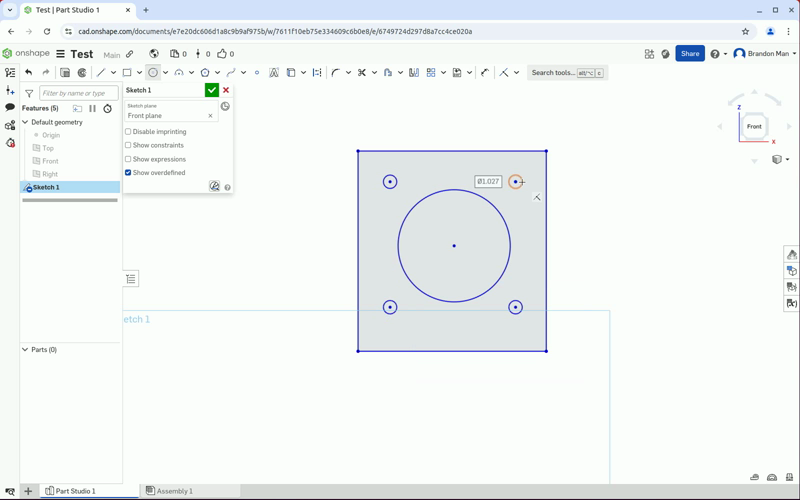
scroll(-6)
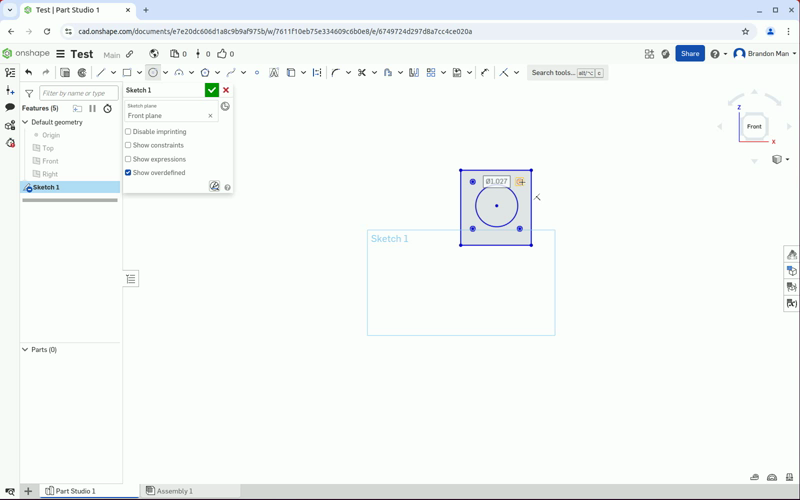
key(esc)
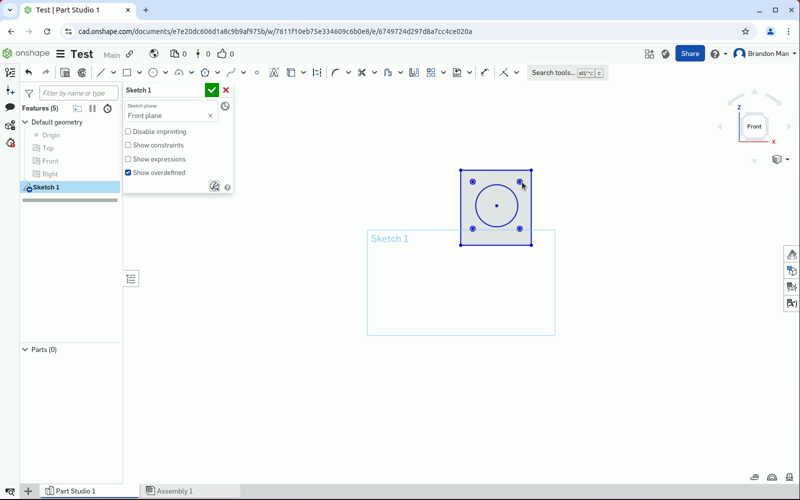
mouse_move(509, 226)
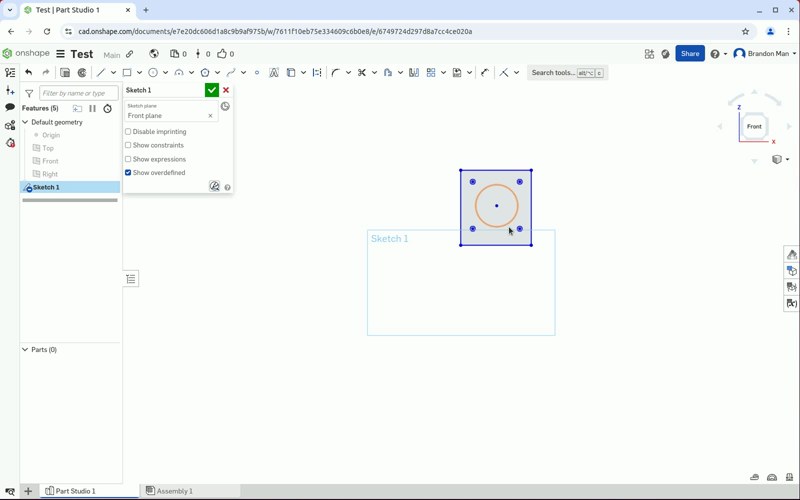
click(509, 226)
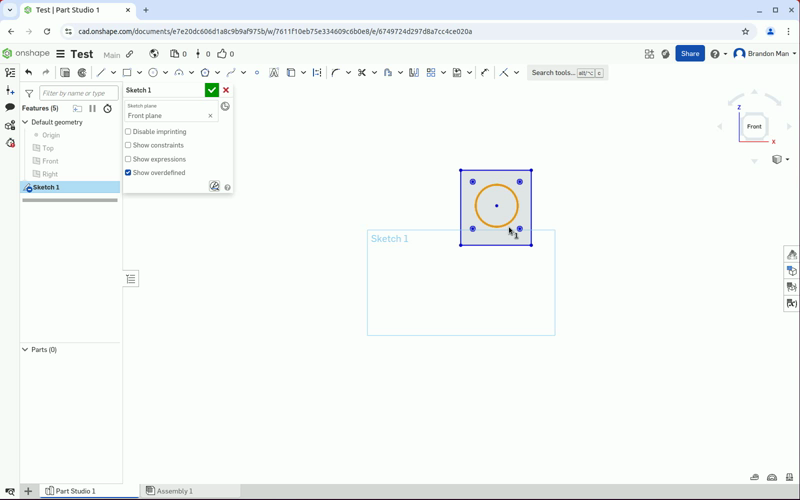
mouse_move(73, 352)
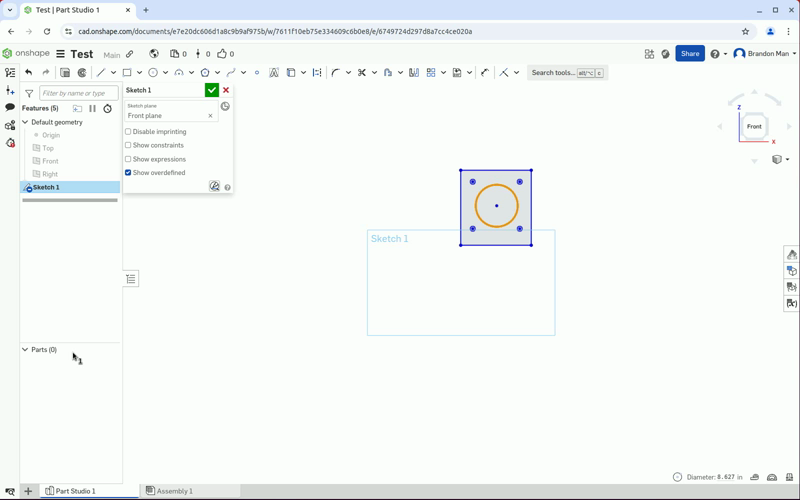
key(shift+y)
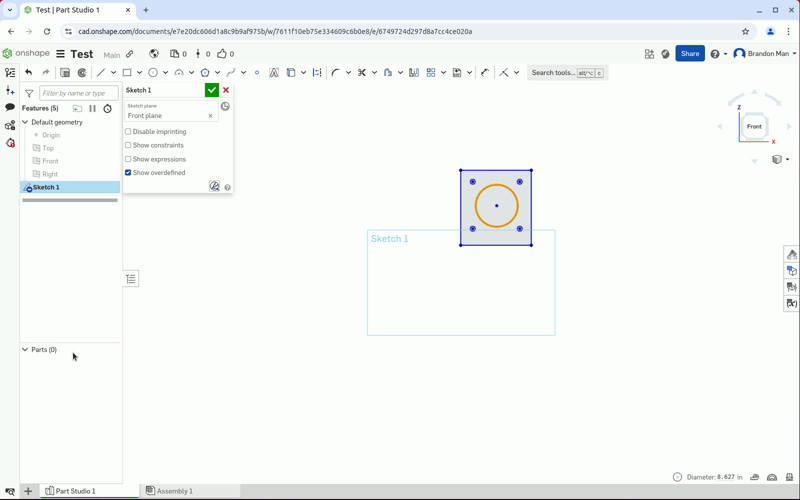
key(shift+e)
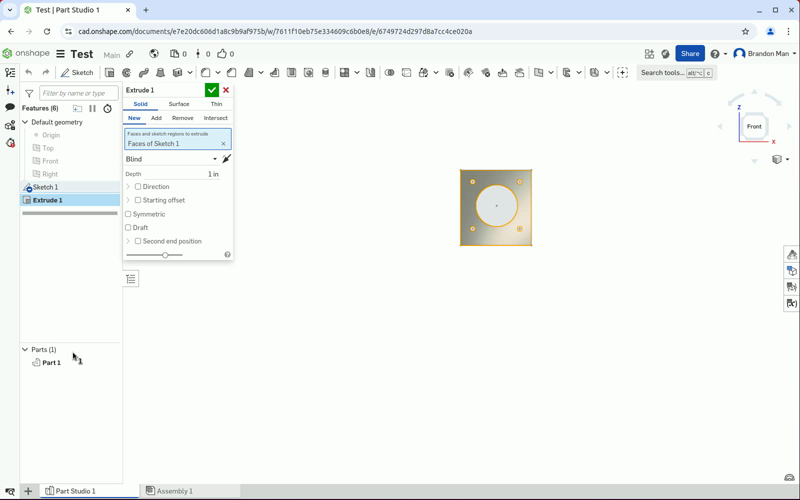
mouse_move(143, 106)
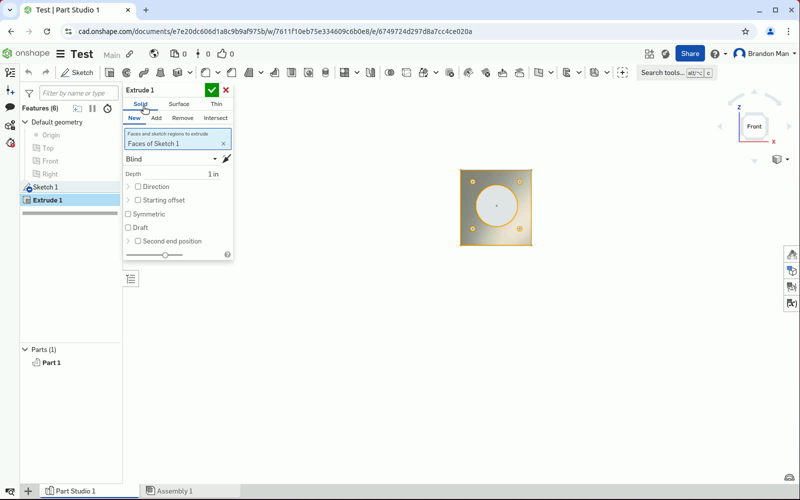
click(143, 106)
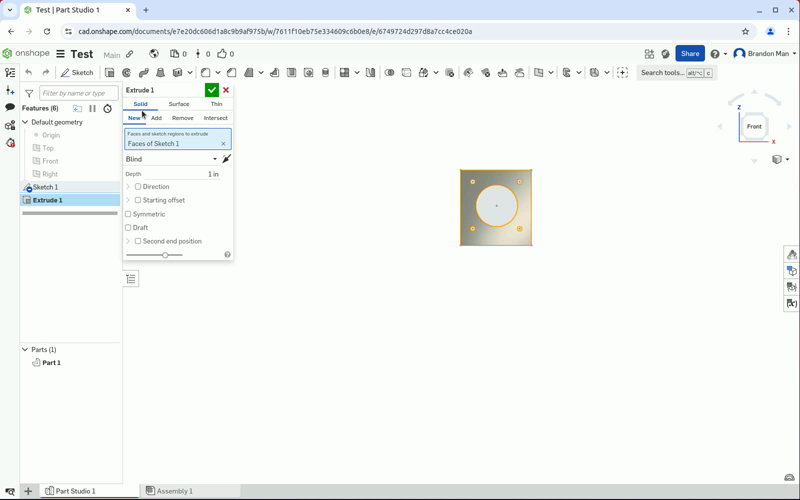
mouse_move(137, 120)
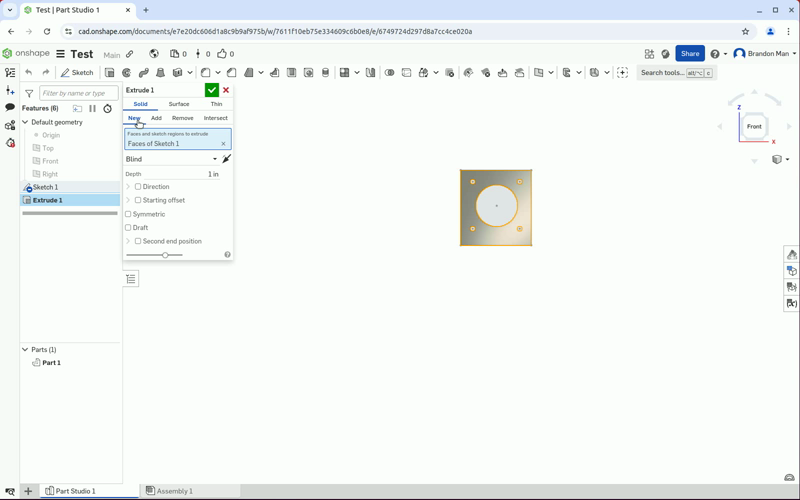
click(137, 120)
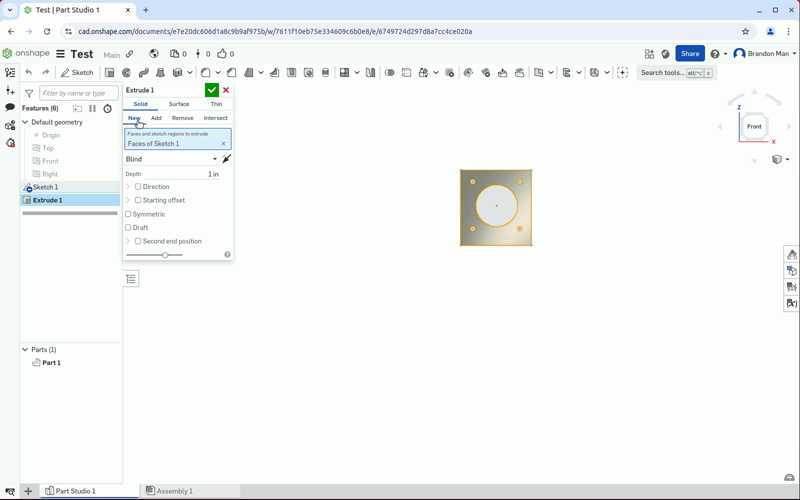
key(tab, 4)
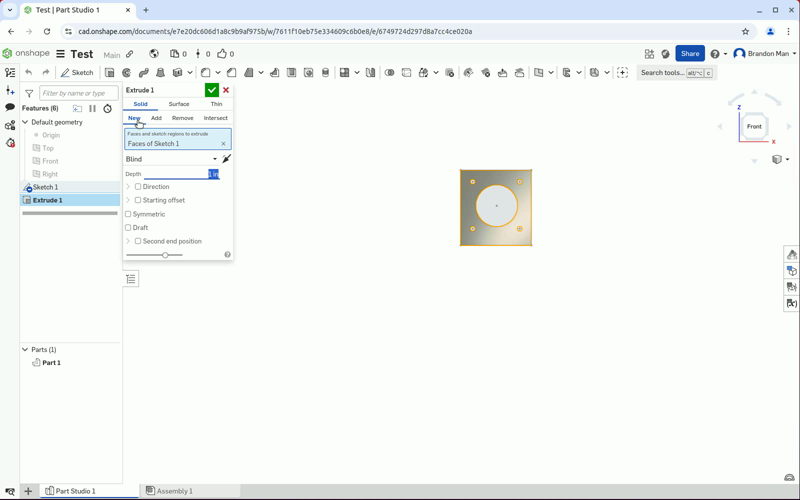
text(1.444)
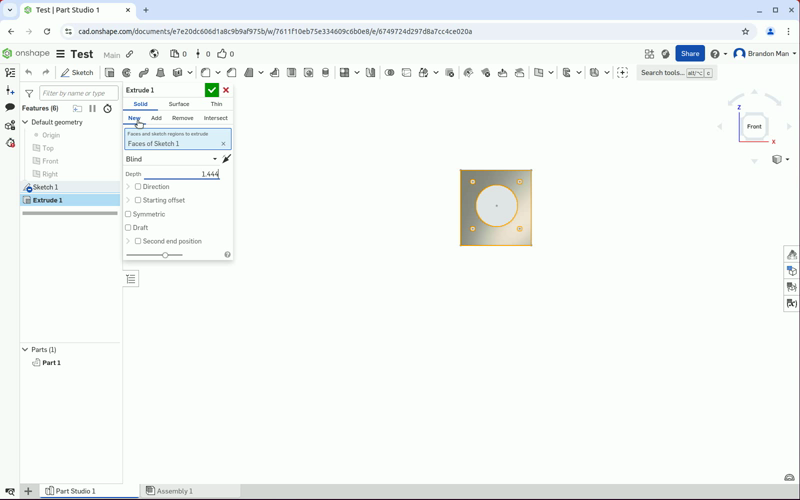
key(enter)
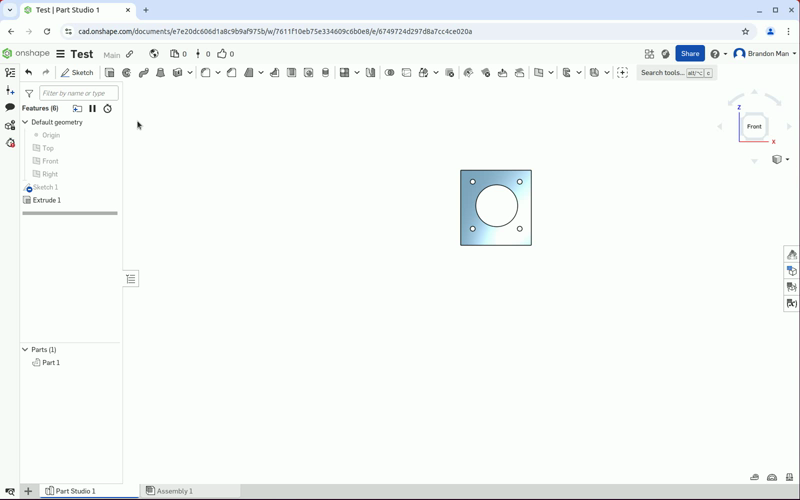
key(shift+h)
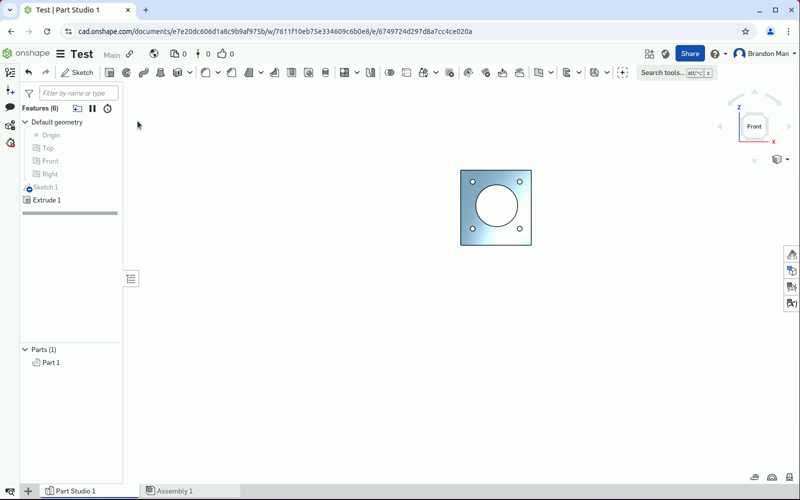
key(shift+h)
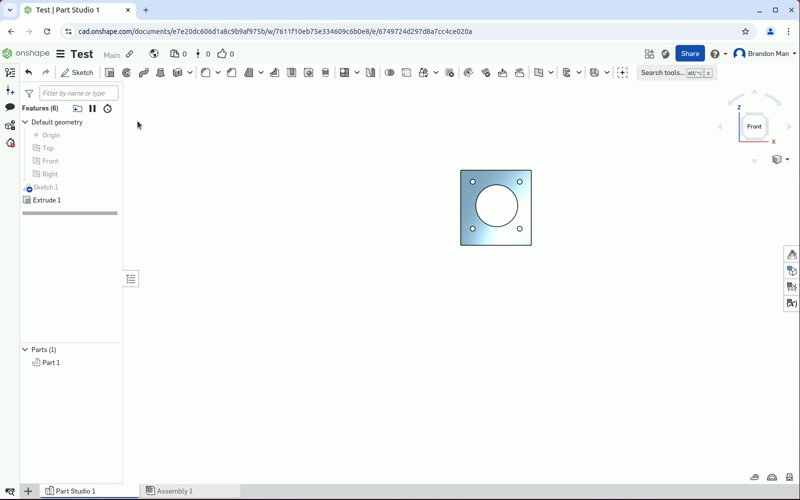
mouse_move(73, 189)
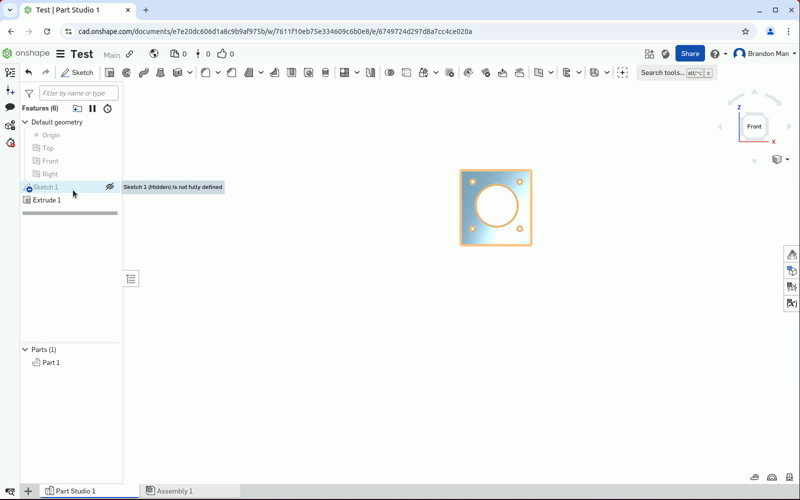
click(73, 189)
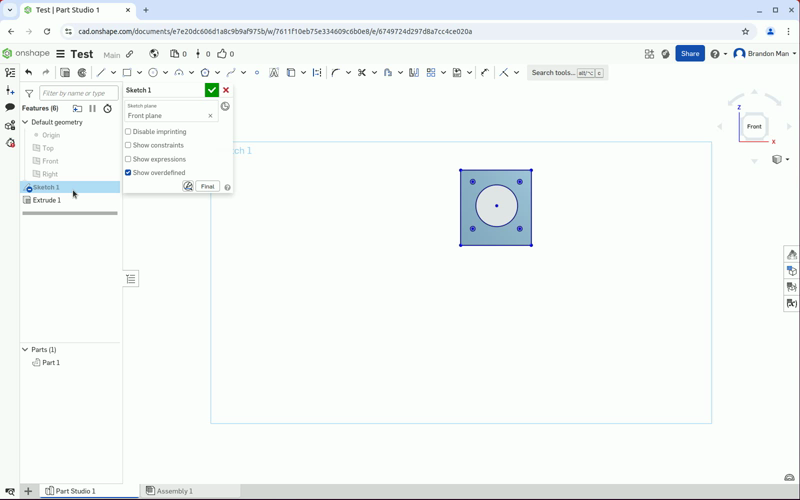
mouse_move(229, 92)
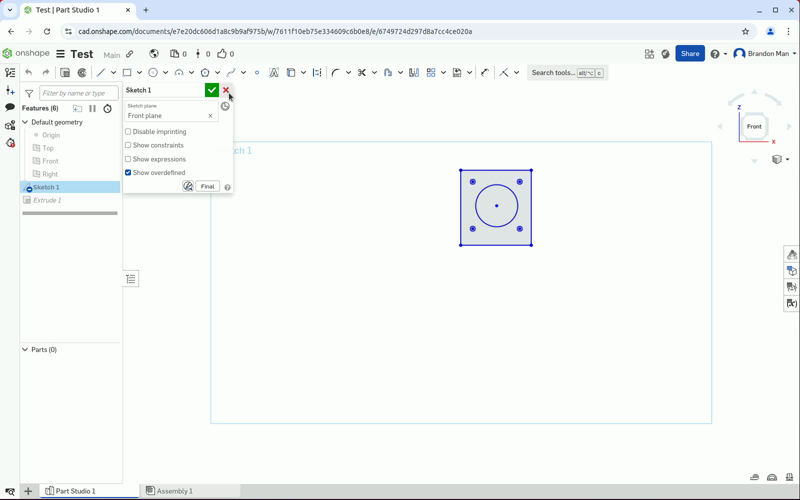
click(229, 92)
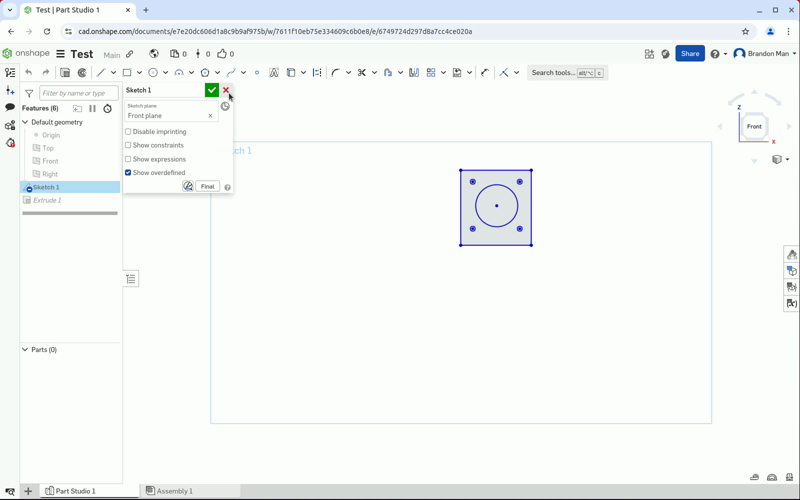
key(shift+s)
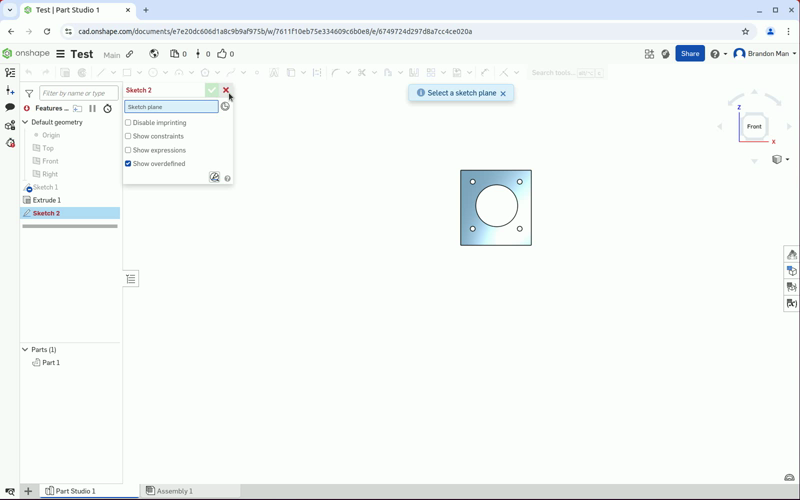
mouse_move(73, 163)
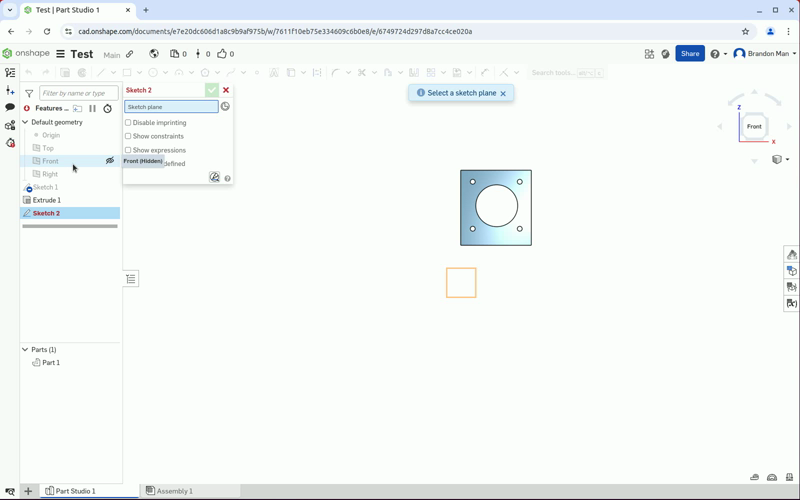
click(73, 163)
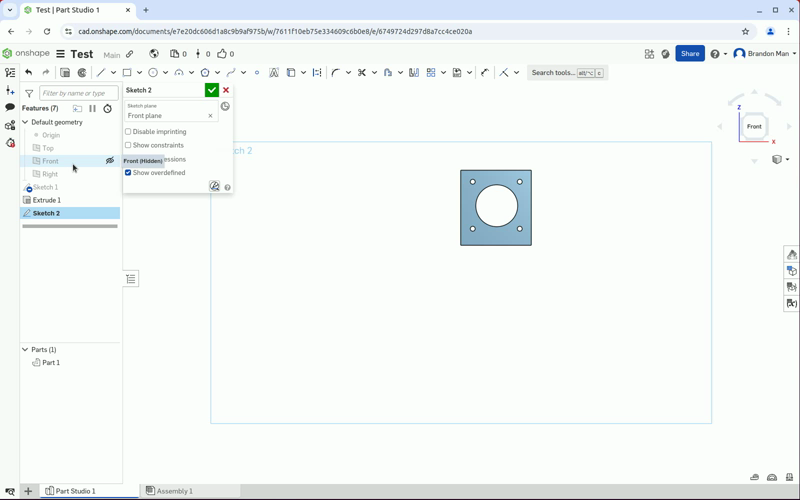
mouse_move(73, 352)
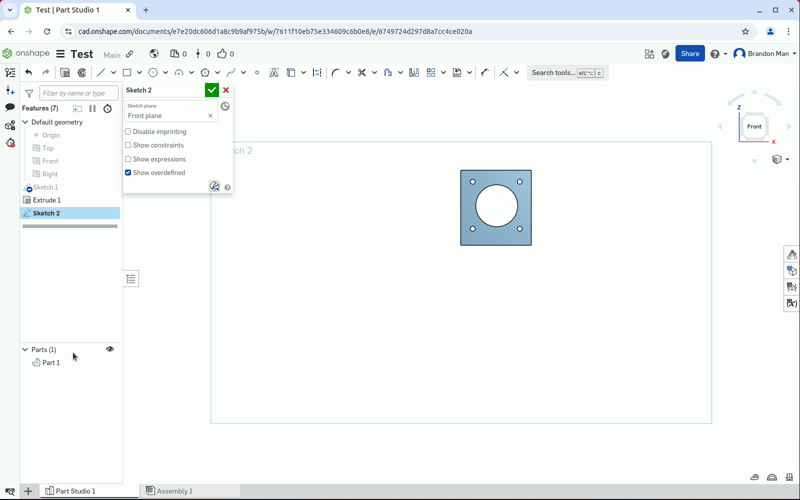
key(y)
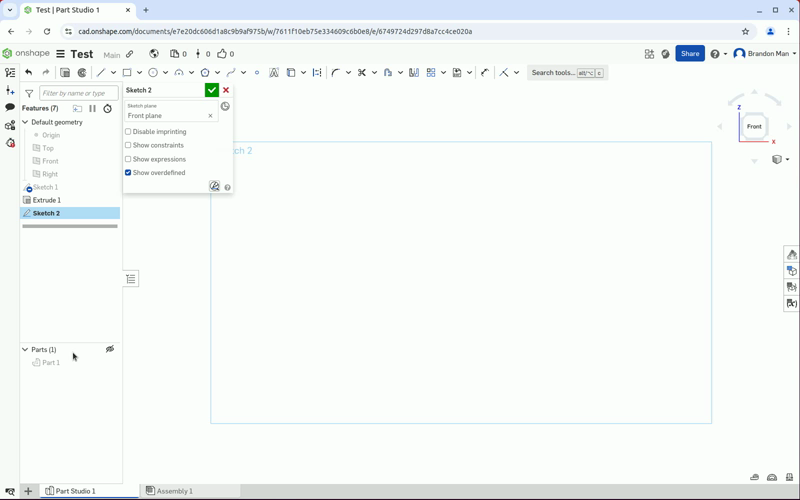
key(l)
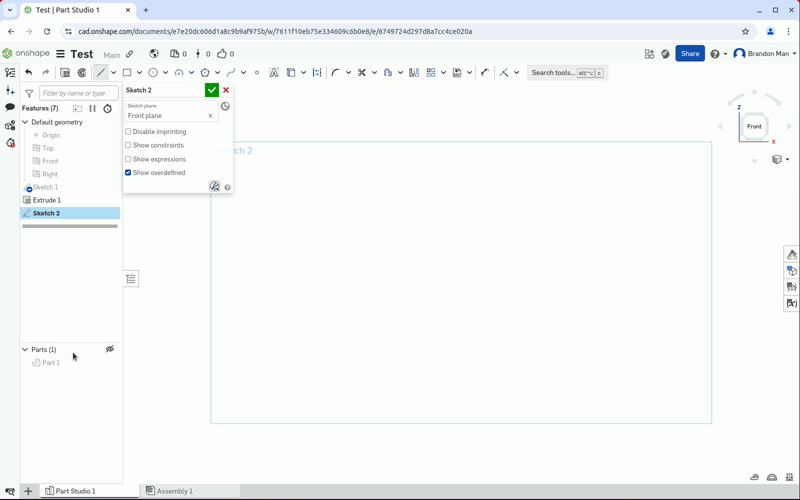
key_down(shift)
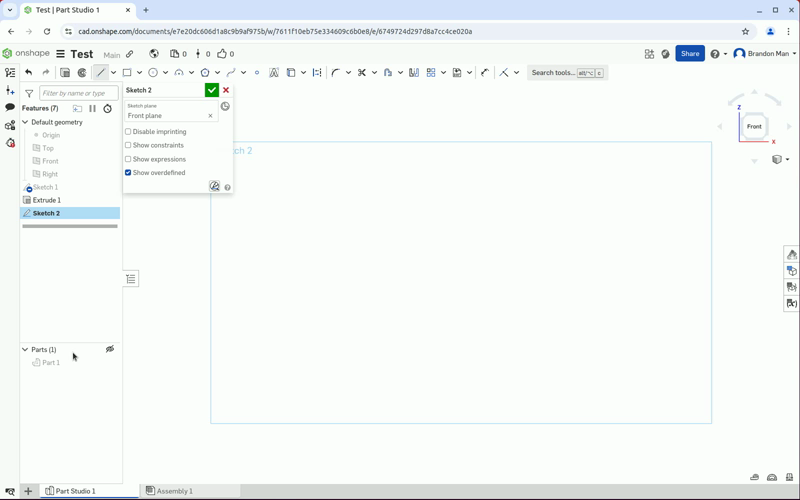
mouse_move(460, 264)
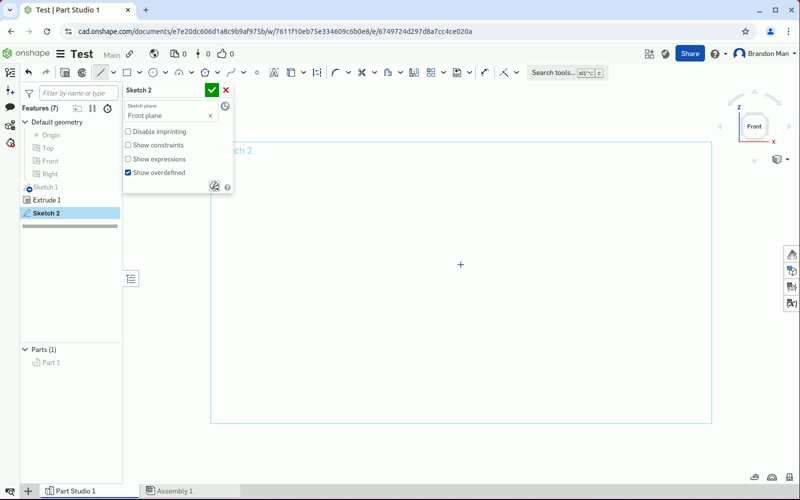
click(460, 264)
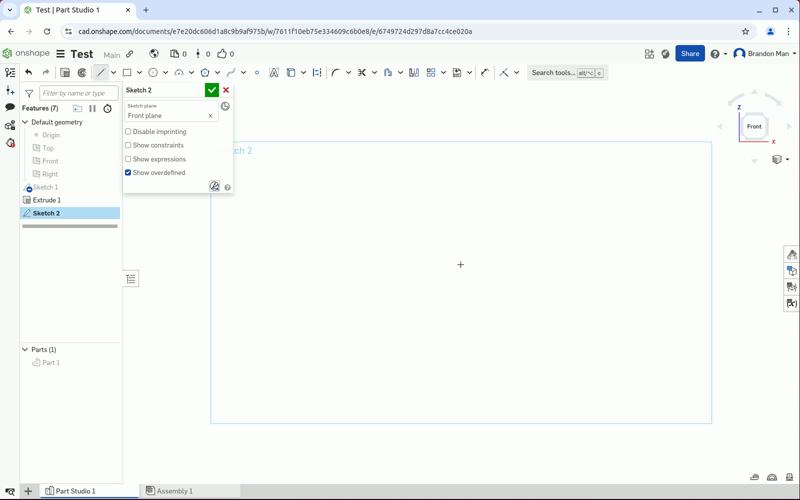
key_up(shift)
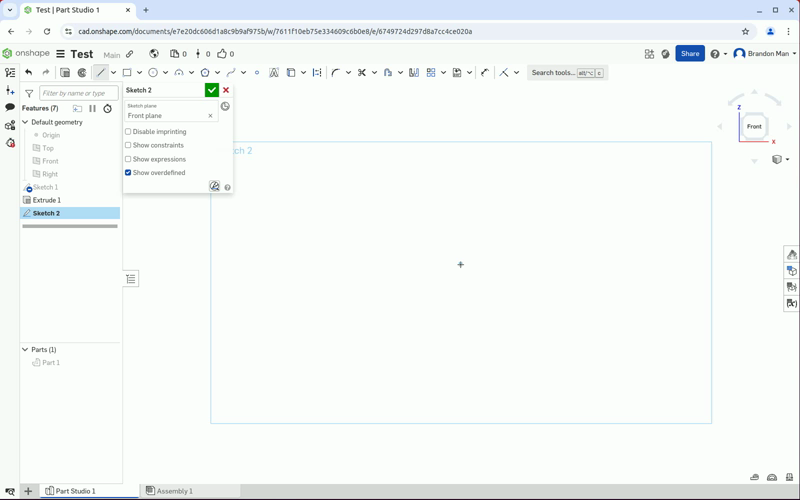
key_down(shift)
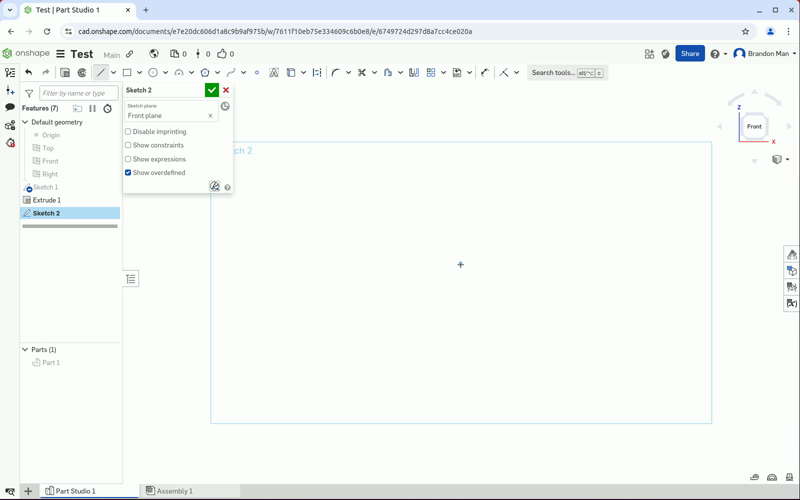
mouse_move(490, 264)
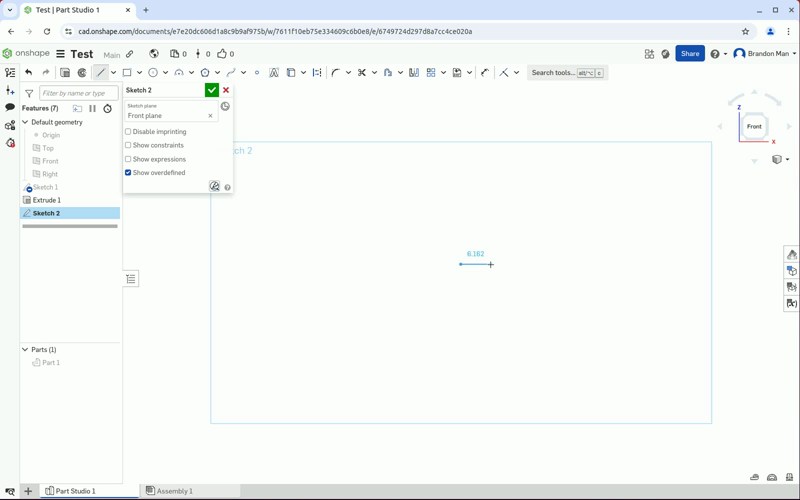
mouse_move(475, 264)
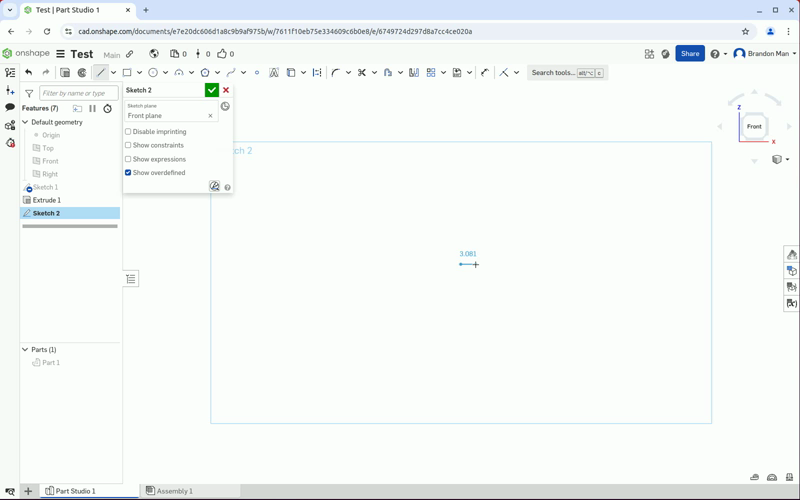
click(475, 264)
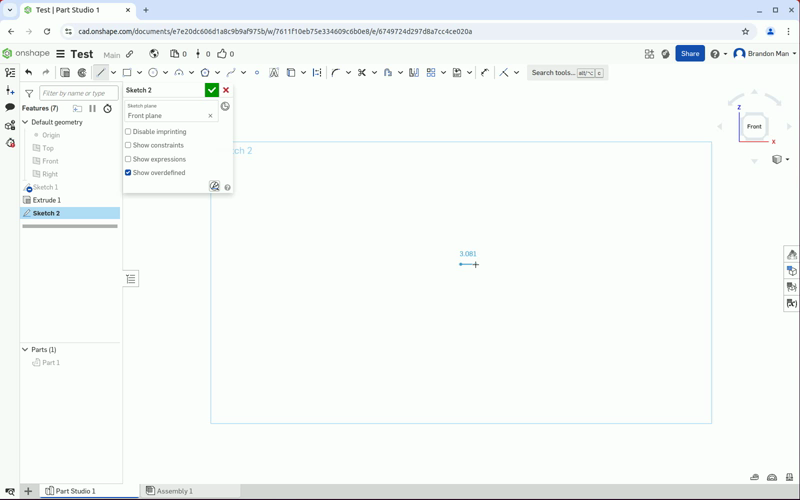
key_up(shift)
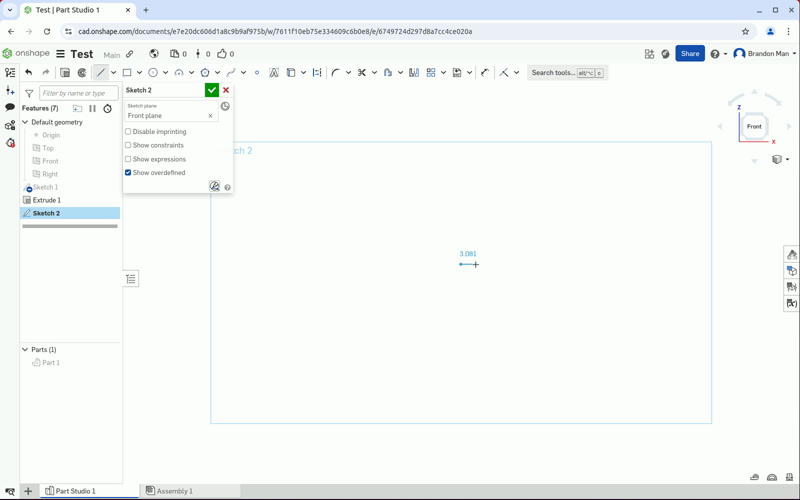
key(esc)
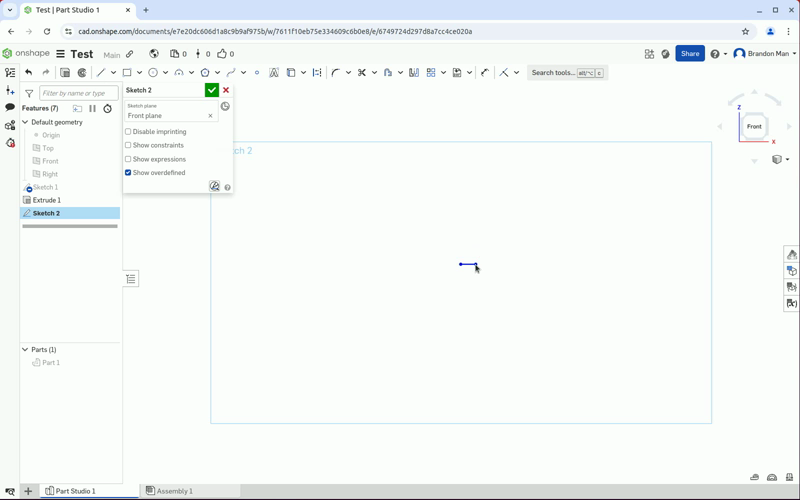
key(a)
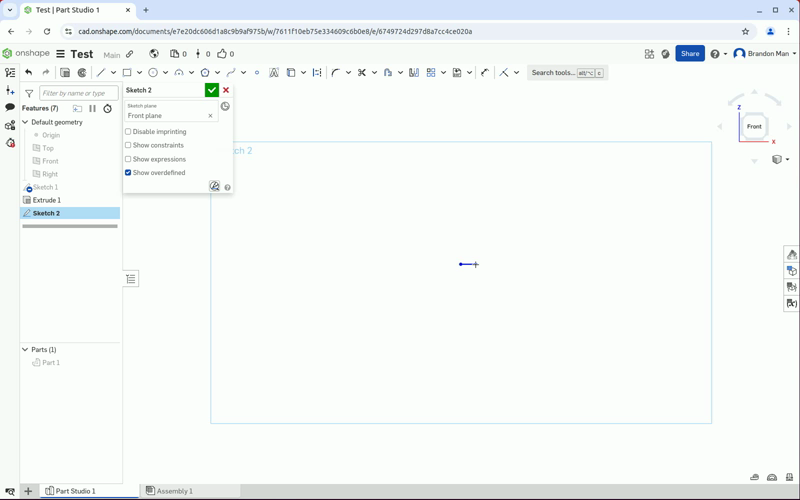
mouse_move(475, 264)
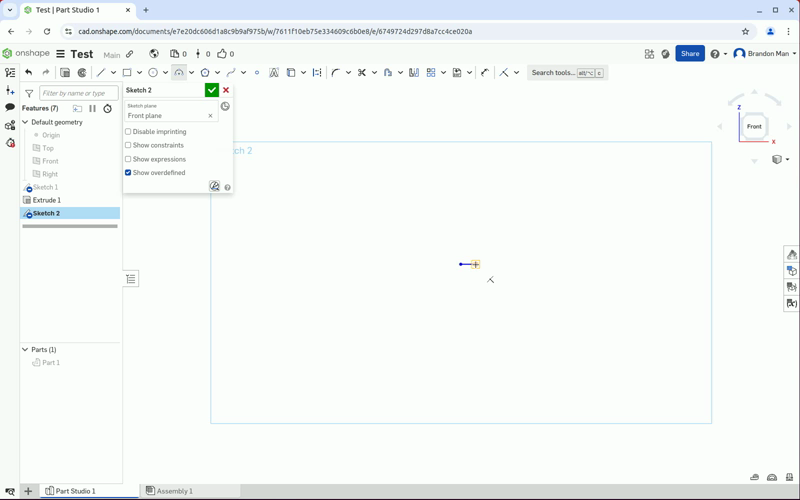
click(475, 264)
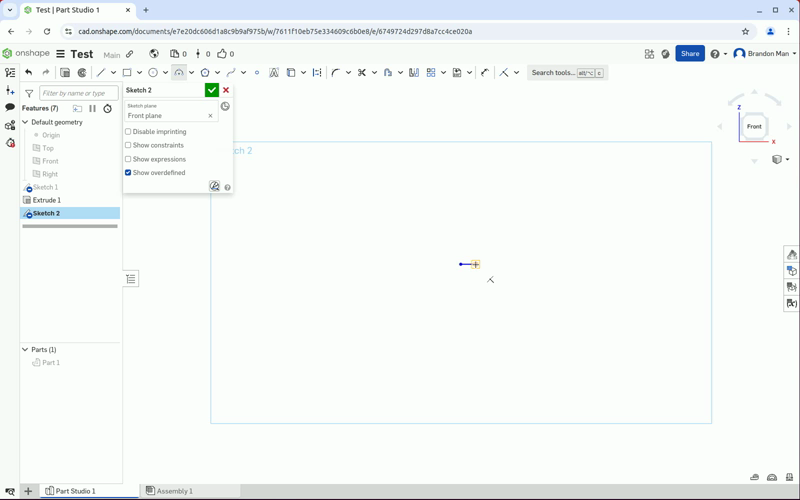
key_down(shift)
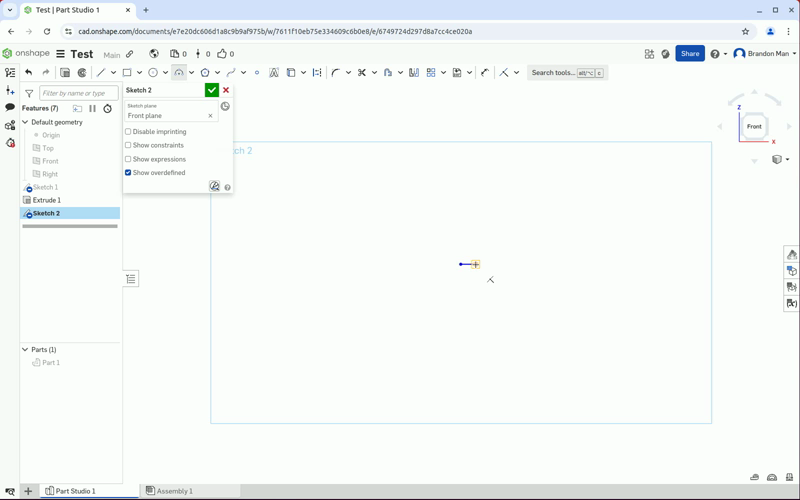
mouse_move(481, 264)
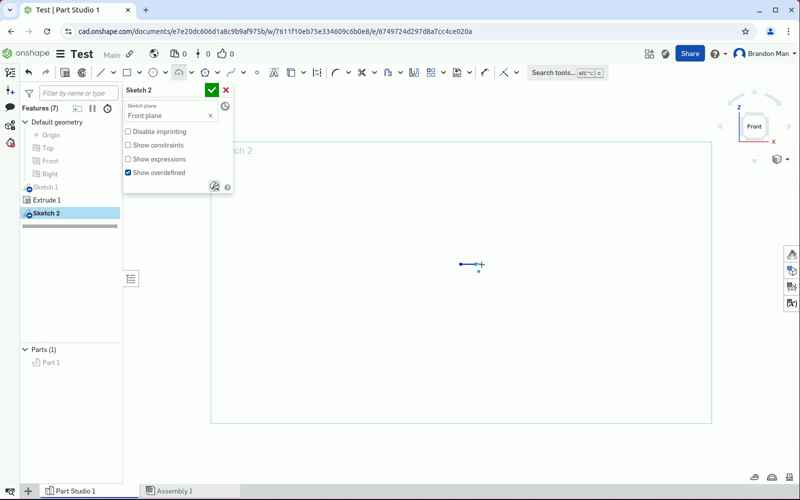
scroll(6)
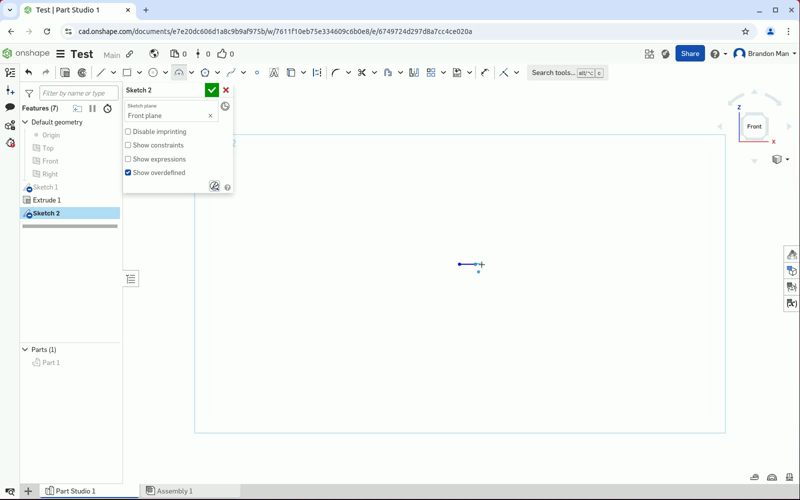
scroll(6)
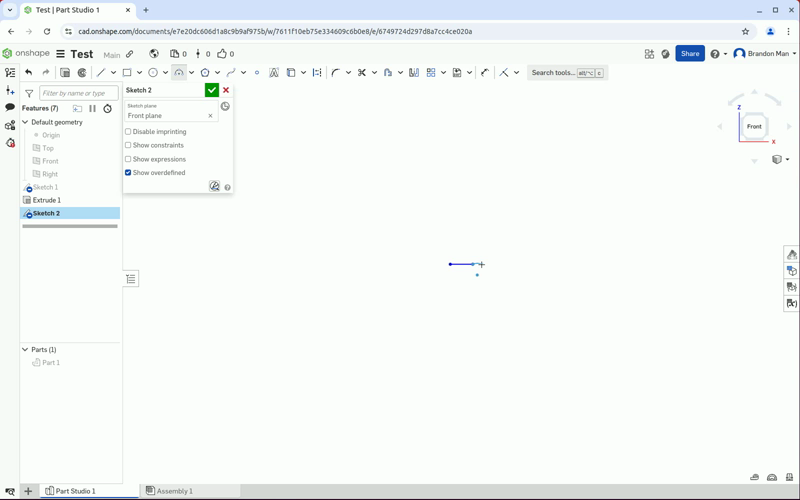
scroll(6)
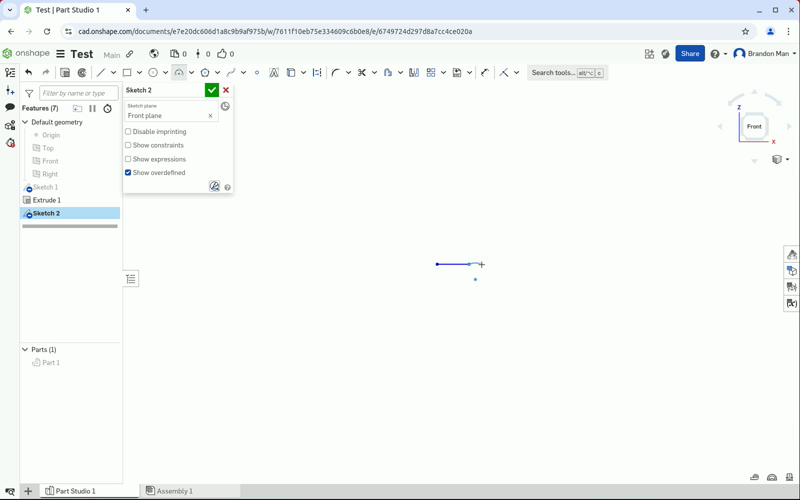
scroll(6)
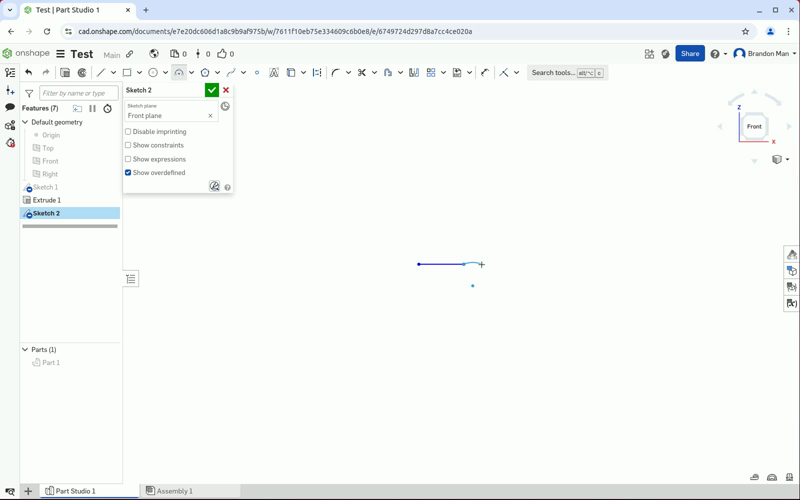
scroll(6)
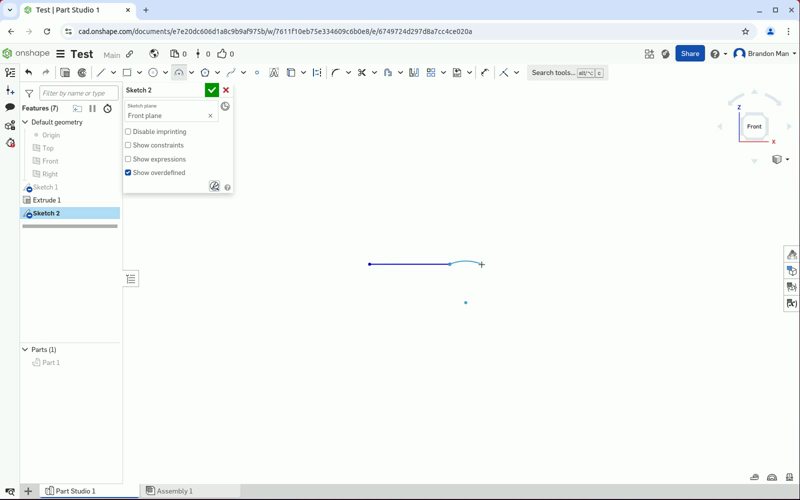
scroll(6)
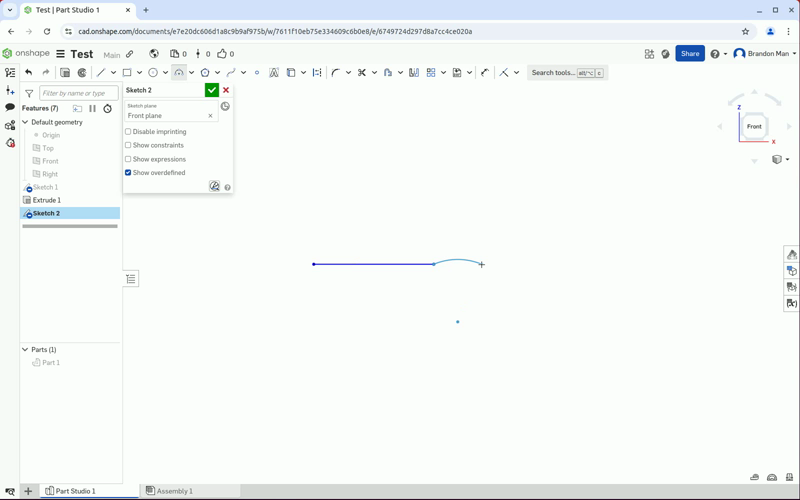
scroll(6)
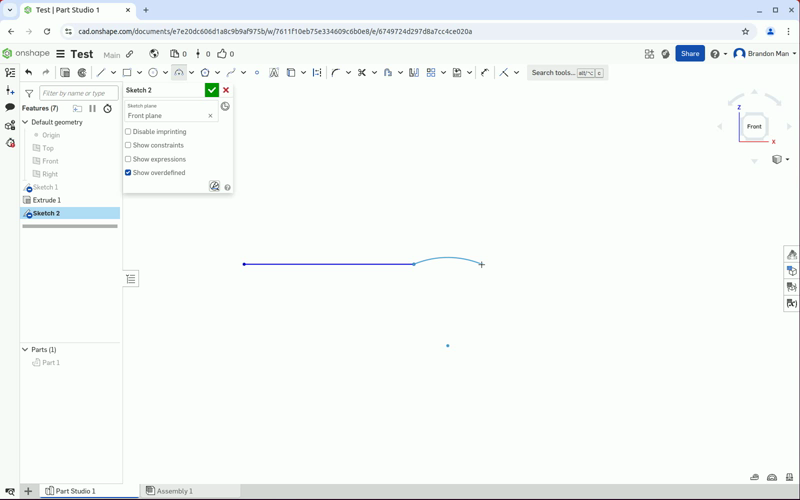
click(481, 264)
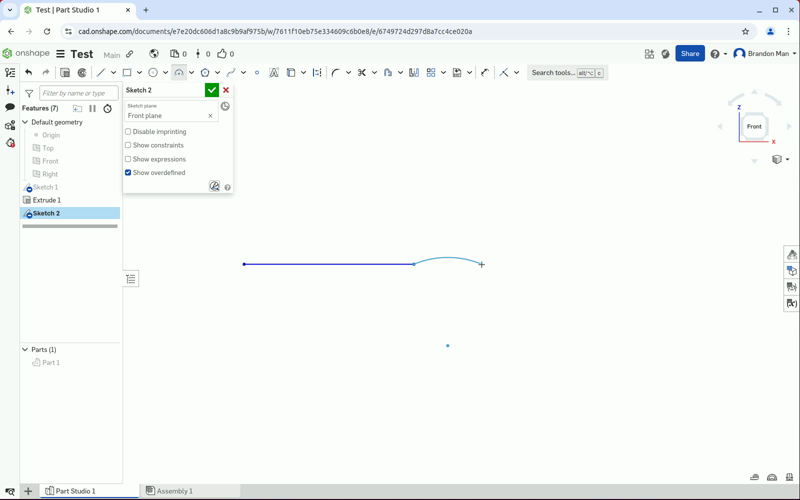
scroll(-6)
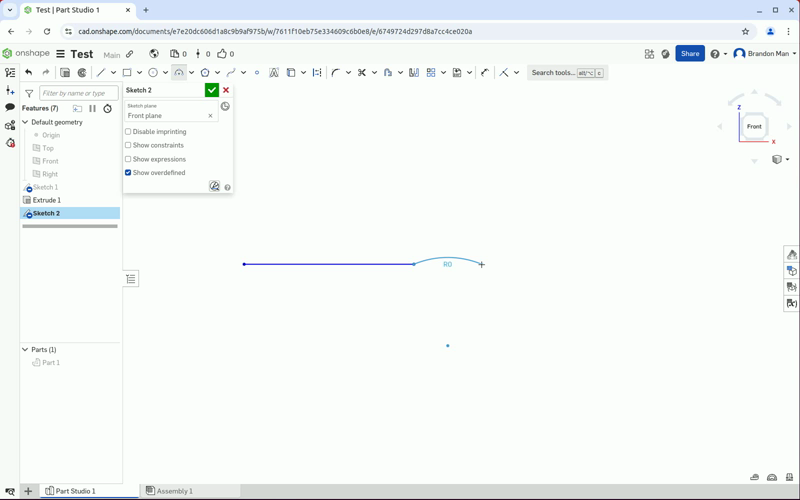
scroll(-6)
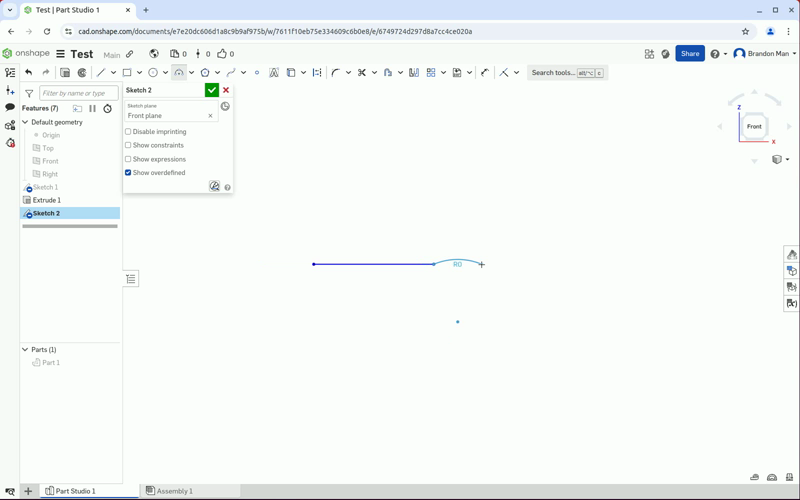
scroll(-6)
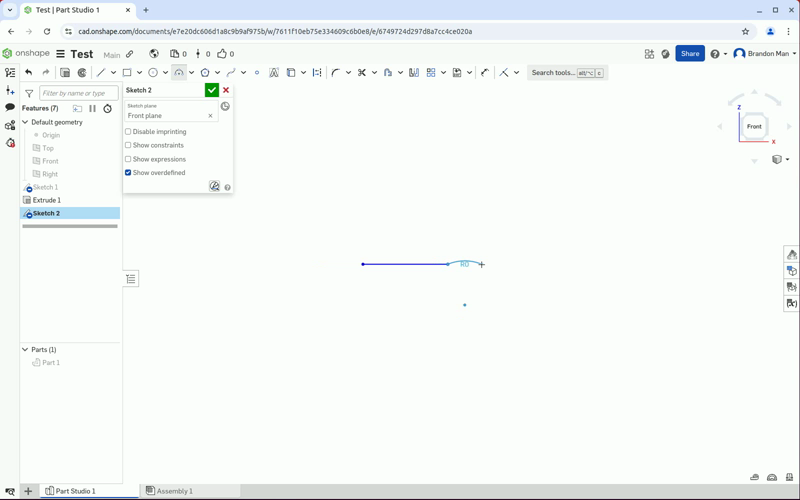
scroll(-6)
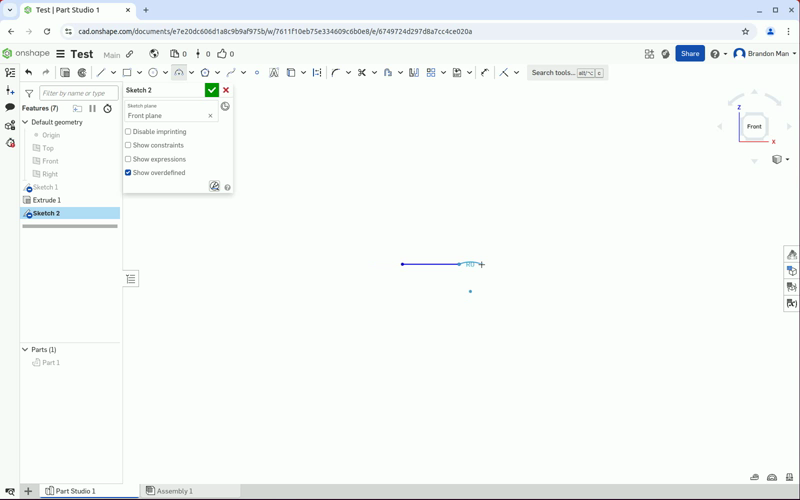
scroll(-6)
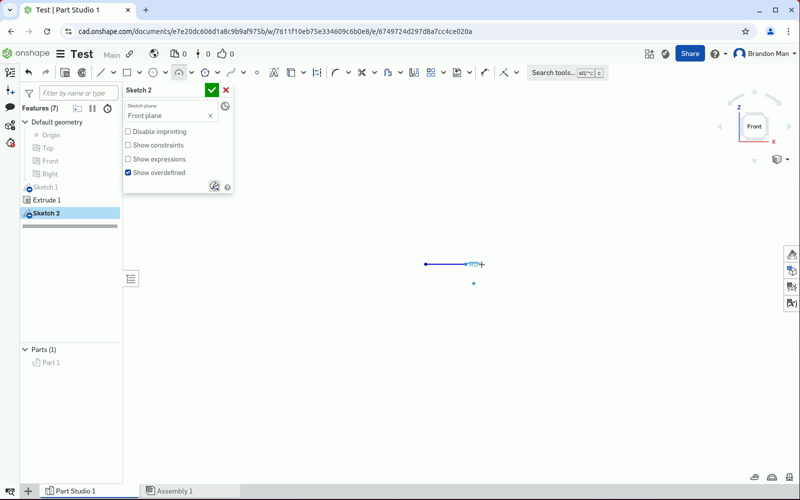
scroll(-6)
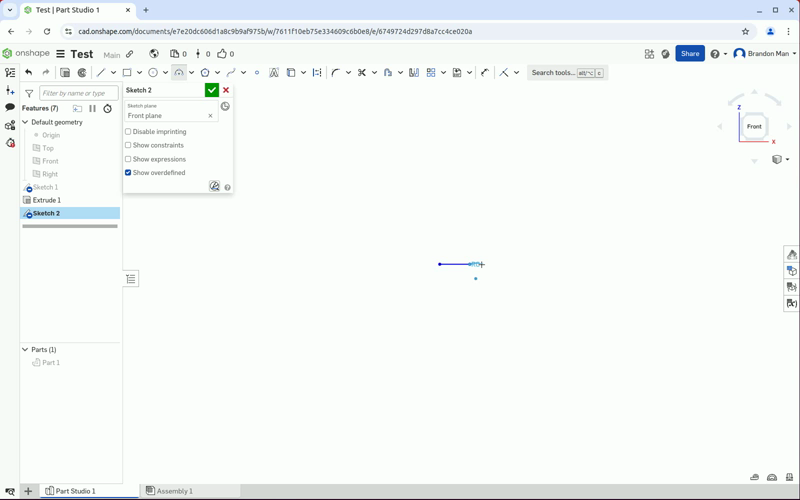
scroll(-6)
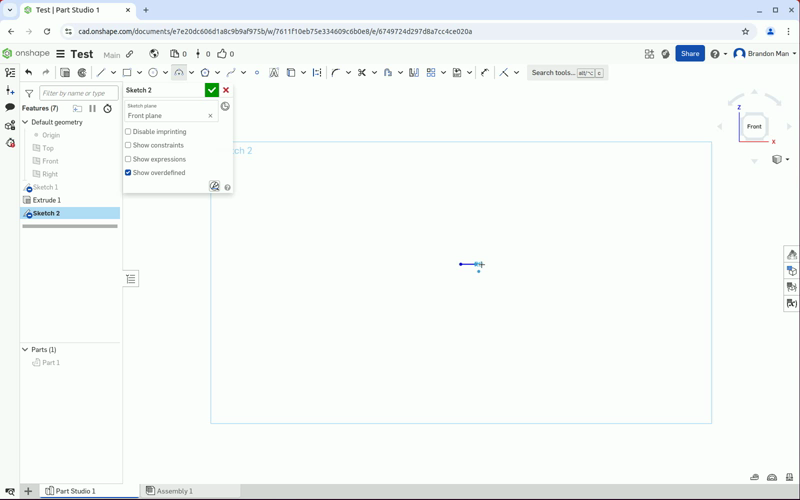
mouse_move(478, 261)
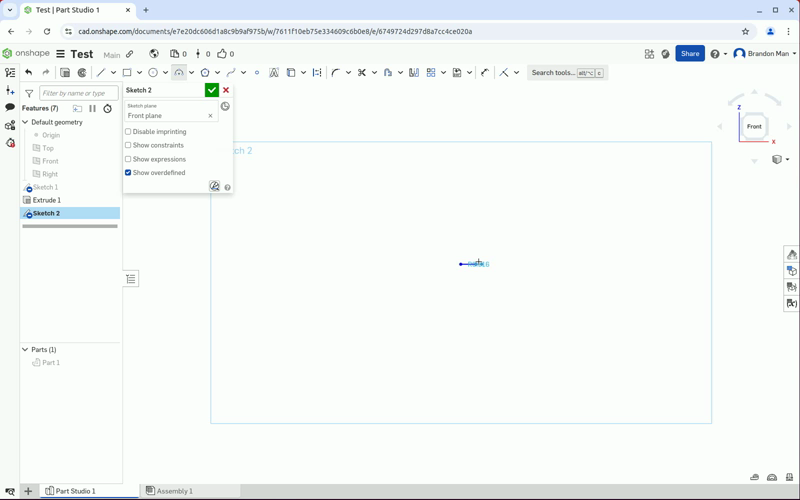
scroll(6)
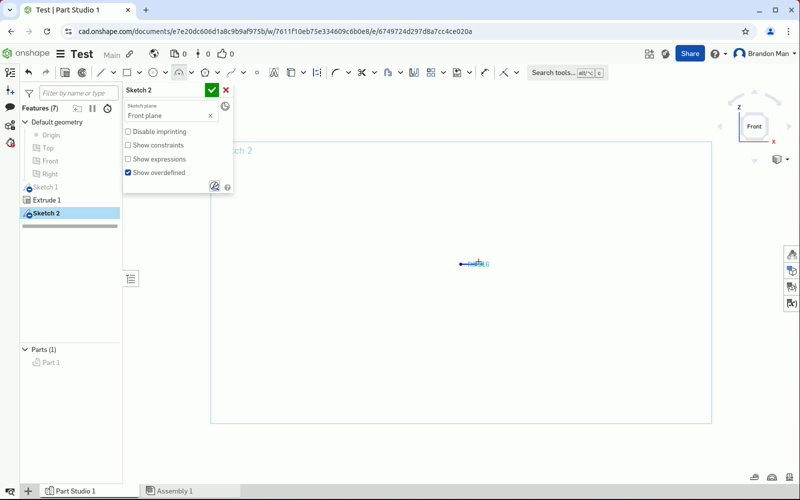
scroll(6)
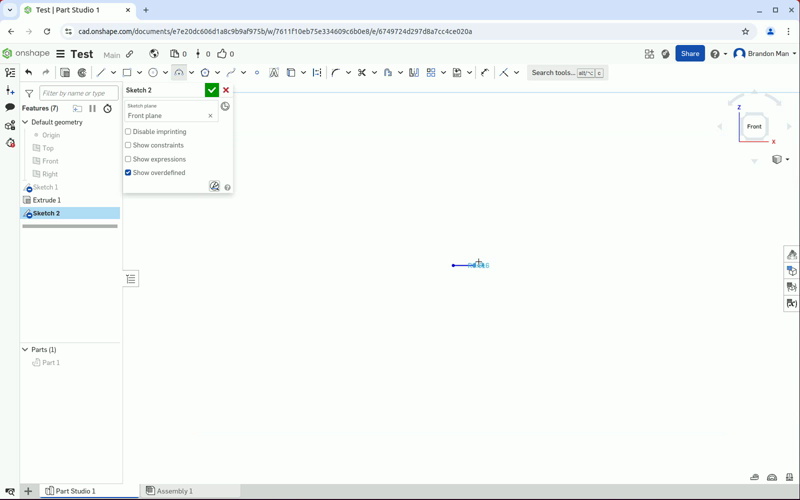
scroll(6)
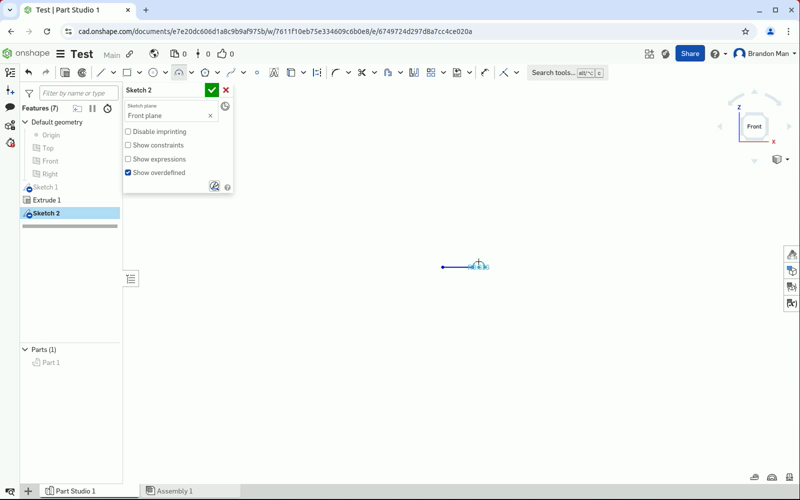
scroll(6)
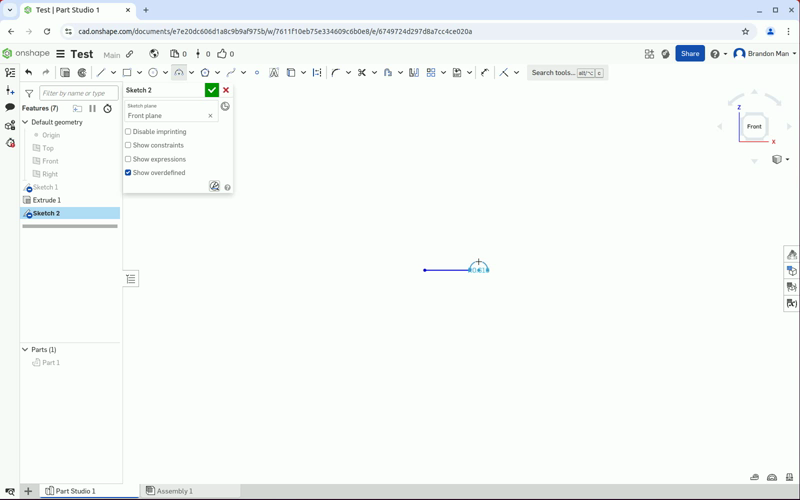
scroll(6)
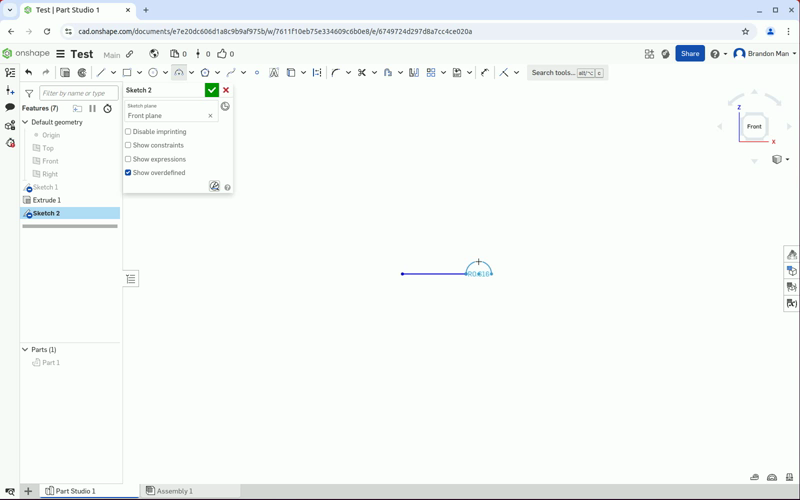
scroll(6)
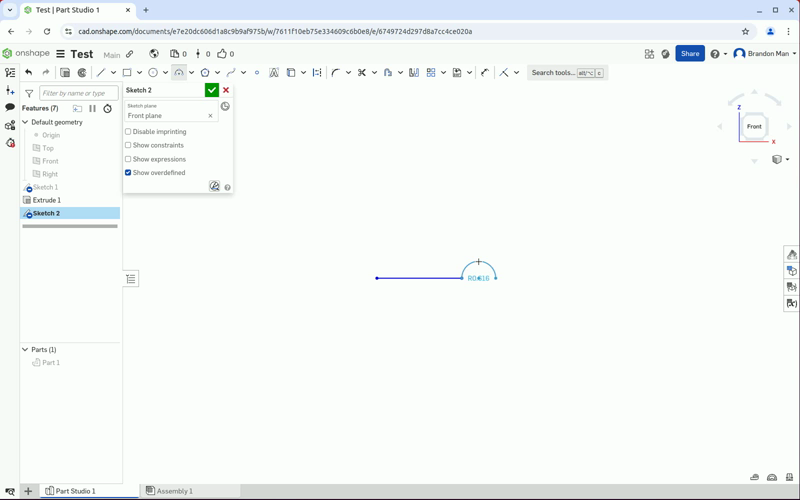
scroll(6)
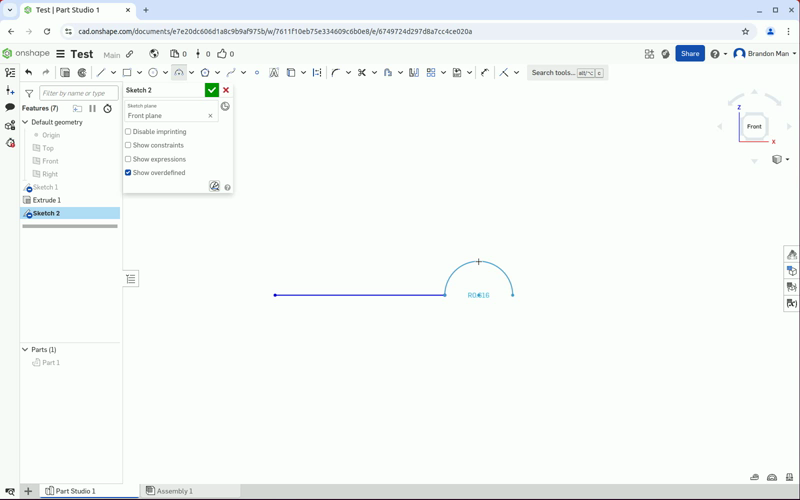
click(478, 261)
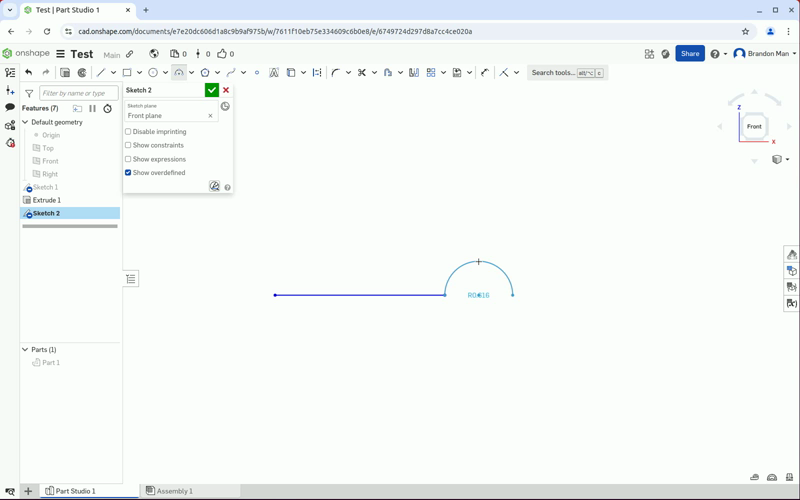
scroll(-6)
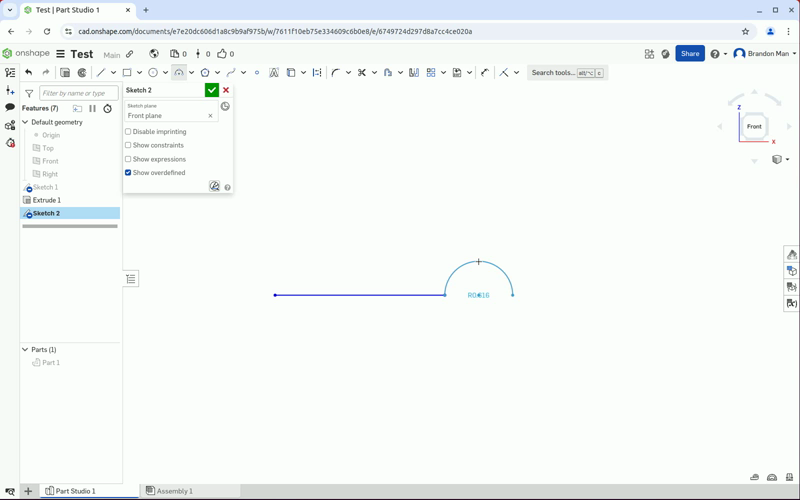
scroll(-6)
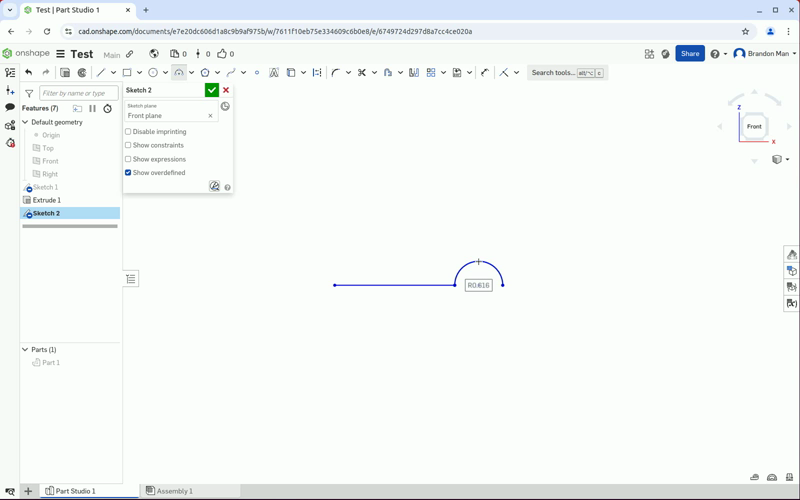
scroll(-6)
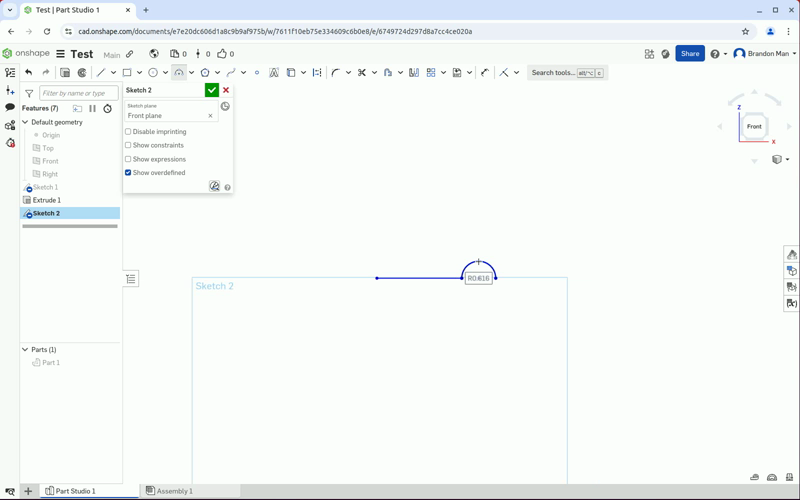
scroll(-6)
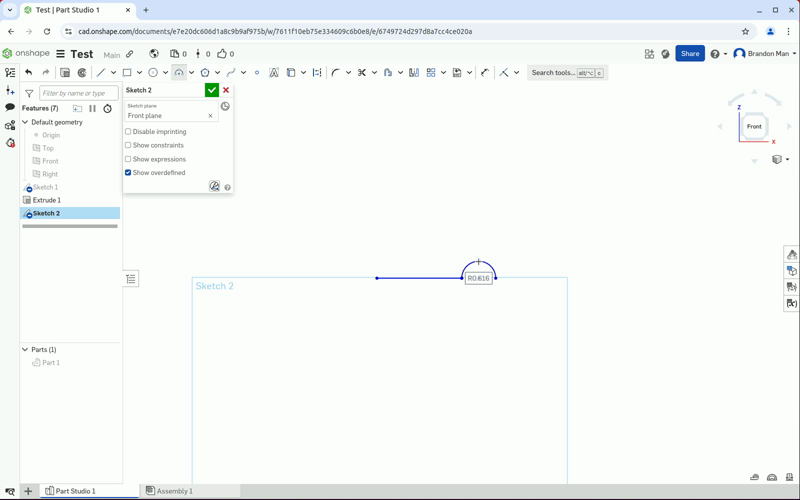
scroll(-6)
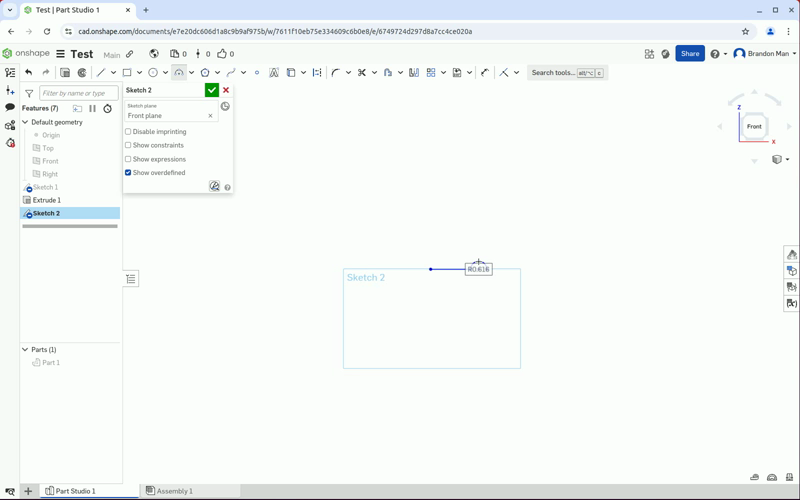
scroll(-6)
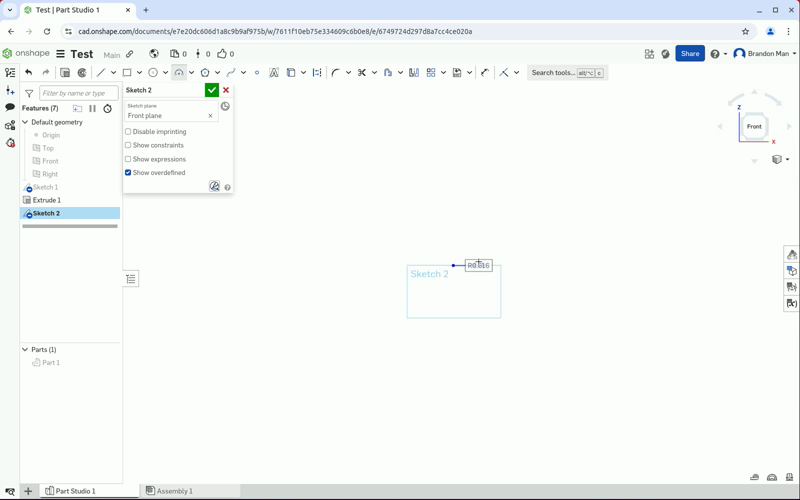
scroll(-6)
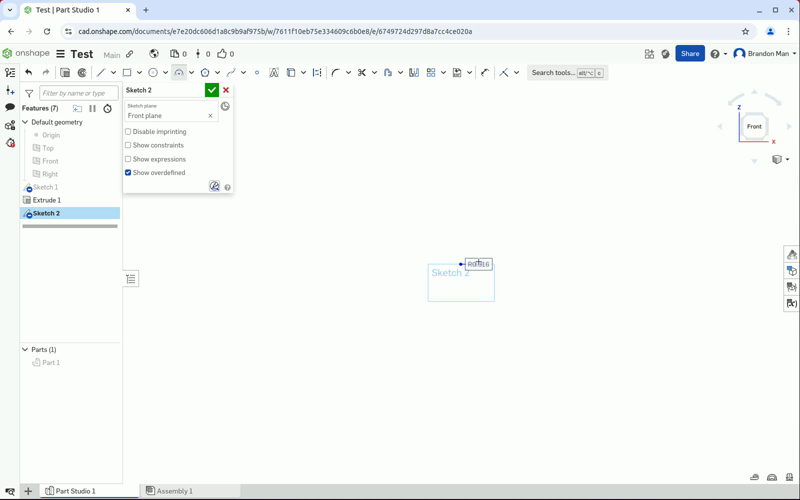
key_up(shift)
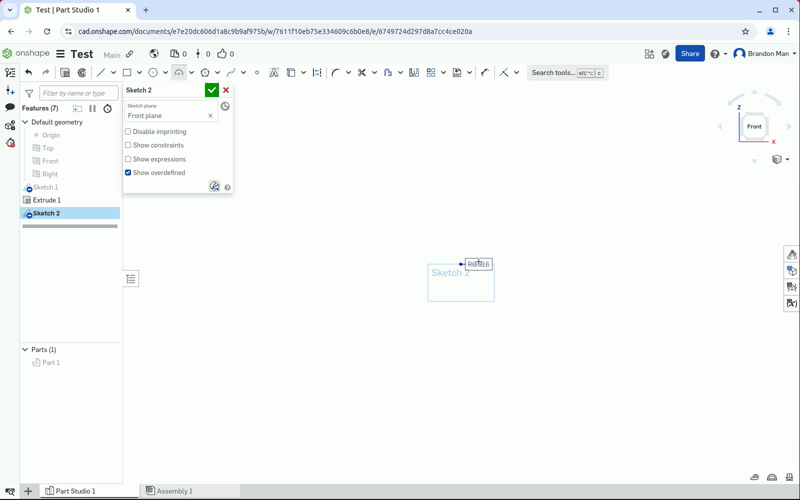
key(esc)
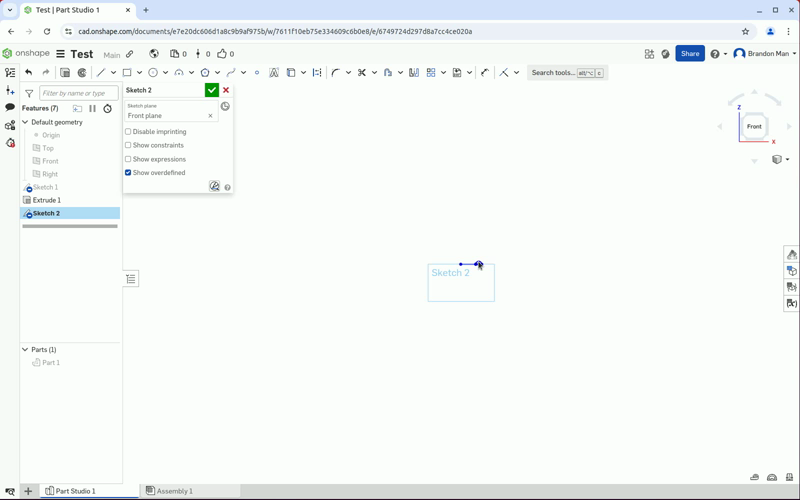
key(l)
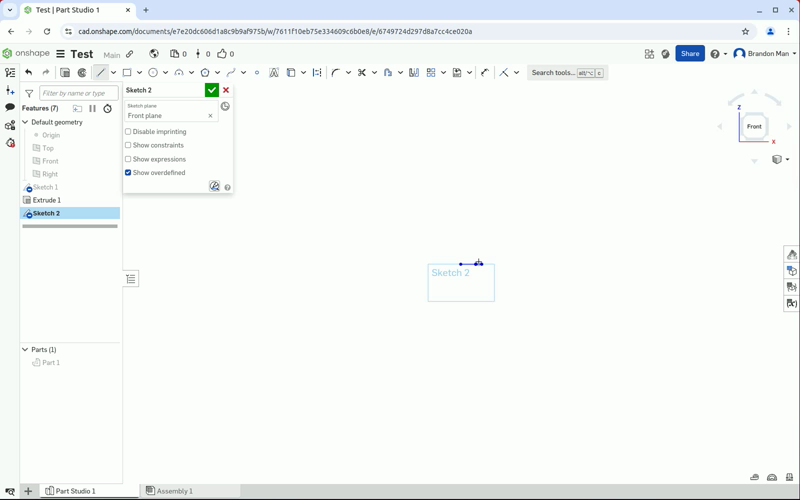
mouse_move(481, 264)
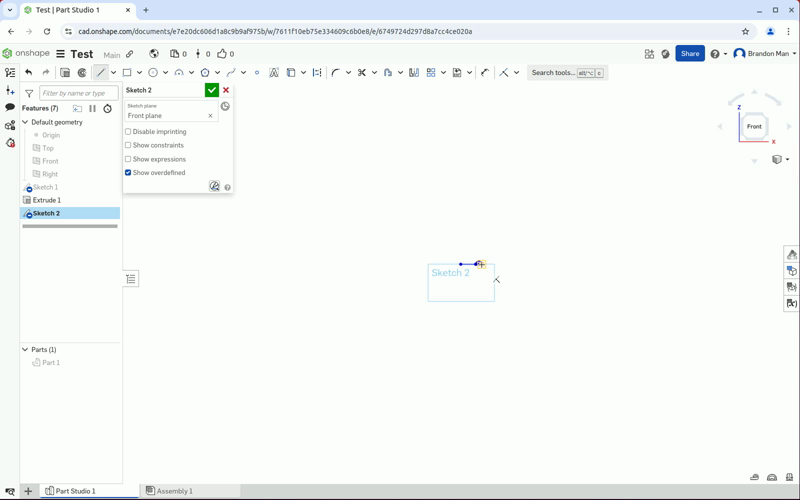
scroll(6)
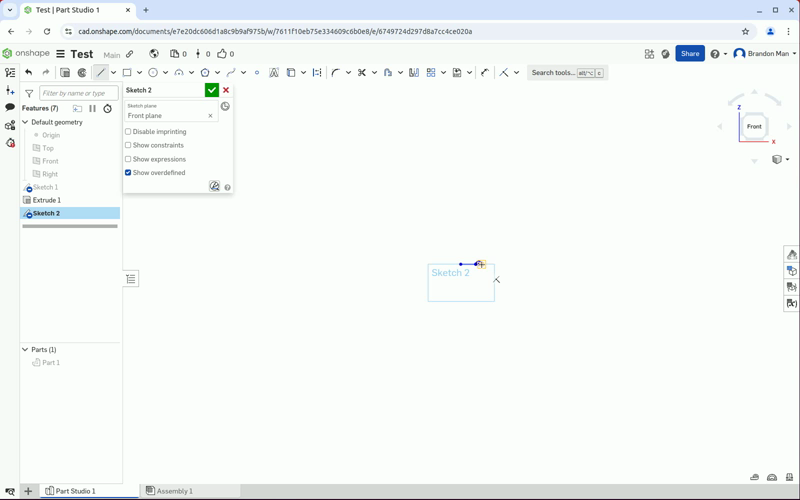
scroll(6)
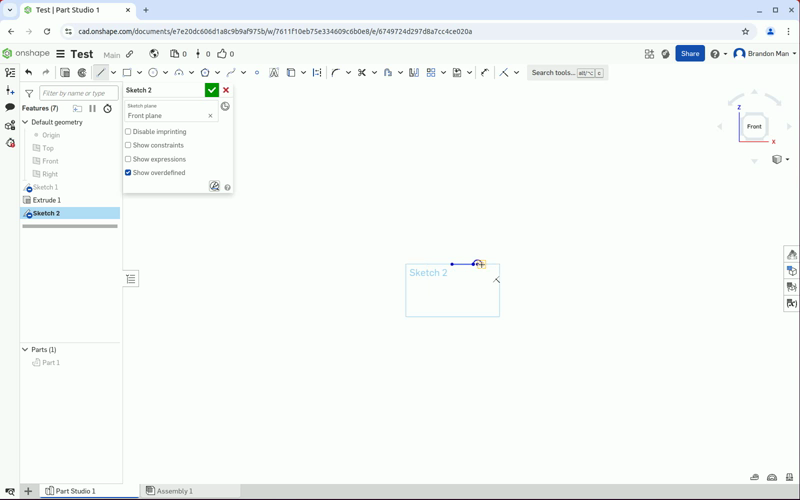
scroll(6)
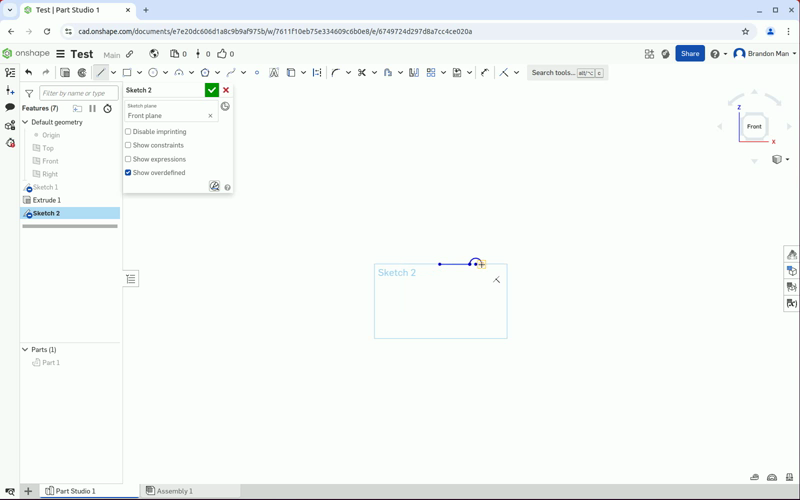
scroll(6)
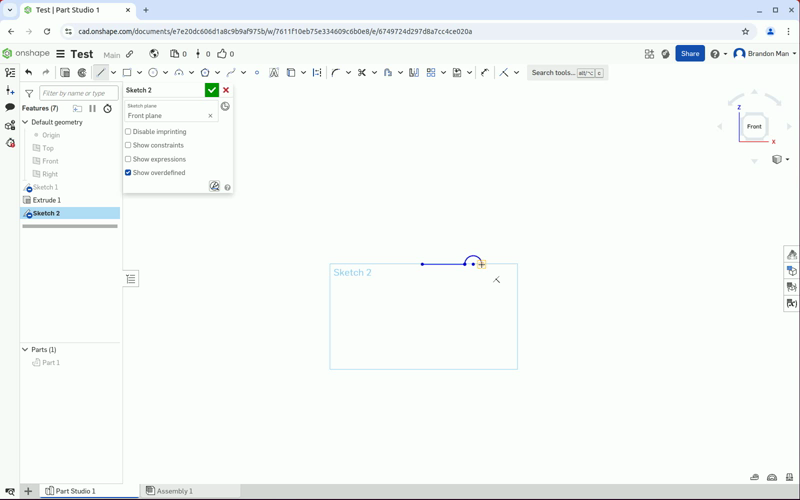
scroll(6)
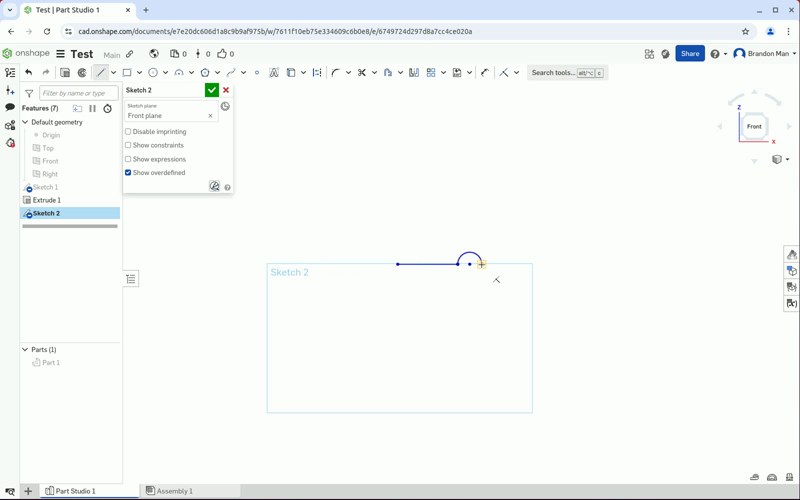
scroll(6)
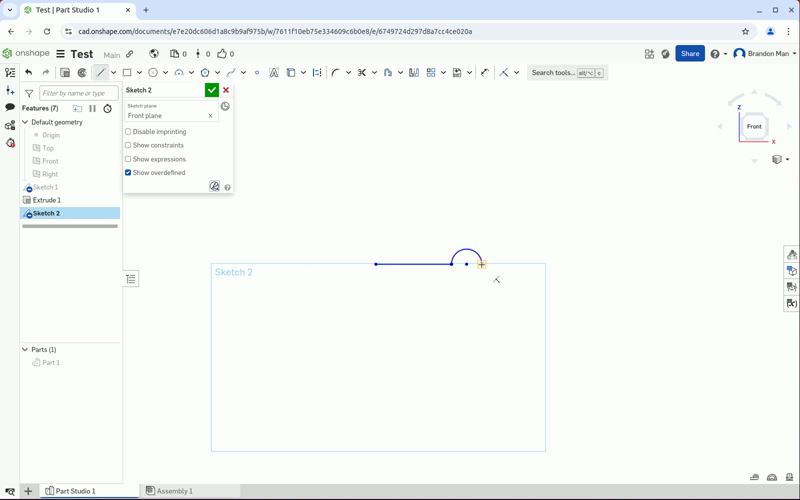
scroll(6)
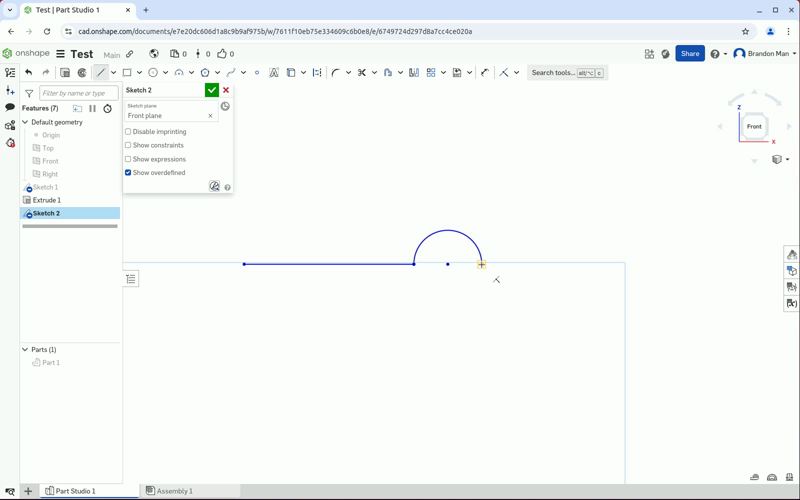
click(481, 264)
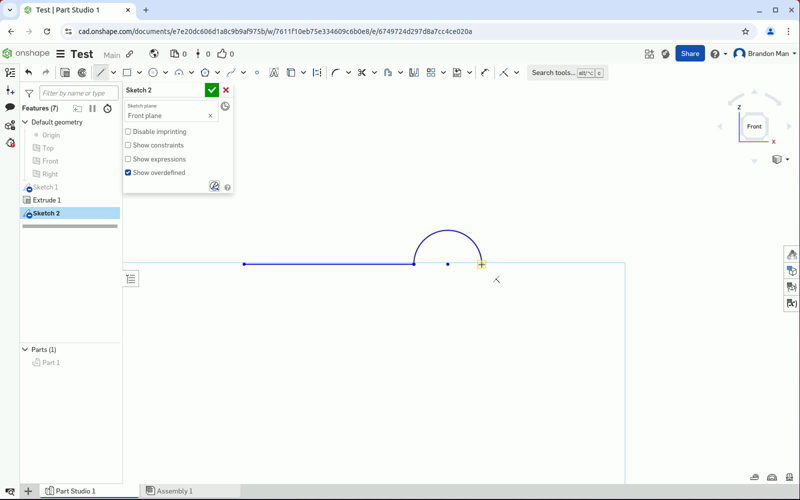
scroll(-6)
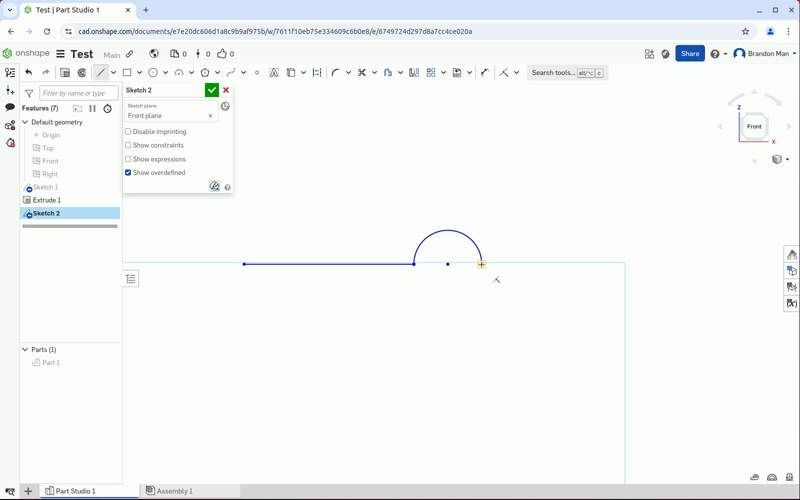
scroll(-6)
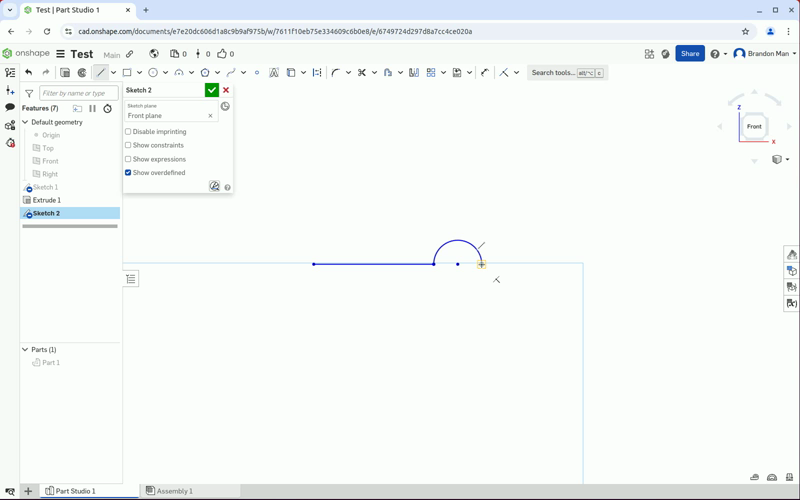
scroll(-6)
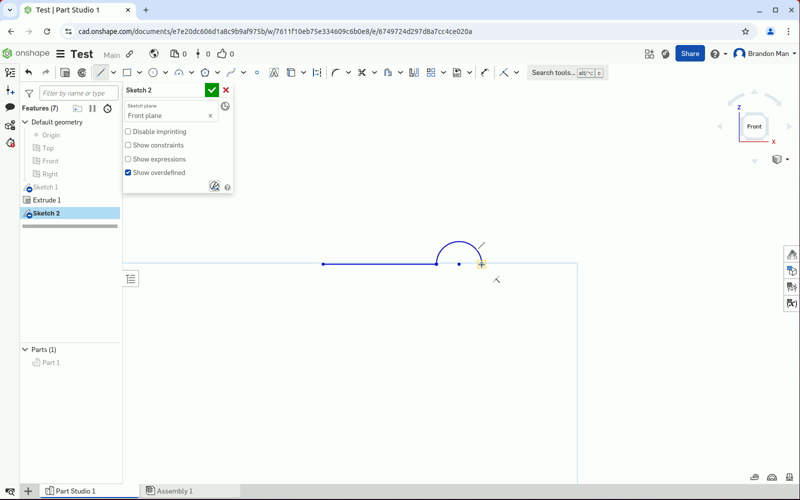
scroll(-6)
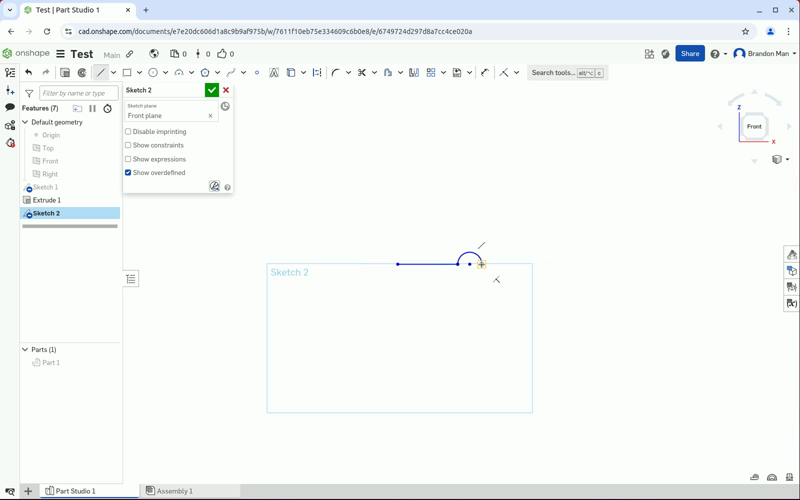
scroll(-6)
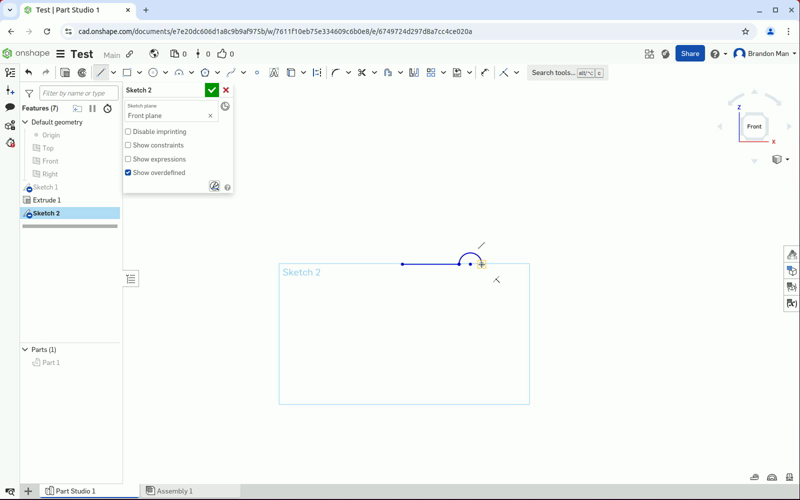
scroll(-6)
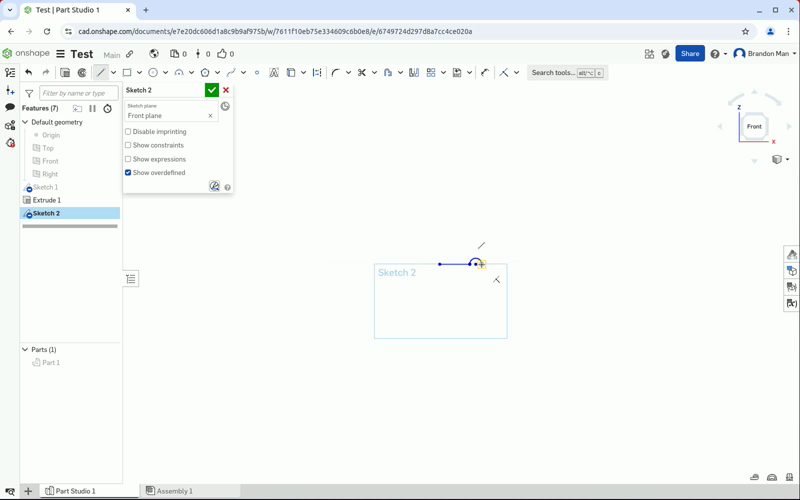
scroll(-6)
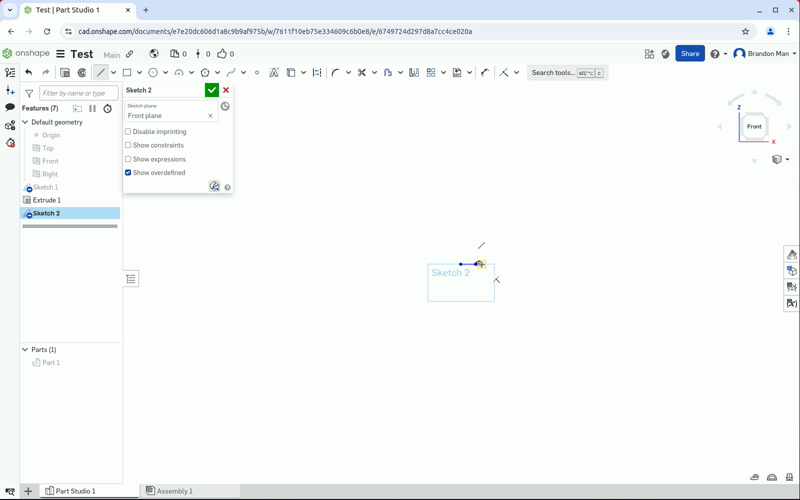
key_down(shift)
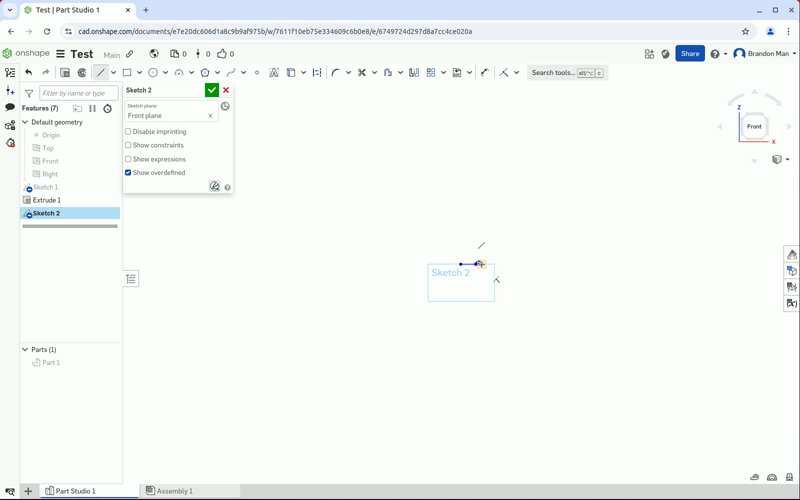
mouse_move(511, 264)
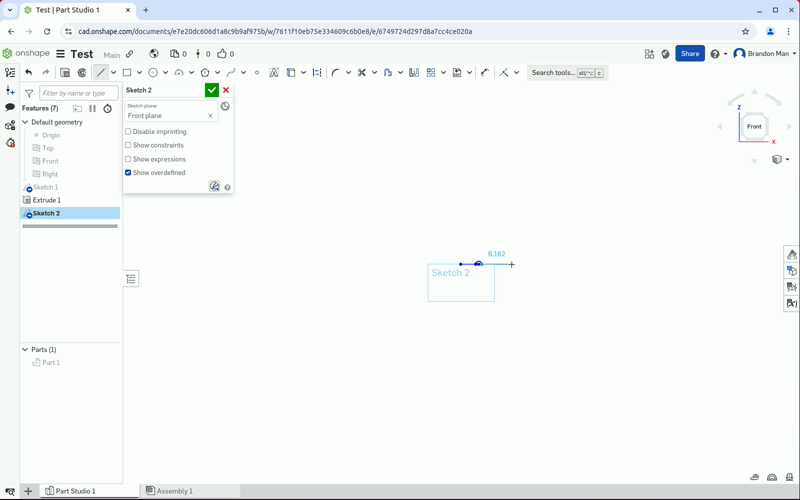
mouse_move(506, 264)
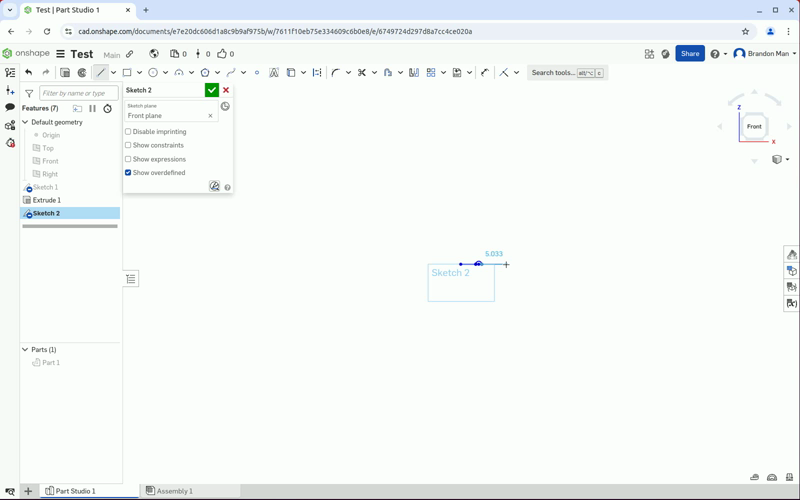
click(506, 264)
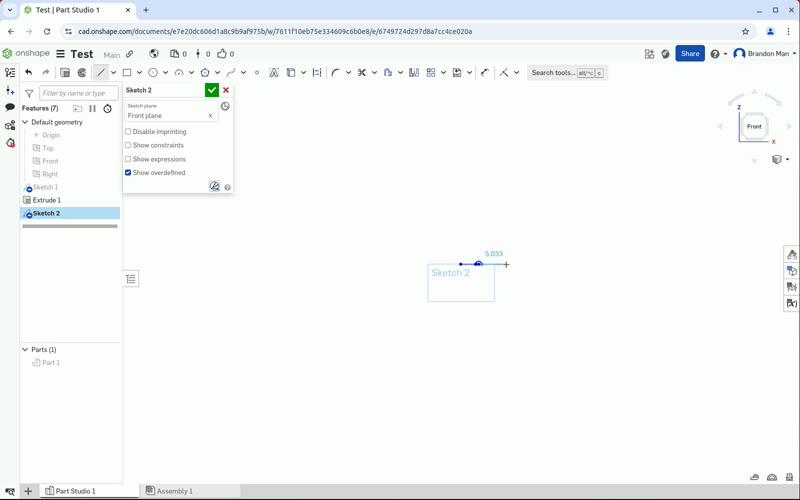
key_up(shift)
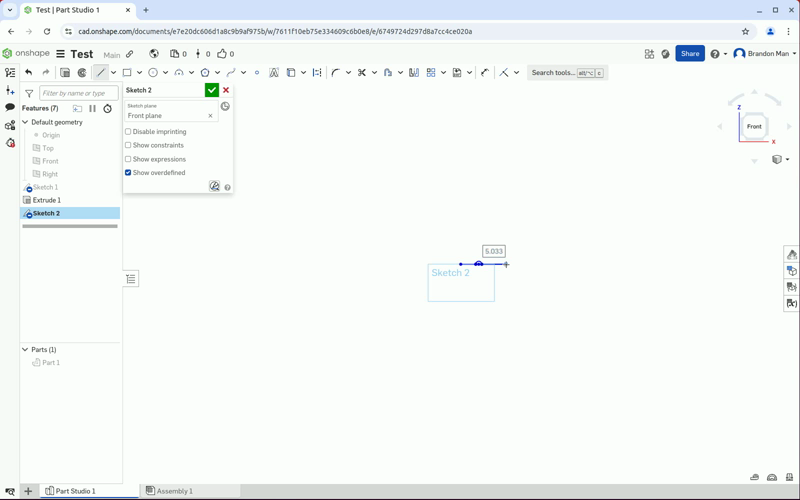
key(esc)
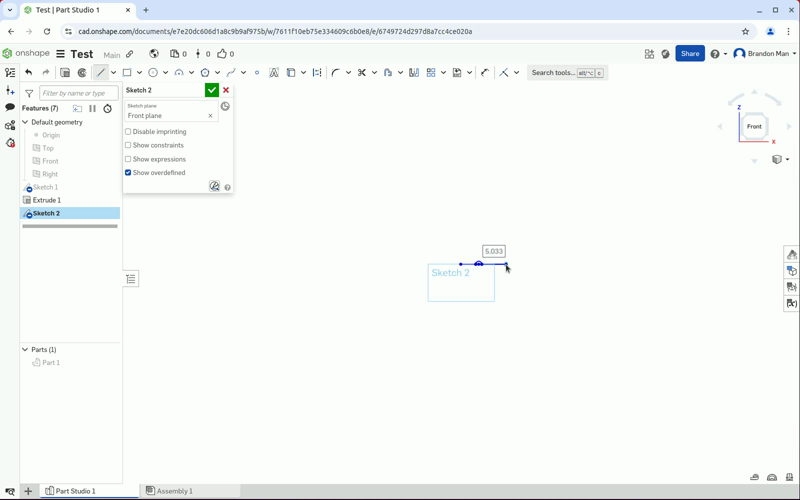
key(a)
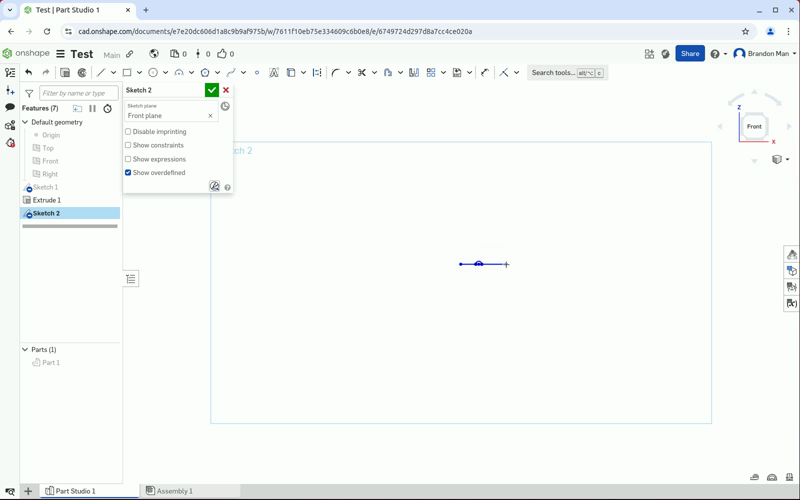
mouse_move(506, 264)
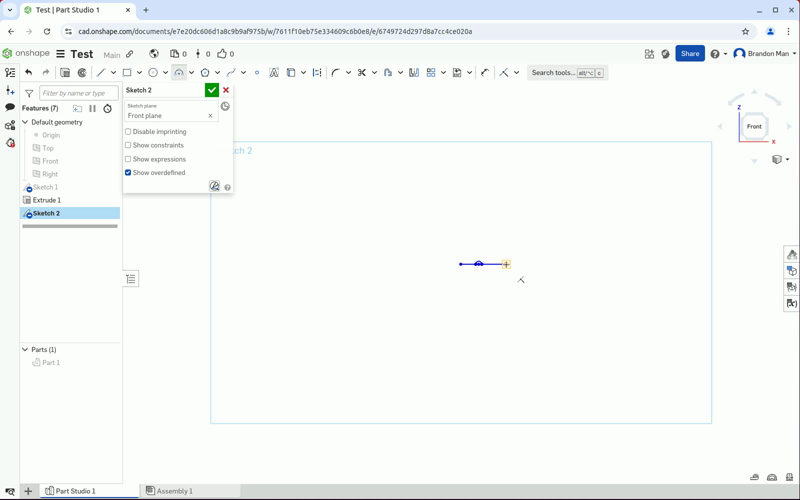
click(506, 264)
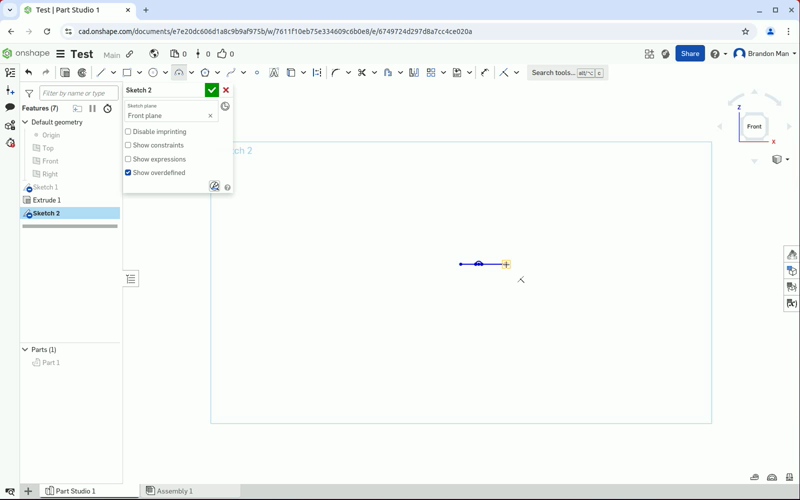
key_down(shift)
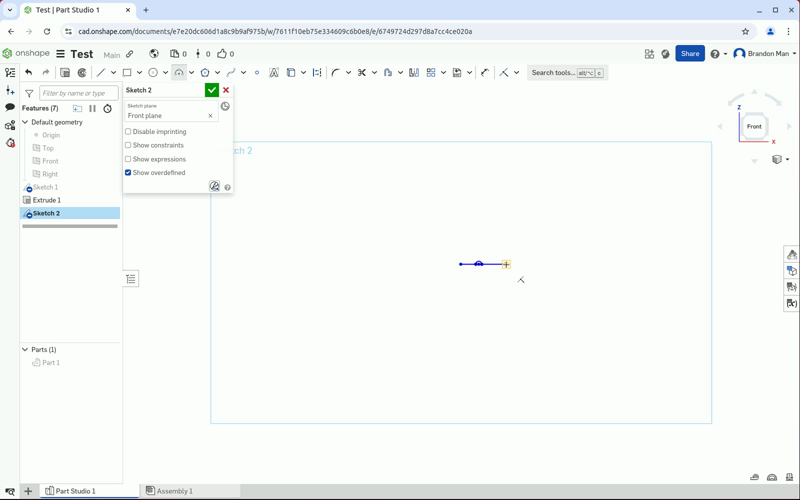
mouse_move(512, 264)
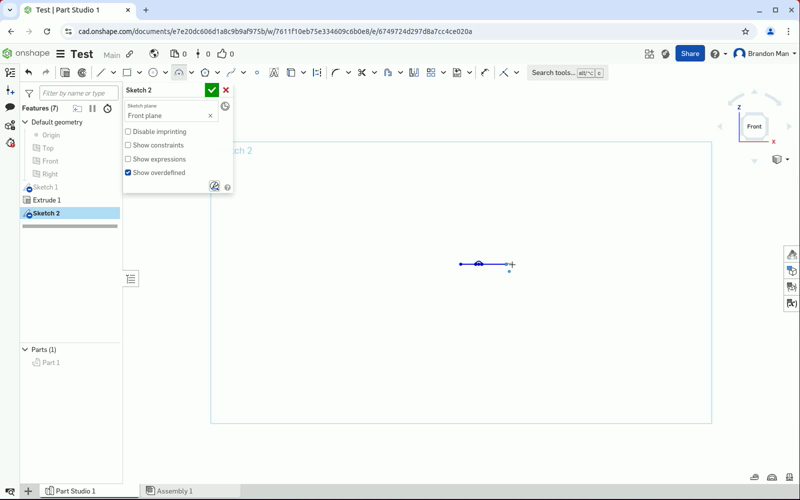
scroll(6)
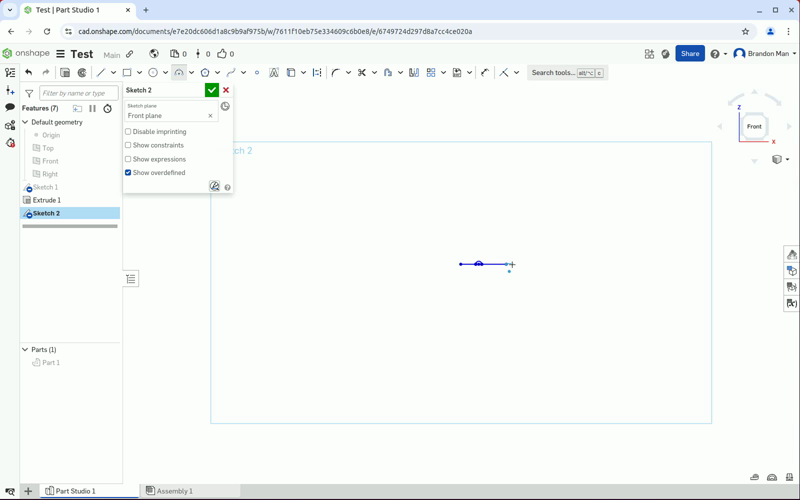
scroll(6)
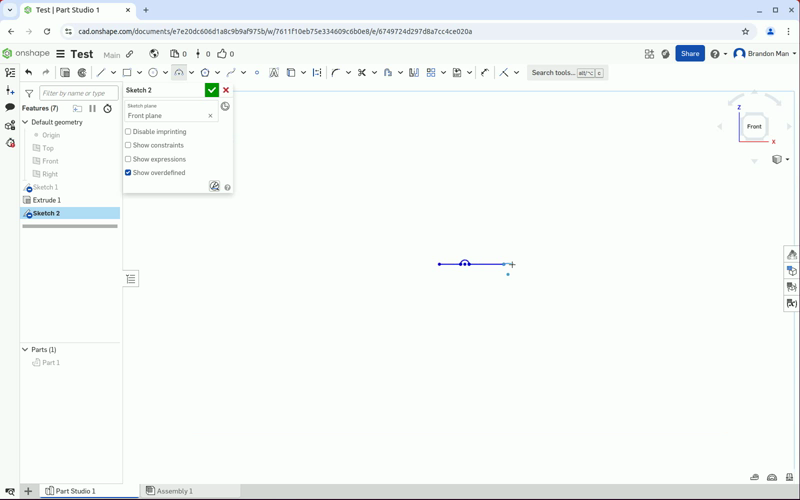
scroll(6)
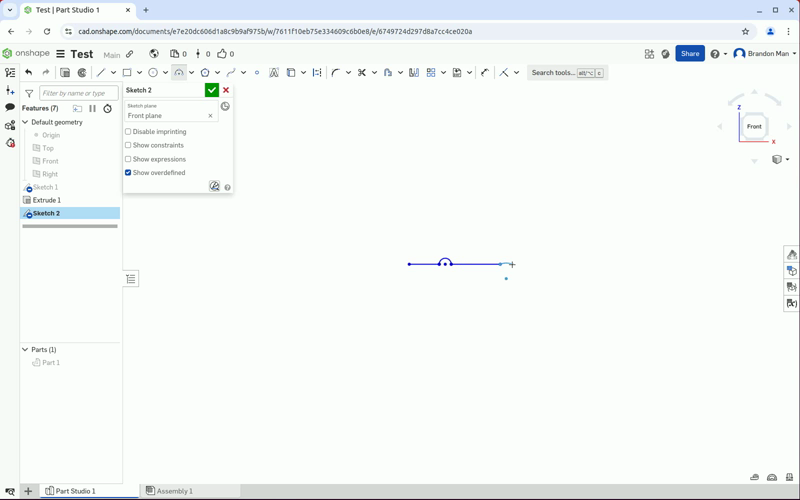
scroll(6)
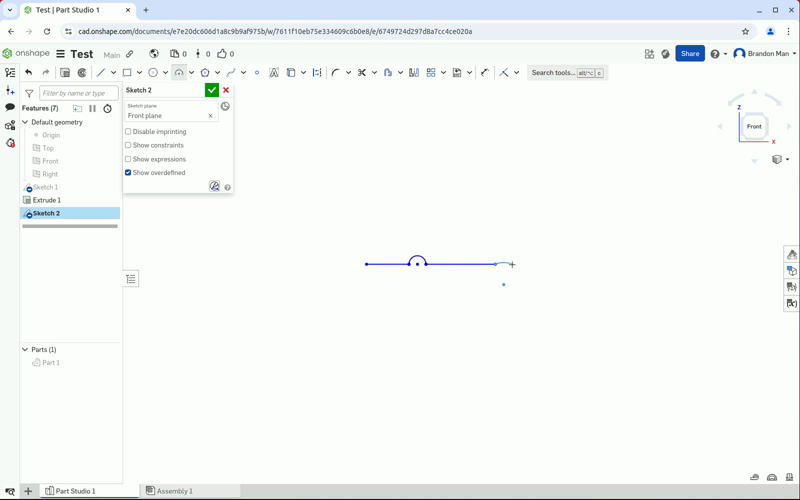
scroll(6)
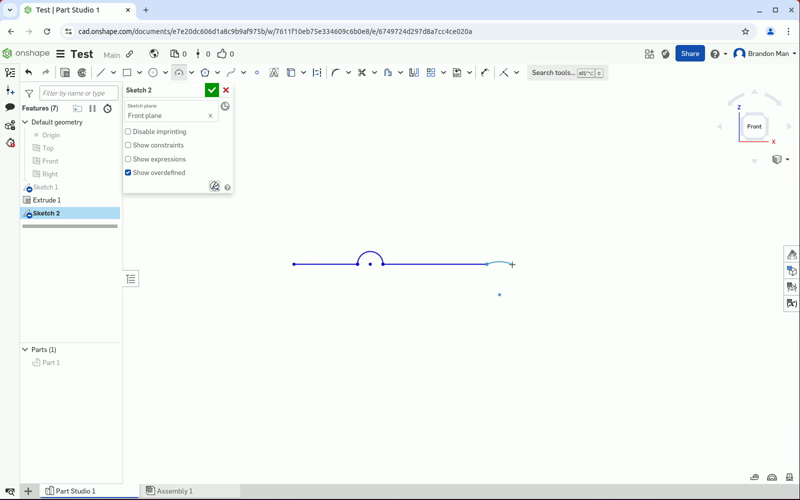
scroll(6)
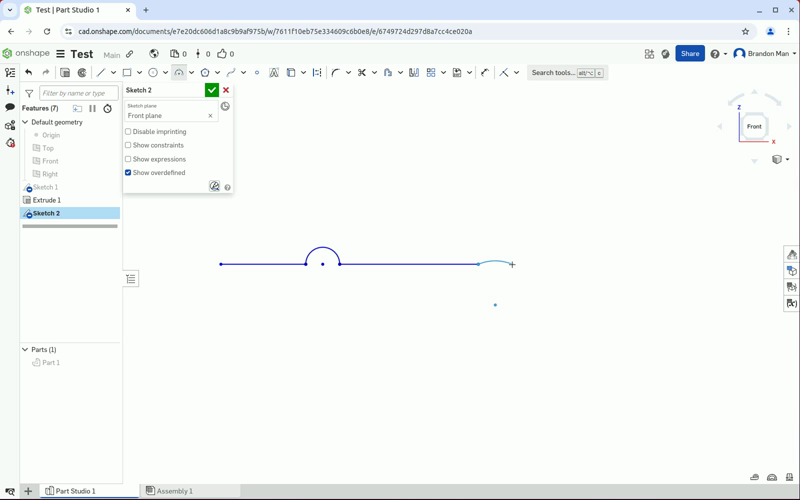
scroll(6)
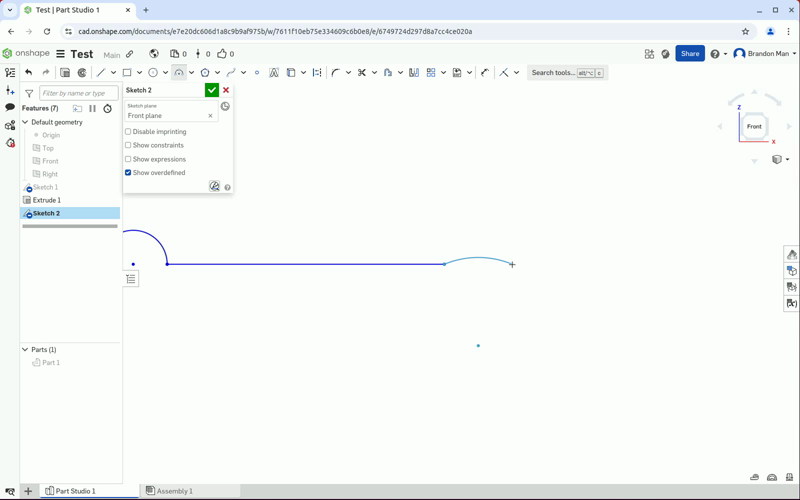
click(512, 264)
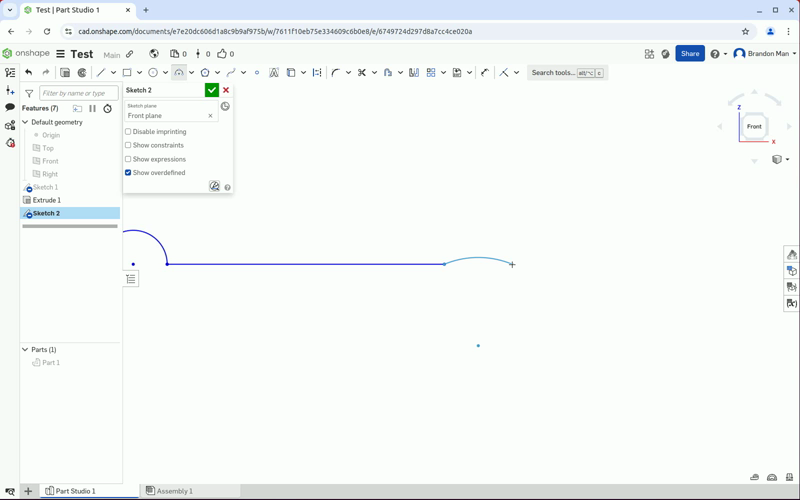
scroll(-6)
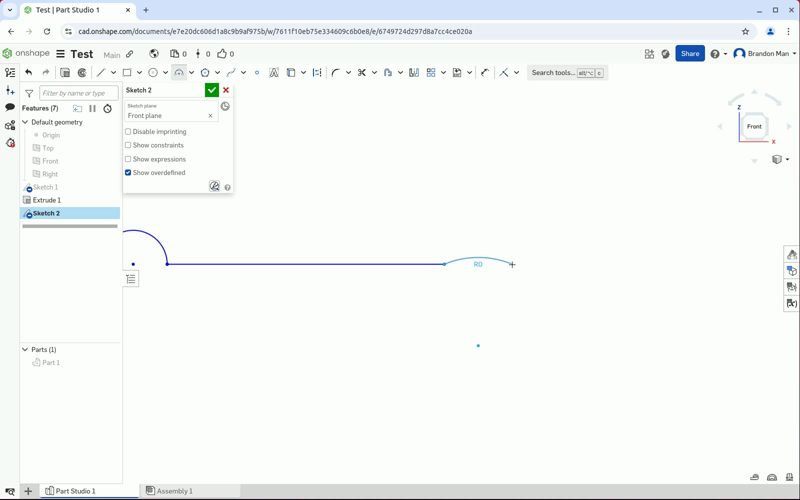
scroll(-6)
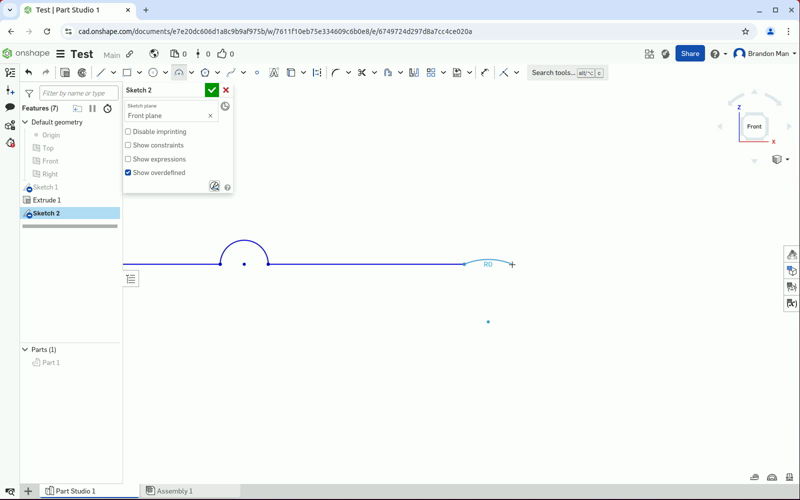
scroll(-6)
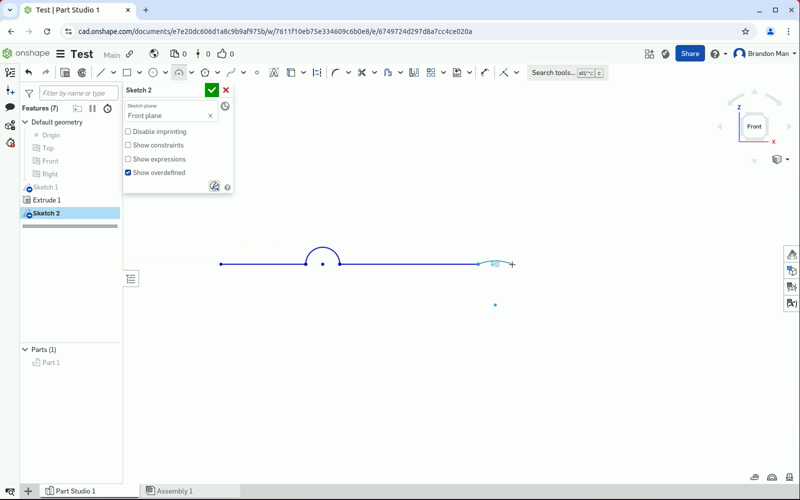
scroll(-6)
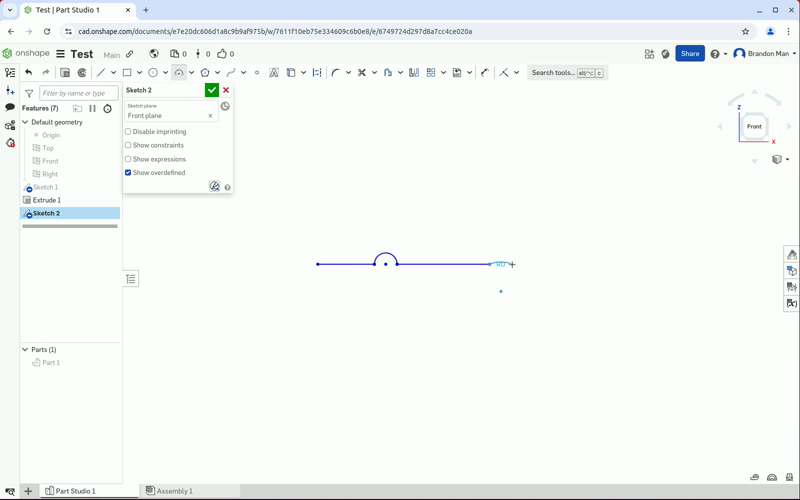
scroll(-6)
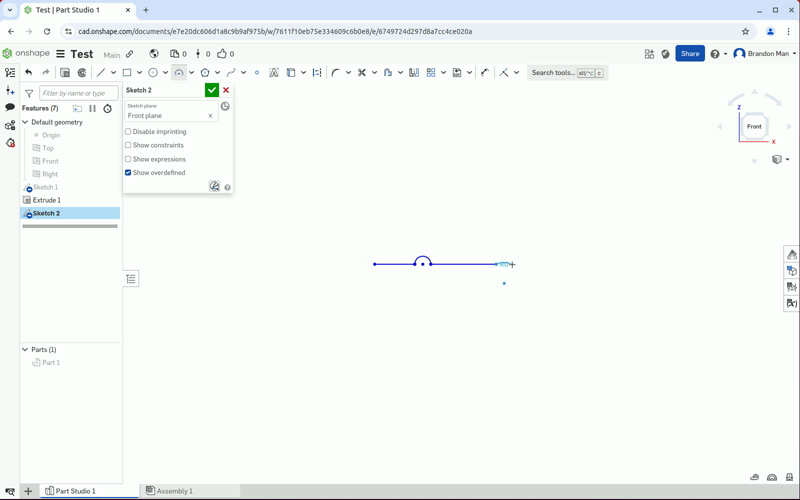
scroll(-6)
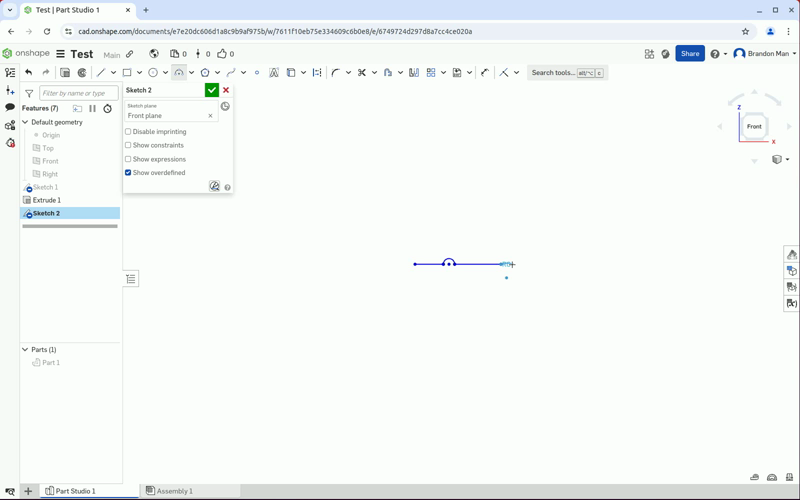
scroll(-6)
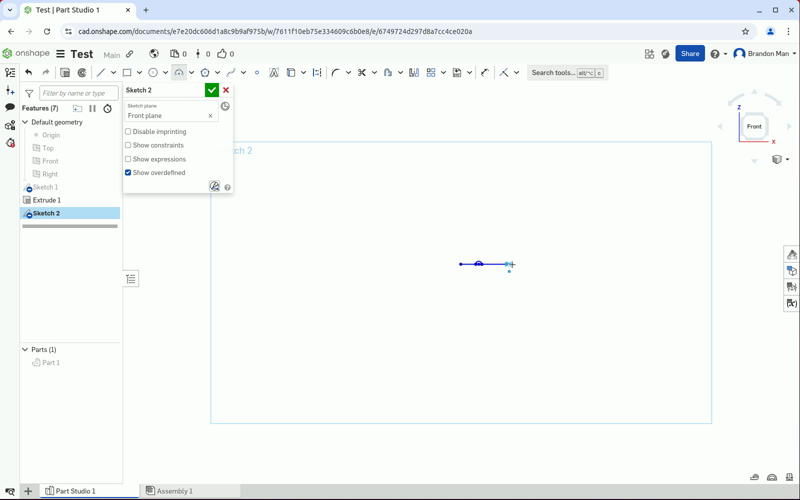
mouse_move(509, 261)
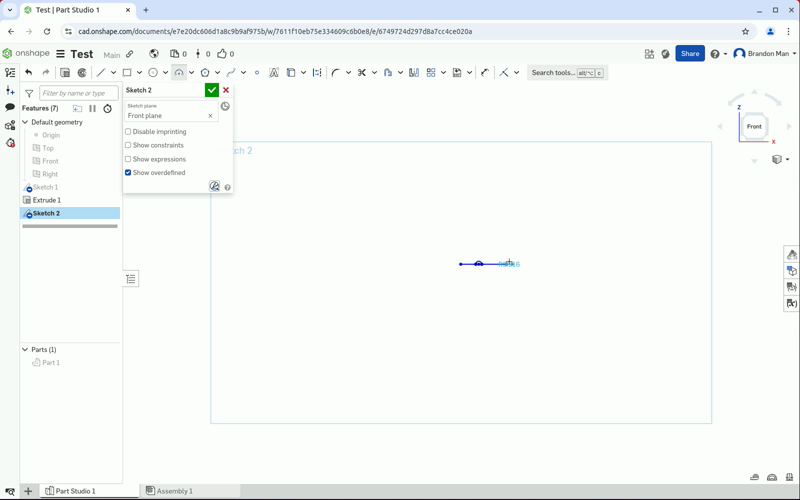
scroll(6)
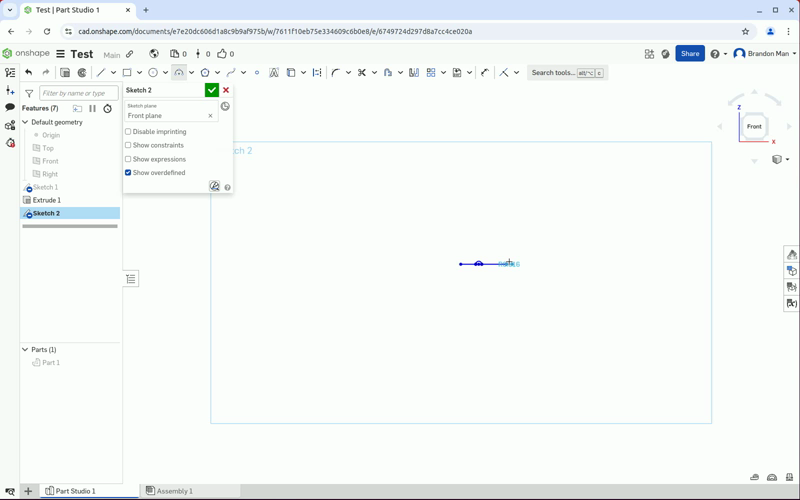
scroll(6)
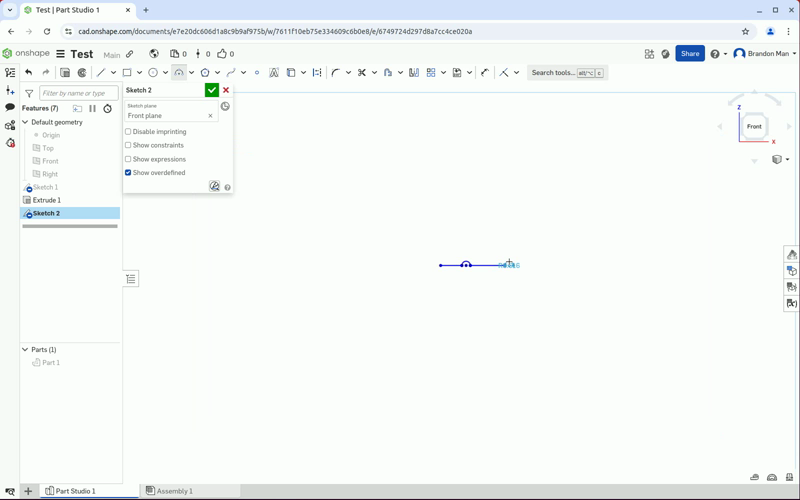
scroll(6)
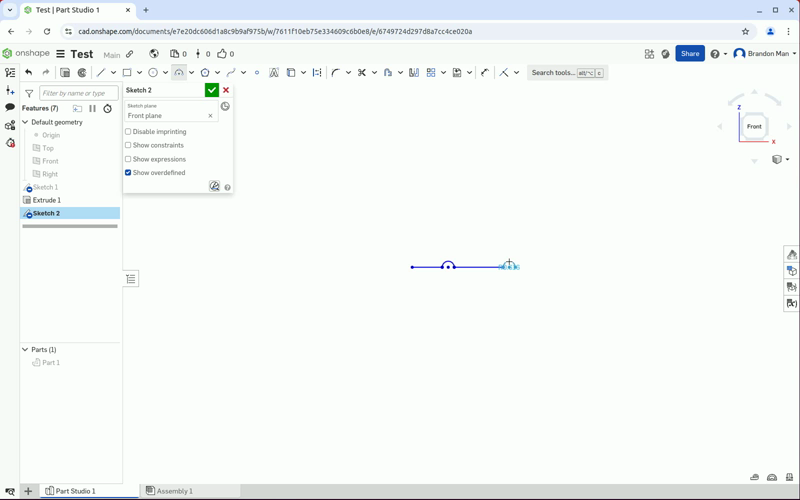
scroll(6)
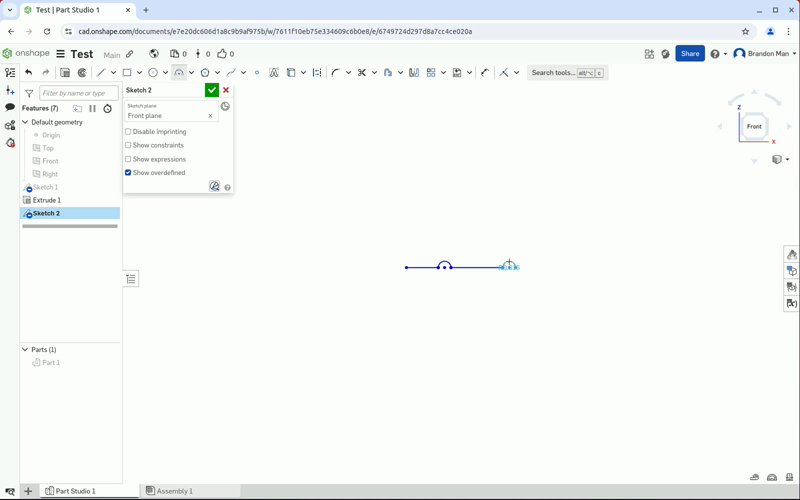
scroll(6)
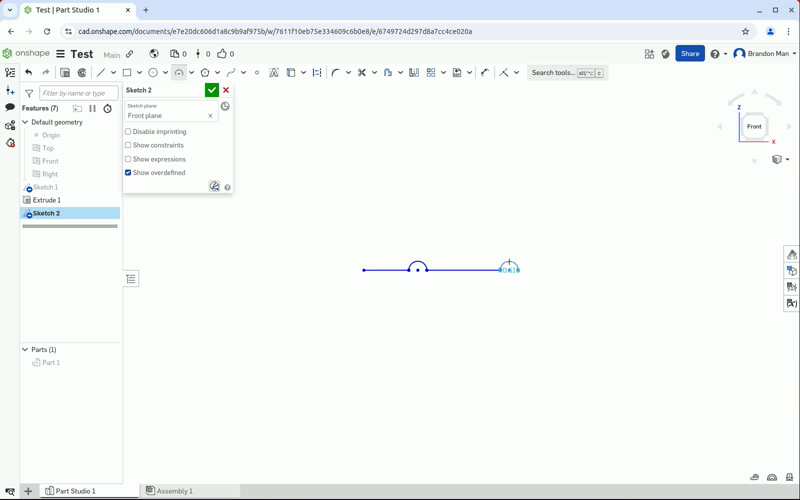
scroll(6)
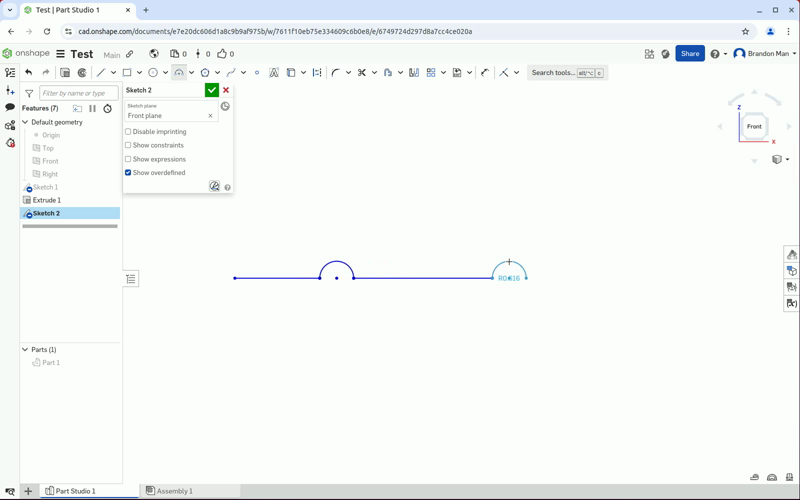
scroll(6)
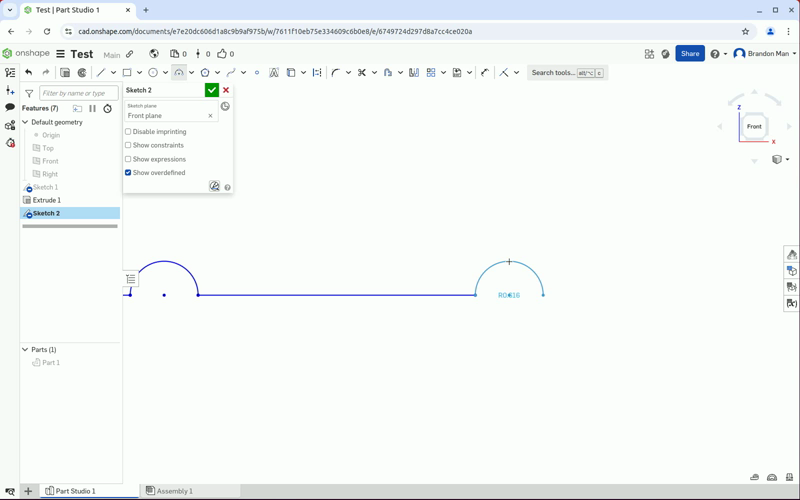
click(509, 261)
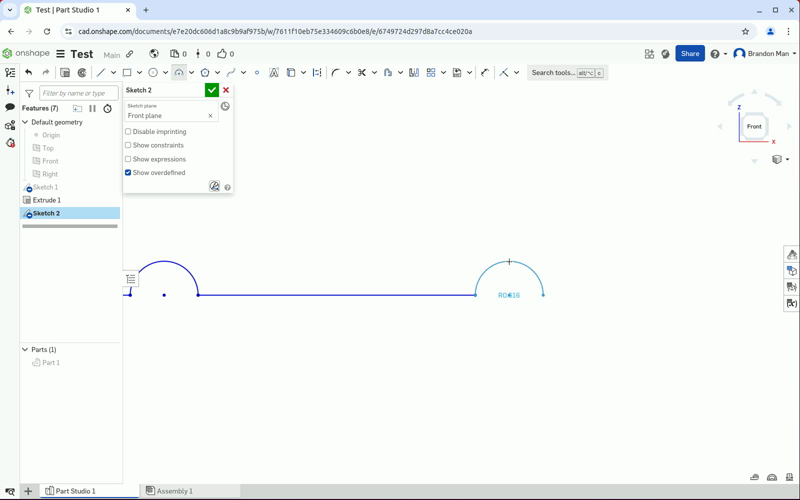
scroll(-6)
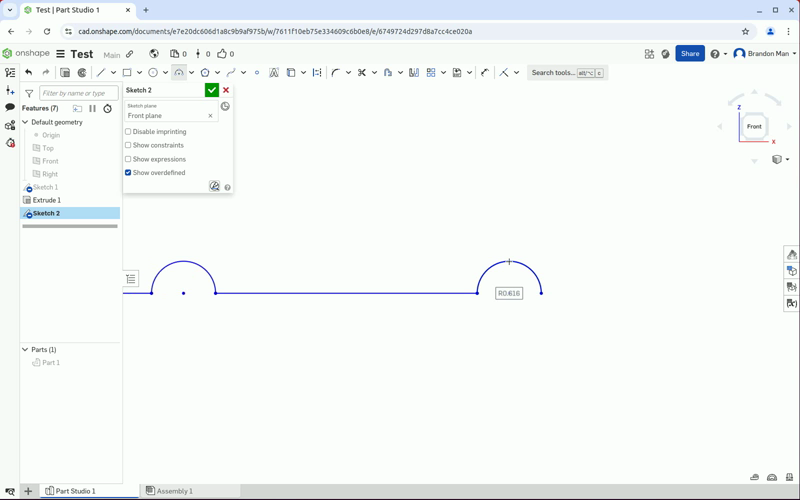
scroll(-6)
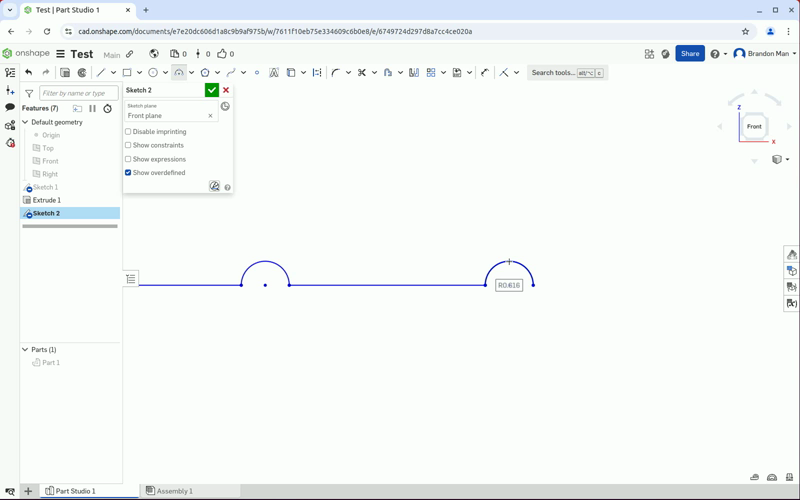
scroll(-6)
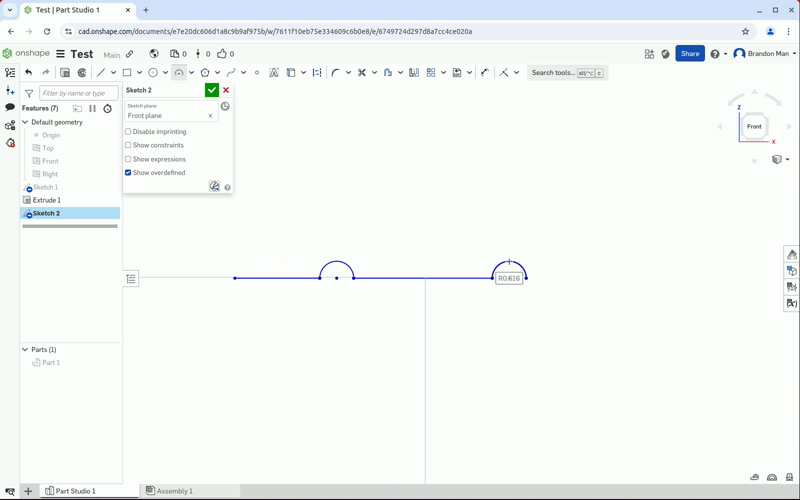
scroll(-6)
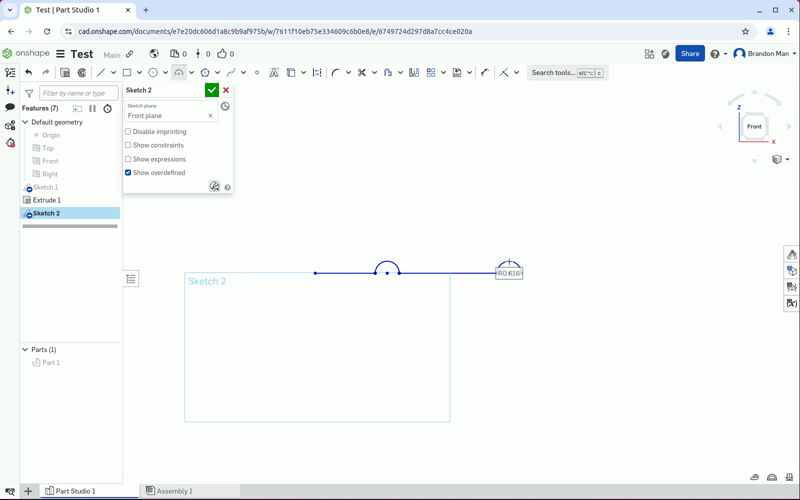
scroll(-6)
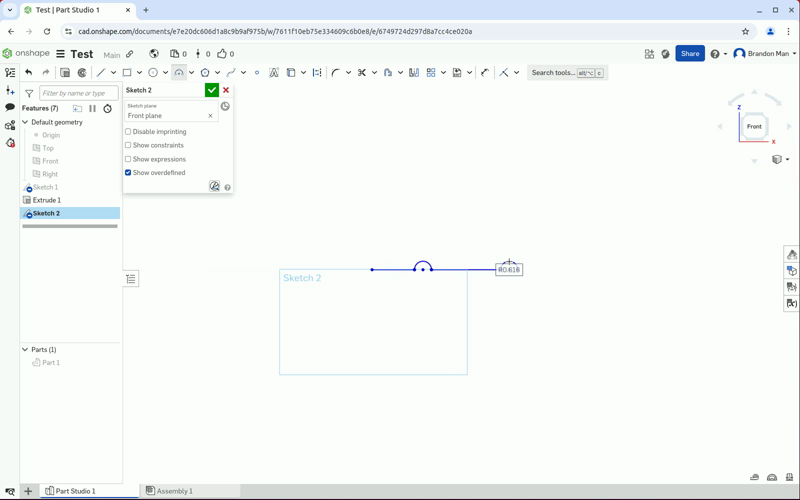
scroll(-6)
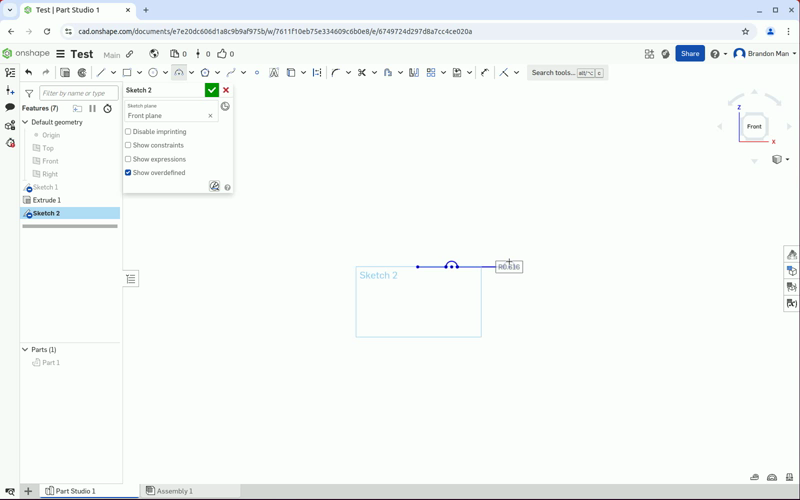
scroll(-6)
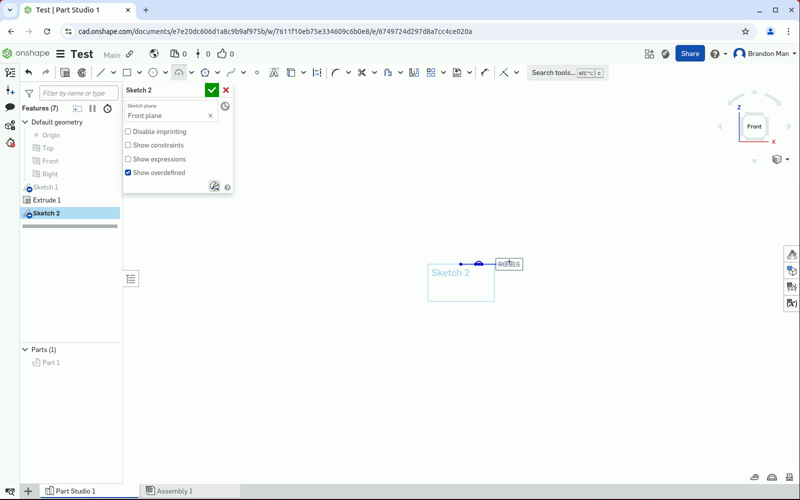
key_up(shift)
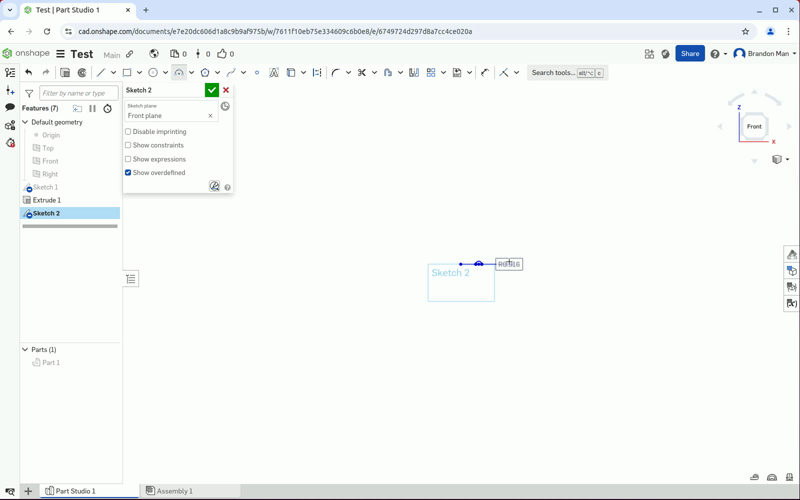
key(esc)
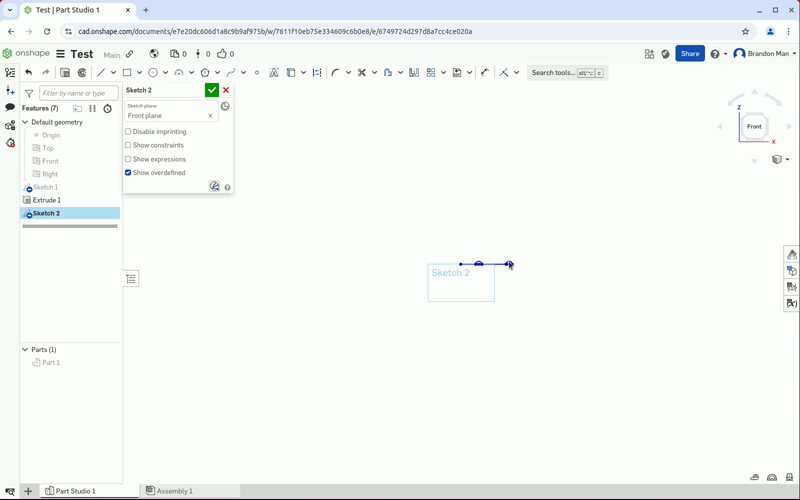
key(l)
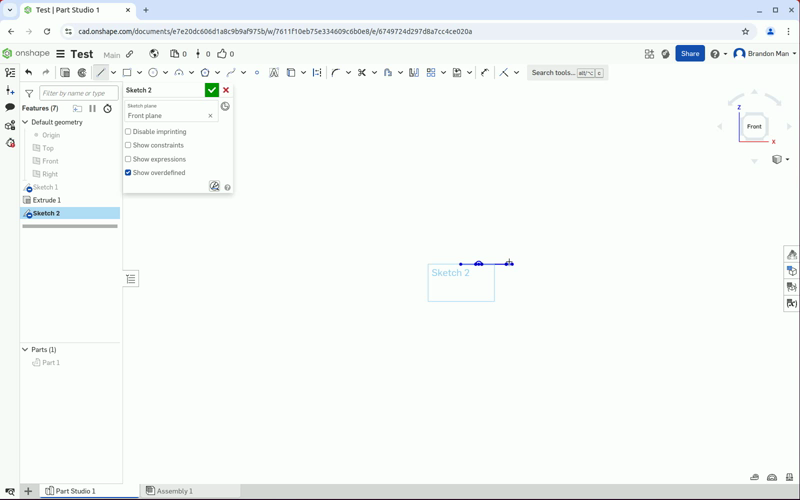
mouse_move(512, 264)
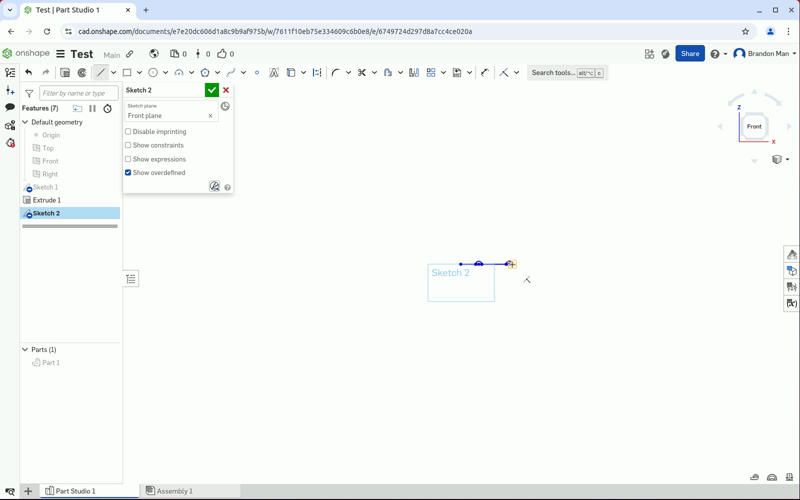
scroll(6)
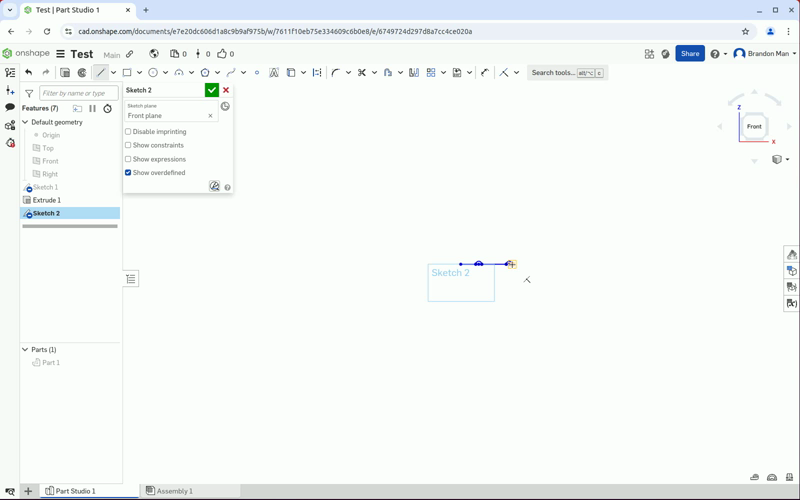
scroll(6)
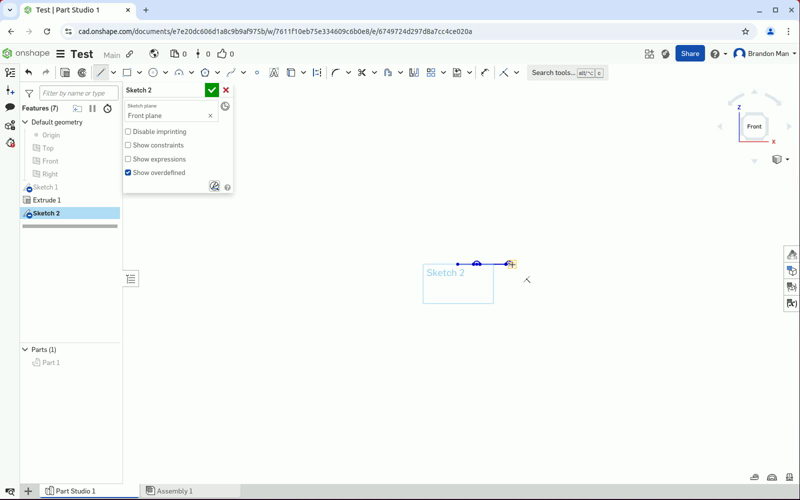
scroll(6)
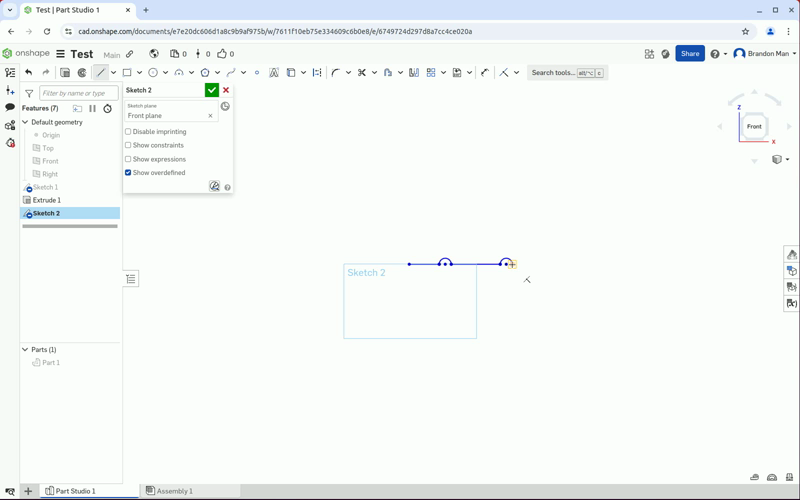
scroll(6)
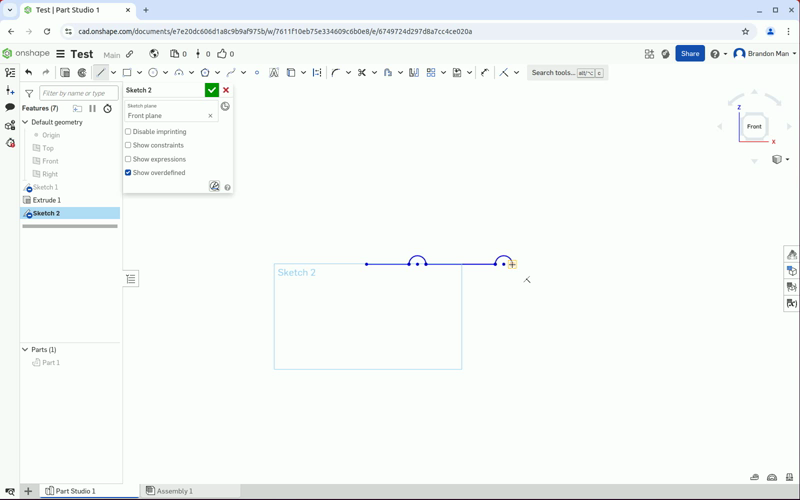
scroll(6)
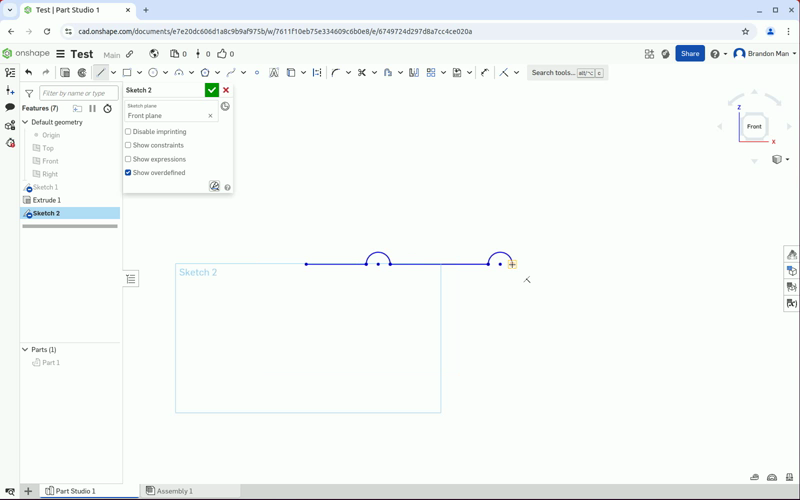
scroll(6)
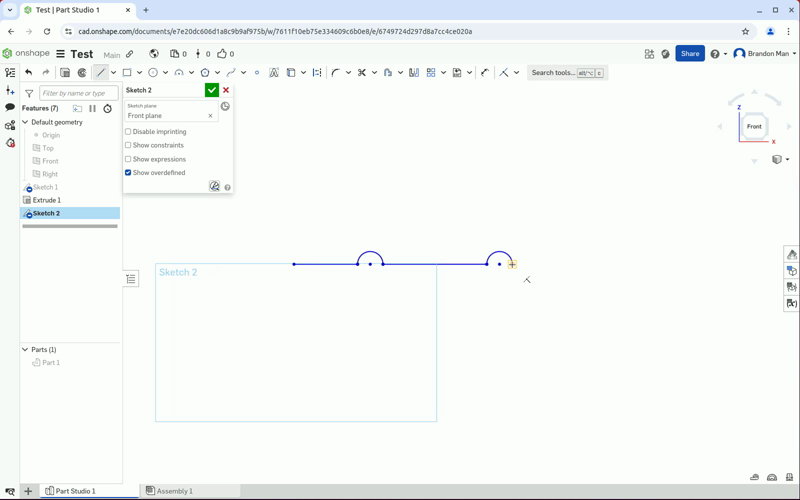
scroll(6)
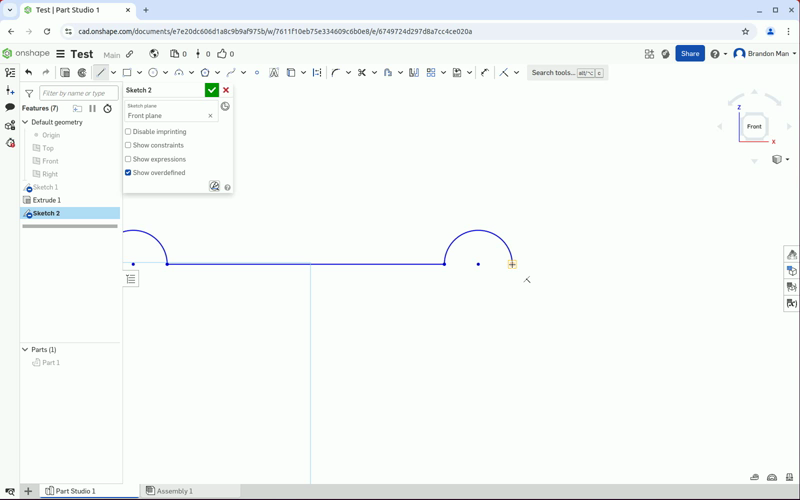
click(512, 264)
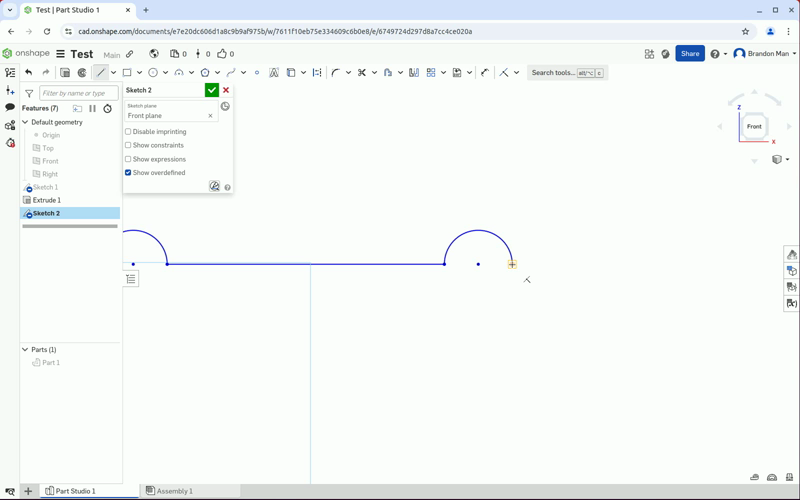
scroll(-6)
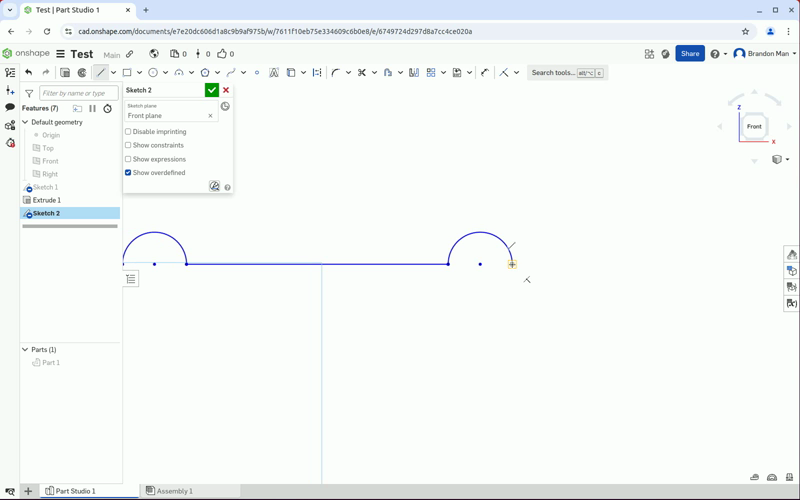
scroll(-6)
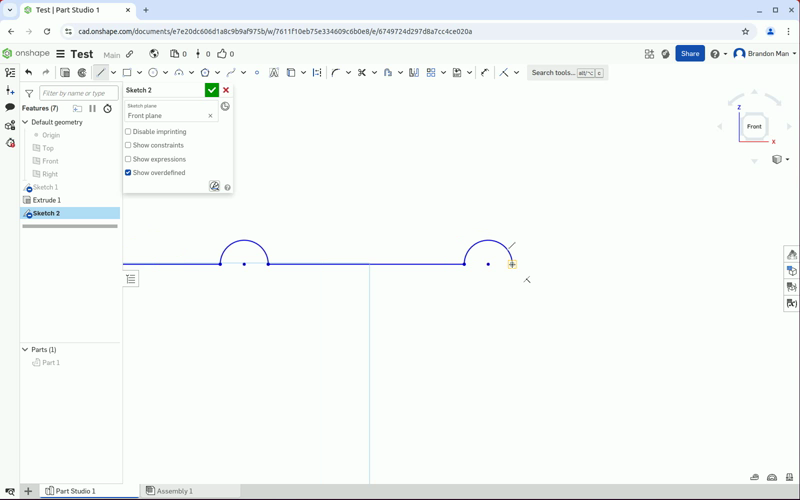
scroll(-6)
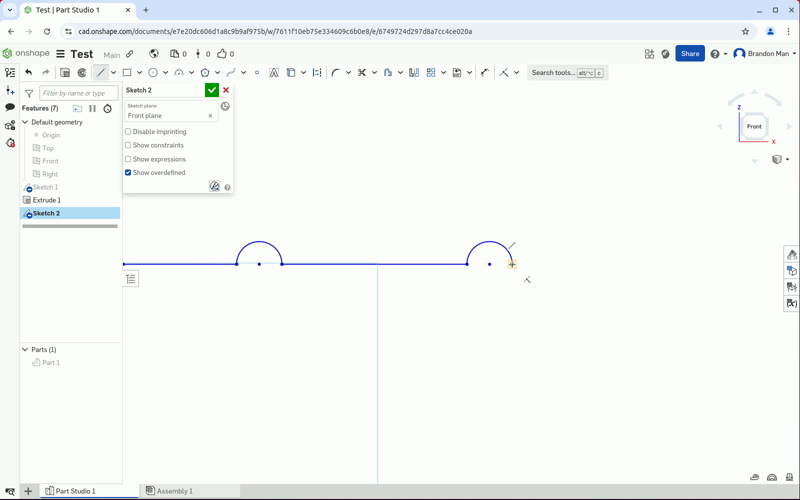
scroll(-6)
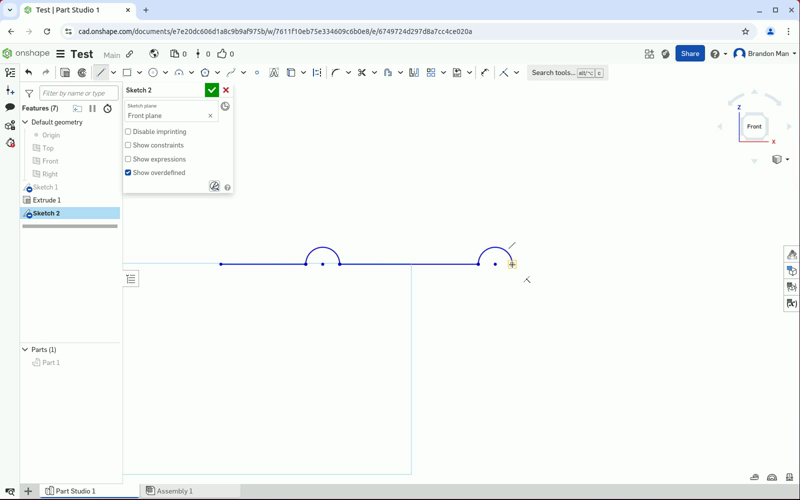
scroll(-6)
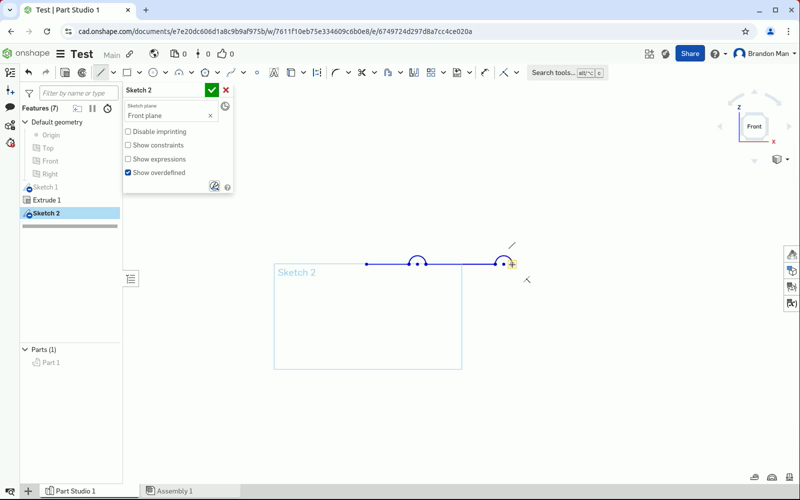
scroll(-6)
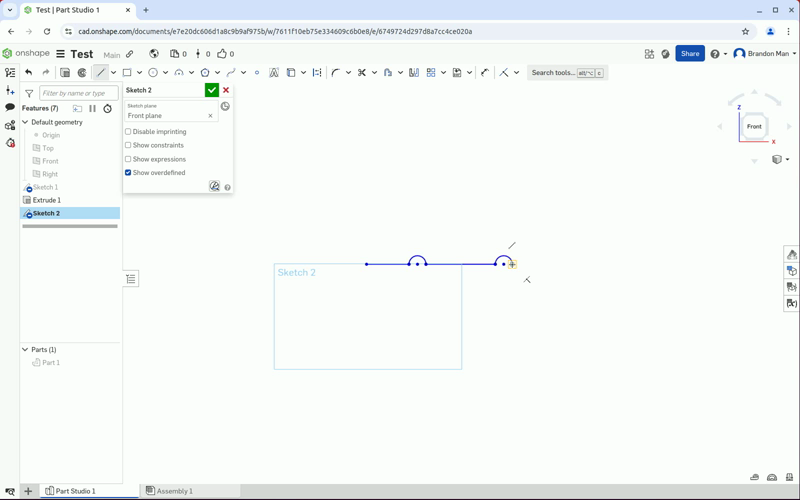
scroll(-6)
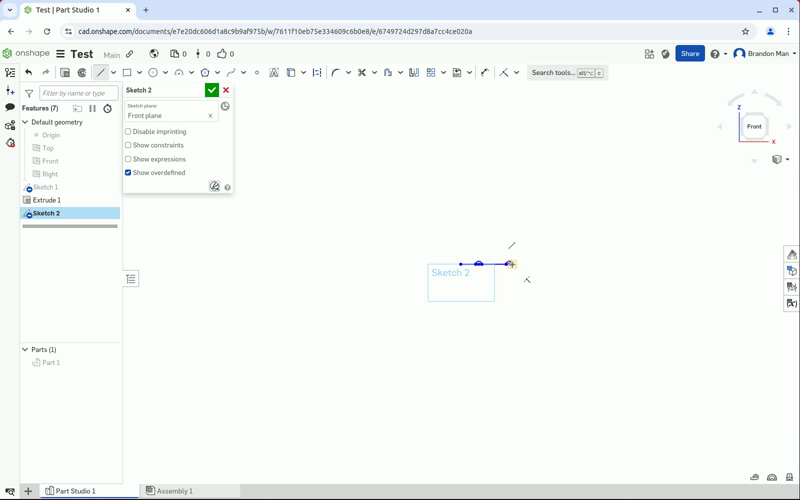
key_down(shift)
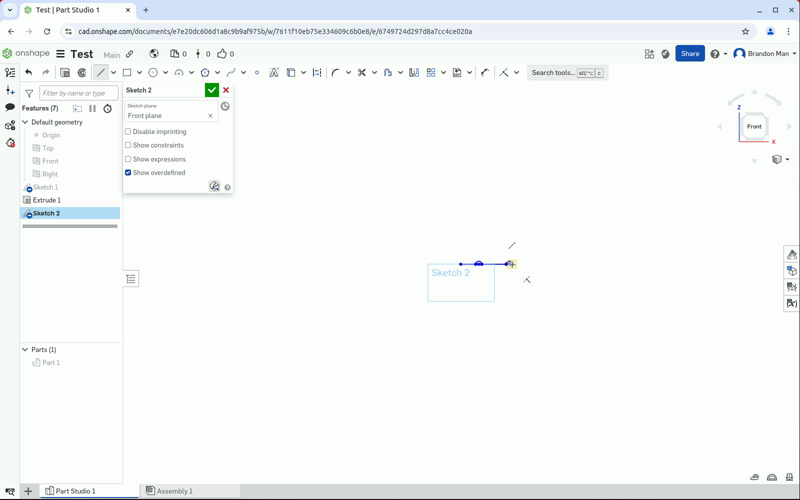
mouse_move(542, 264)
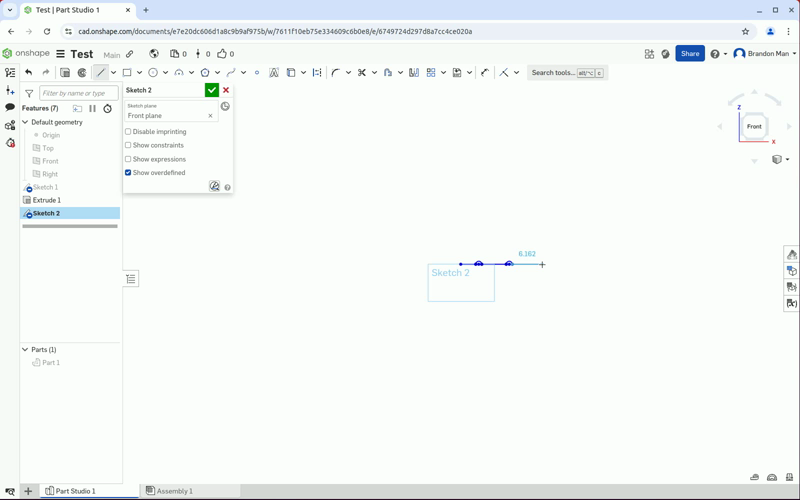
mouse_move(531, 264)
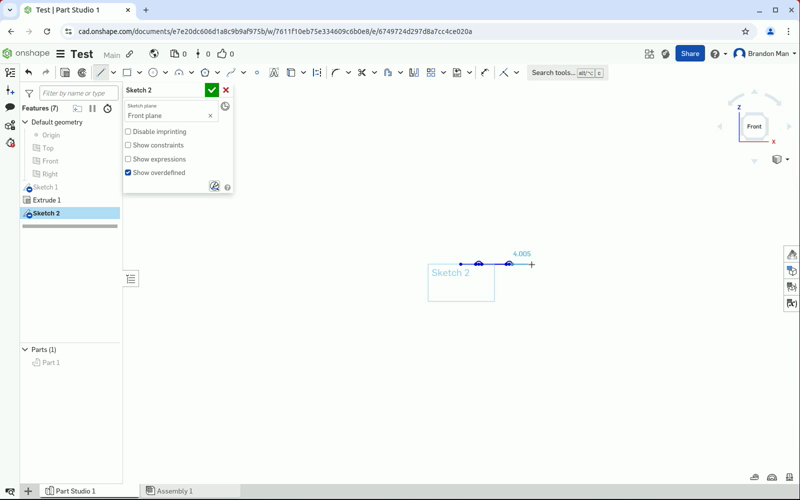
click(531, 264)
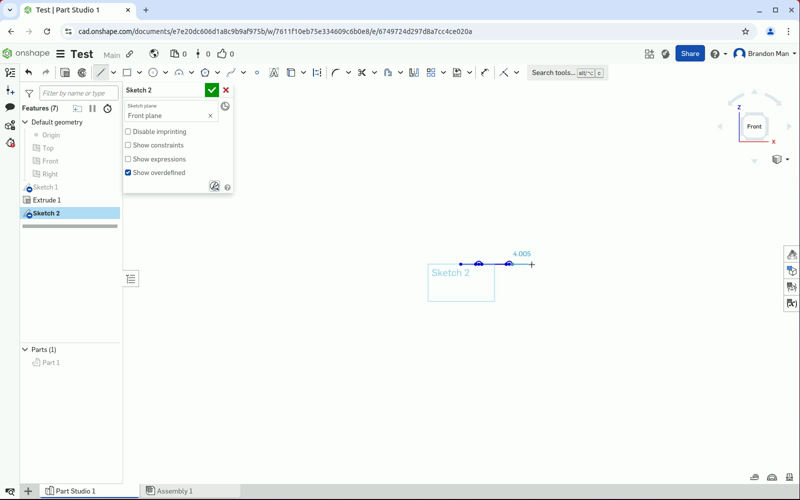
key_up(shift)
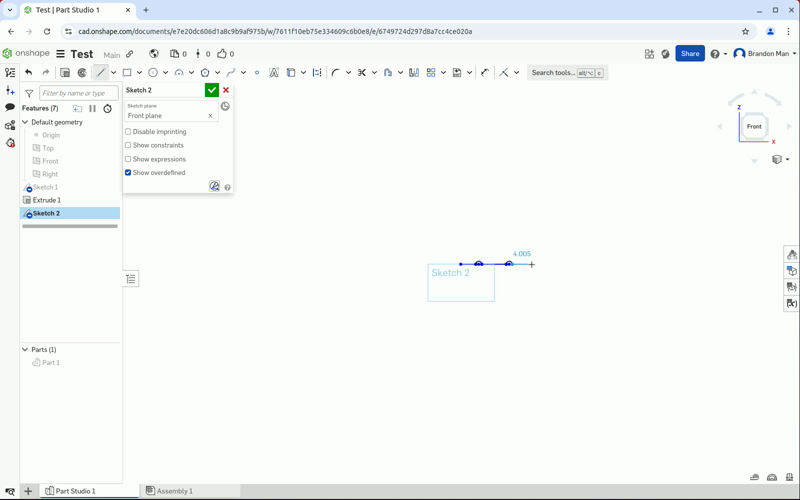
key_down(shift)
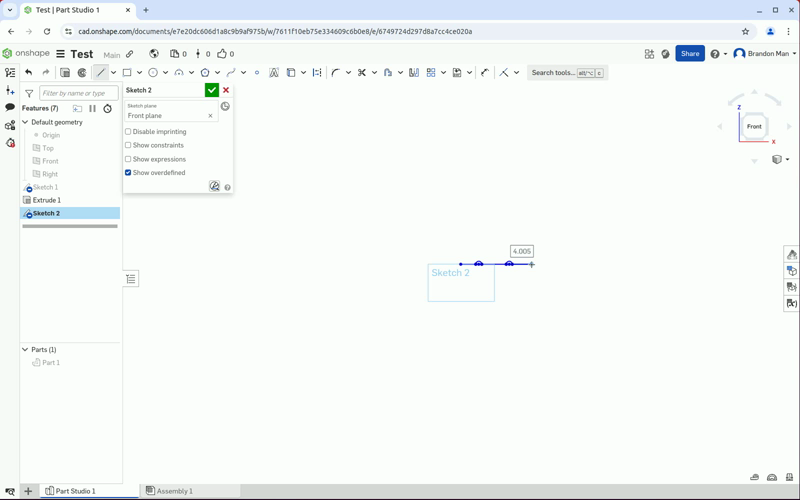
mouse_move(561, 264)
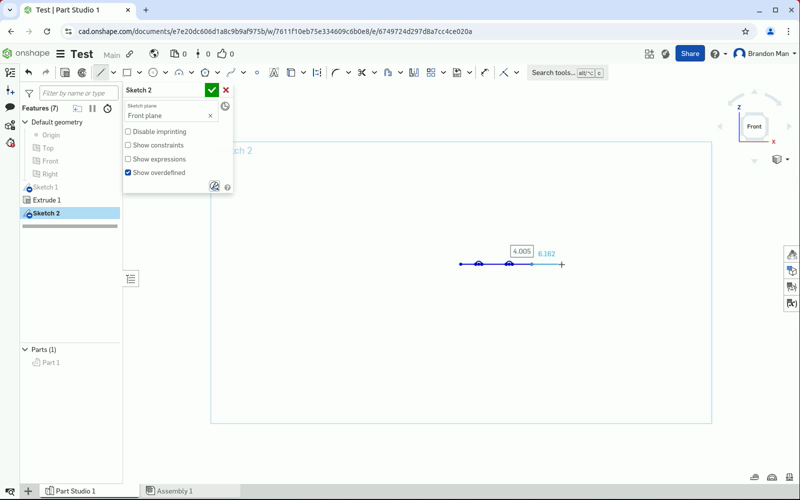
mouse_move(531, 245)
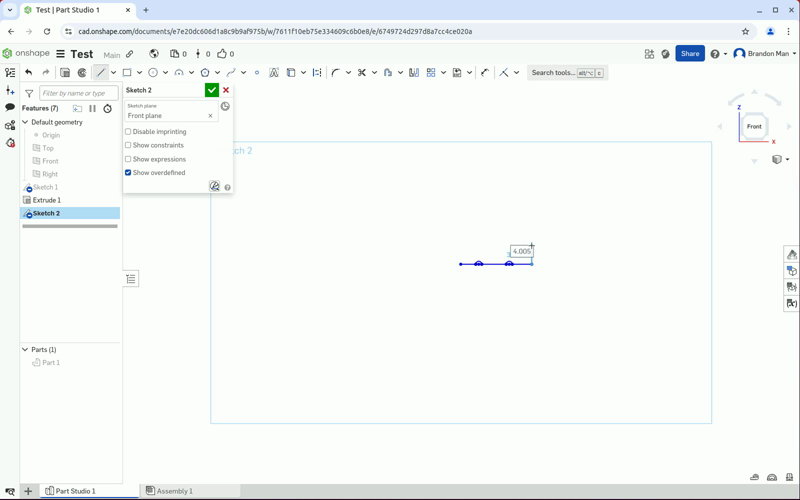
click(531, 245)
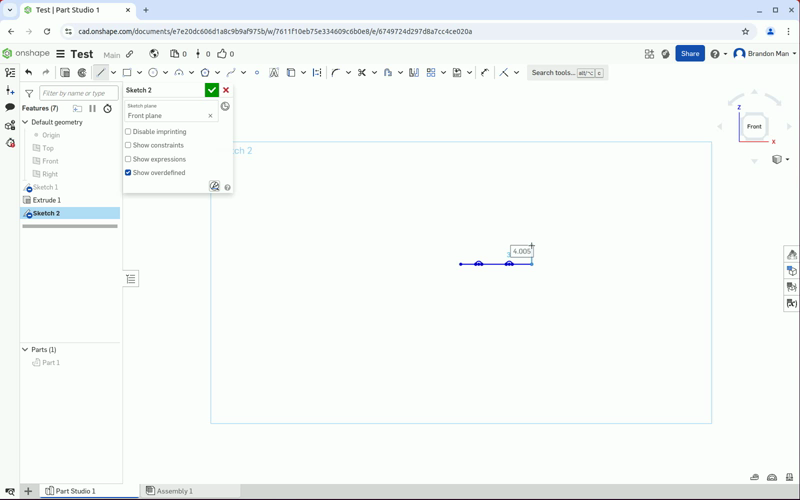
key_up(shift)
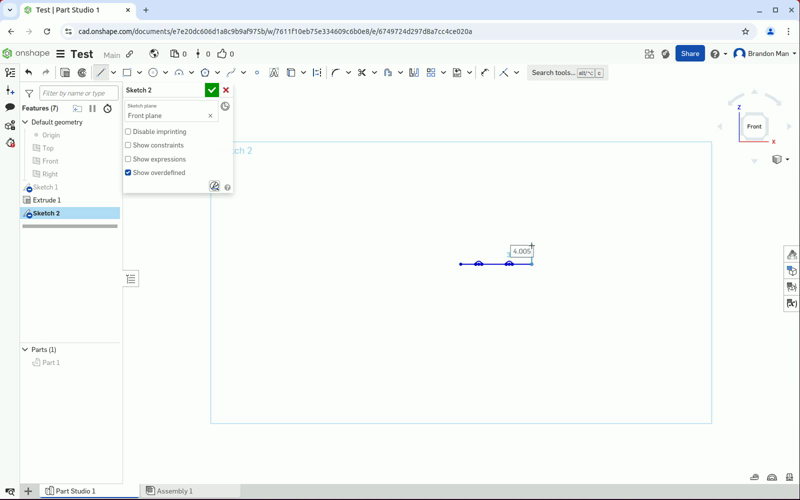
key_down(shift)
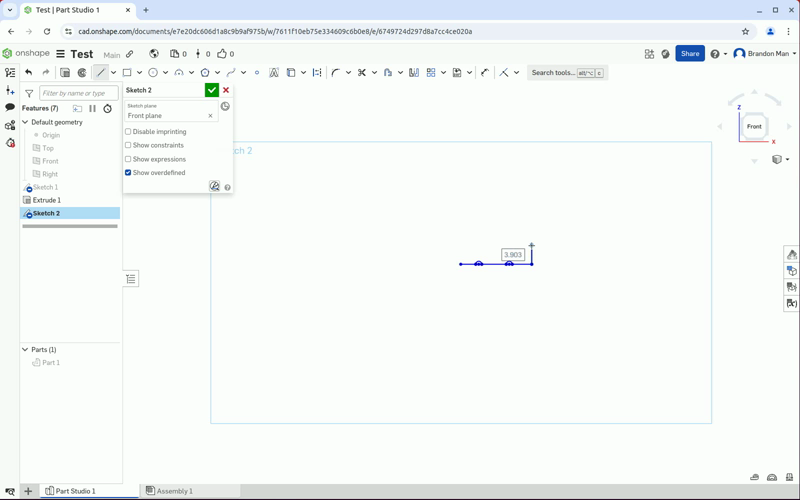
mouse_move(460, 245)
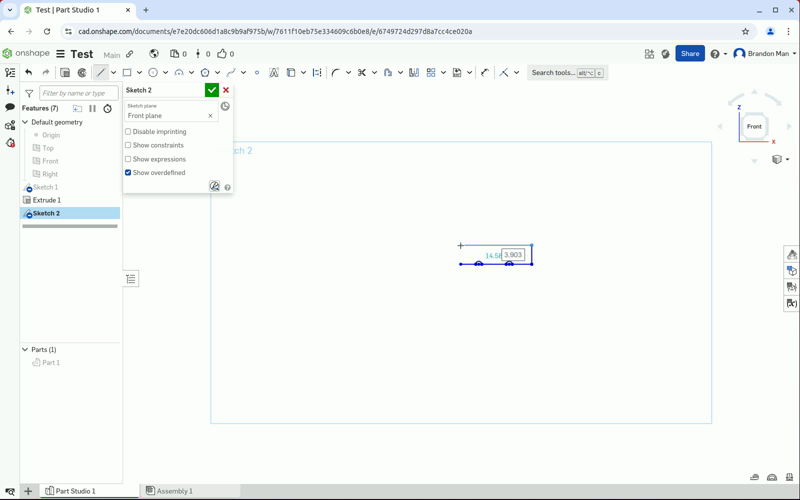
click(460, 245)
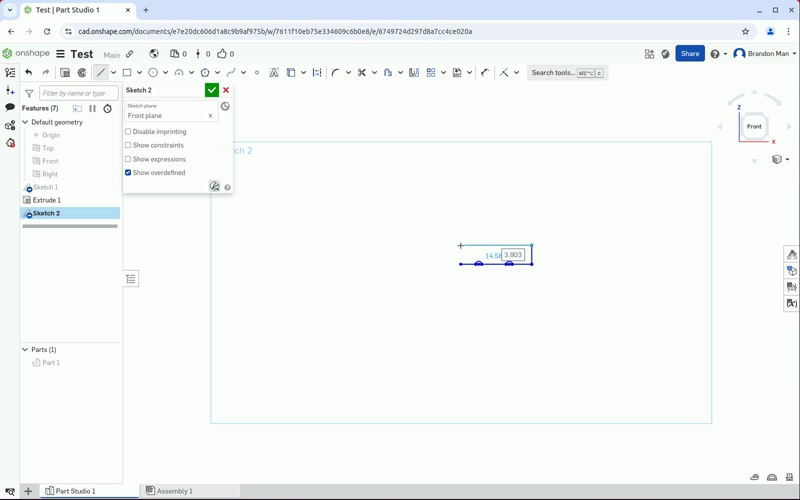
key_up(shift)
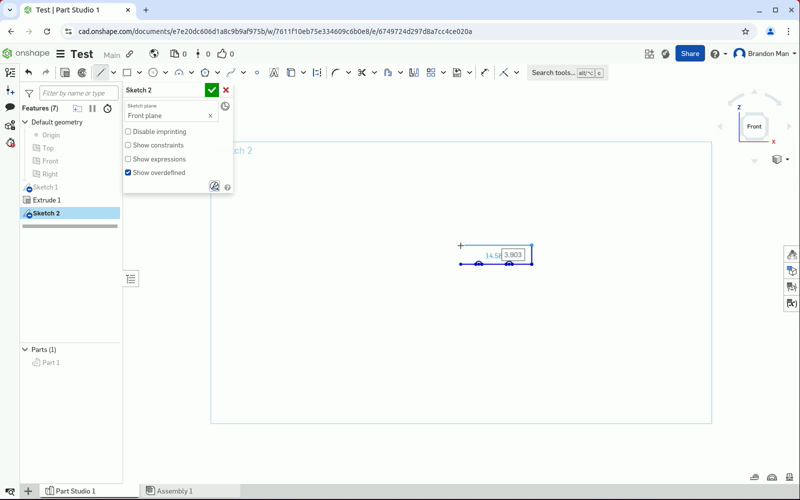
mouse_move(490, 245)
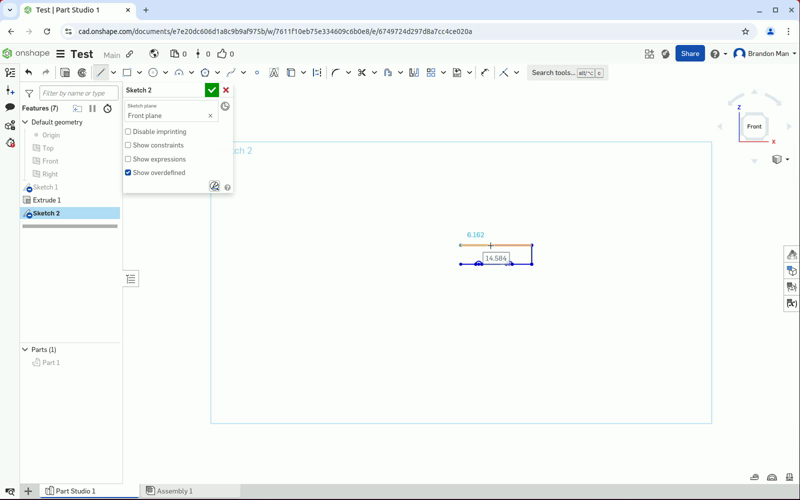
key_down(shift)
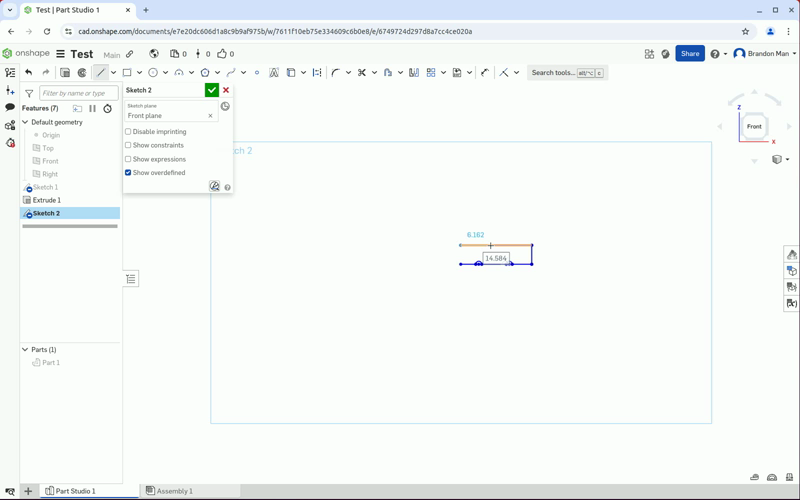
mouse_move(460, 264)
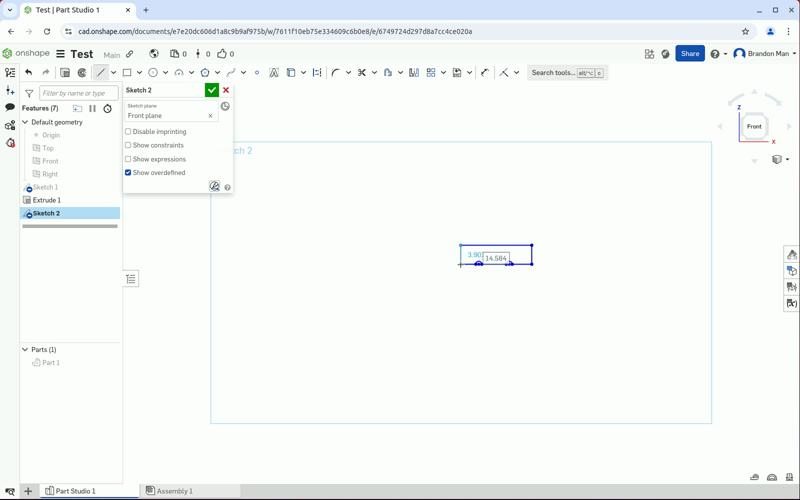
key_up(shift)
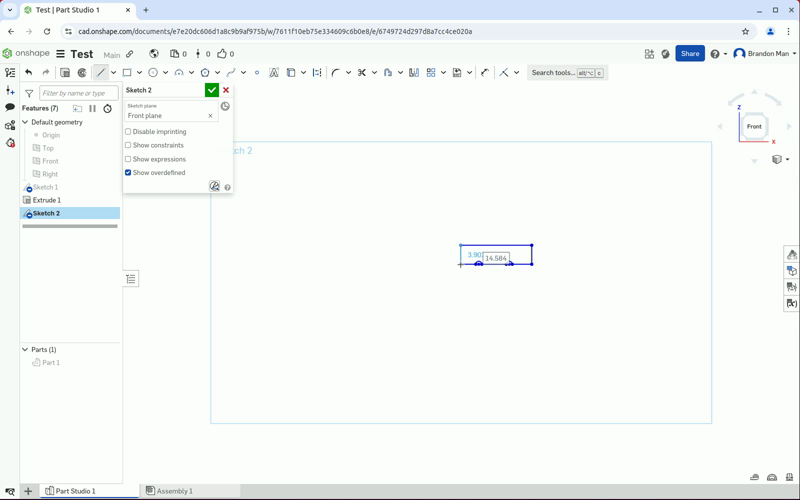
click(460, 264)
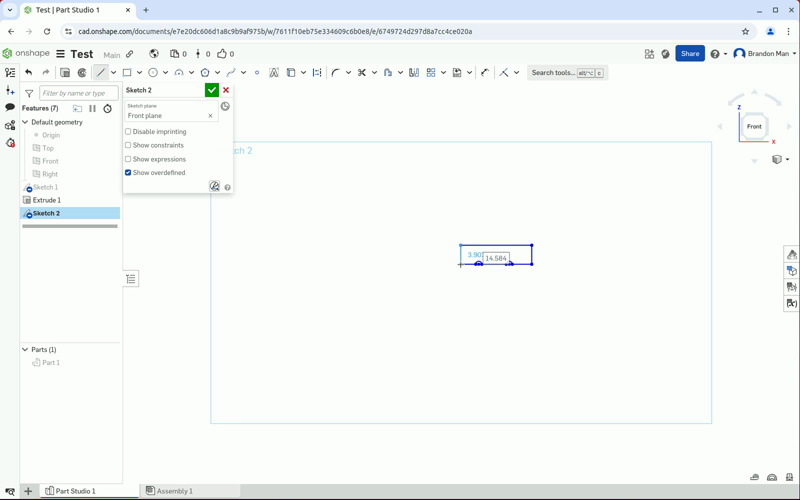
key(esc)
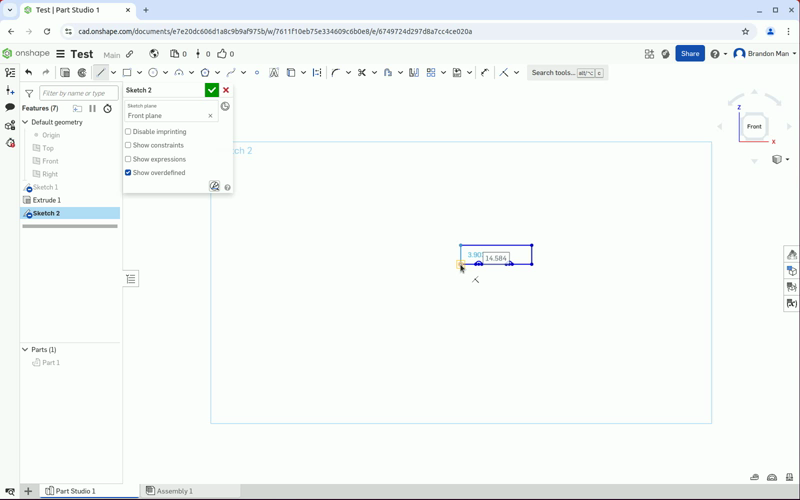
mouse_move(489, 254)
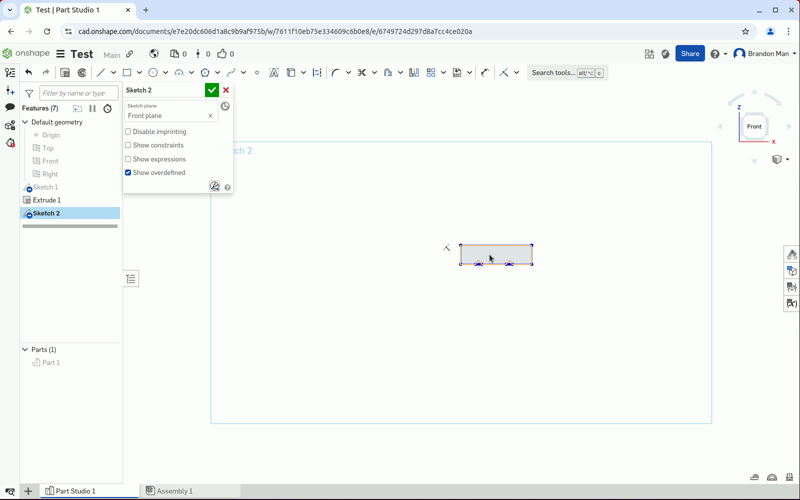
scroll(6)
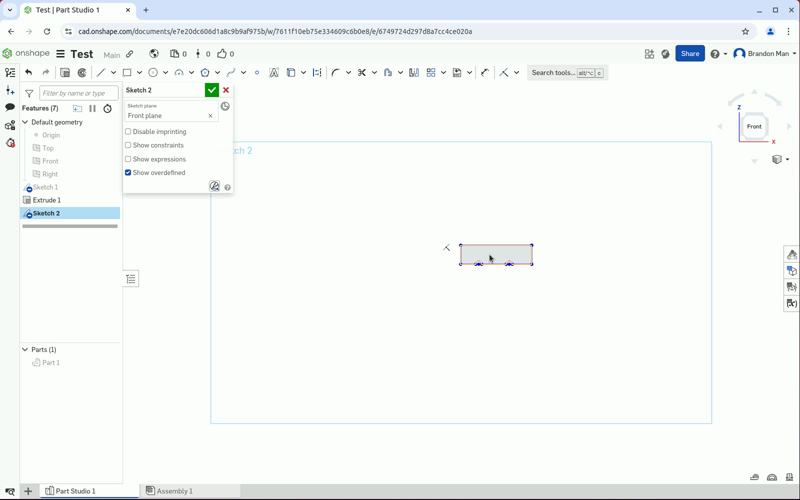
scroll(6)
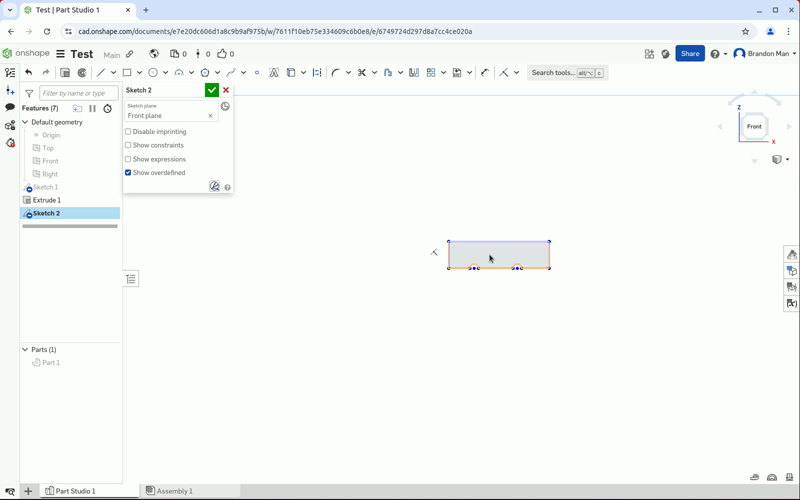
scroll(6)
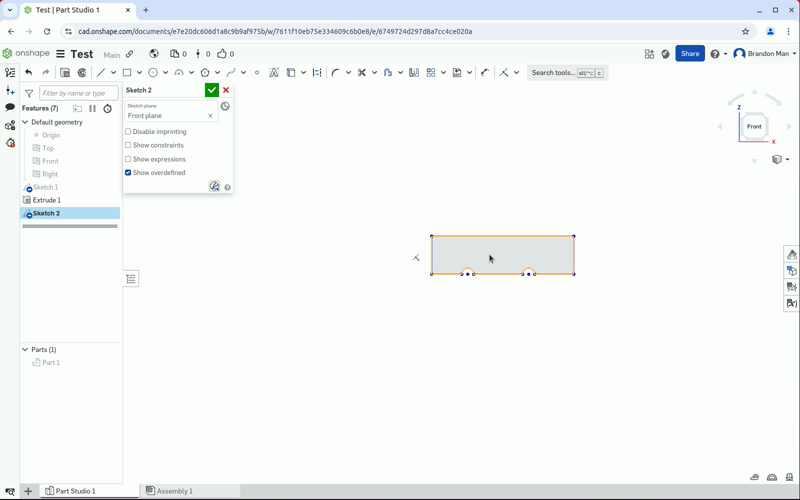
scroll(6)
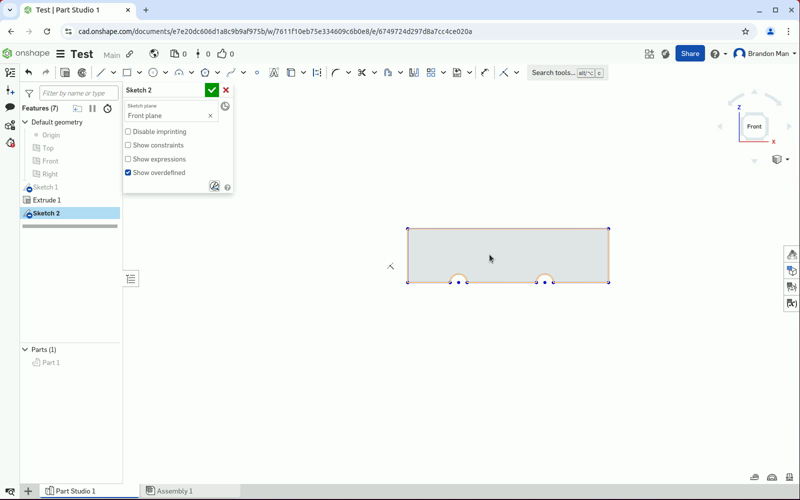
scroll(6)
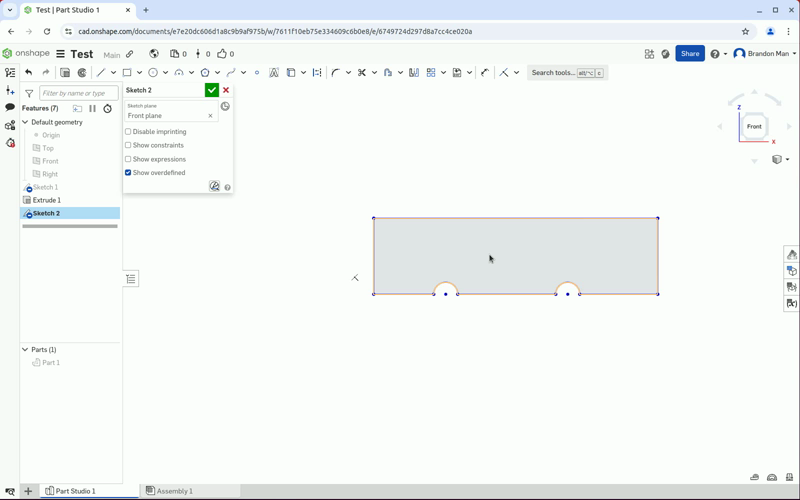
scroll(6)
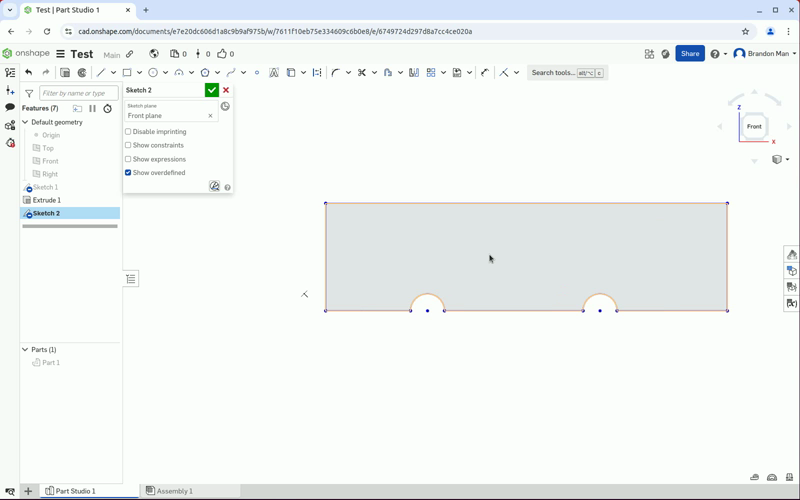
scroll(6)
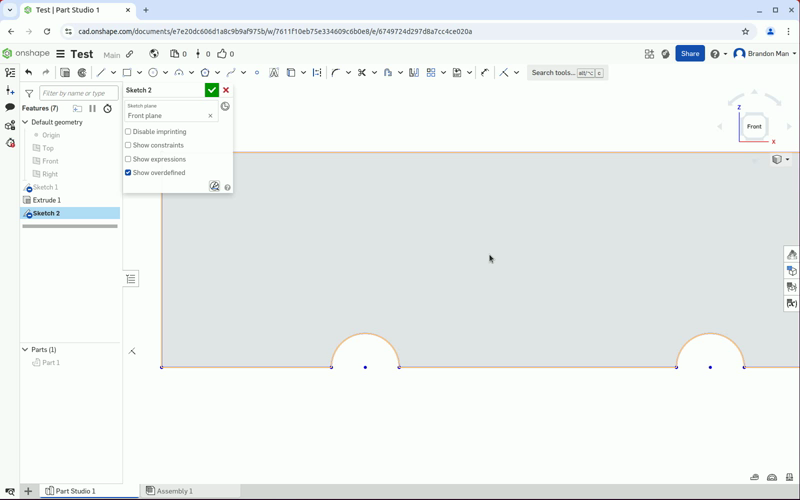
click(489, 254)
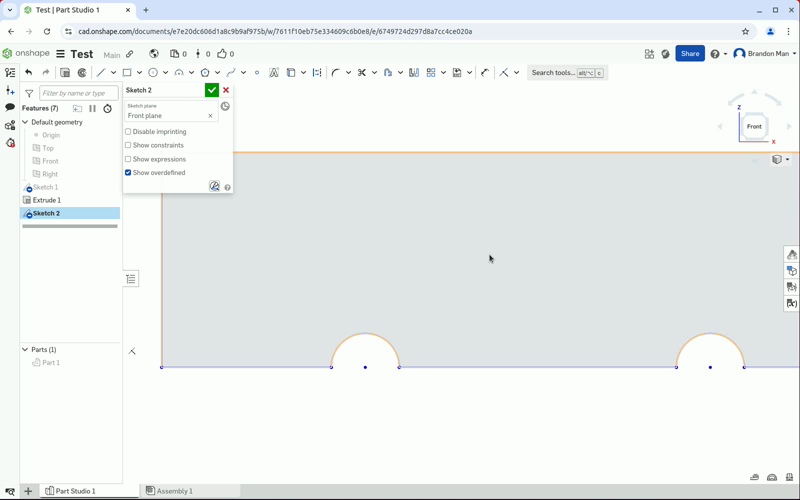
scroll(-6)
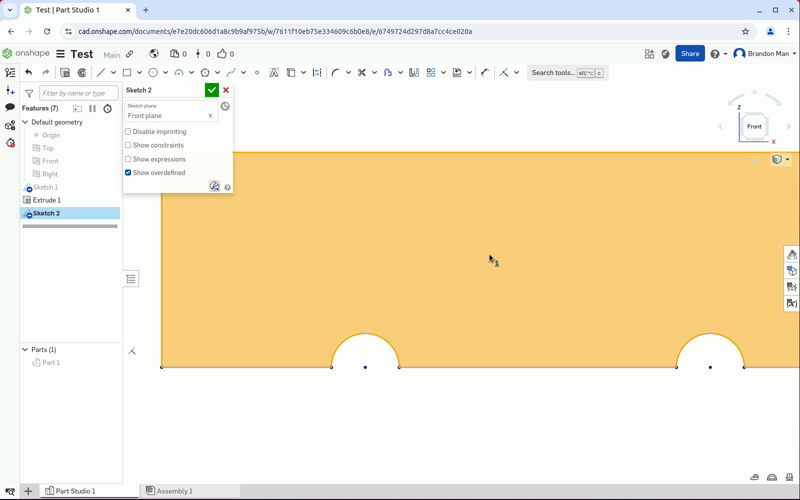
scroll(-6)
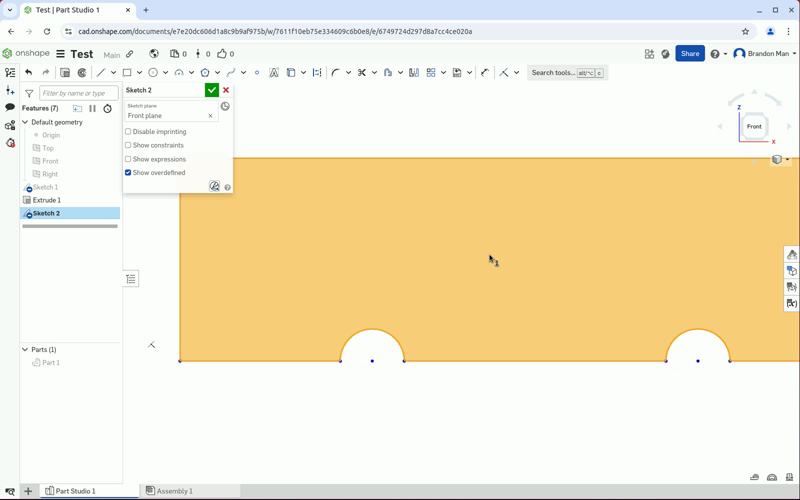
scroll(-6)
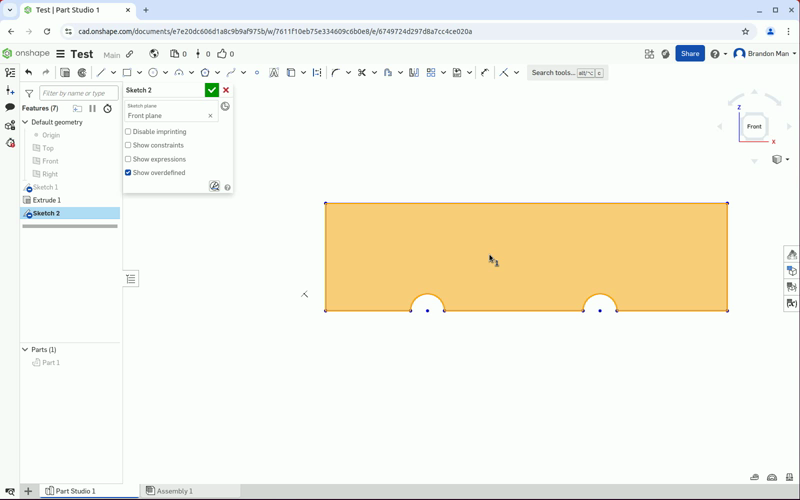
scroll(-6)
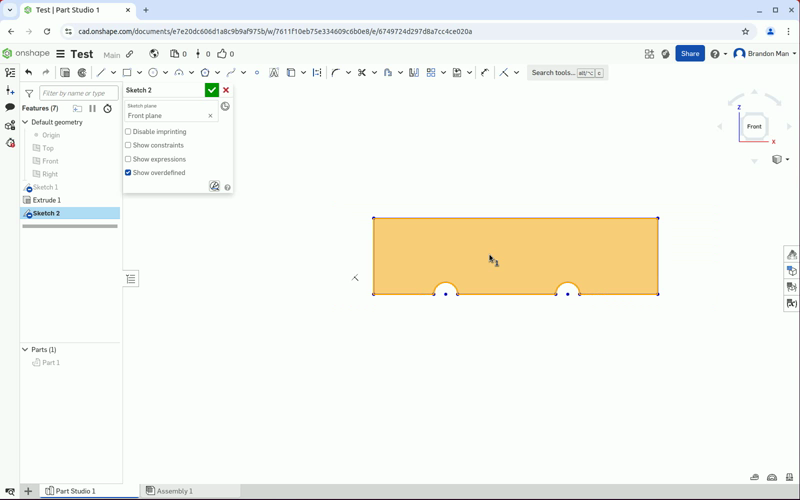
scroll(-6)
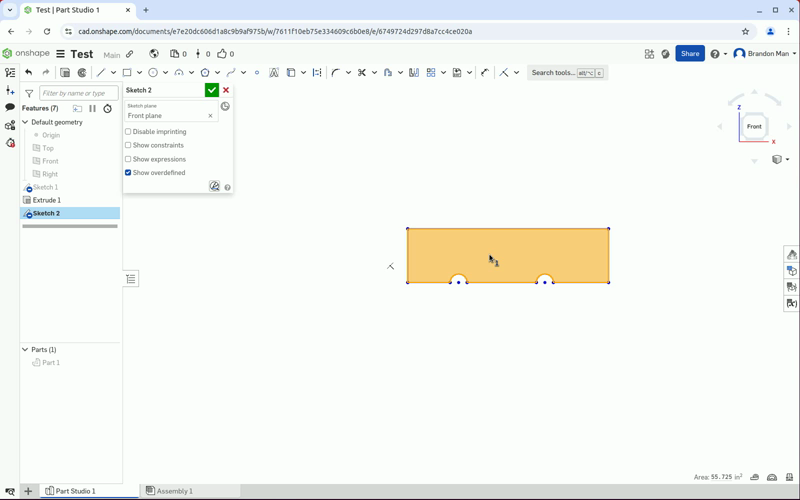
scroll(-6)
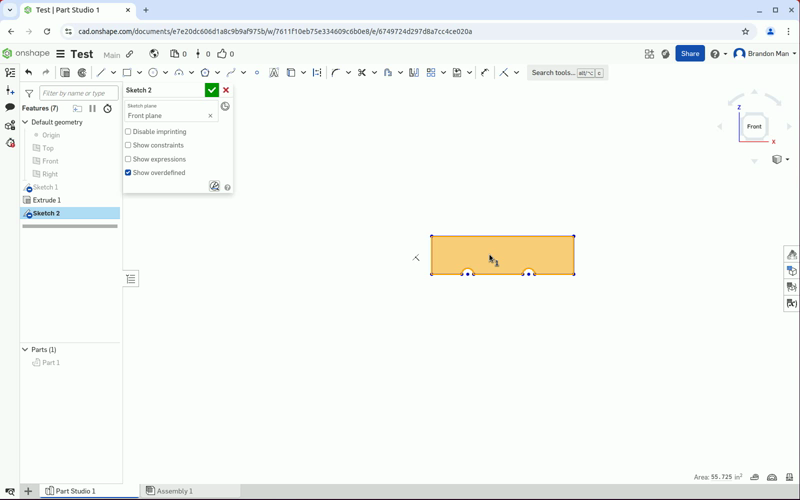
scroll(-6)
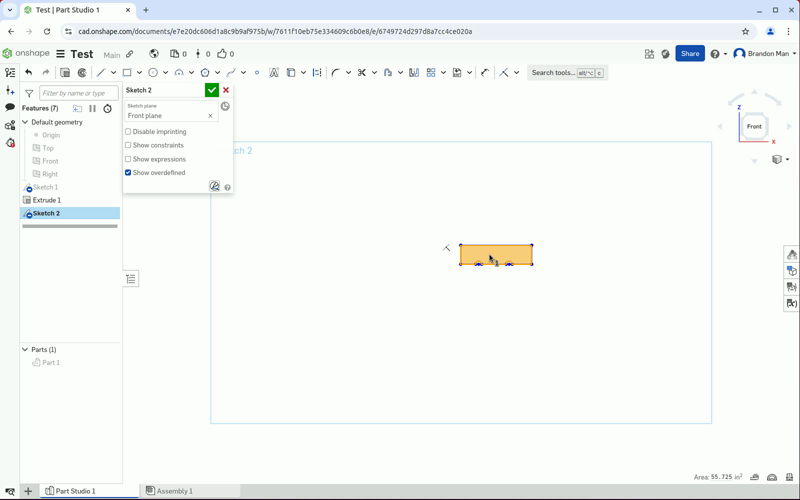
mouse_move(73, 352)
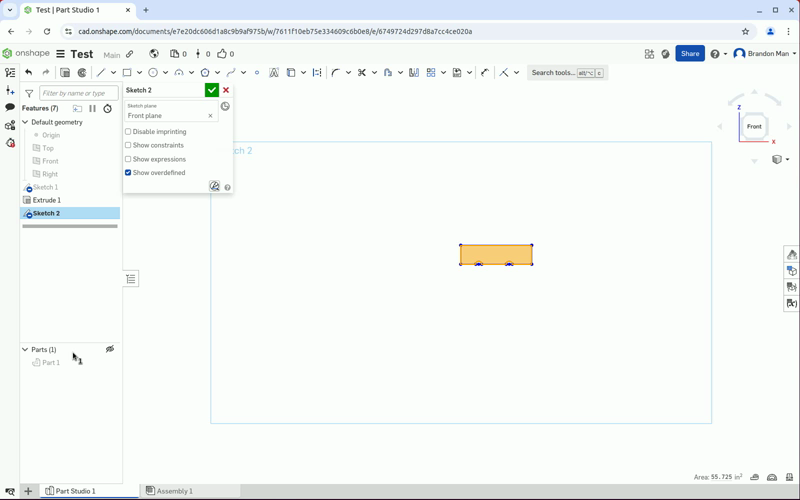
key(shift+y)
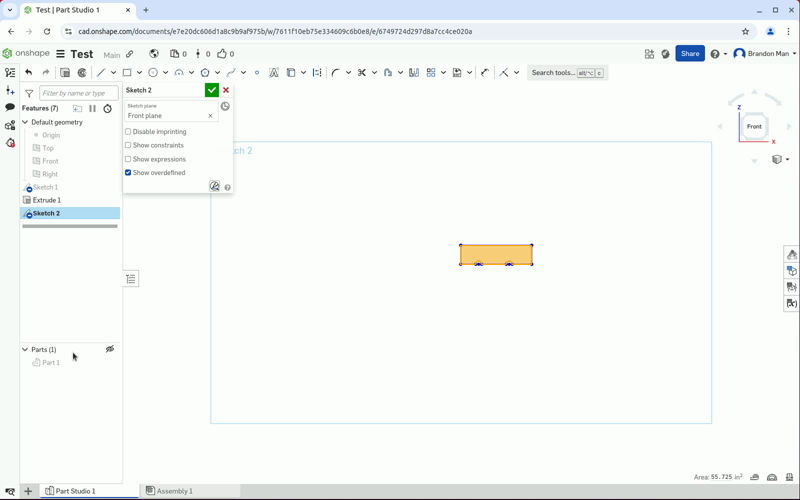
key(shift+e)
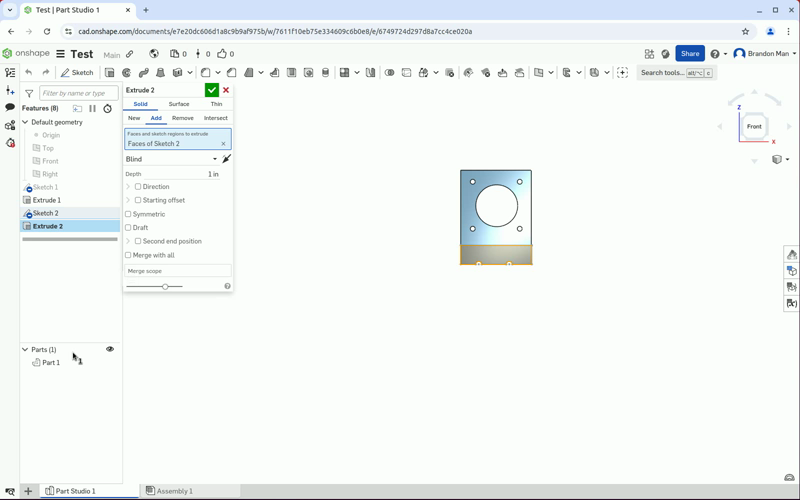
mouse_move(143, 106)
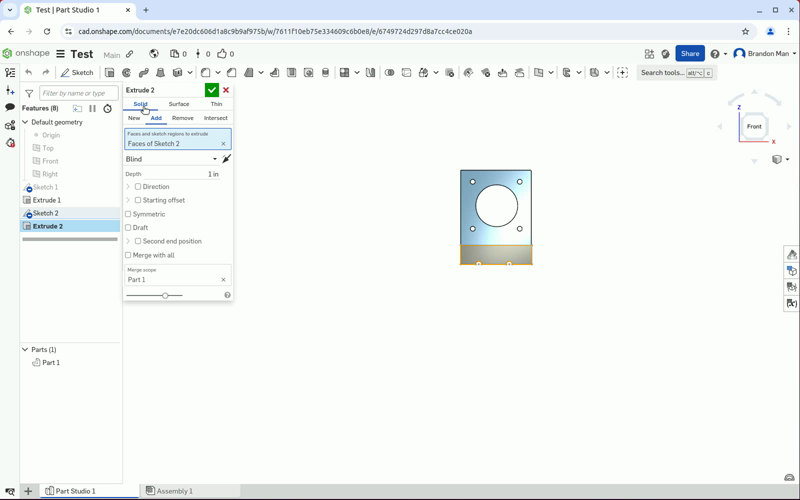
click(143, 106)
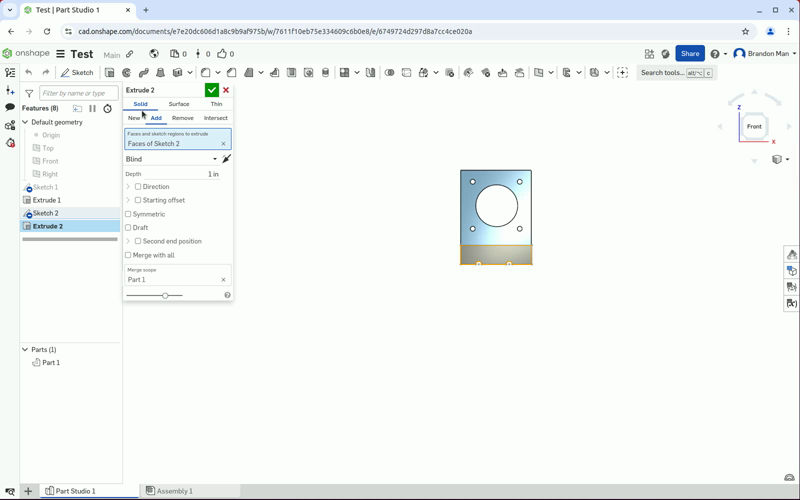
mouse_move(137, 120)
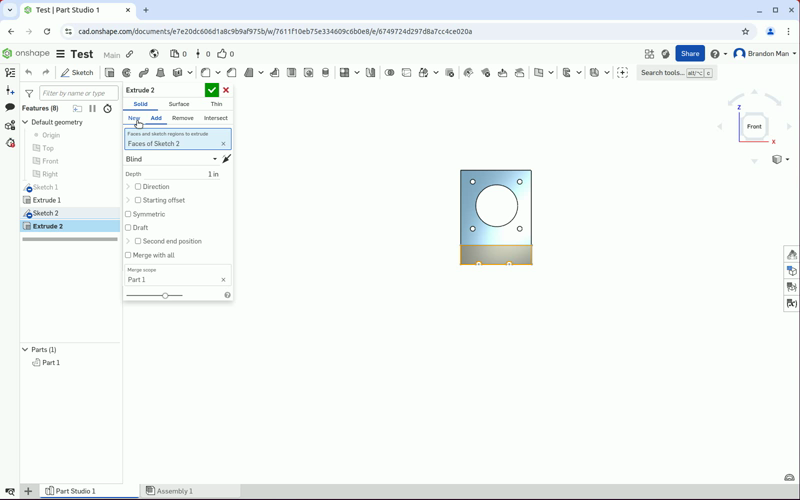
click(137, 120)
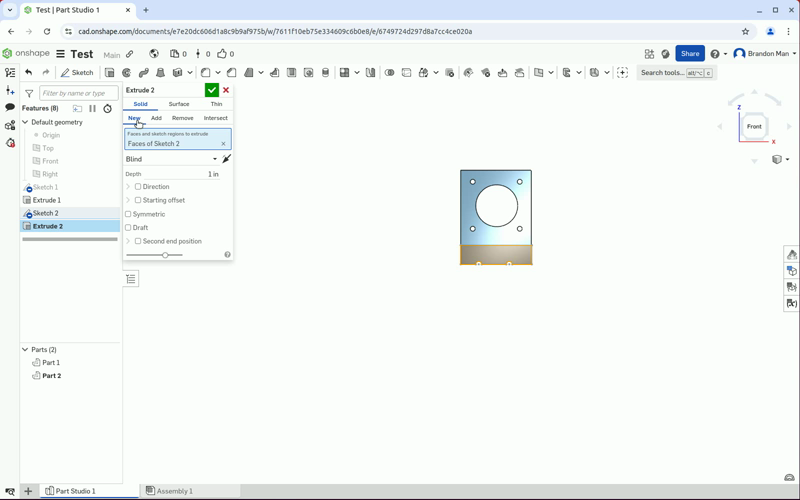
key(tab, 4)
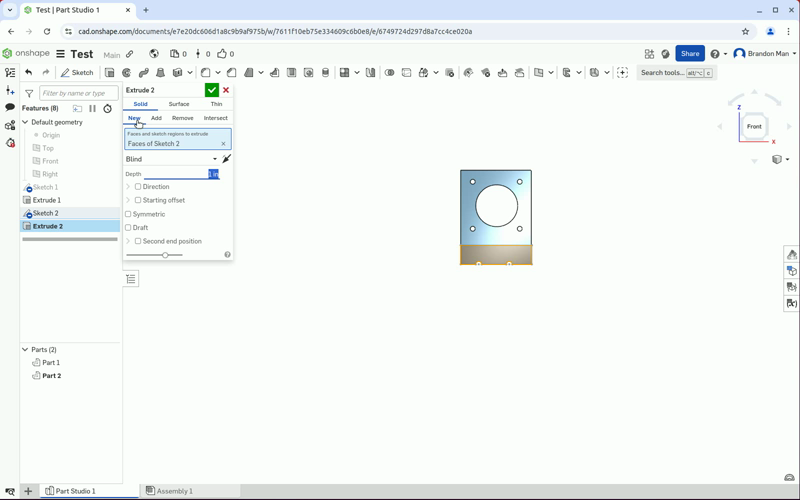
text(1.444)
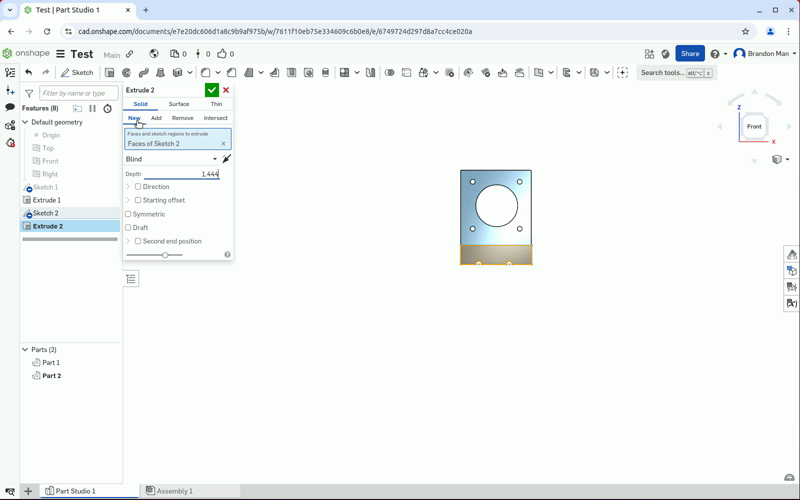
key(enter)
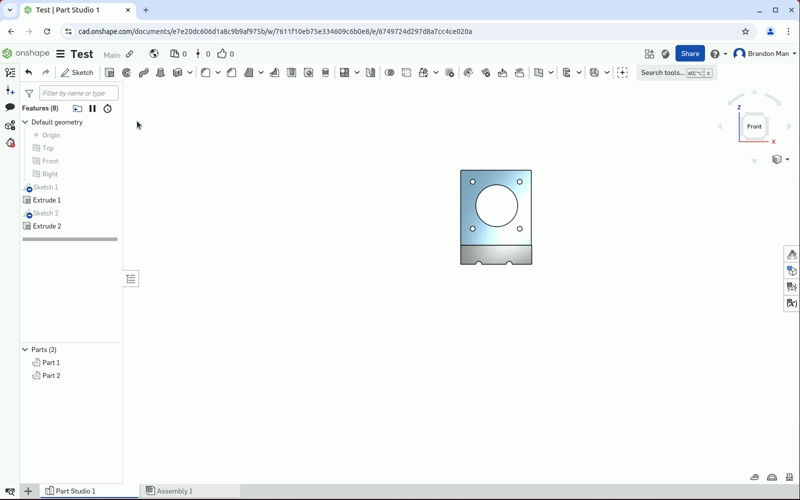
key(shift+h)
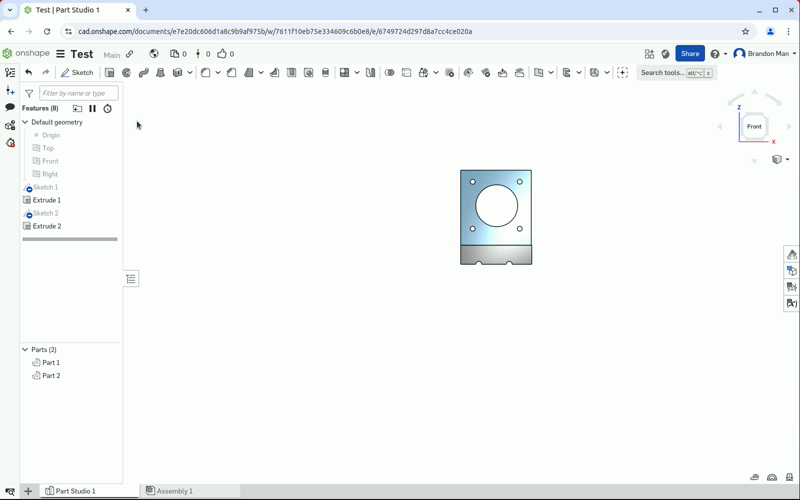
key(shift+h)
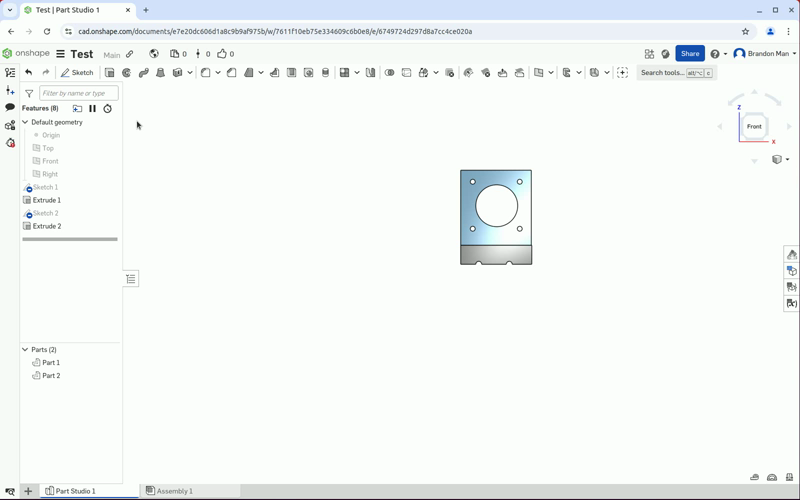
mouse_move(73, 189)
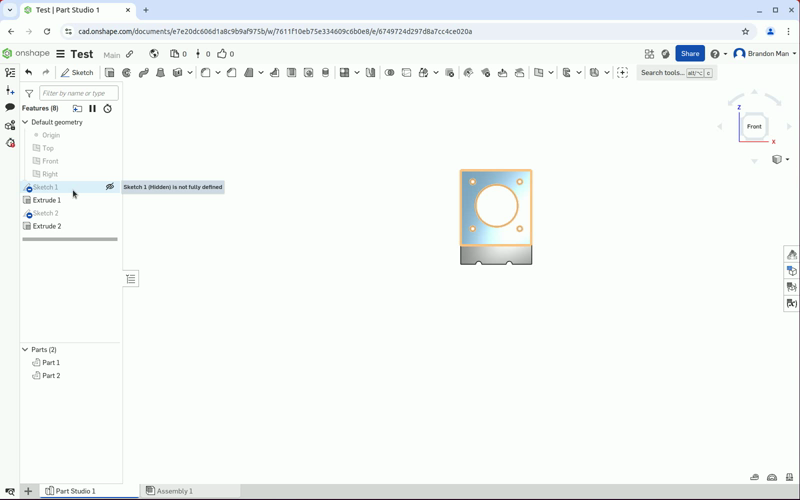
click(73, 189)
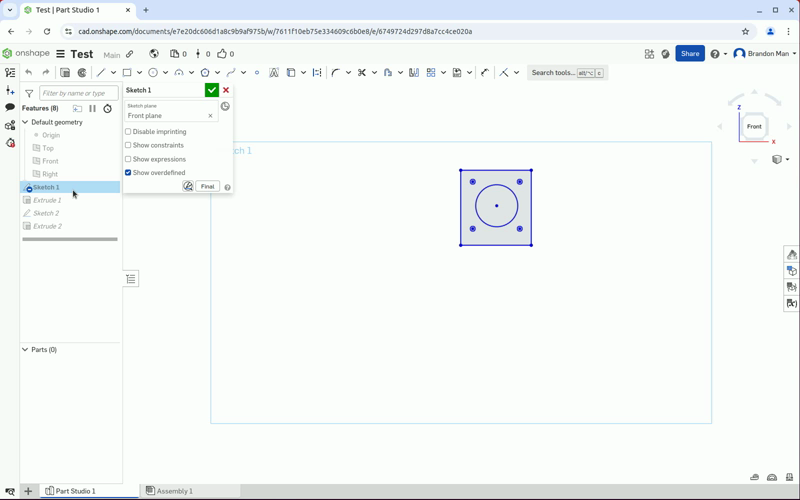
mouse_move(229, 92)
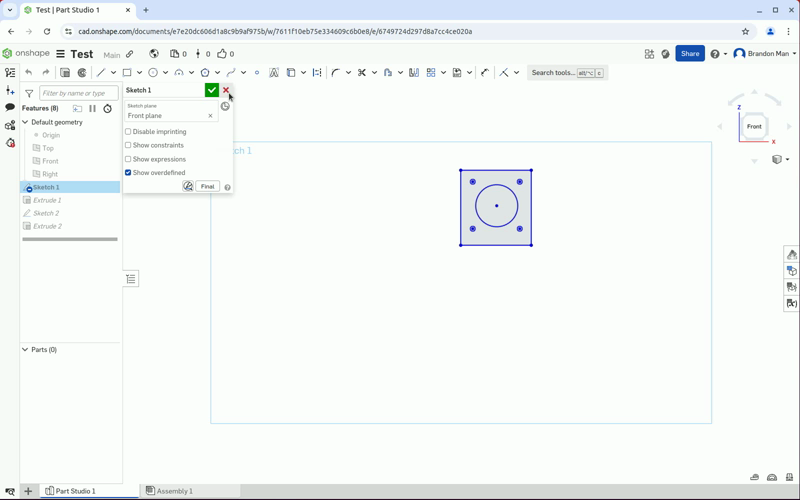
click(229, 92)
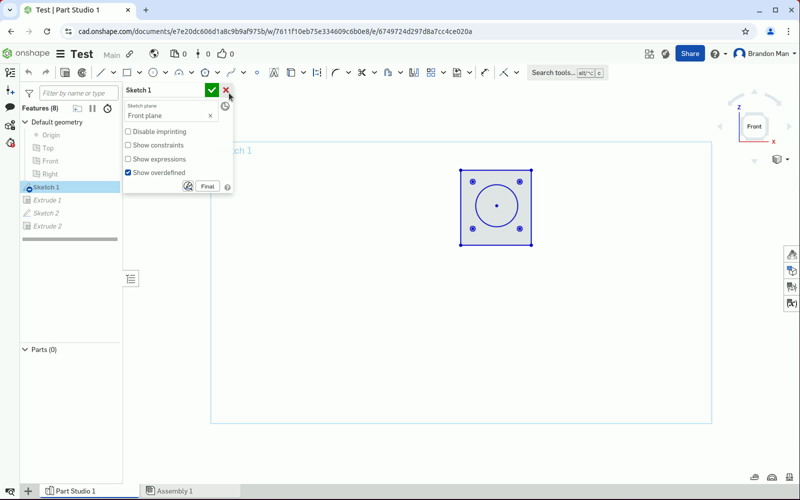
key(shift+s)
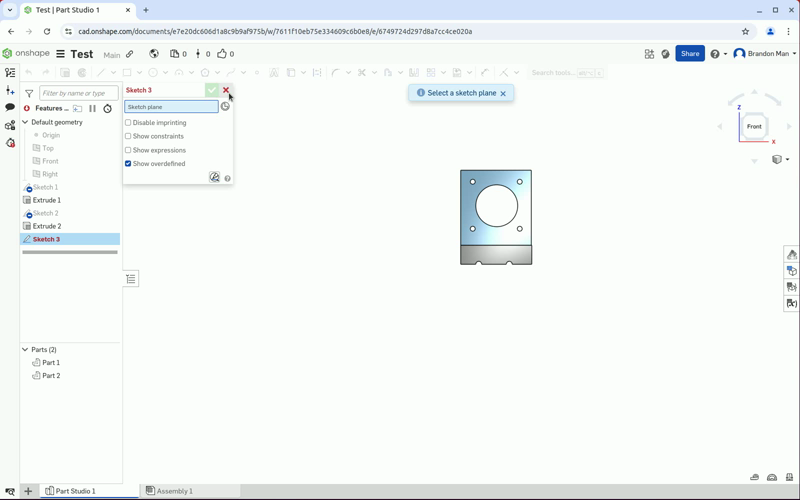
mouse_move(73, 163)
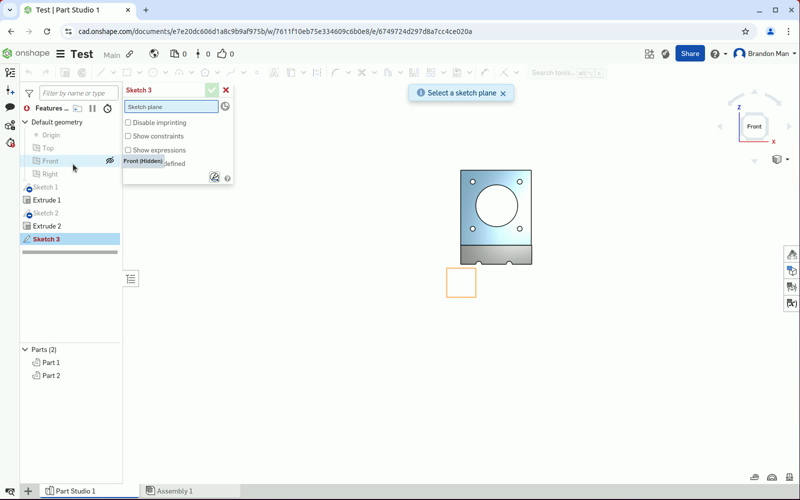
click(73, 163)
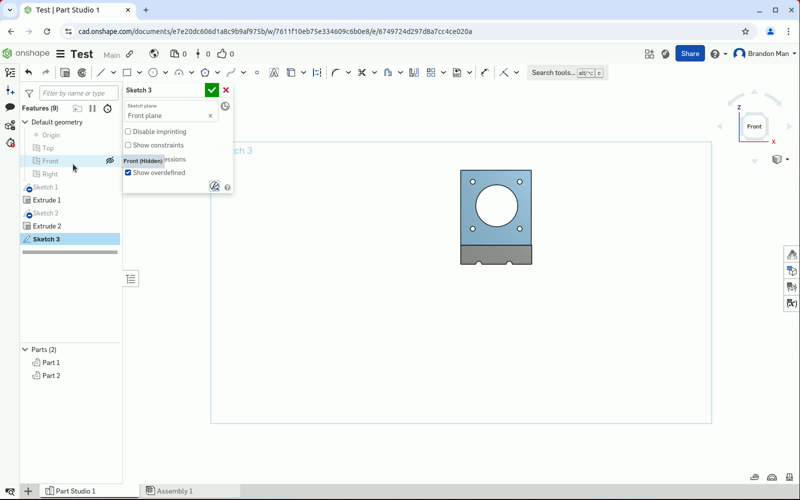
mouse_move(73, 352)
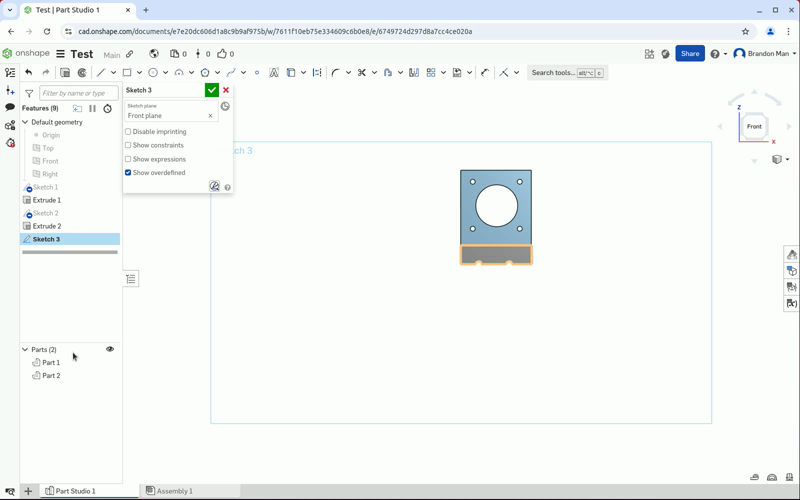
key(y)
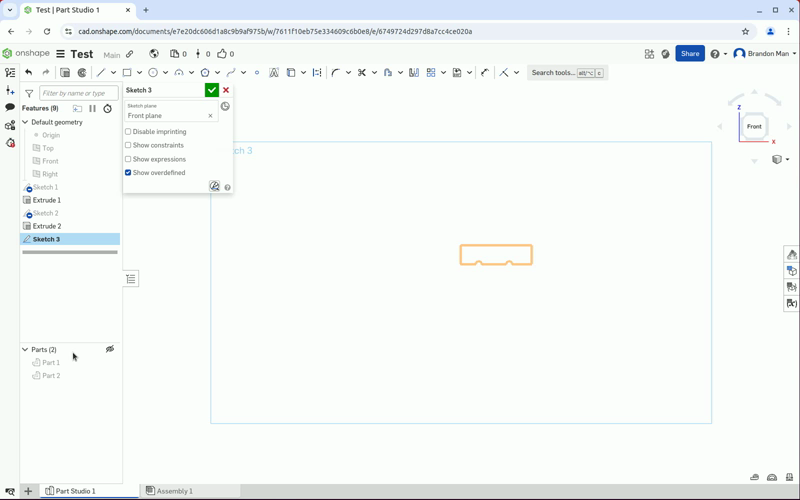
key(l)
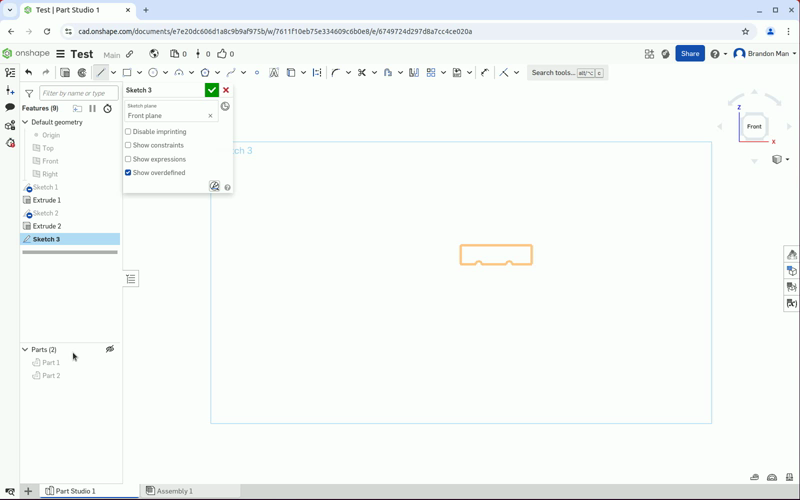
key_down(shift)
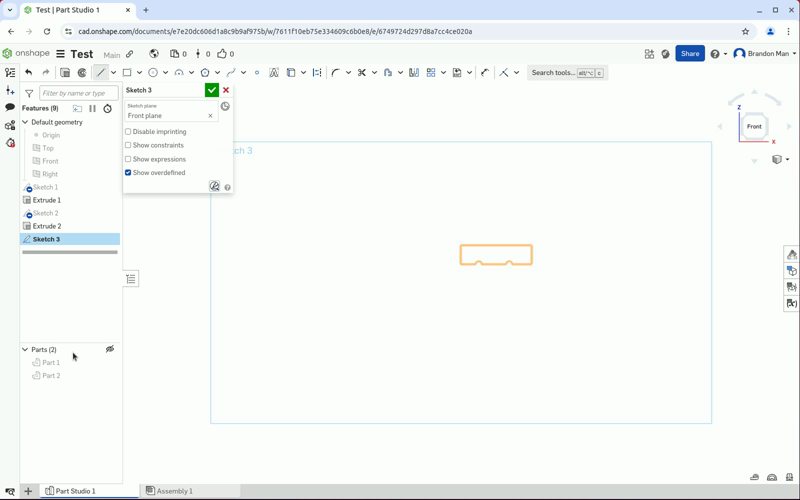
mouse_move(460, 282)
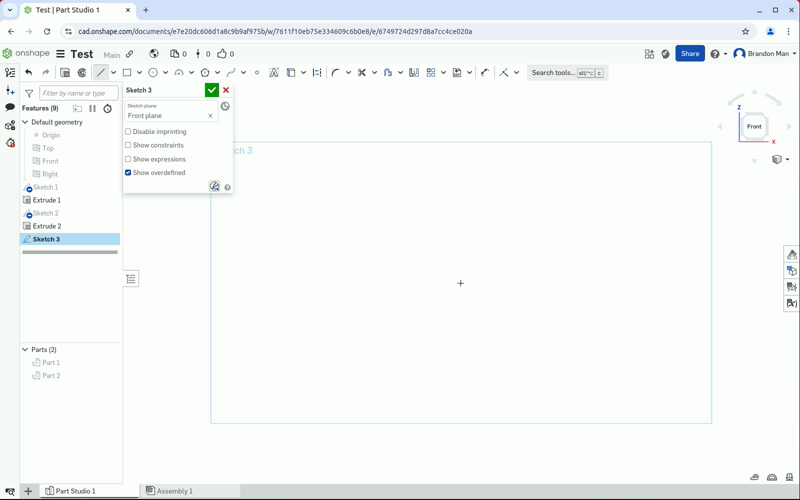
click(460, 282)
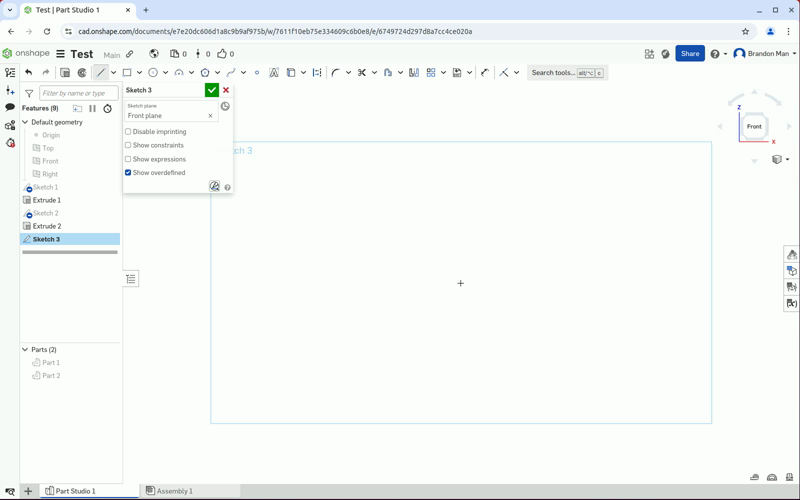
key_up(shift)
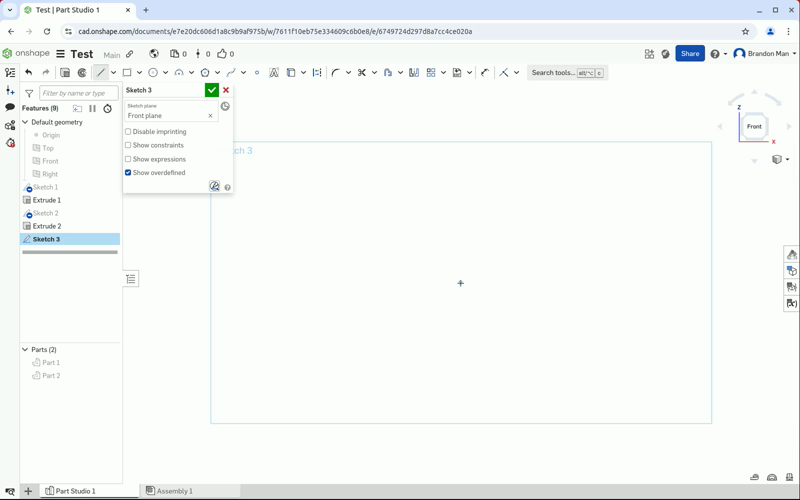
key_down(shift)
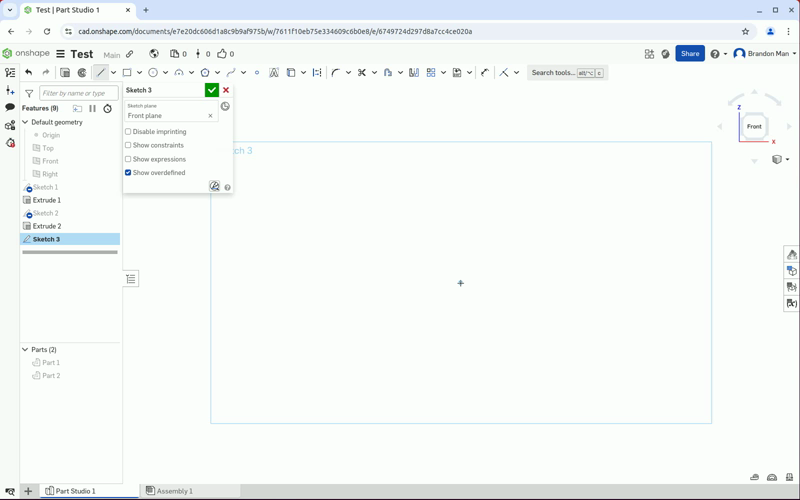
mouse_move(531, 282)
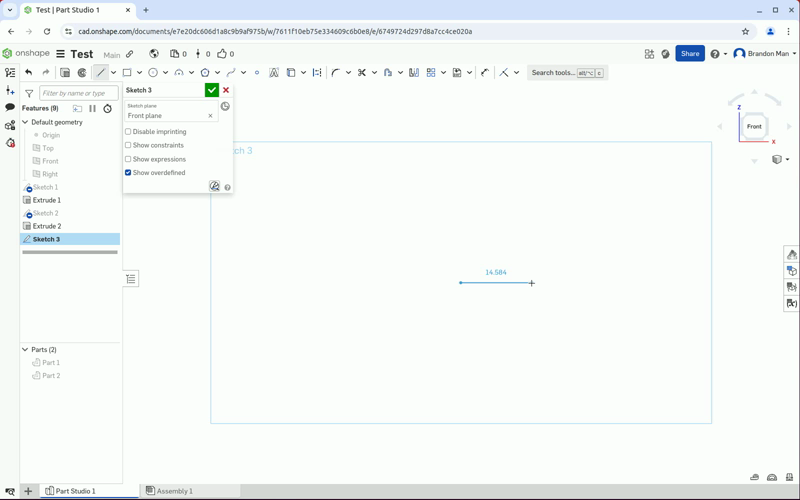
click(531, 282)
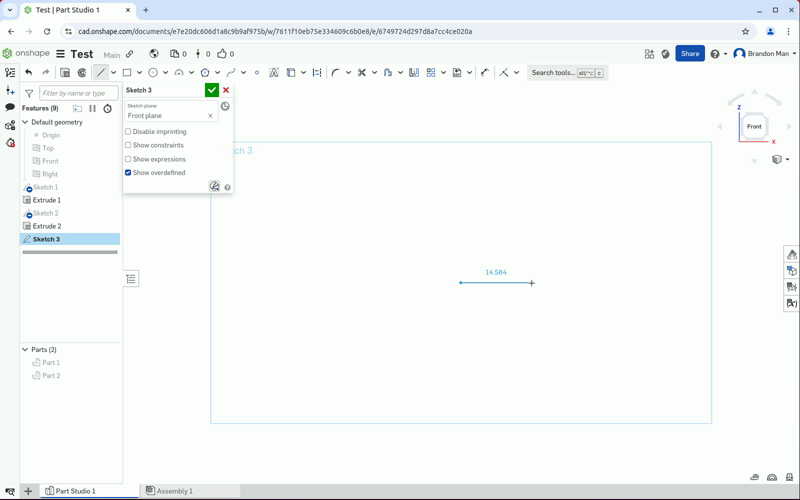
key_up(shift)
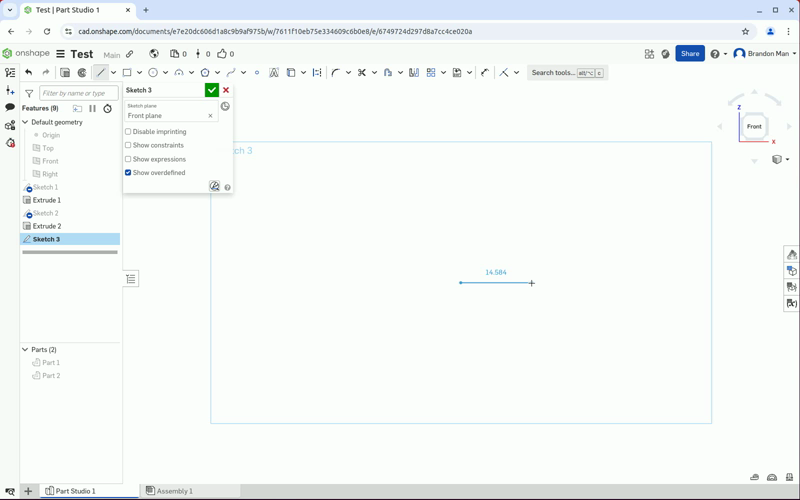
key_down(shift)
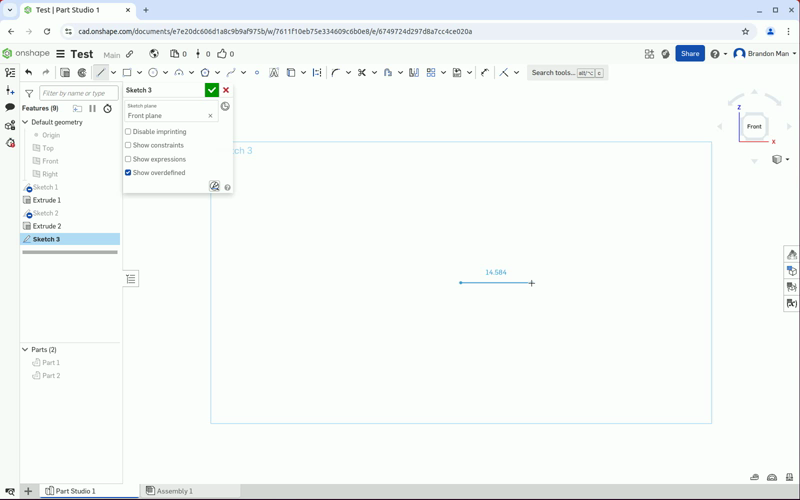
mouse_move(561, 282)
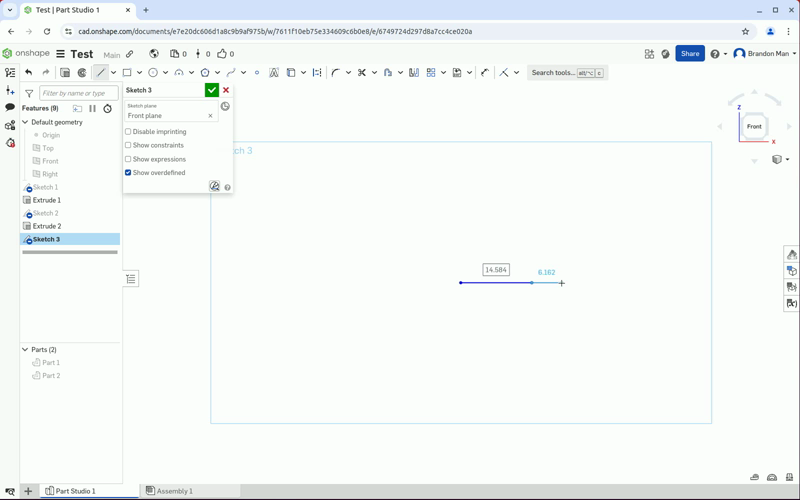
mouse_move(531, 264)
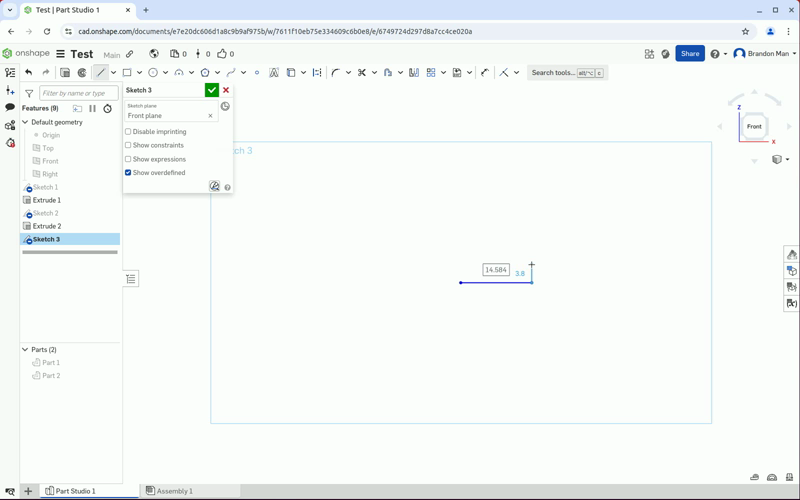
click(531, 264)
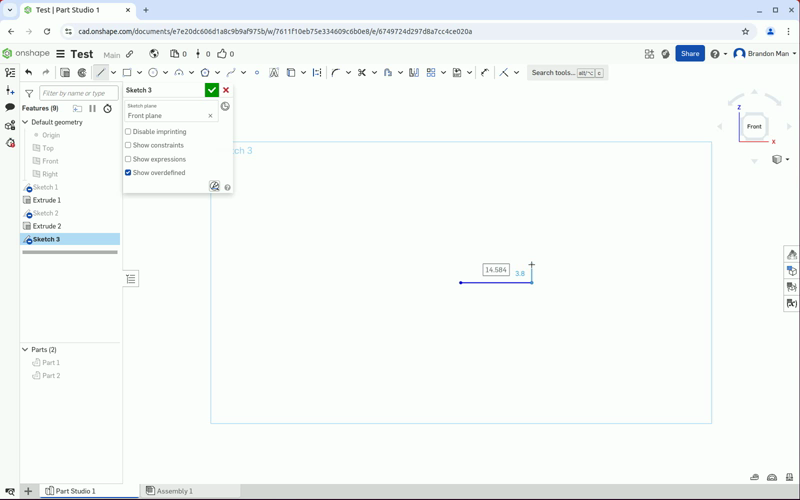
key_up(shift)
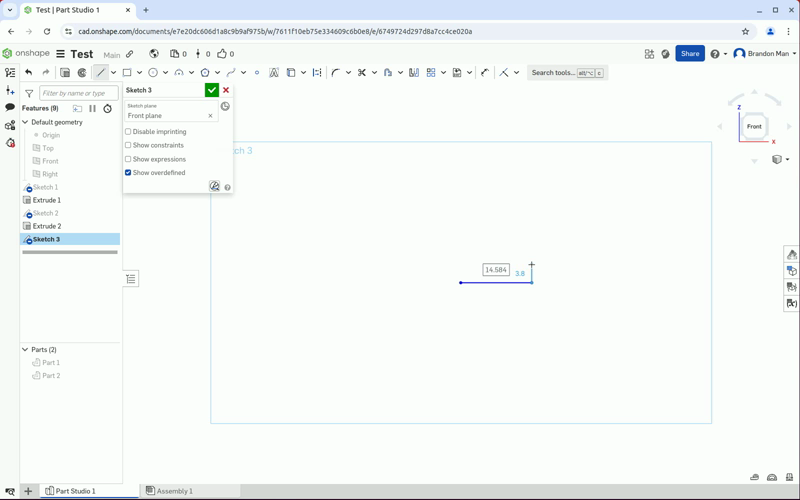
key_down(shift)
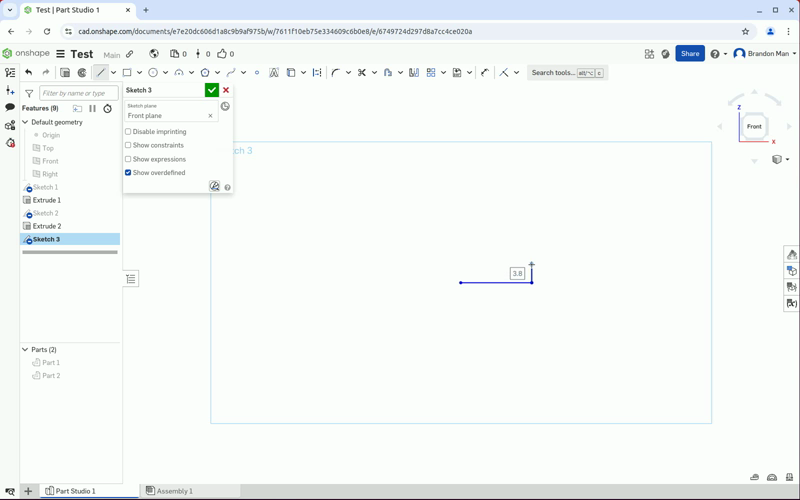
mouse_move(561, 264)
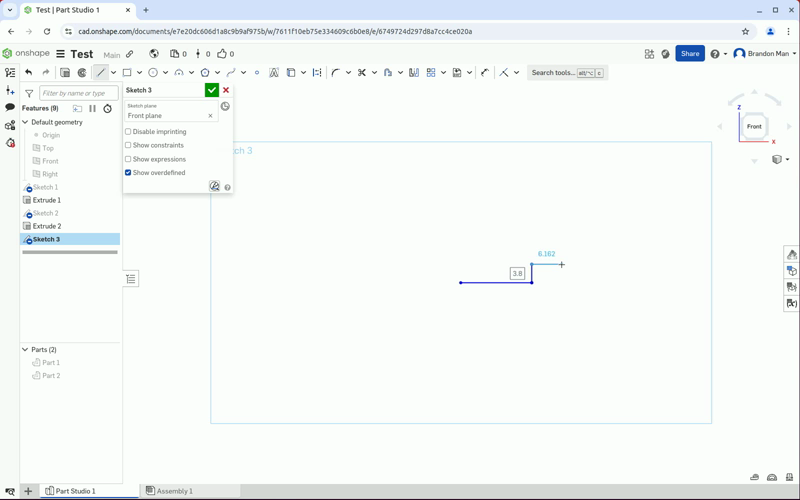
mouse_move(512, 264)
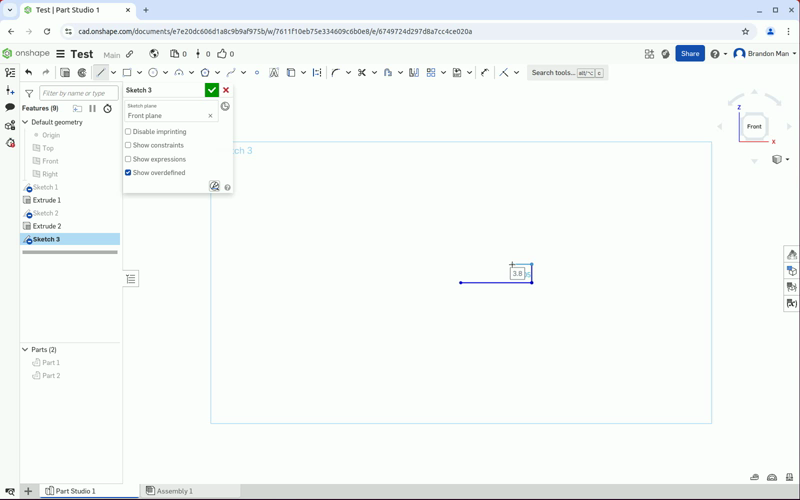
click(512, 264)
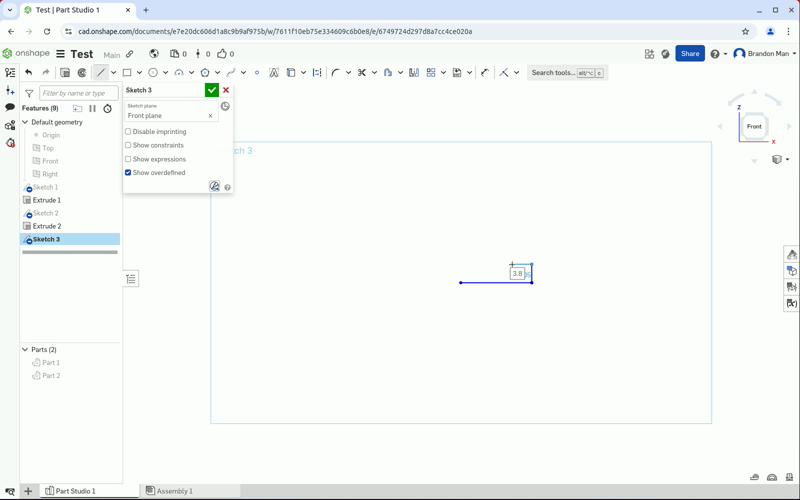
key_up(shift)
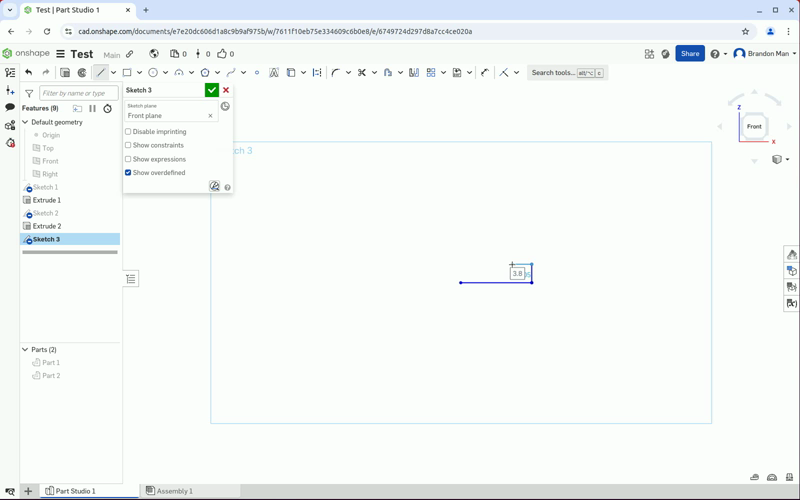
key(esc)
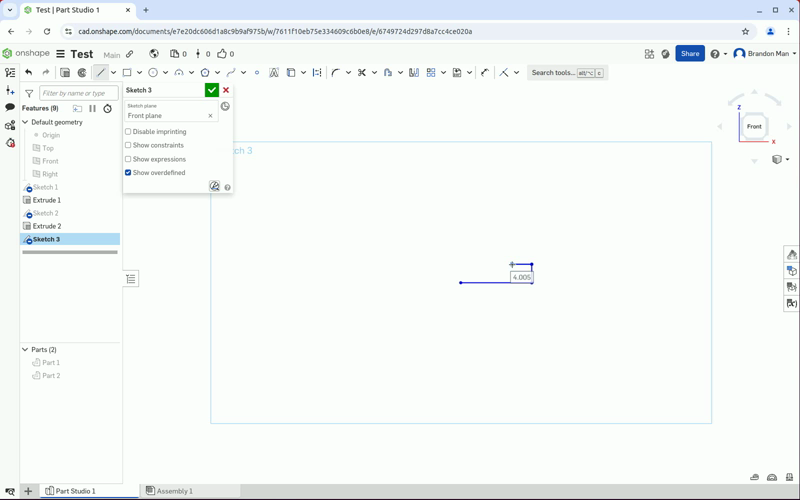
key(a)
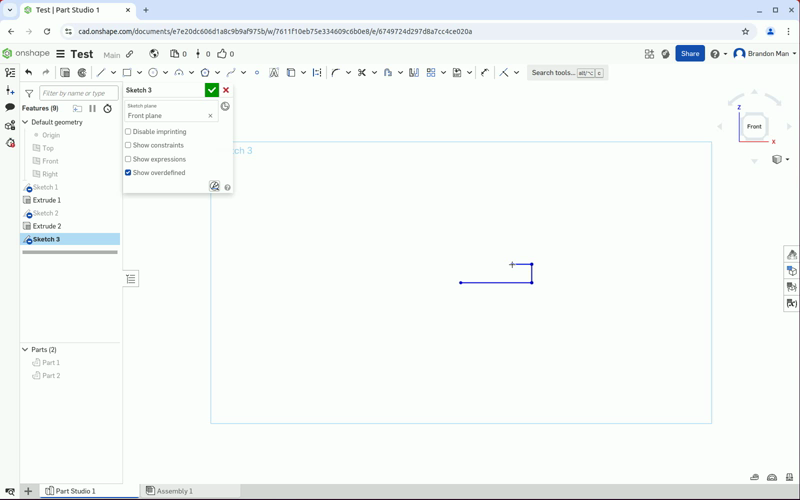
mouse_move(512, 264)
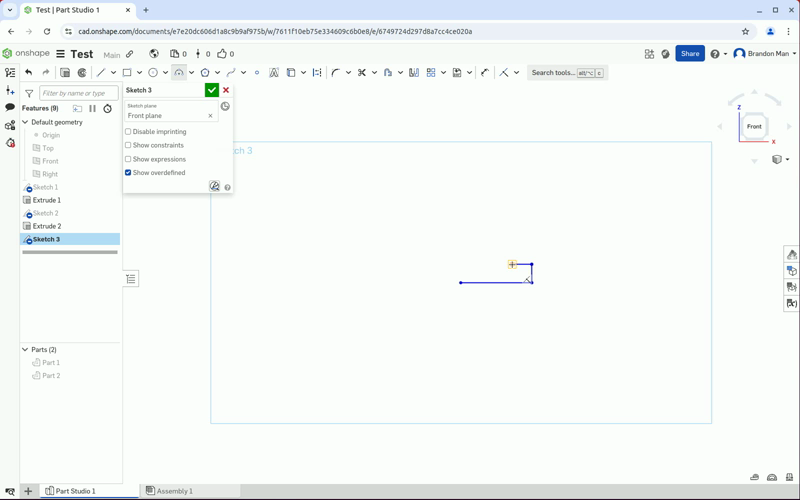
click(512, 264)
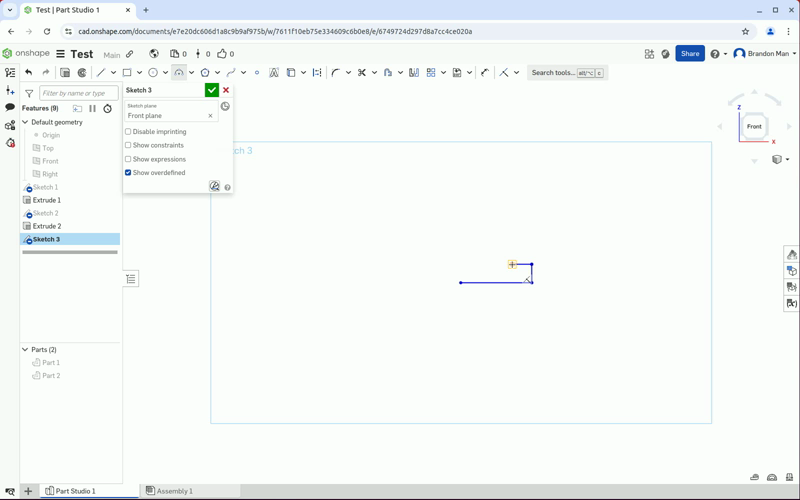
key_down(shift)
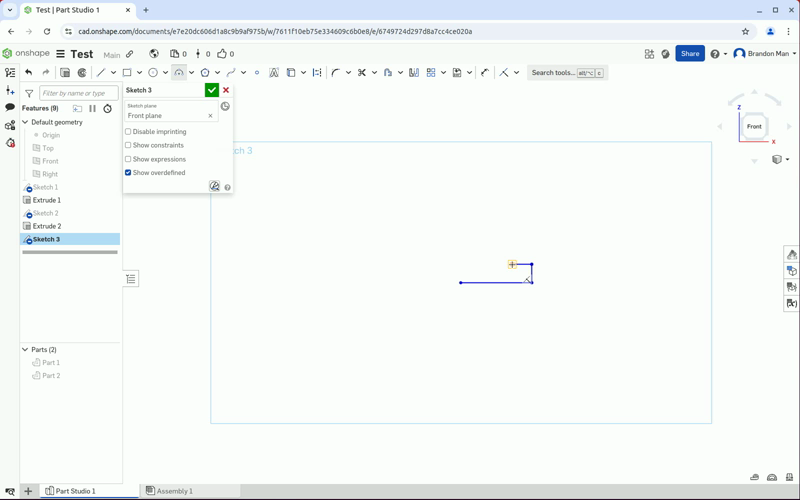
mouse_move(506, 264)
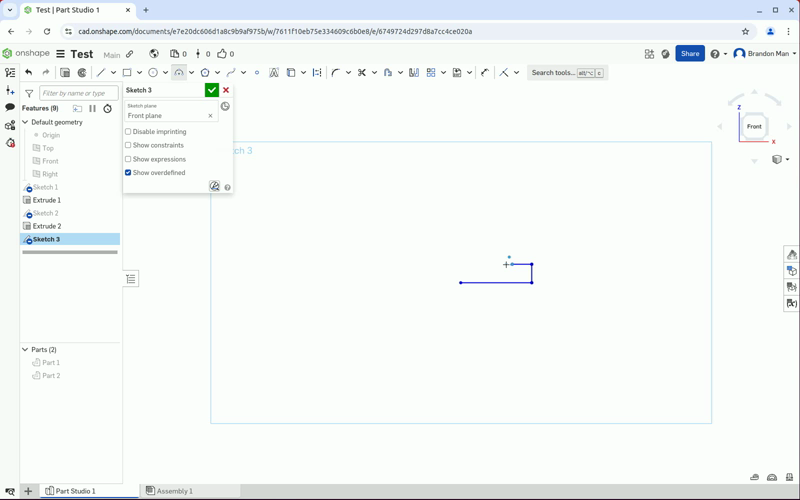
scroll(6)
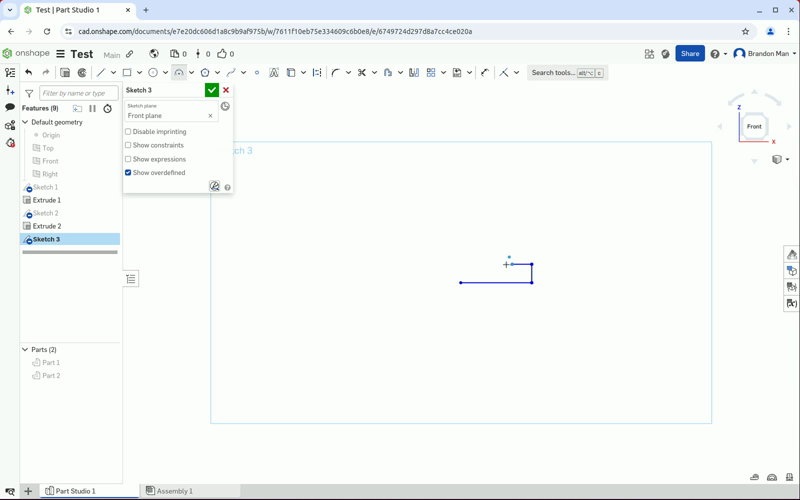
scroll(6)
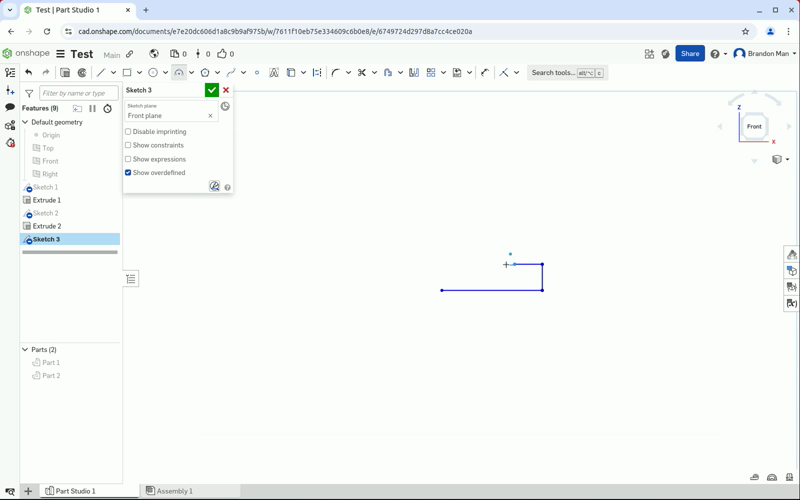
scroll(6)
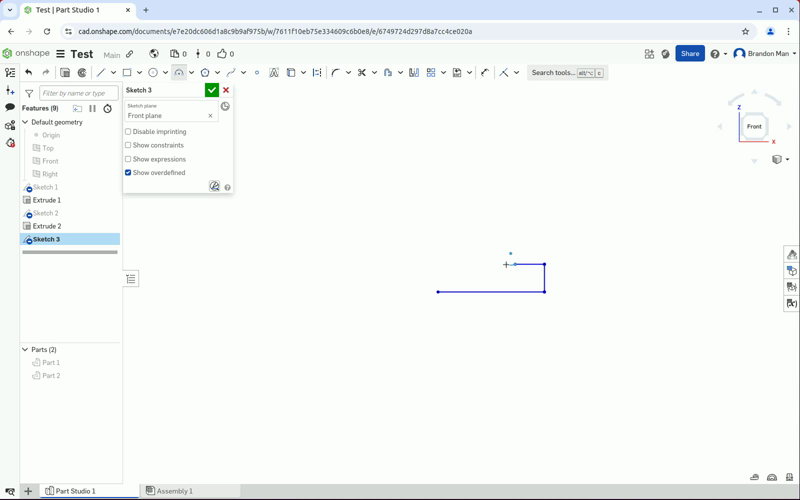
scroll(6)
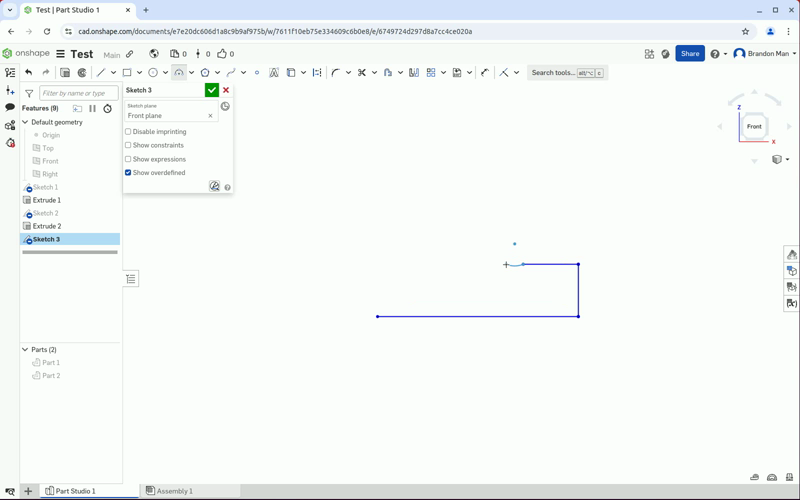
scroll(6)
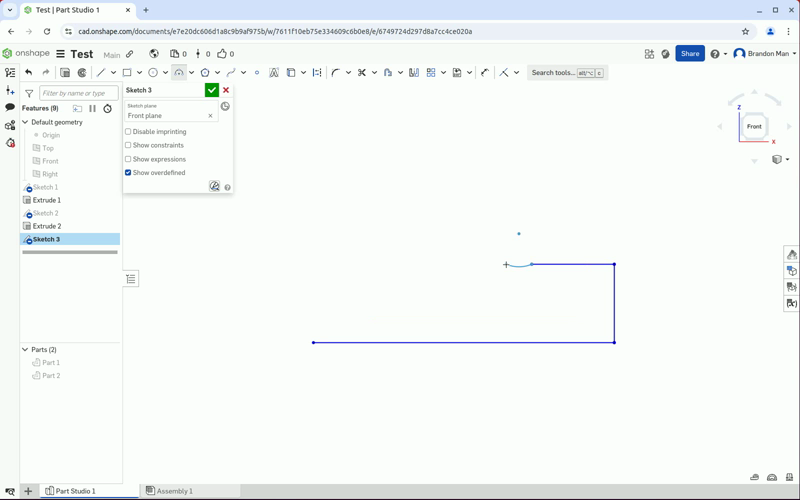
scroll(6)
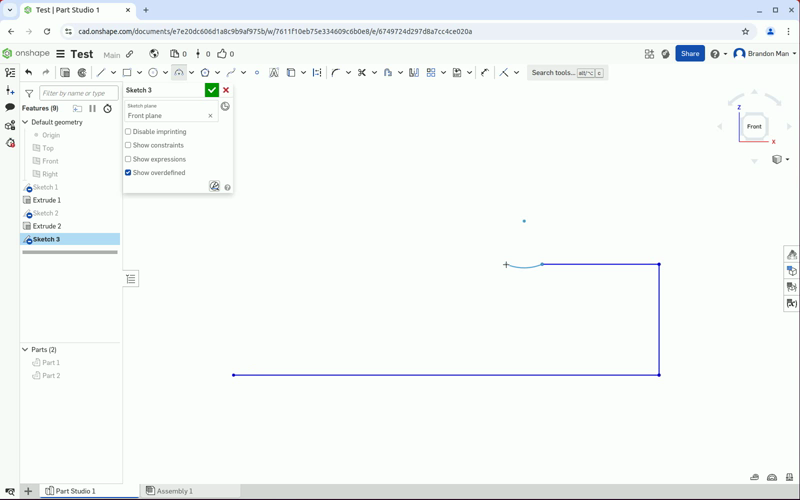
scroll(6)
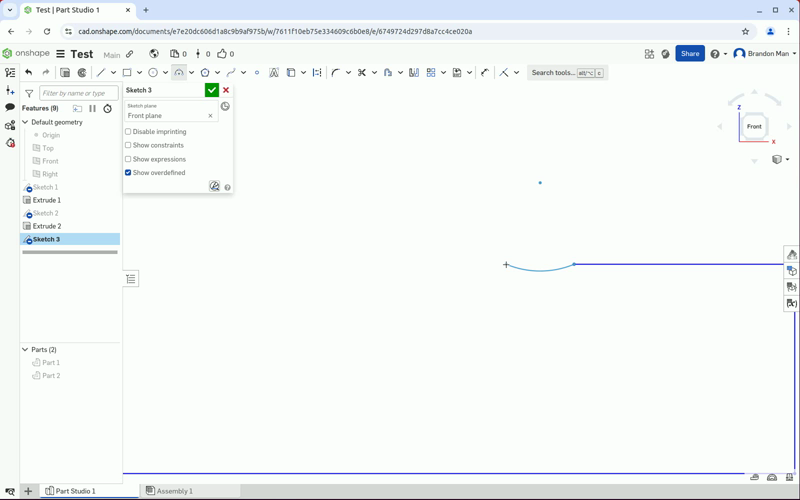
click(506, 264)
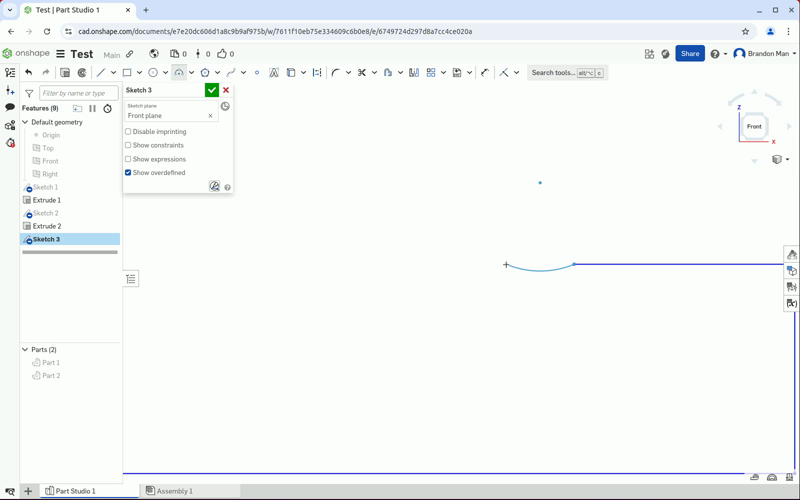
scroll(-6)
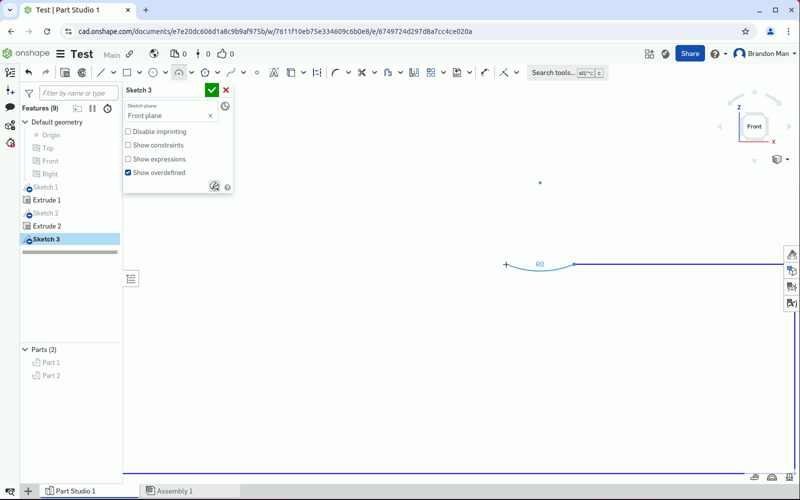
scroll(-6)
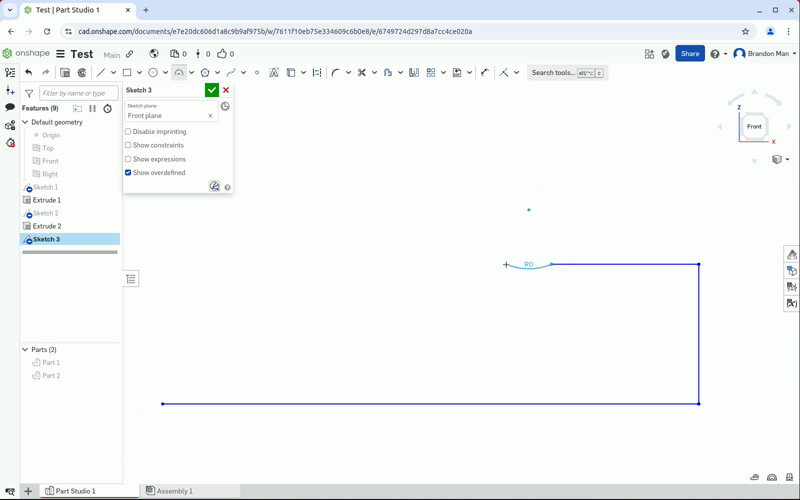
scroll(-6)
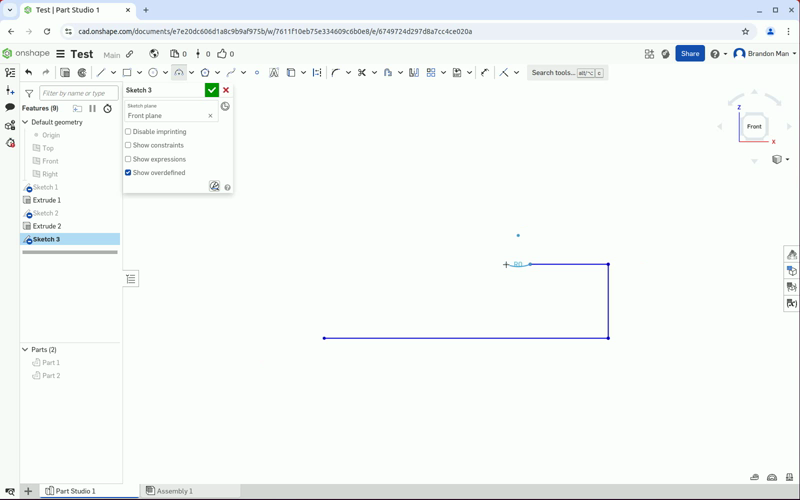
scroll(-6)
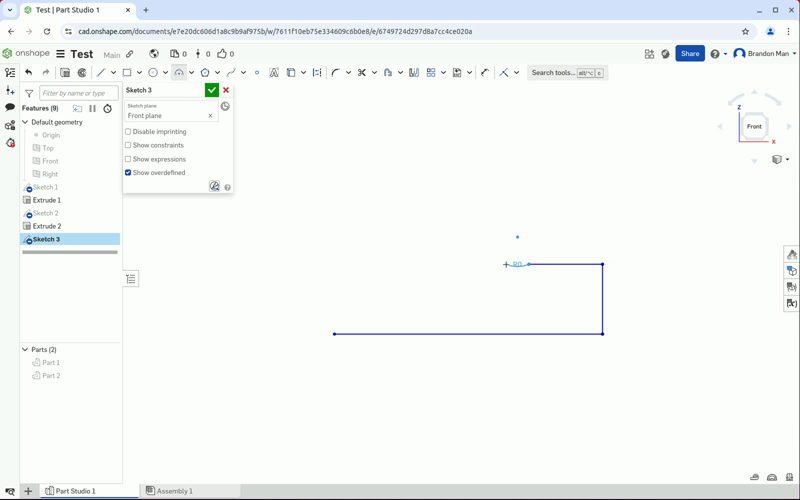
scroll(-6)
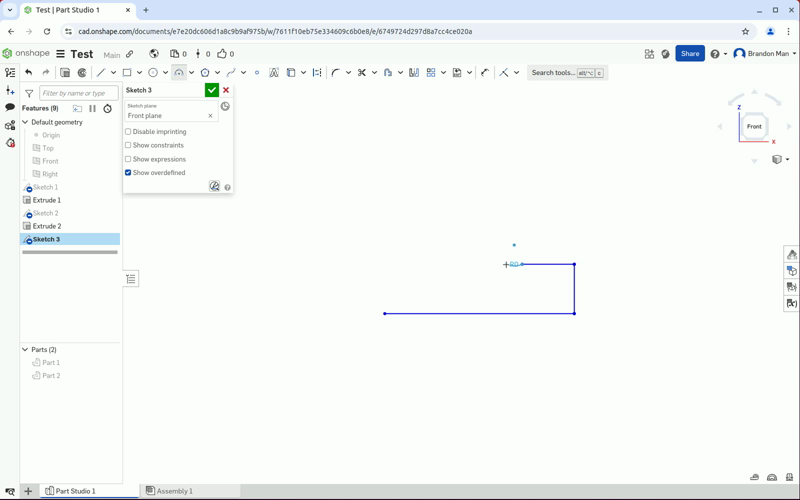
scroll(-6)
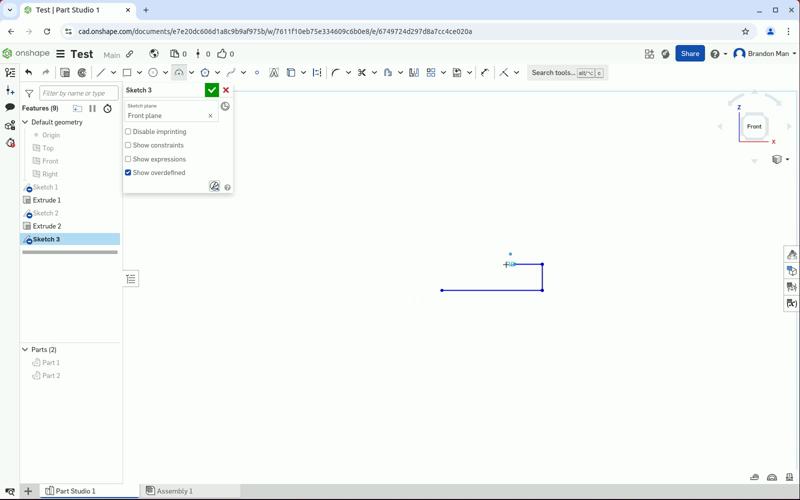
scroll(-6)
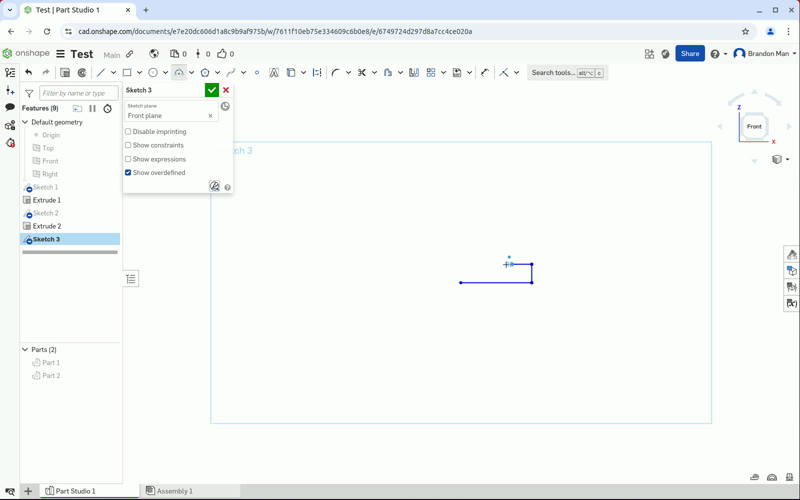
mouse_move(509, 267)
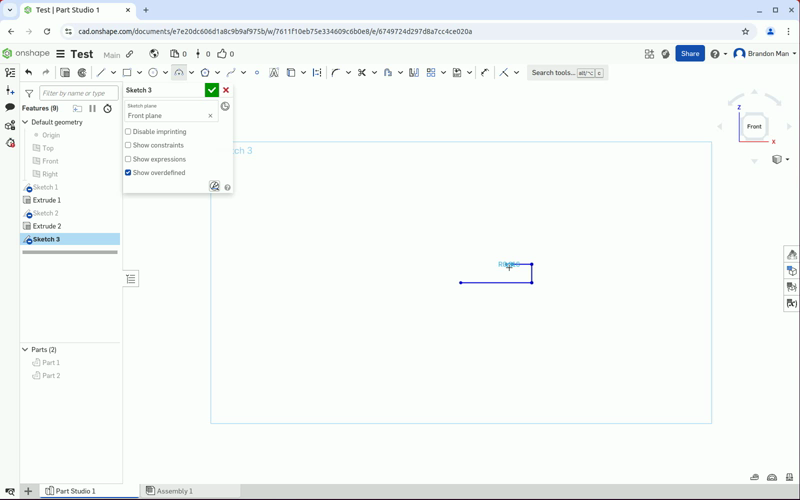
scroll(6)
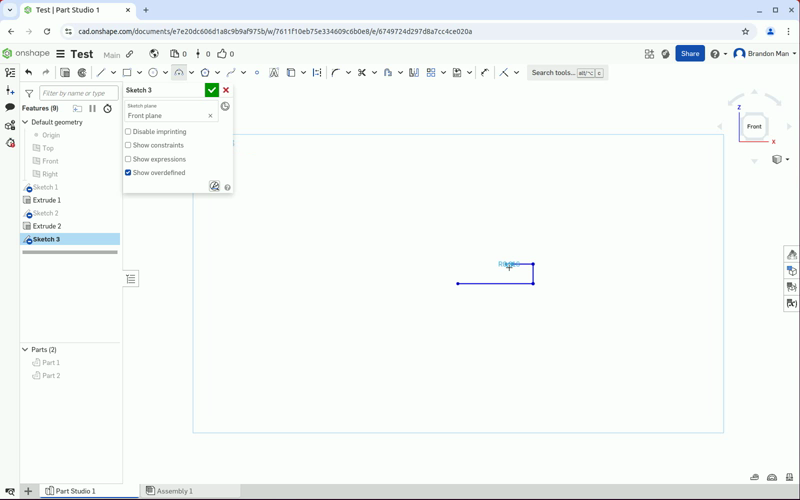
scroll(6)
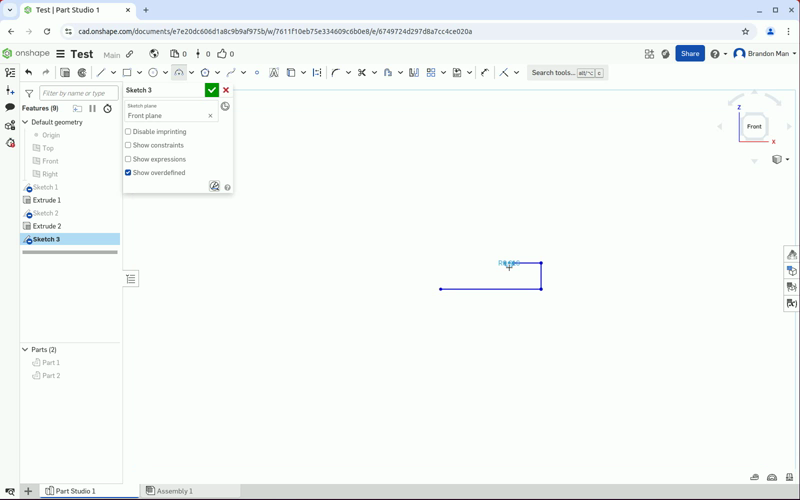
scroll(6)
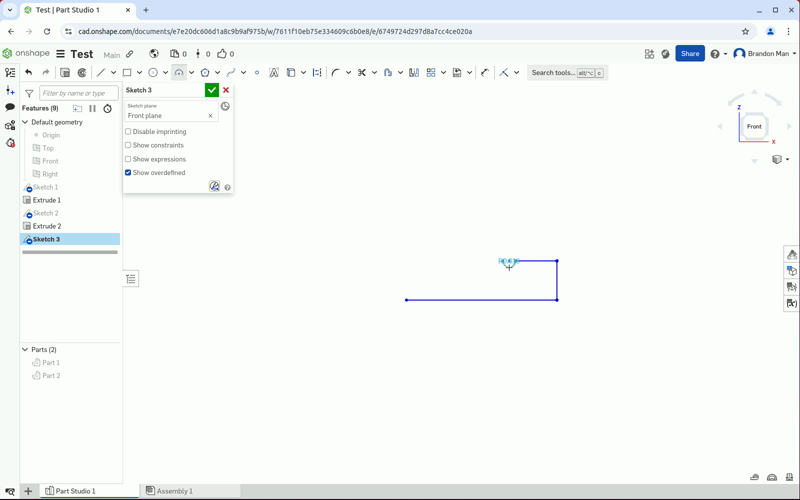
scroll(6)
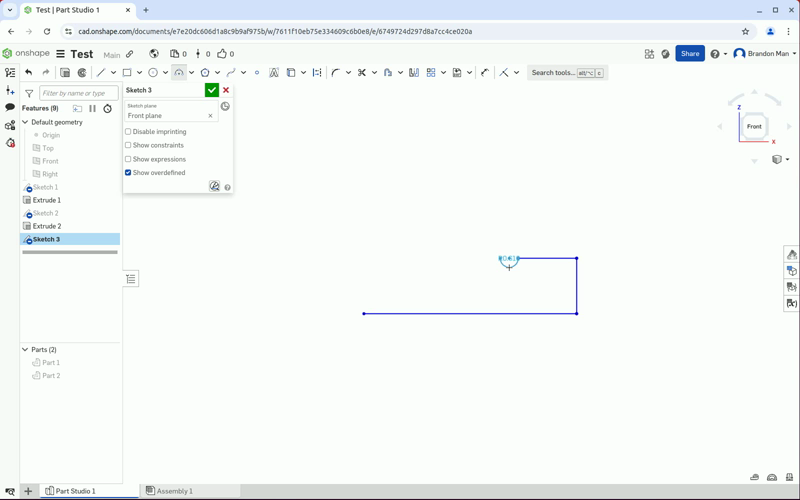
scroll(6)
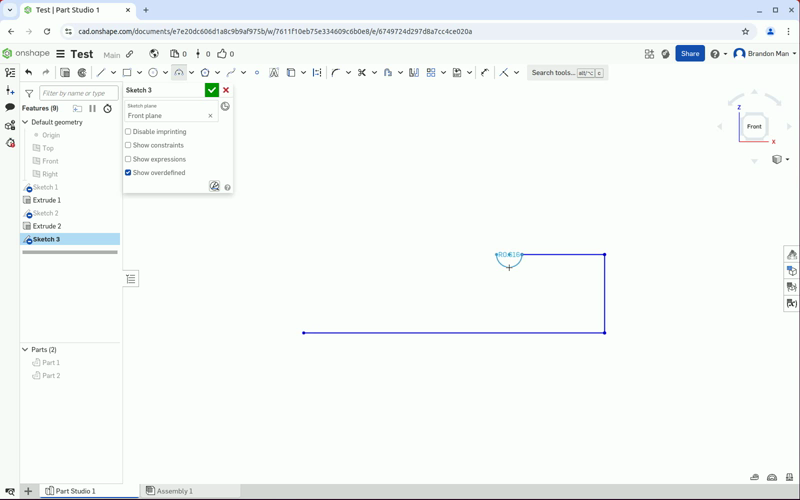
scroll(6)
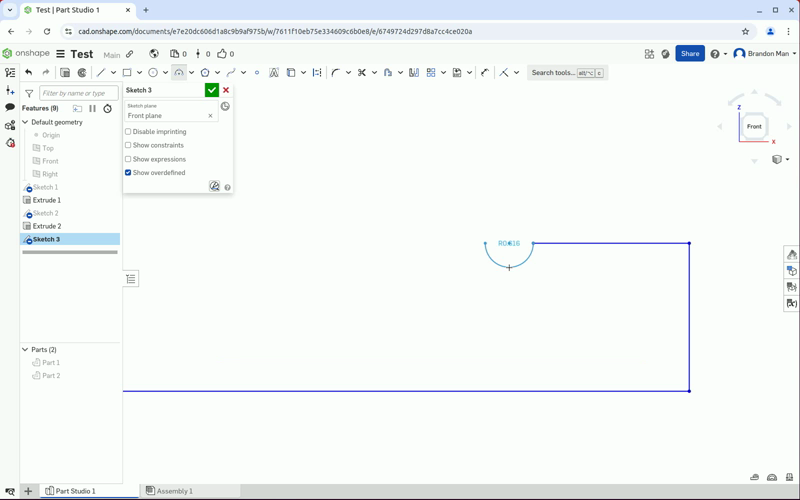
scroll(6)
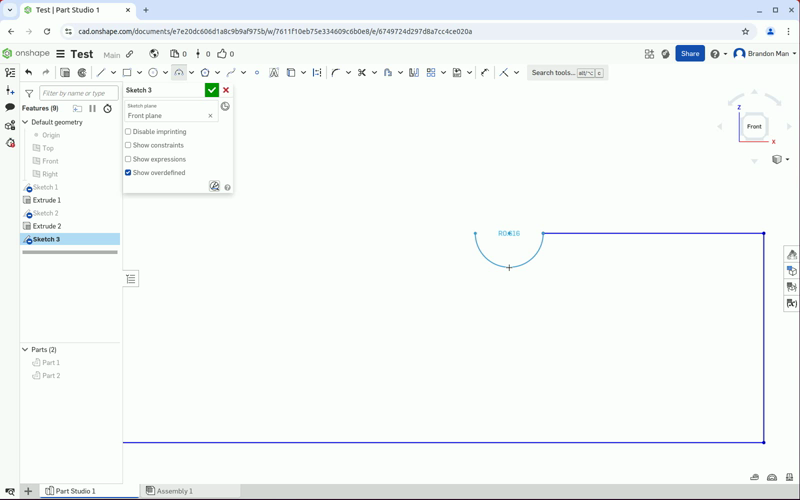
click(509, 267)
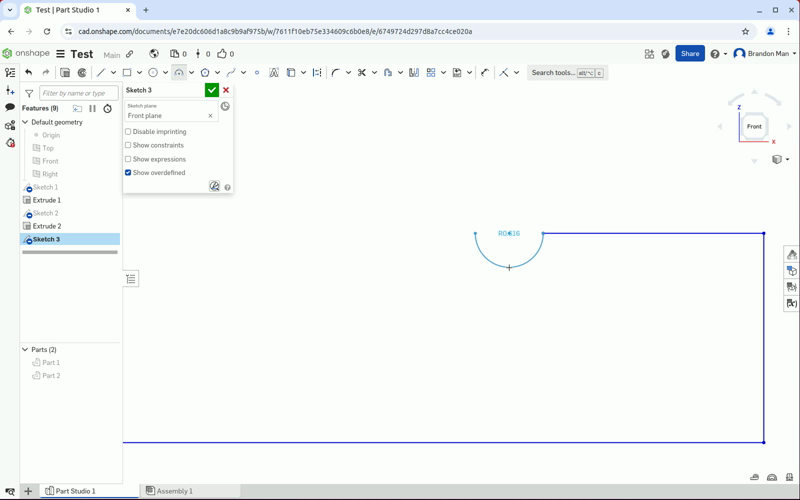
scroll(-6)
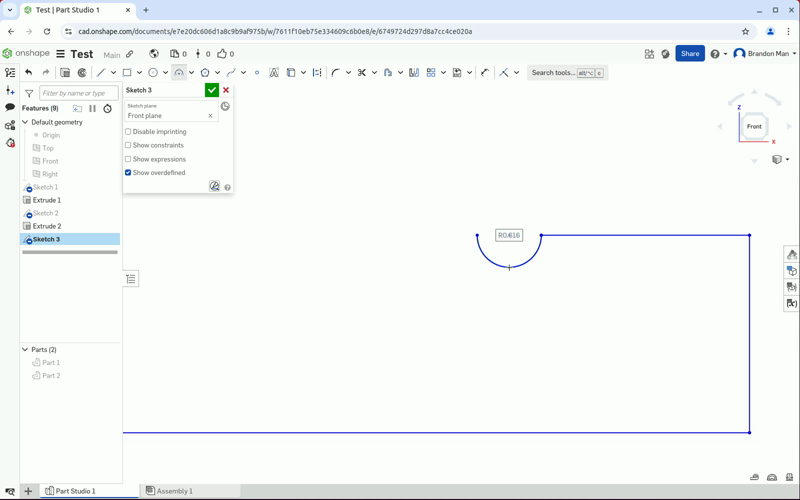
scroll(-6)
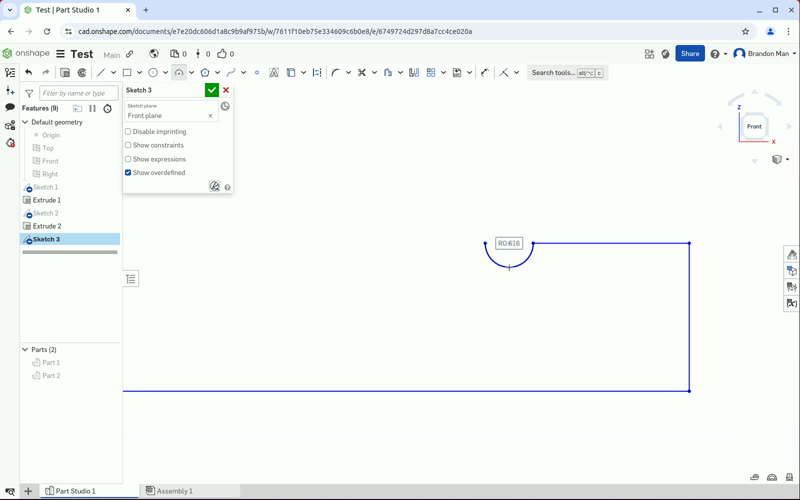
scroll(-6)
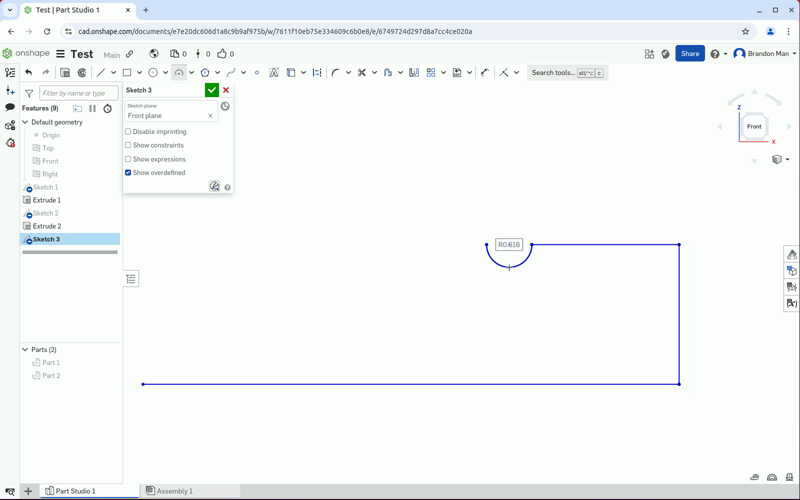
scroll(-6)
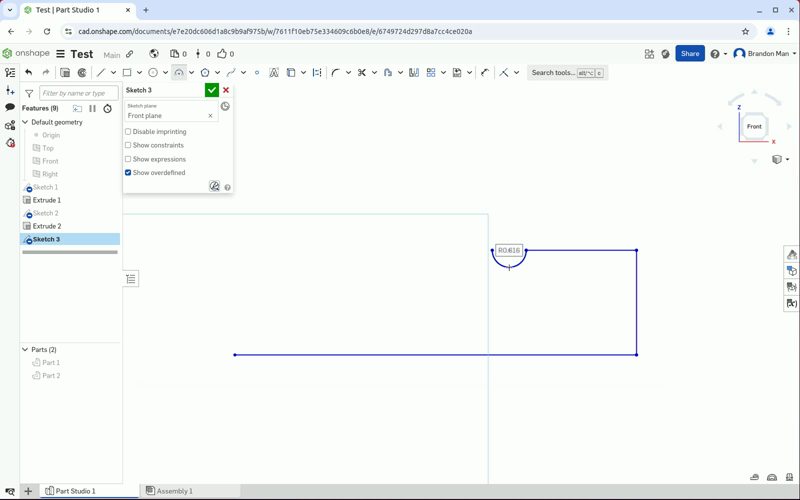
scroll(-6)
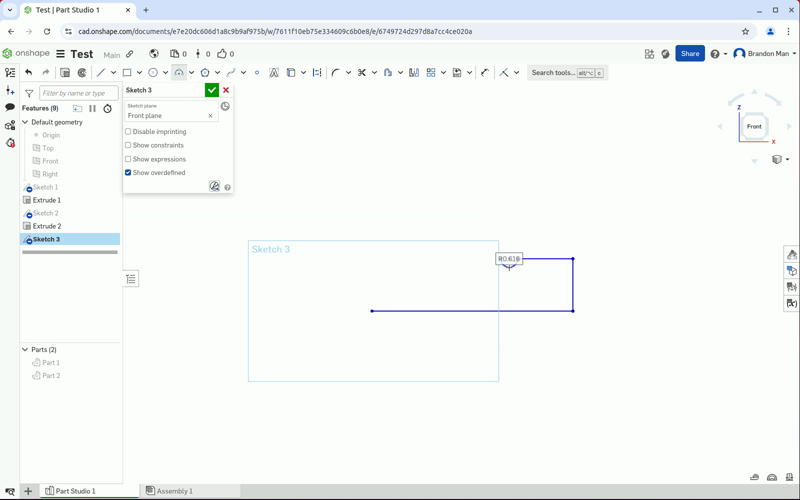
scroll(-6)
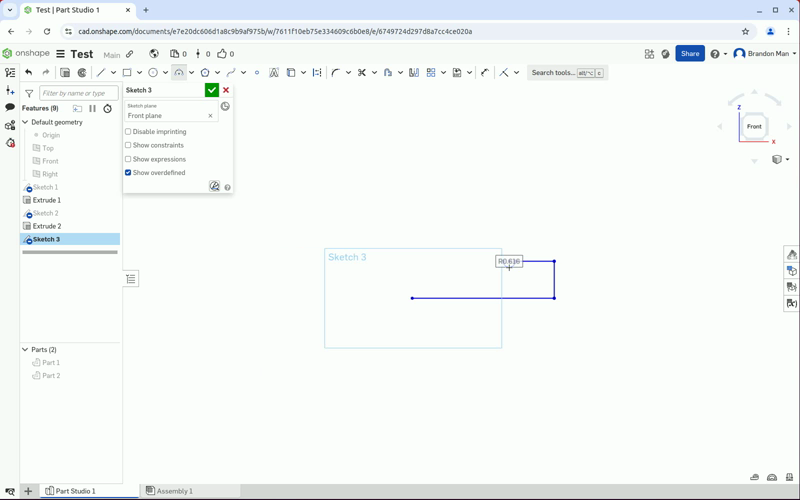
scroll(-6)
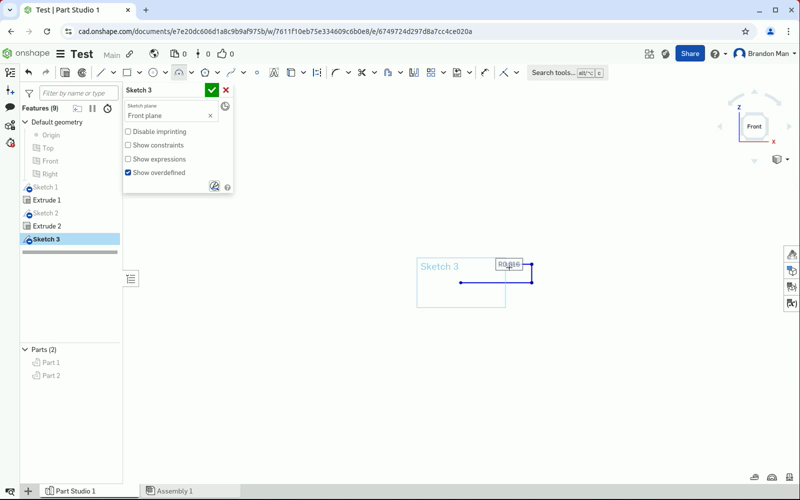
key_up(shift)
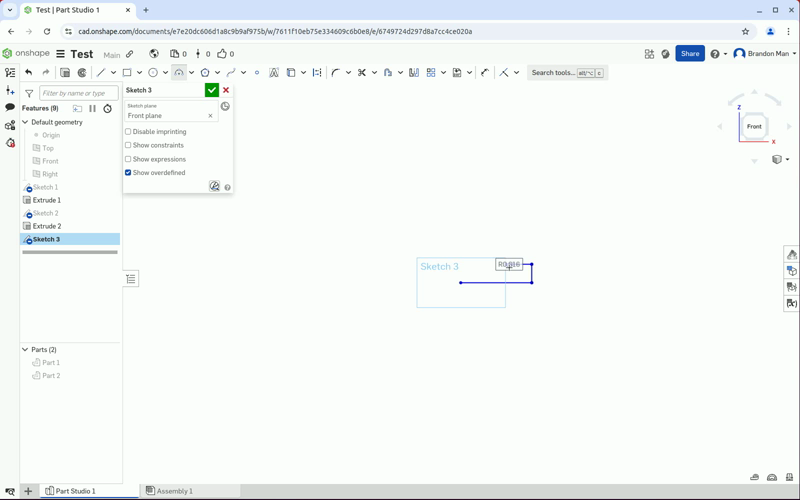
key(esc)
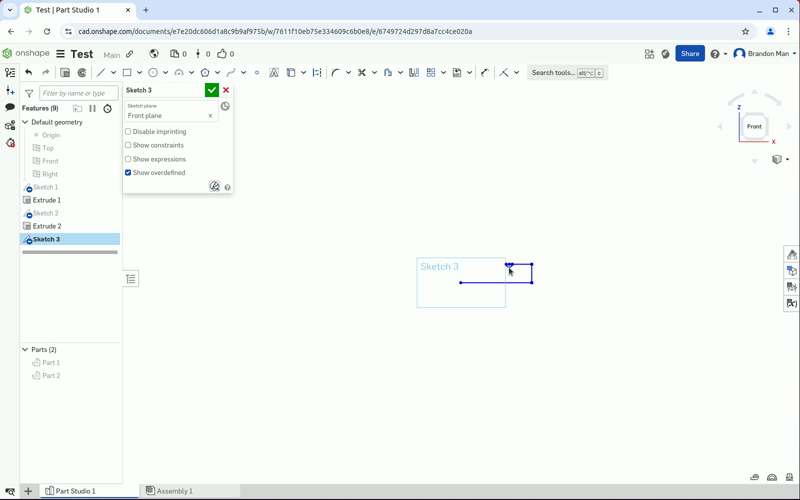
key(l)
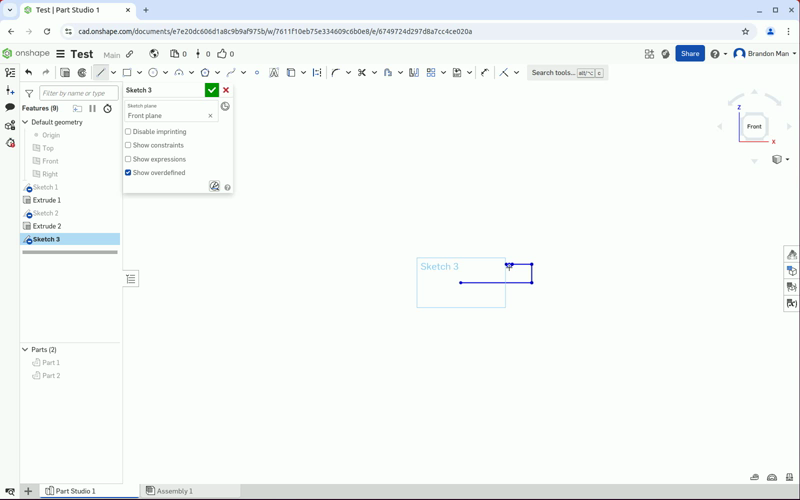
mouse_move(506, 264)
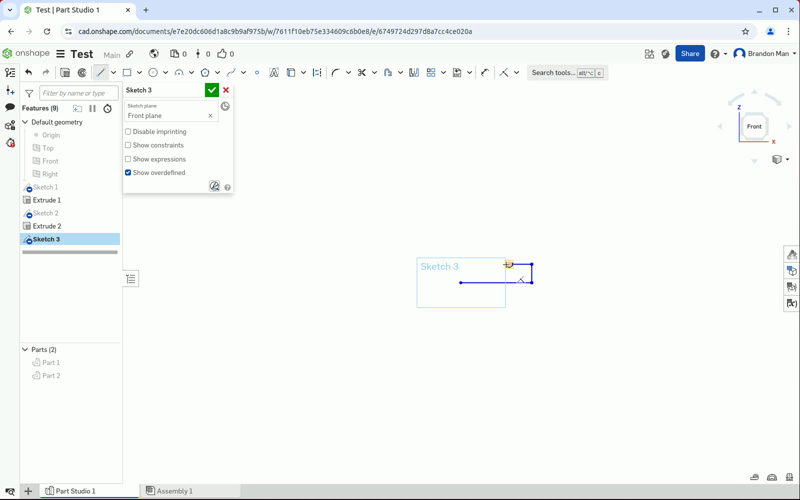
scroll(6)
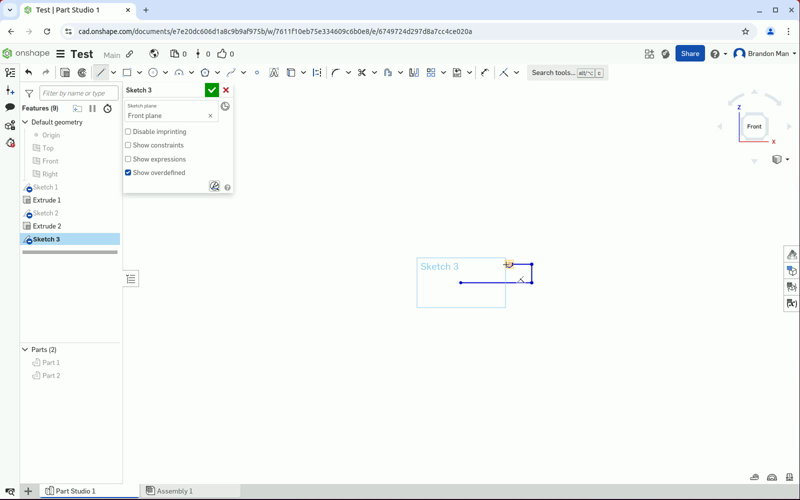
scroll(6)
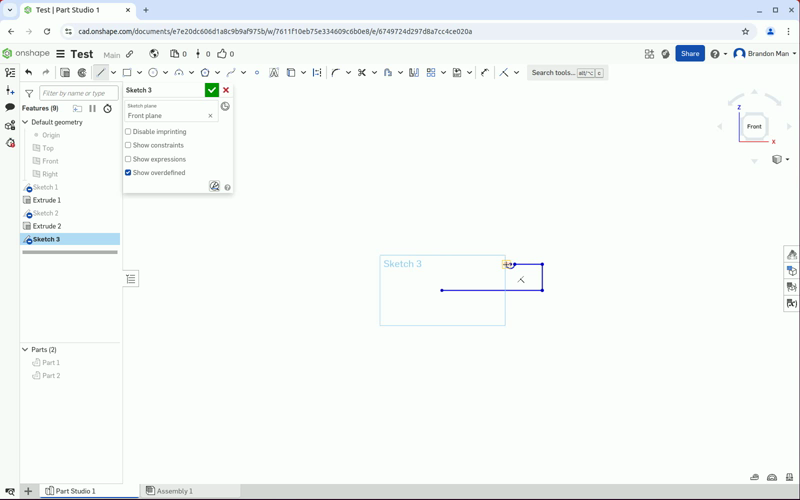
scroll(6)
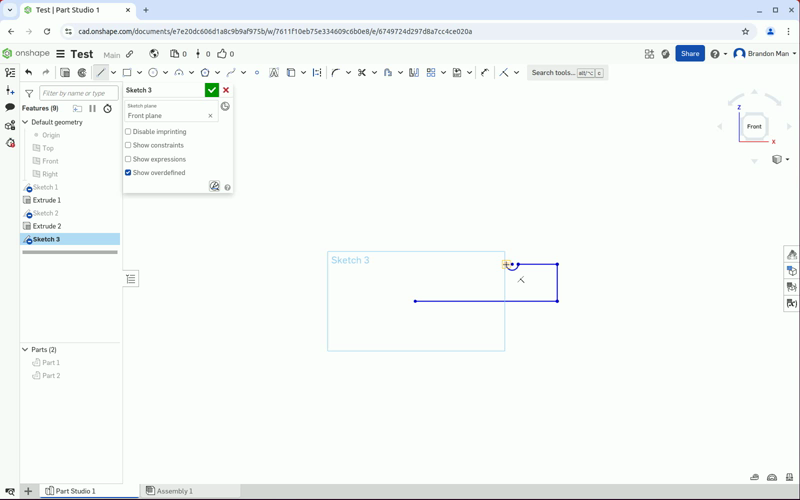
scroll(6)
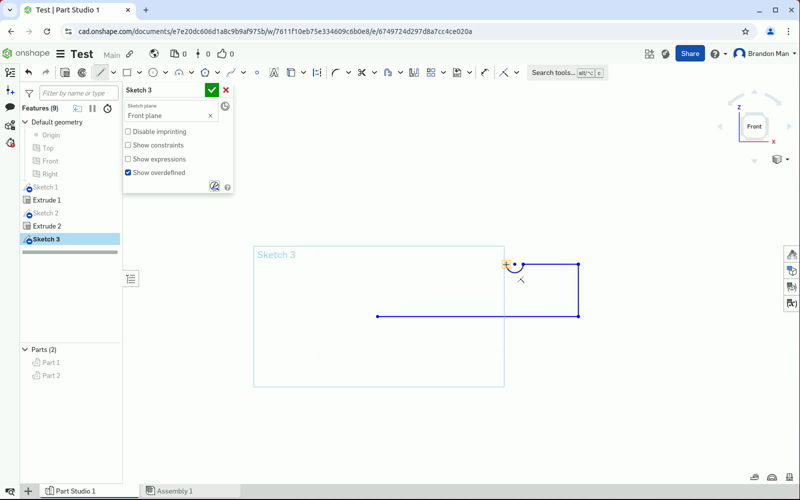
scroll(6)
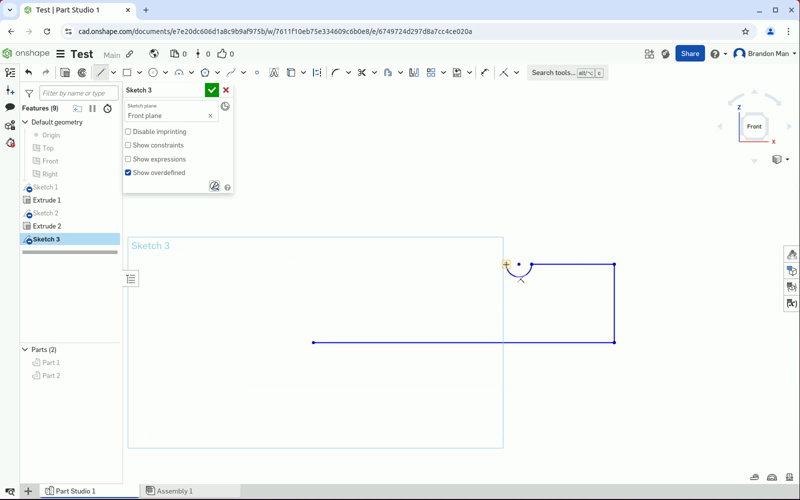
scroll(6)
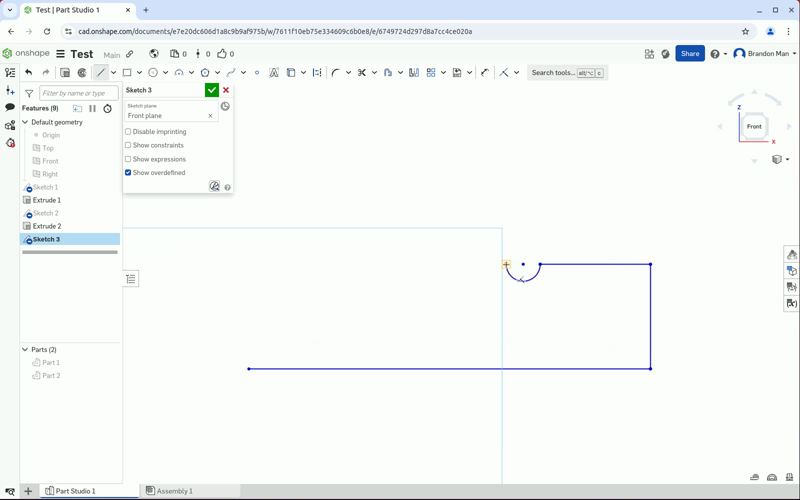
scroll(6)
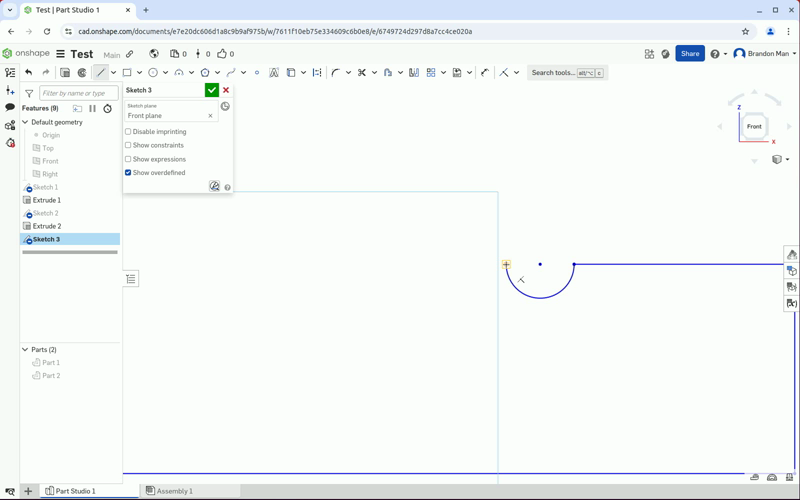
click(506, 264)
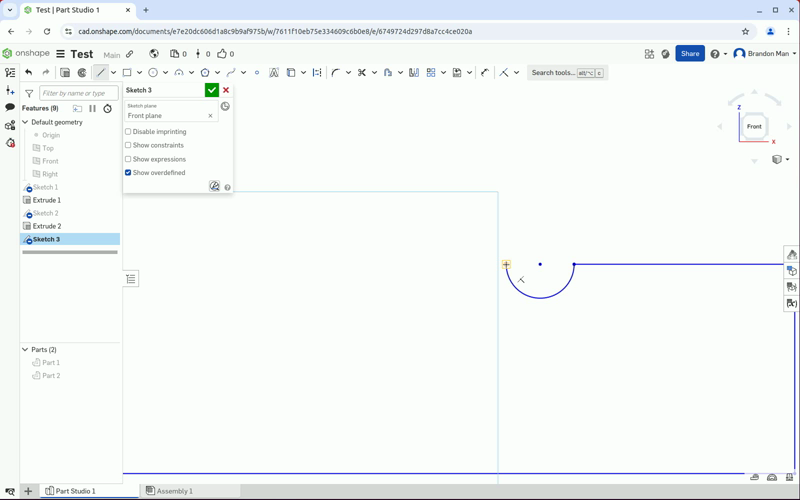
scroll(-6)
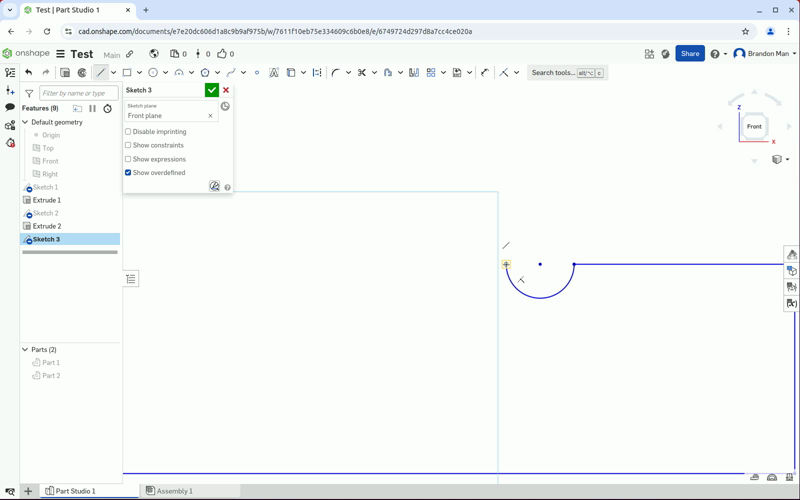
scroll(-6)
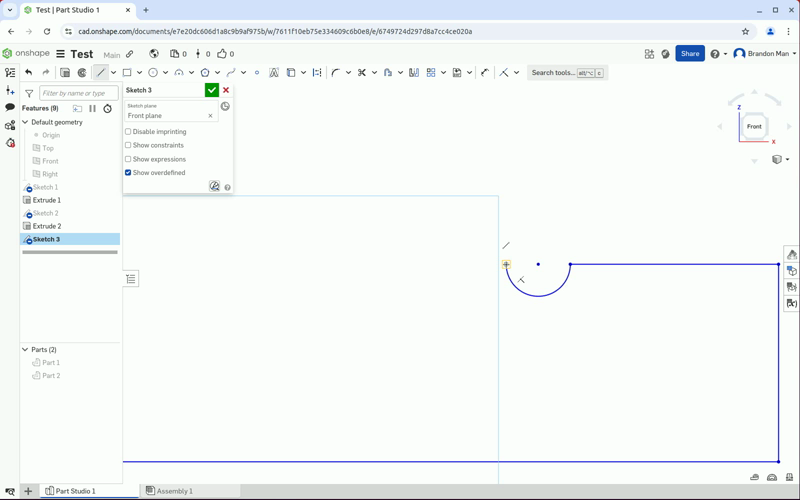
scroll(-6)
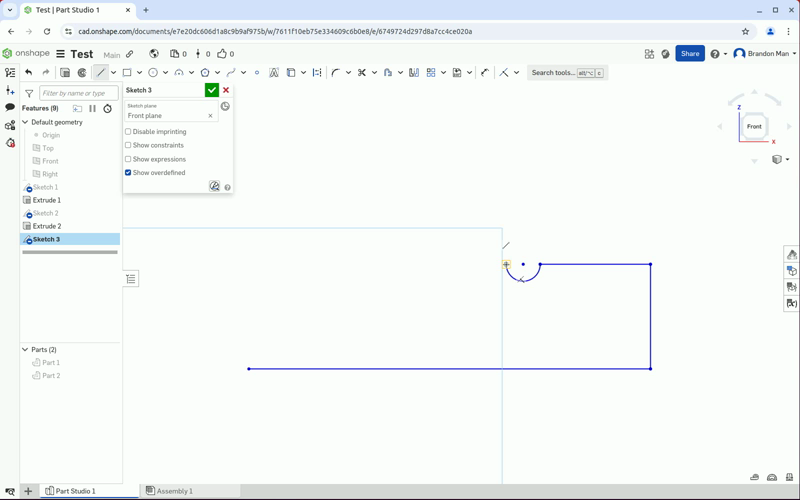
scroll(-6)
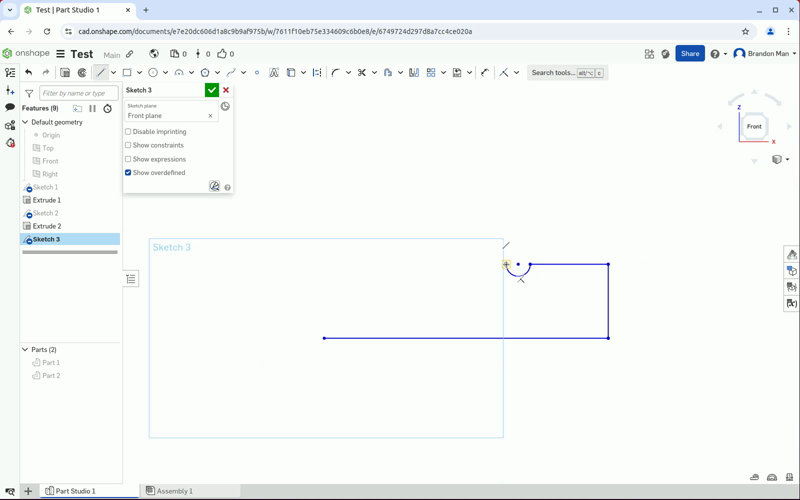
scroll(-6)
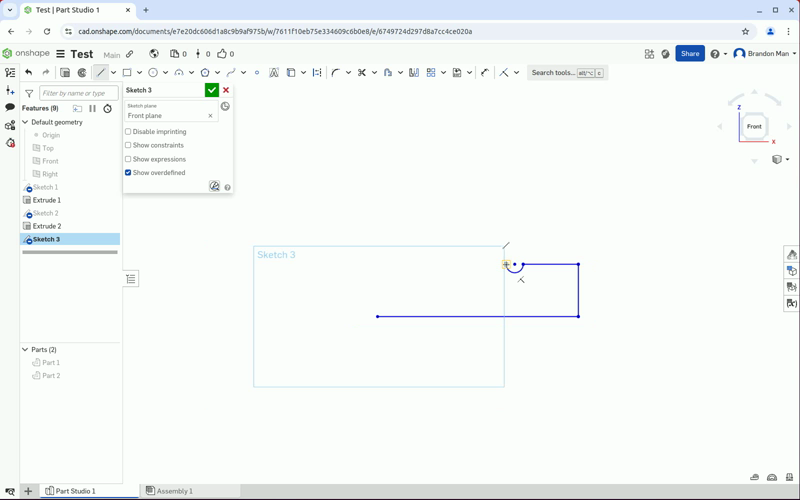
scroll(-6)
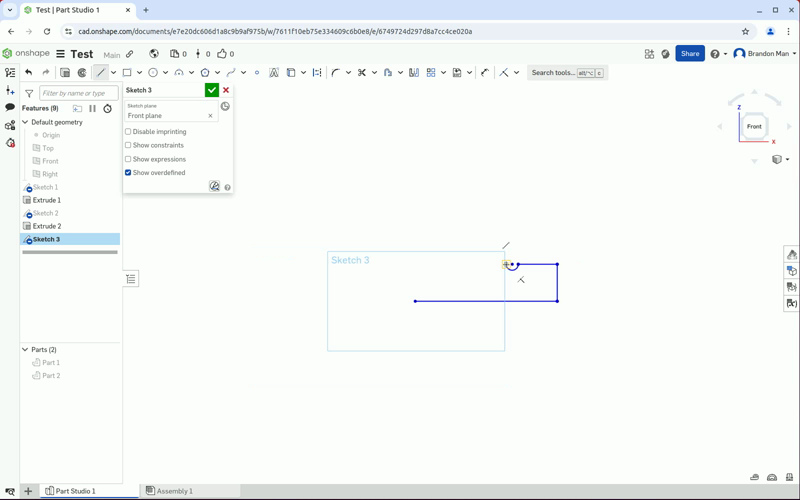
scroll(-6)
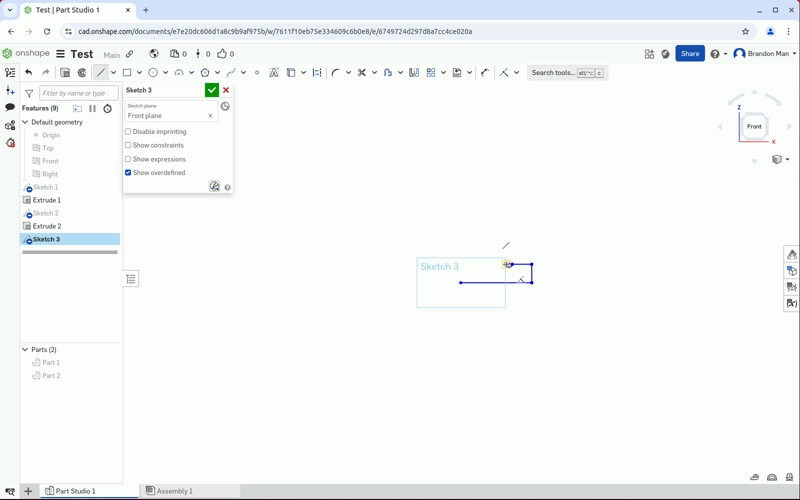
key_down(shift)
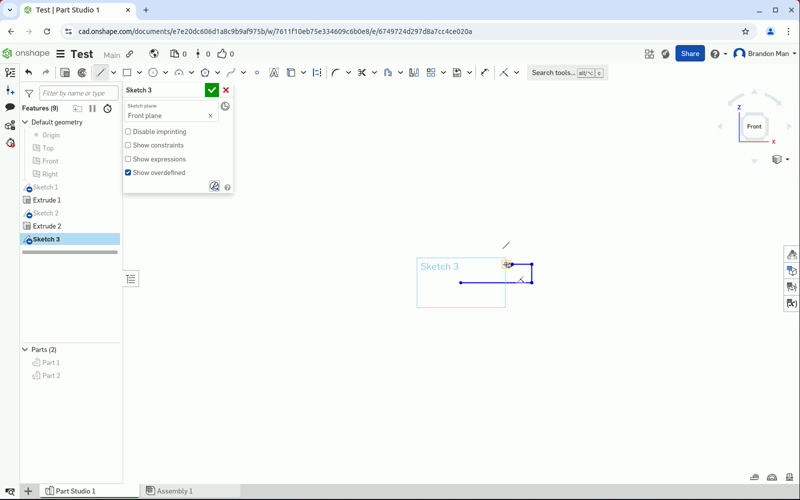
mouse_move(536, 264)
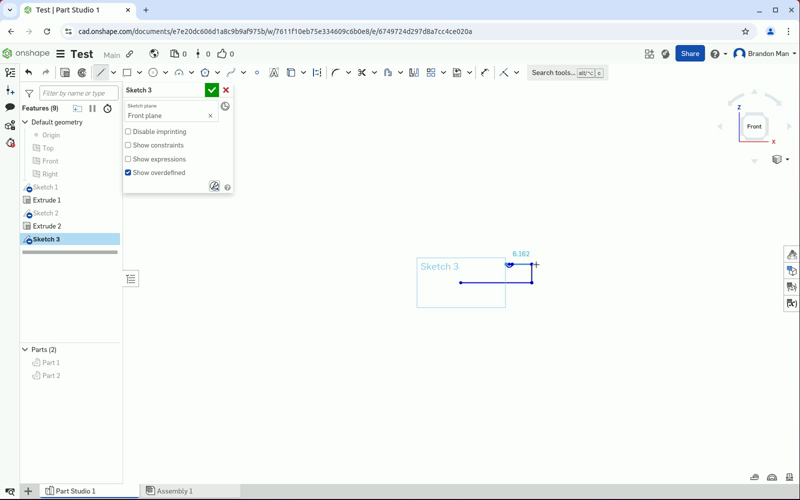
mouse_move(481, 264)
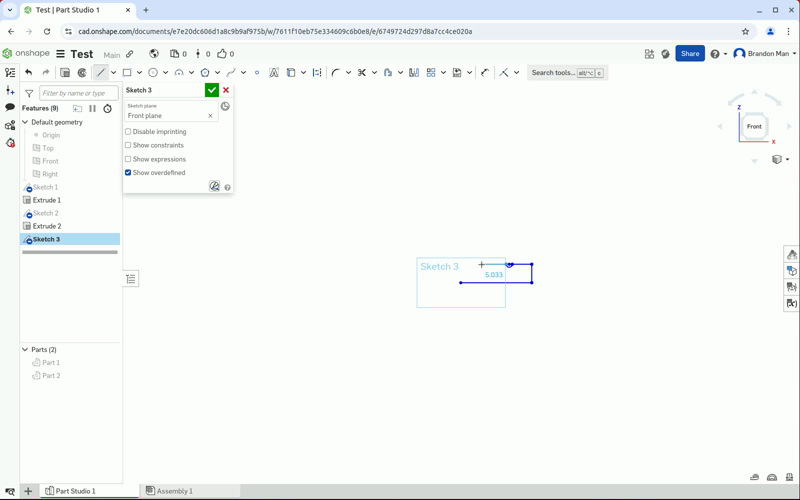
click(481, 264)
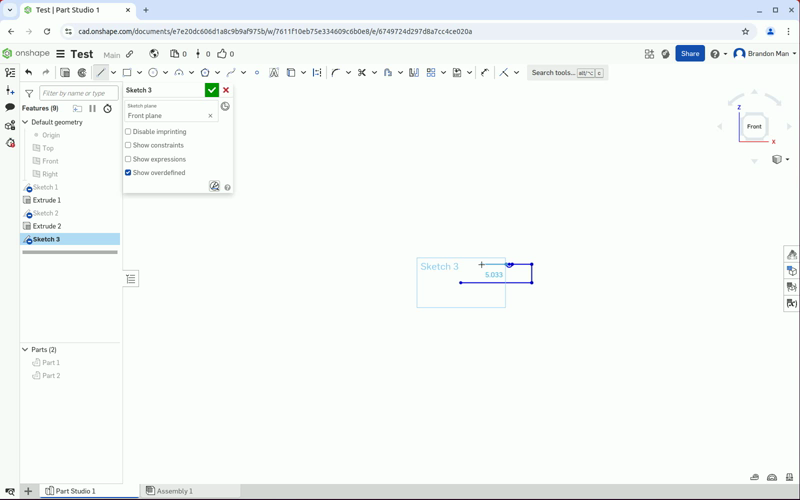
key_up(shift)
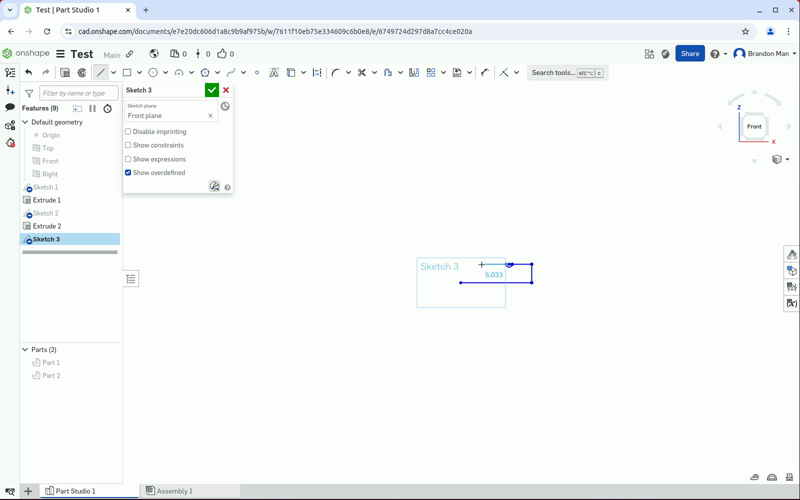
key(esc)
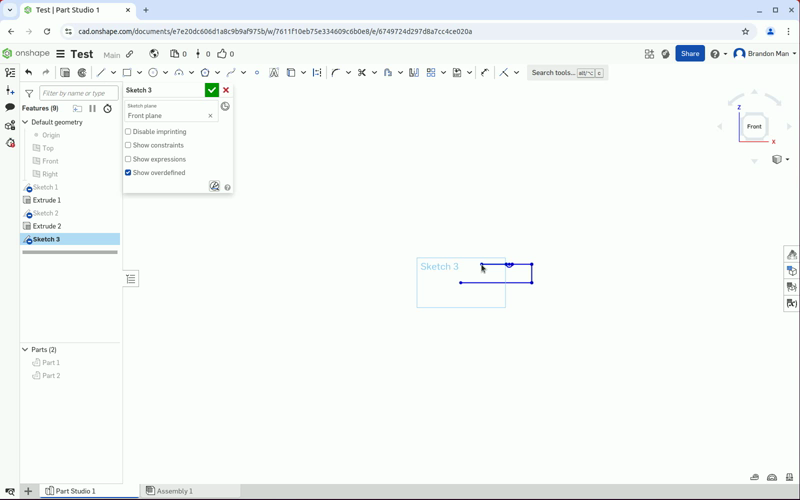
key(a)
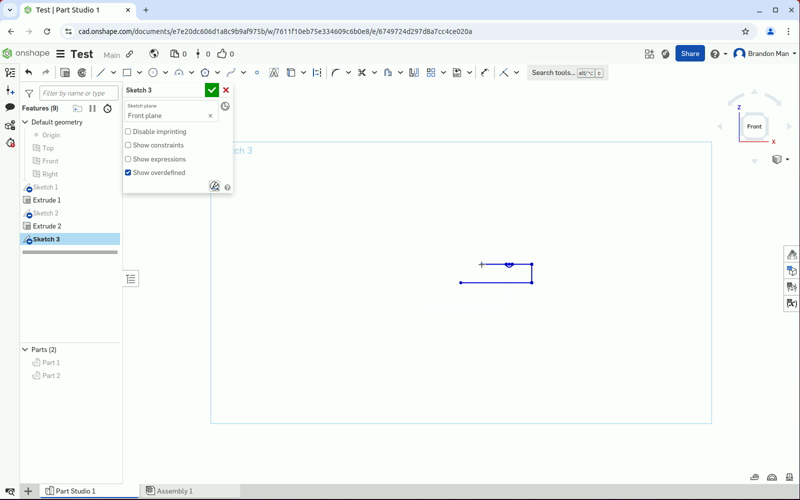
mouse_move(481, 264)
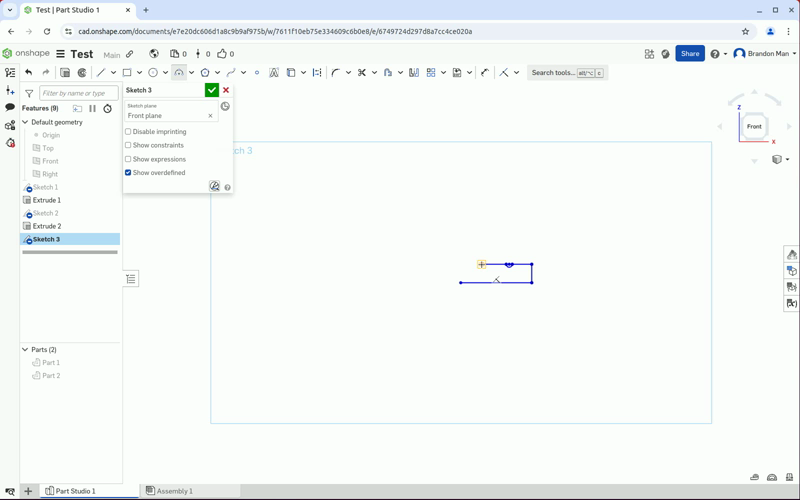
click(481, 264)
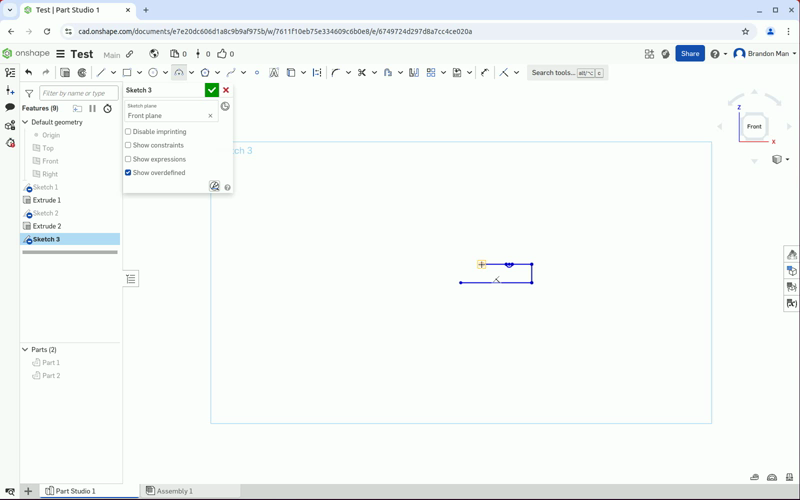
key_down(shift)
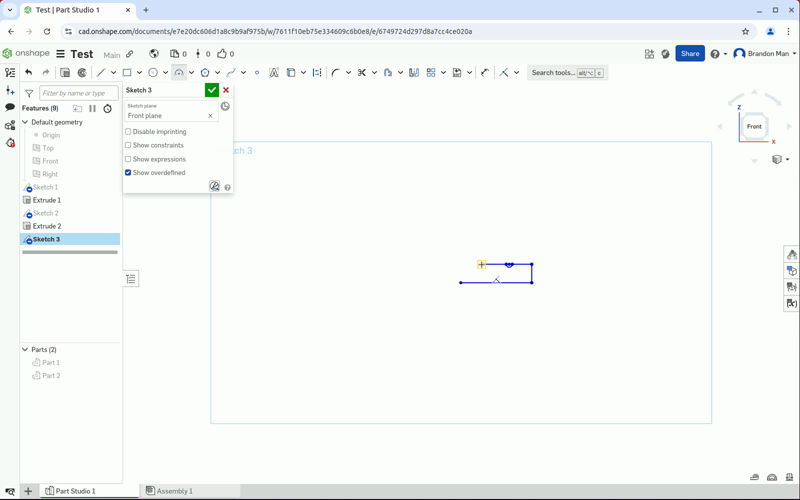
mouse_move(475, 264)
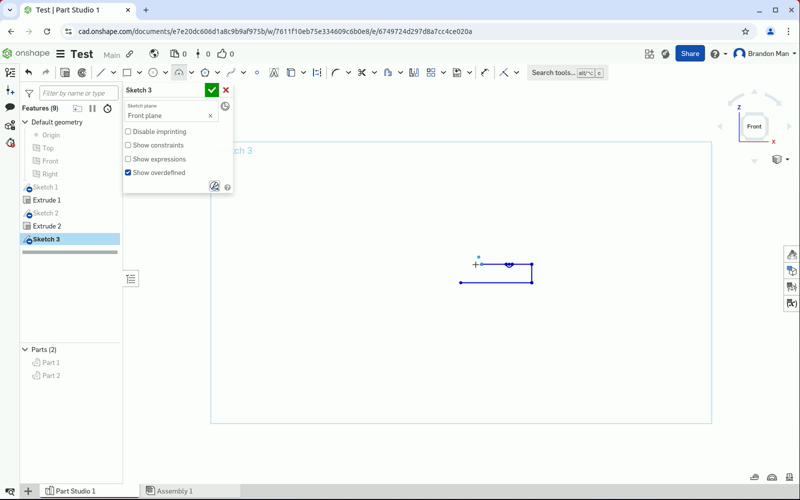
scroll(6)
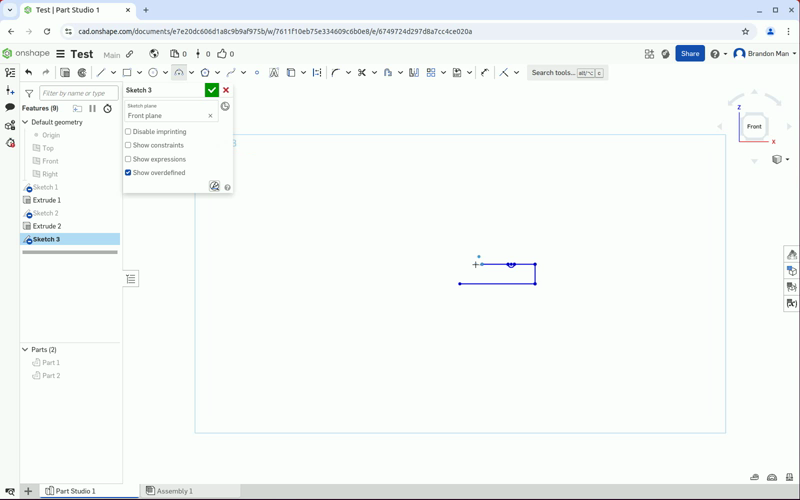
scroll(6)
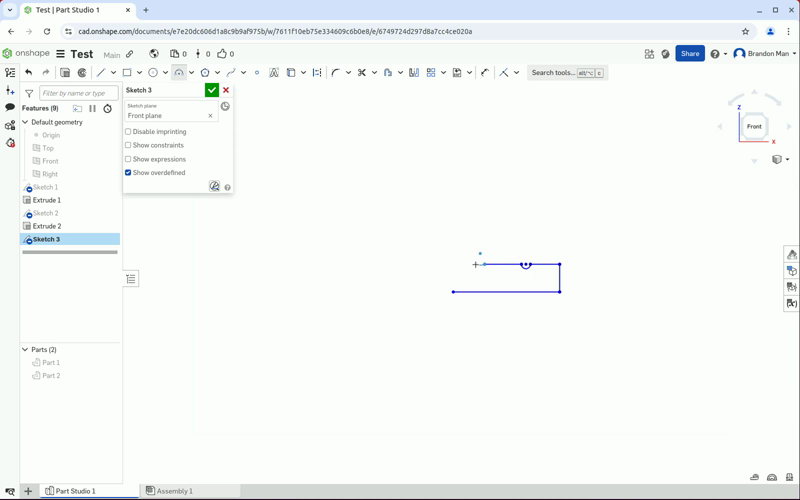
scroll(6)
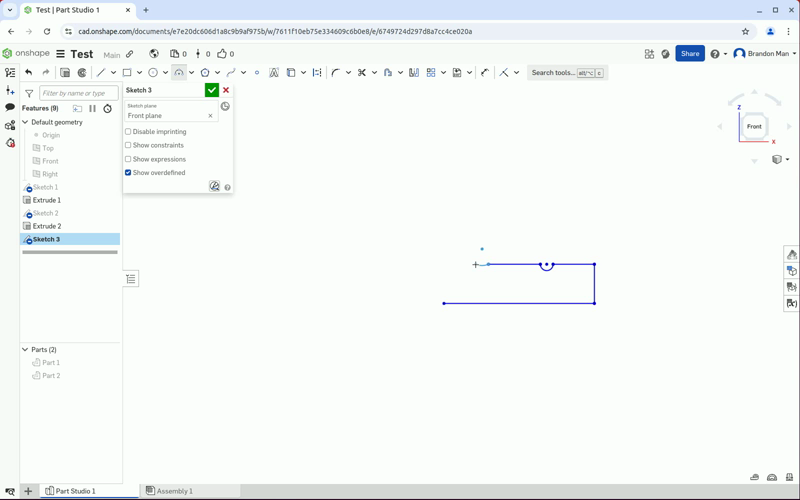
scroll(6)
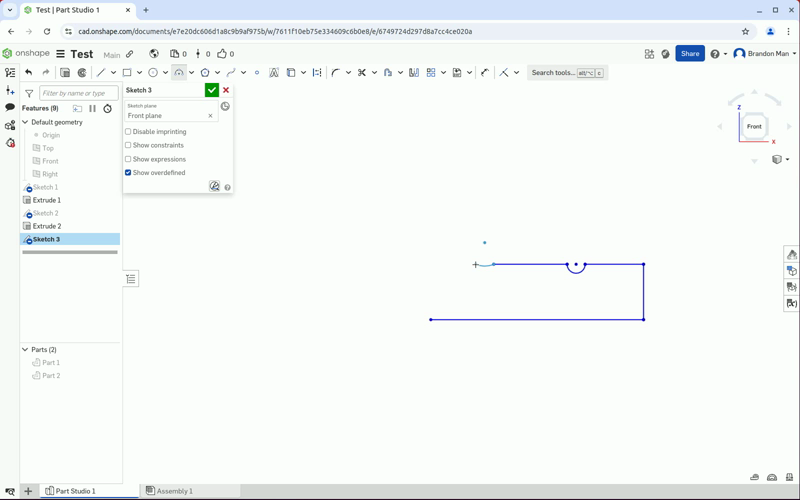
scroll(6)
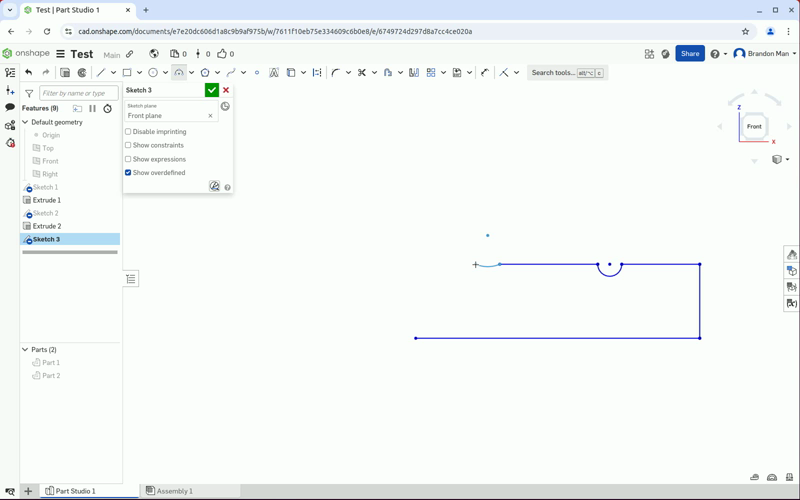
scroll(6)
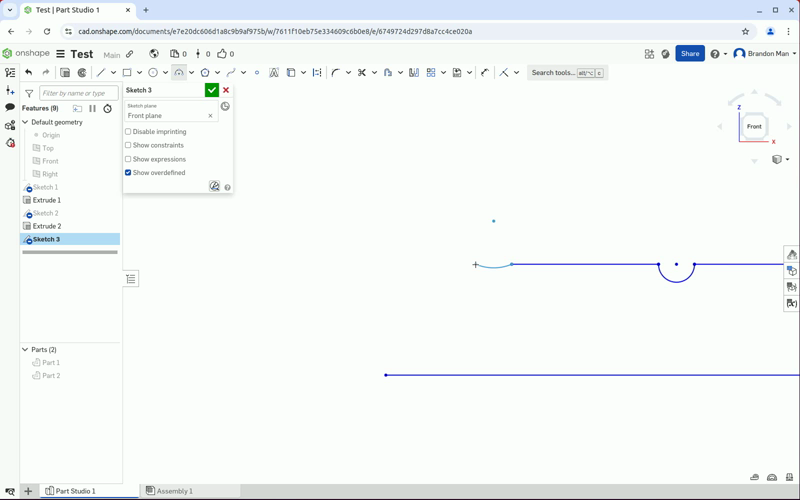
scroll(6)
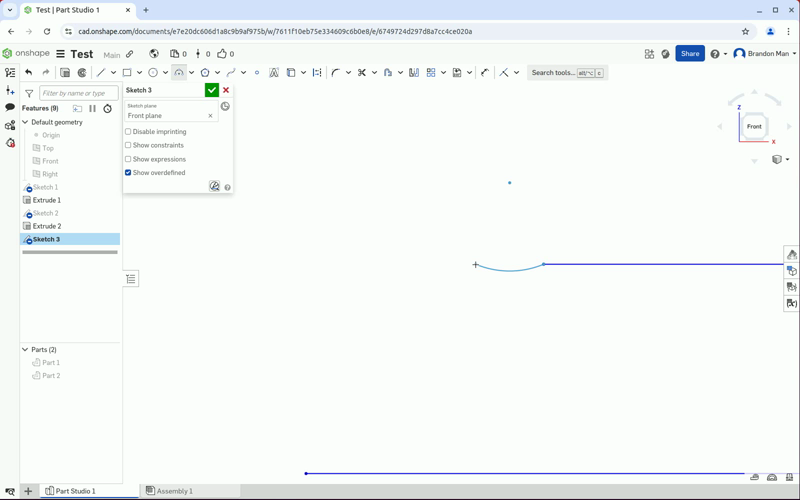
click(475, 264)
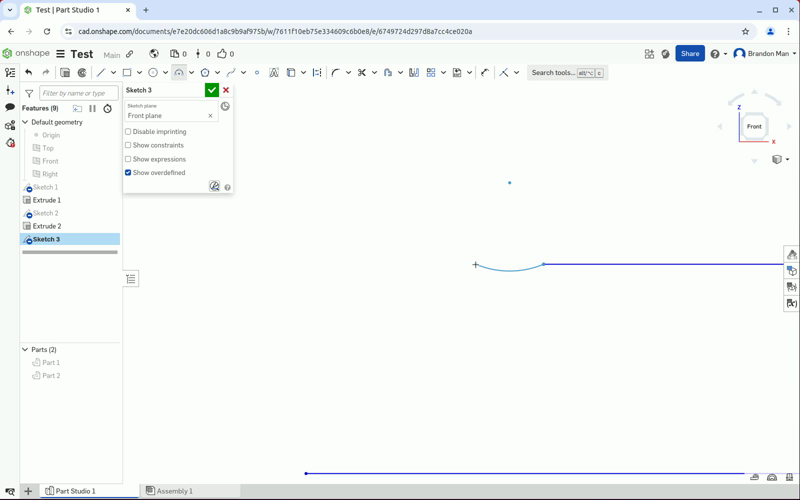
scroll(-6)
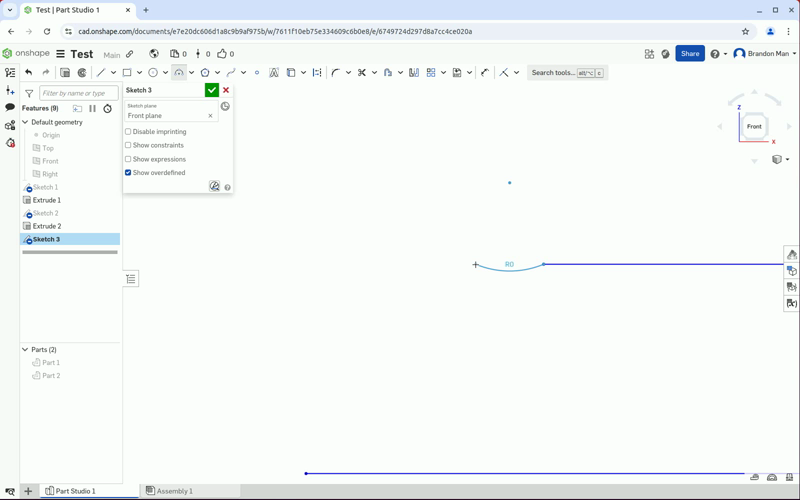
scroll(-6)
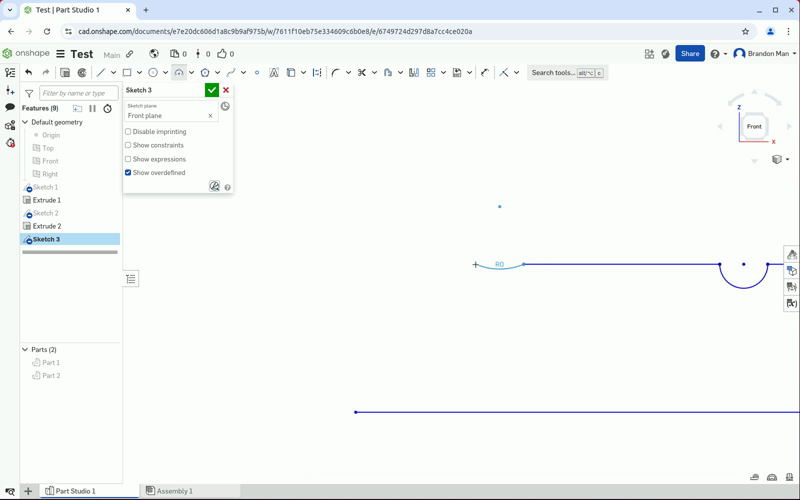
scroll(-6)
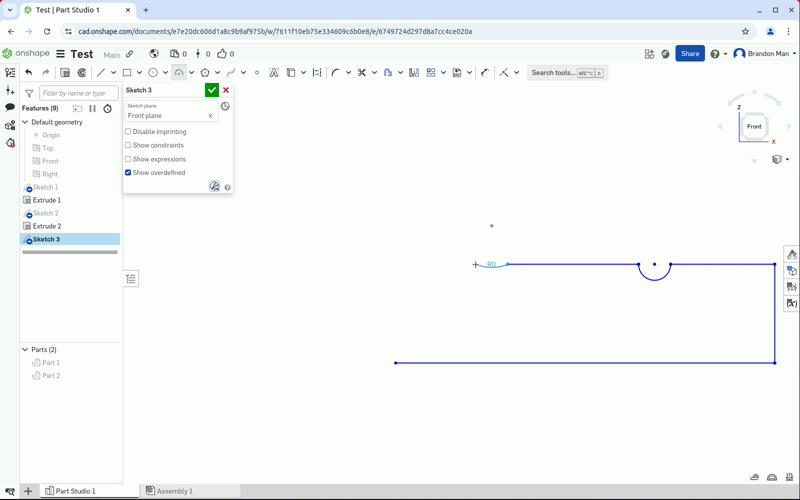
scroll(-6)
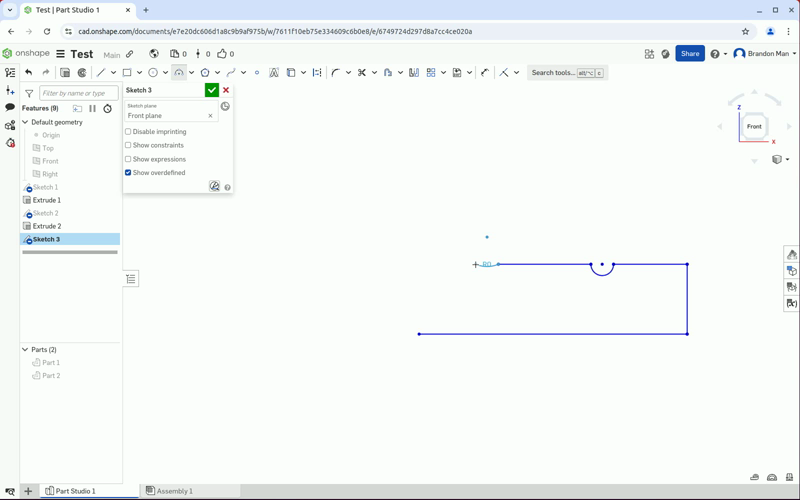
scroll(-6)
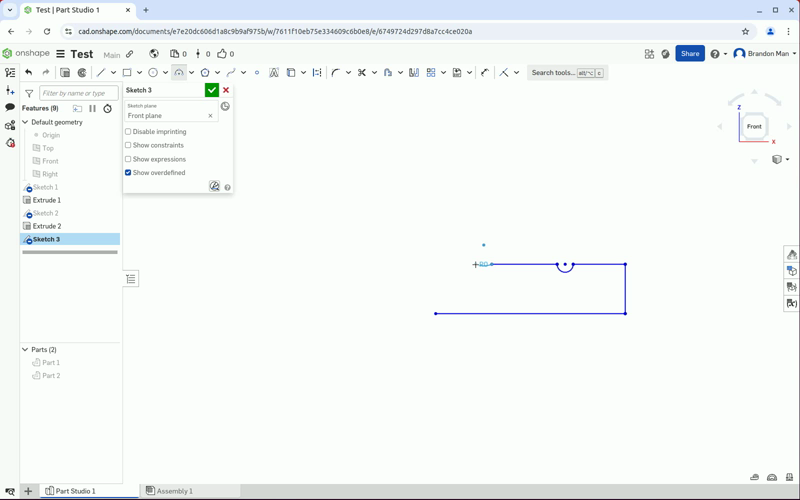
scroll(-6)
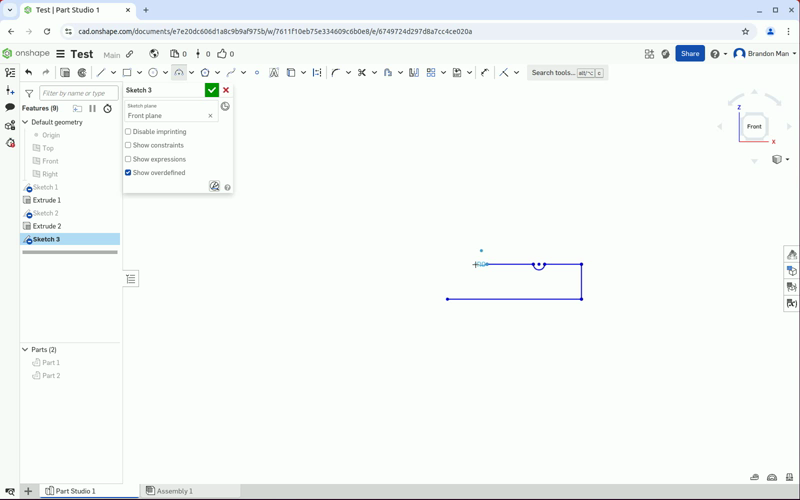
scroll(-6)
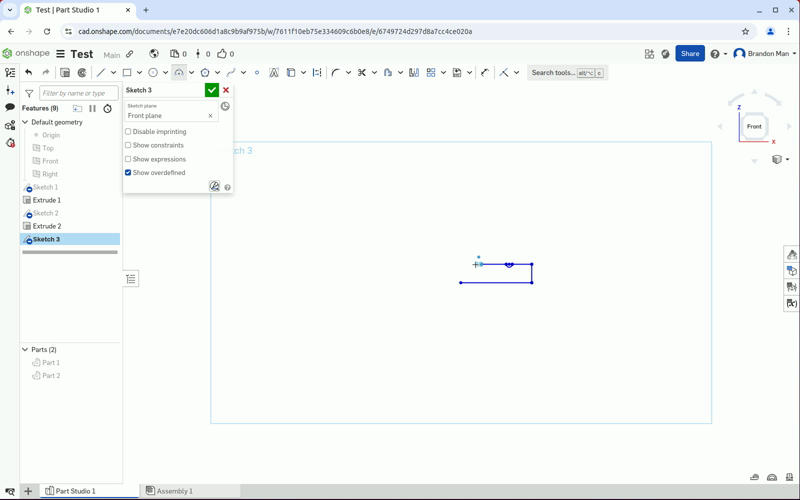
mouse_move(478, 267)
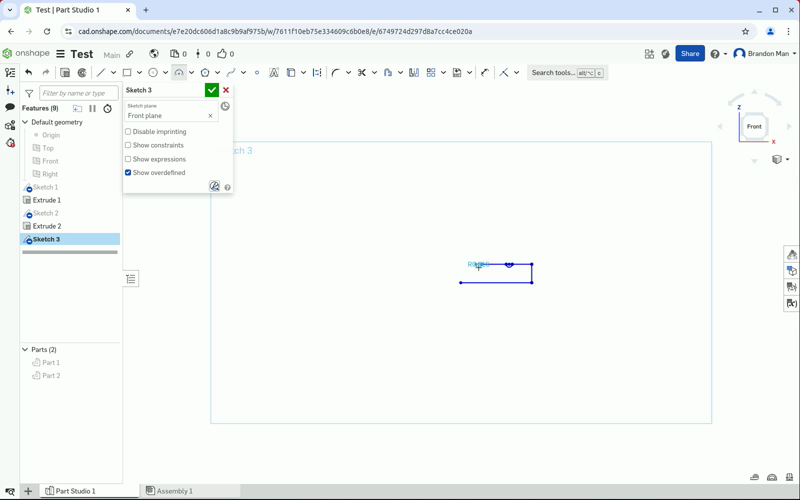
scroll(6)
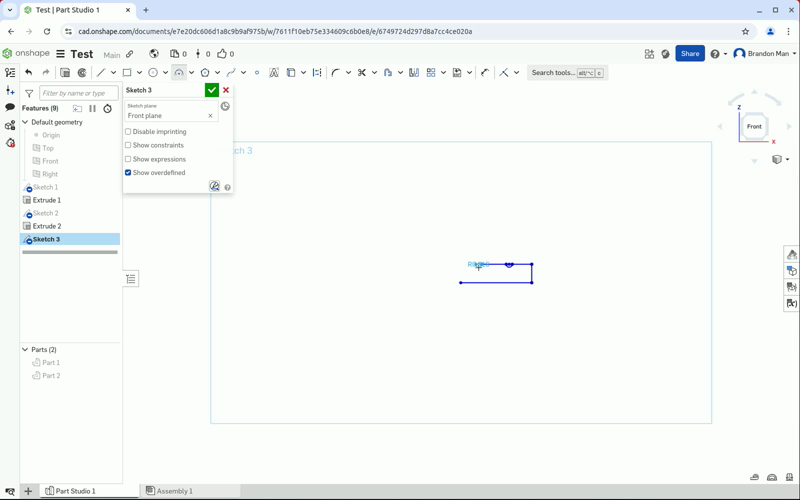
scroll(6)
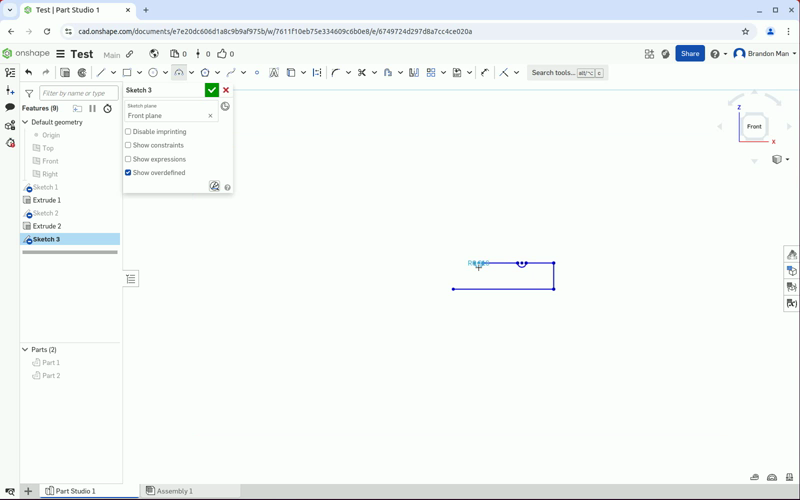
scroll(6)
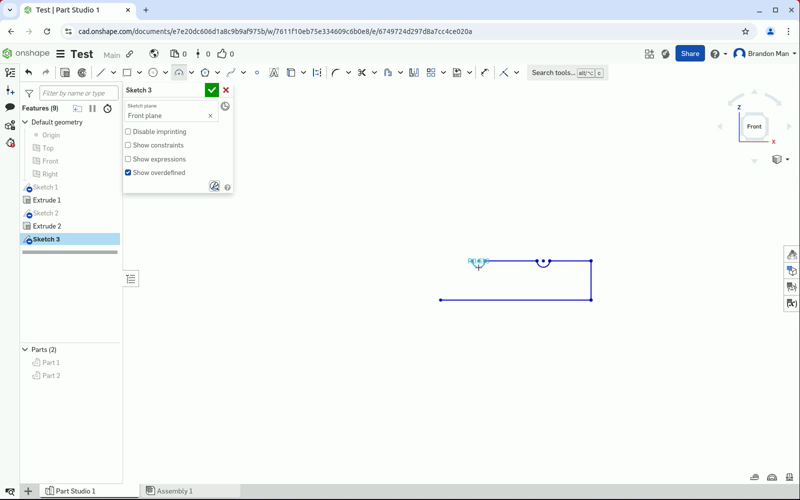
scroll(6)
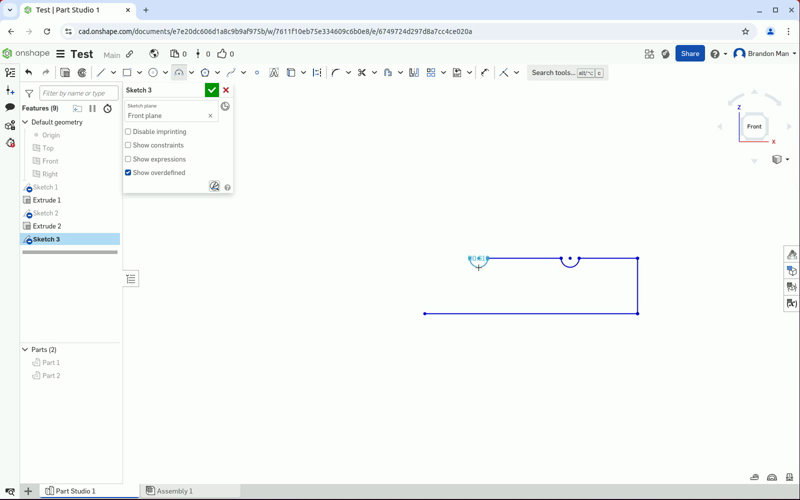
scroll(6)
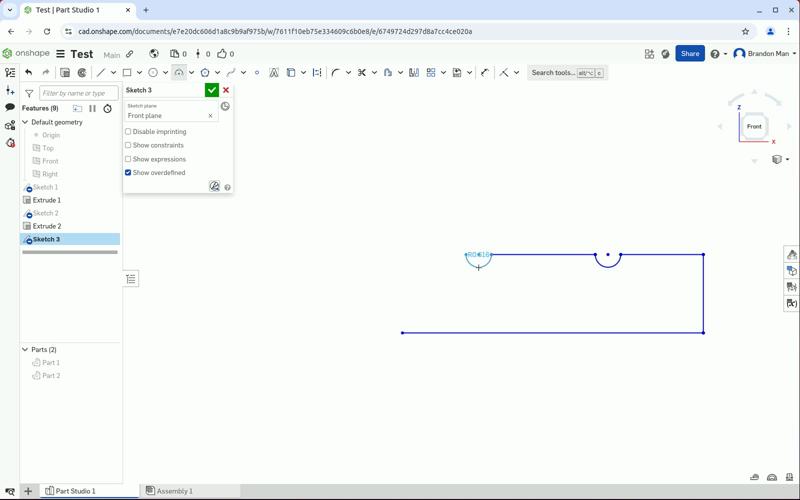
scroll(6)
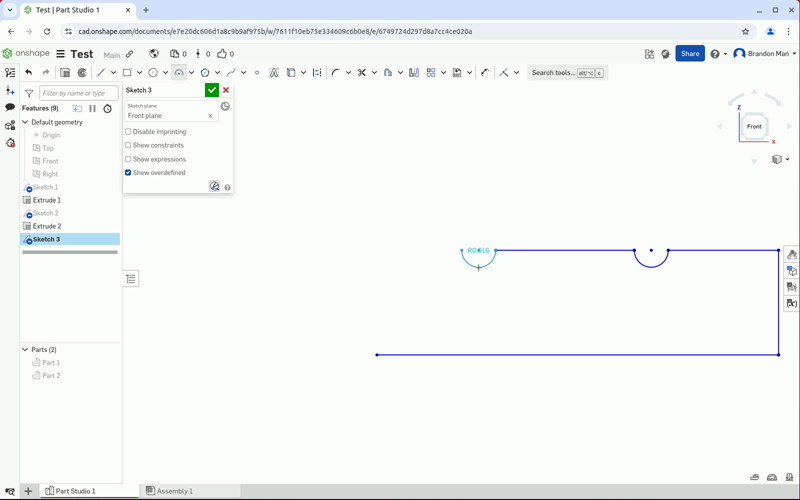
scroll(6)
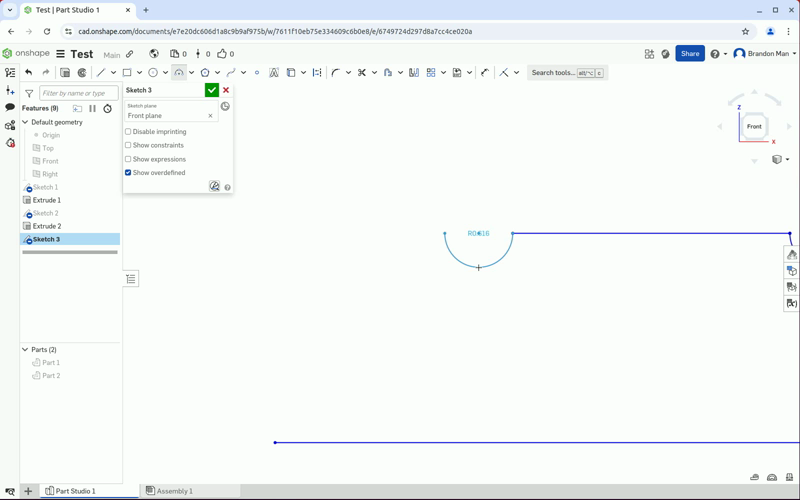
click(478, 267)
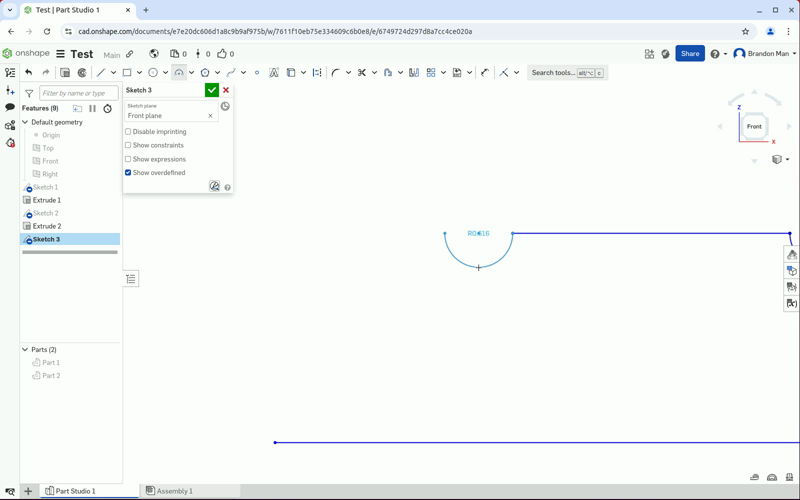
scroll(-6)
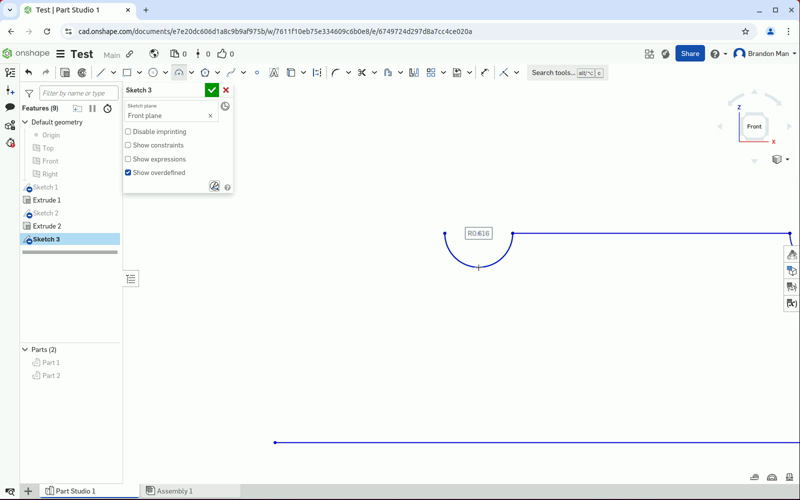
scroll(-6)
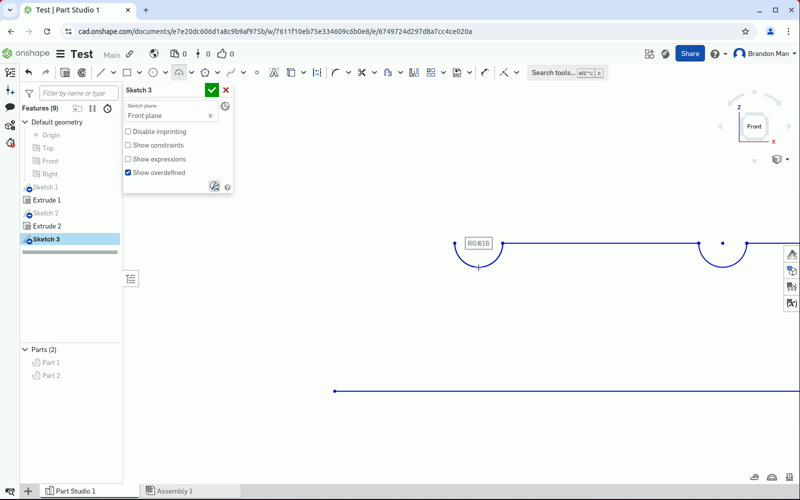
scroll(-6)
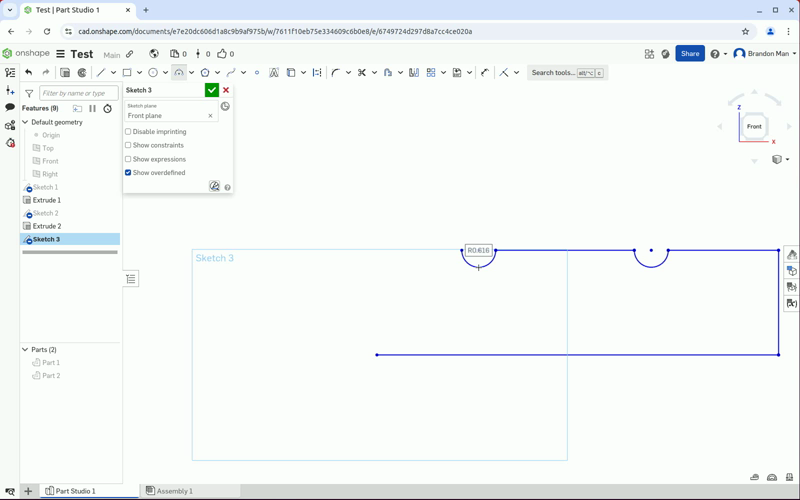
scroll(-6)
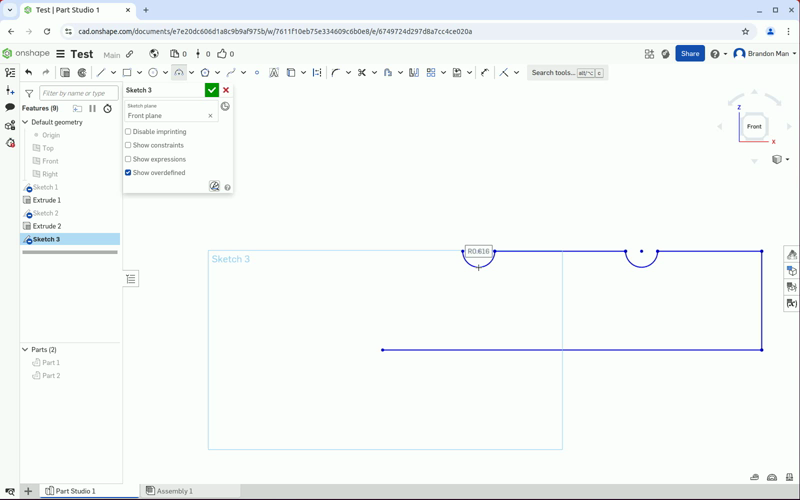
scroll(-6)
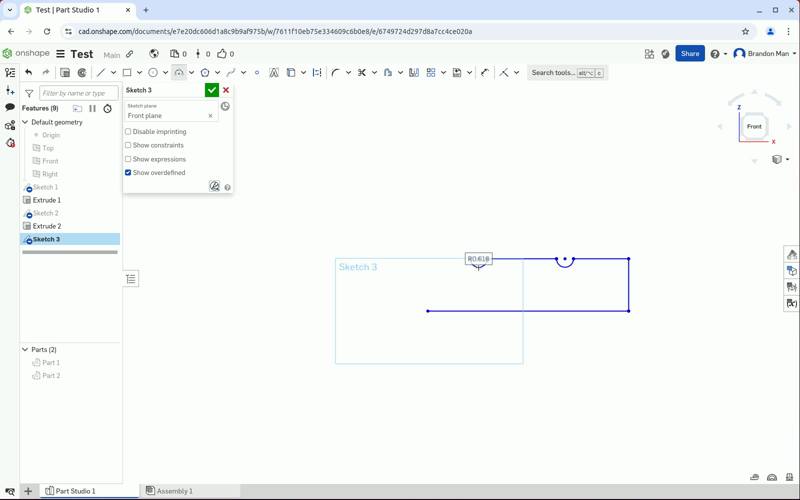
scroll(-6)
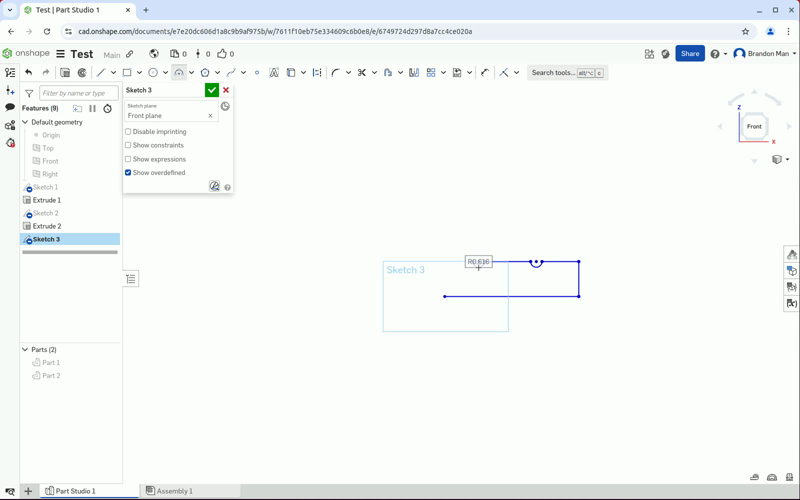
scroll(-6)
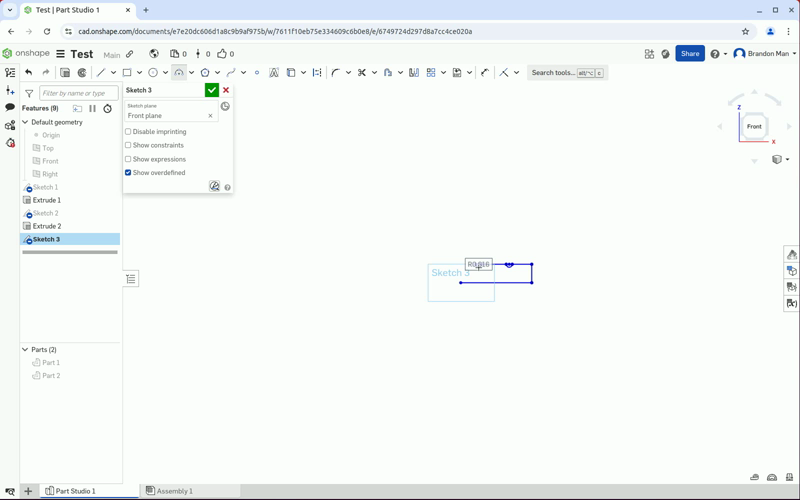
key_up(shift)
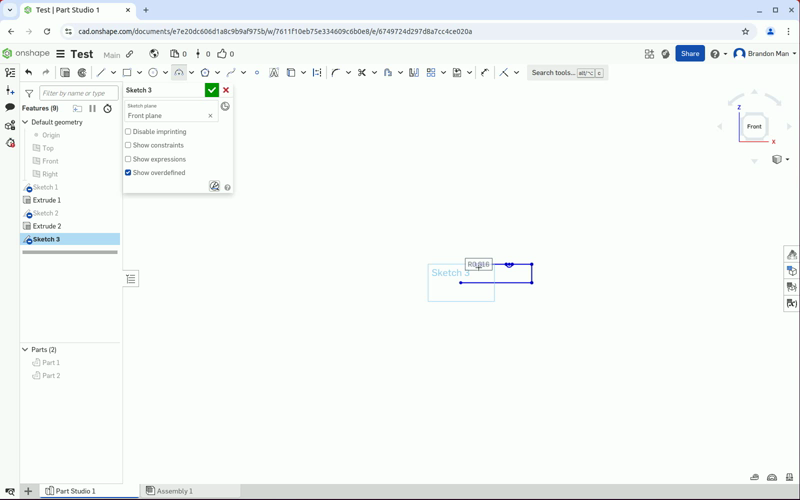
key(esc)
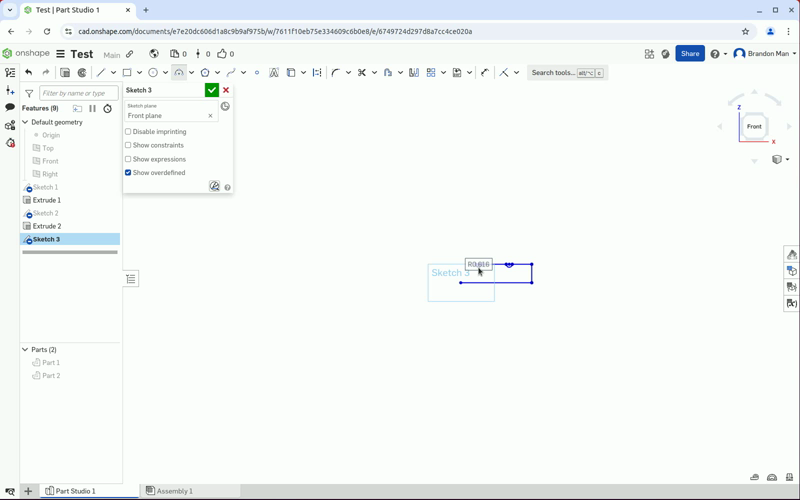
key(l)
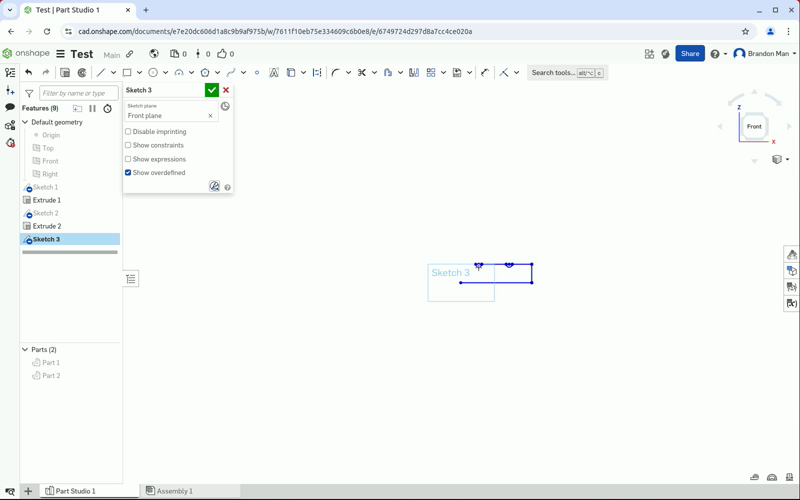
mouse_move(475, 264)
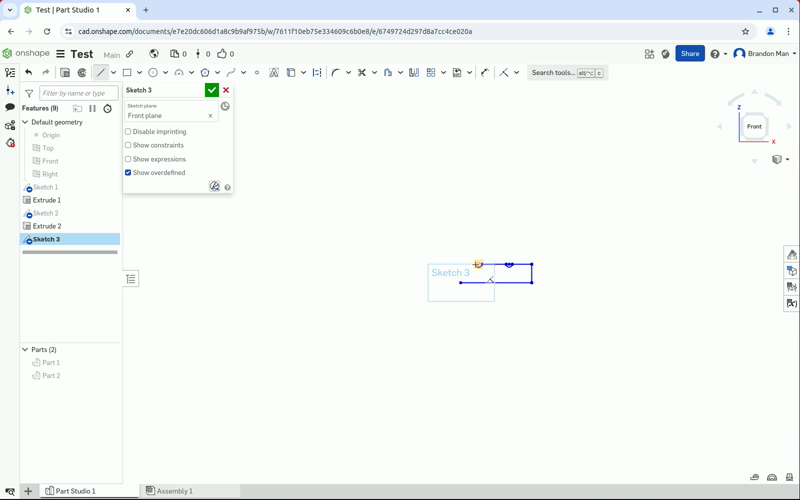
scroll(6)
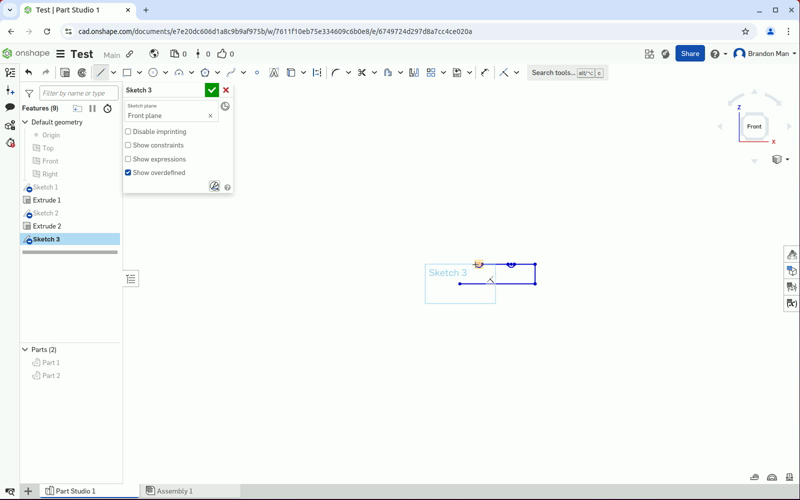
scroll(6)
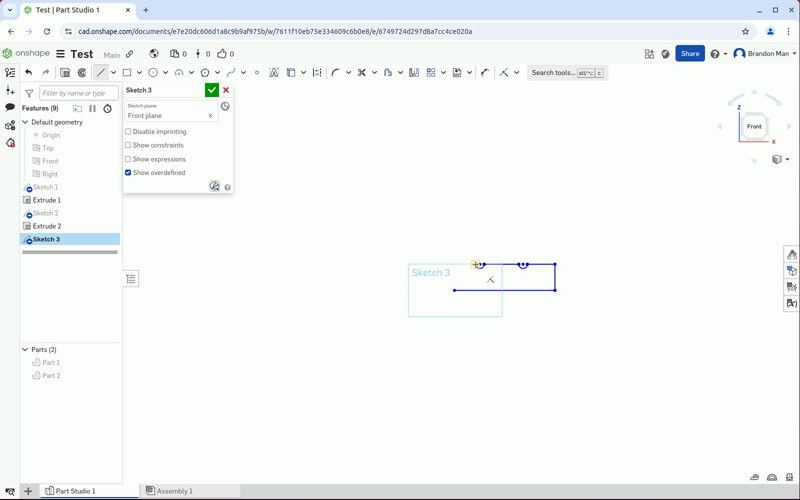
scroll(6)
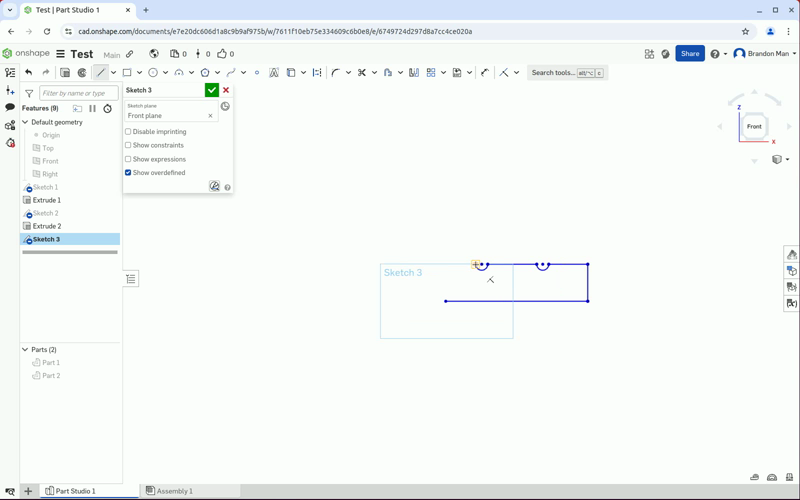
scroll(6)
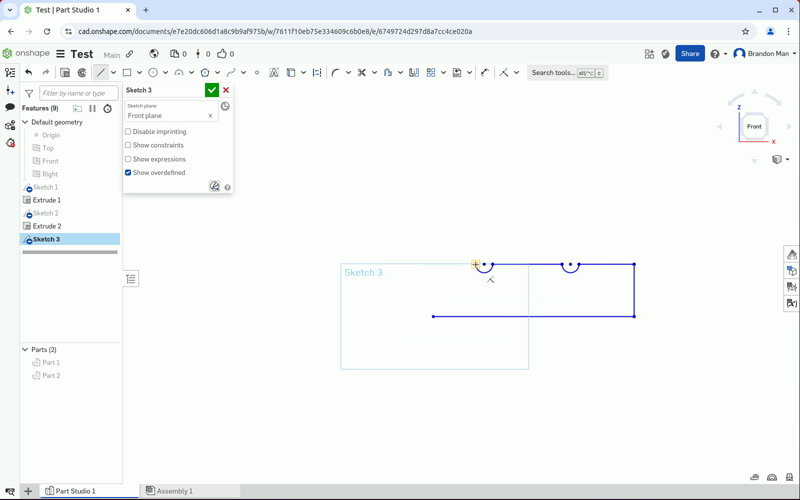
scroll(6)
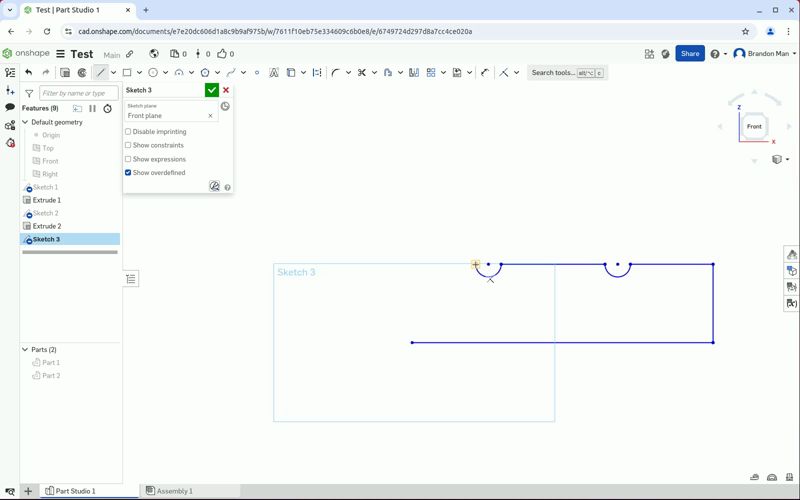
scroll(6)
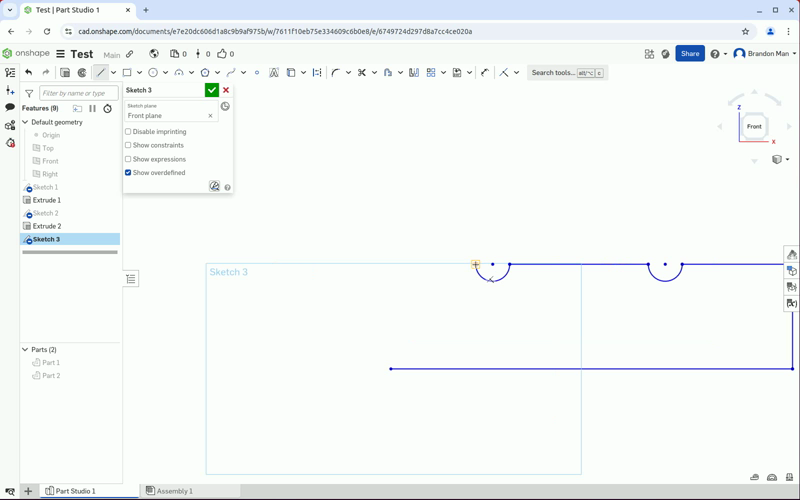
scroll(6)
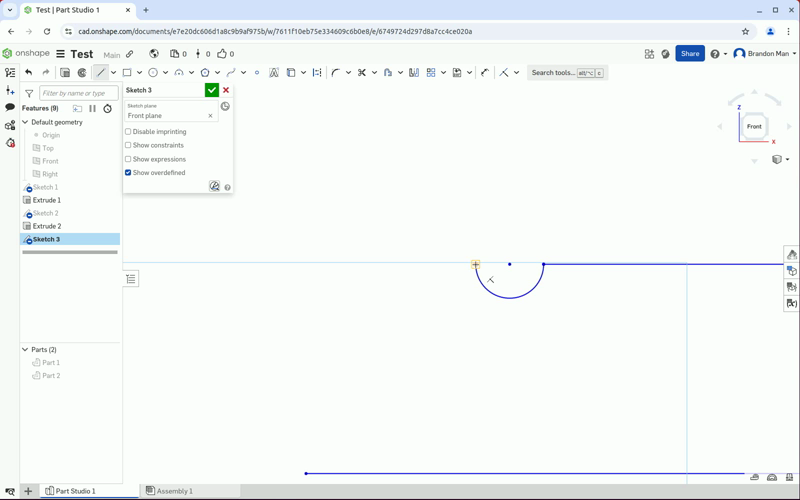
click(475, 264)
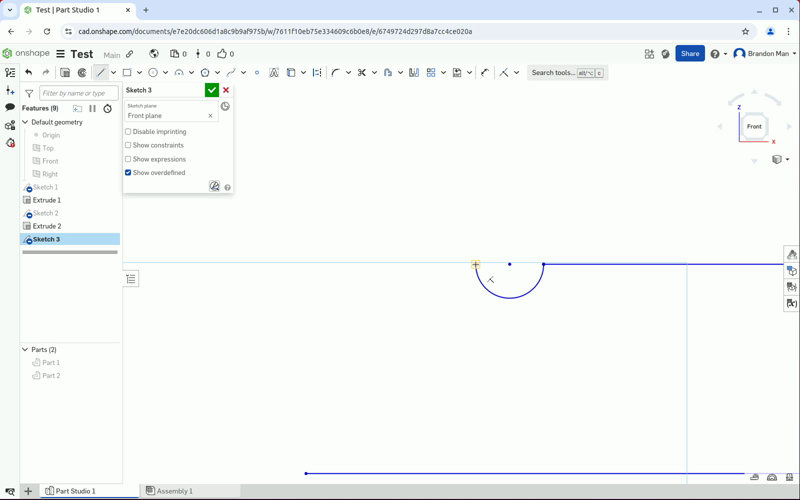
scroll(-6)
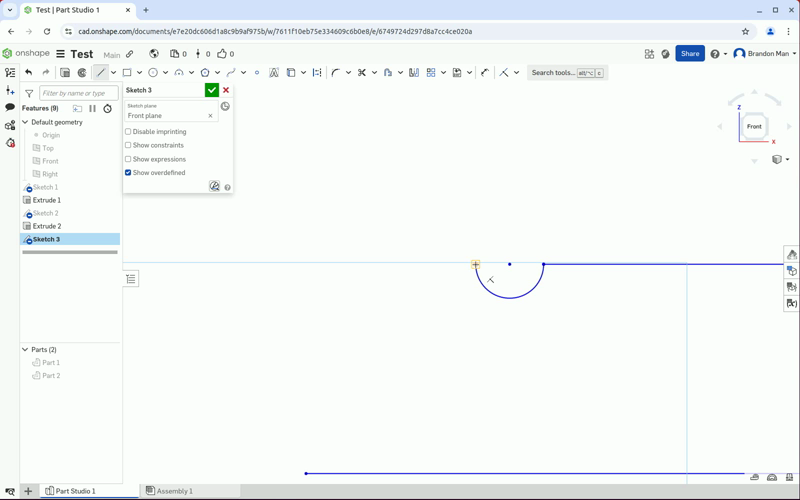
scroll(-6)
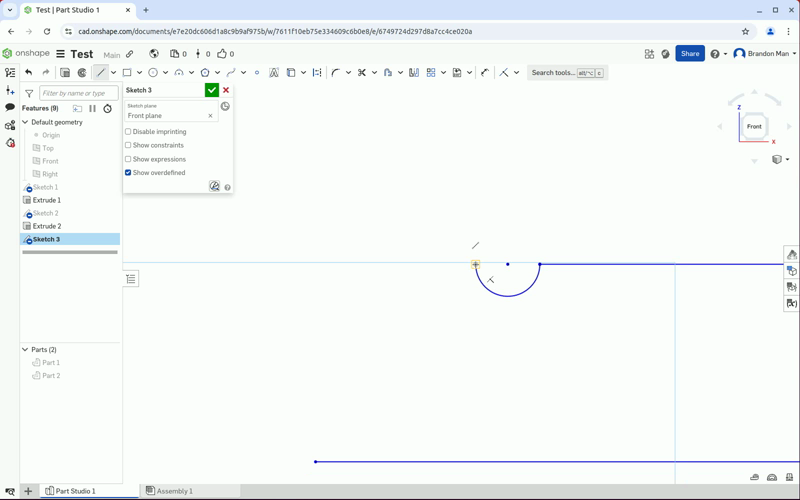
scroll(-6)
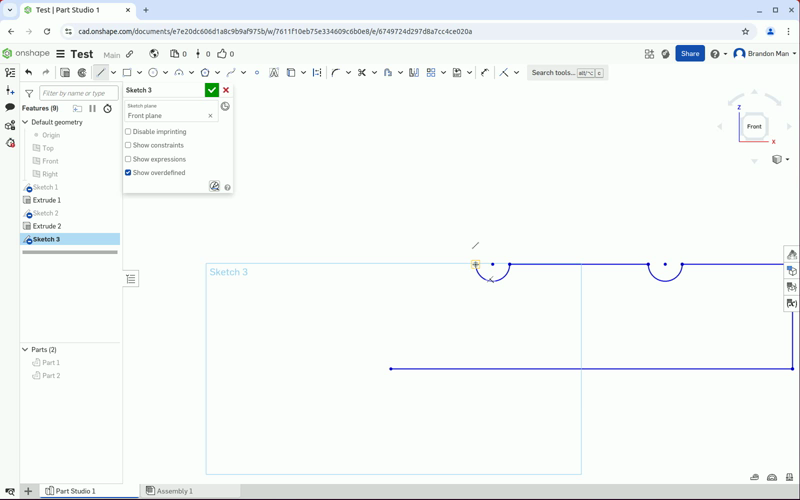
scroll(-6)
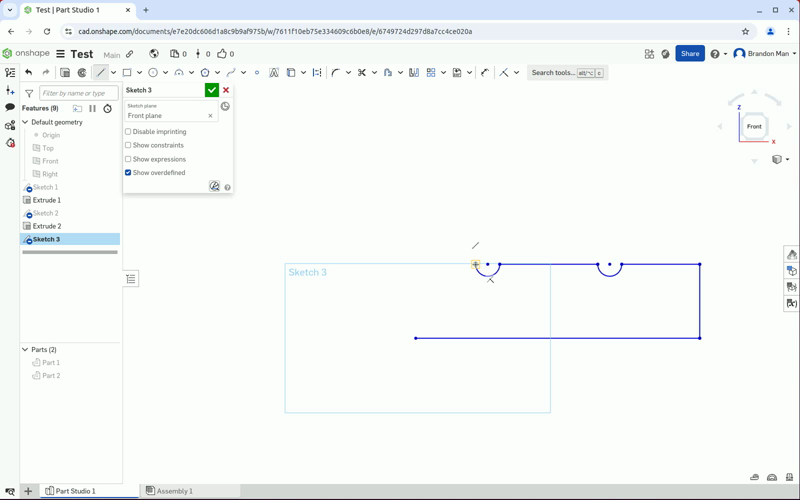
scroll(-6)
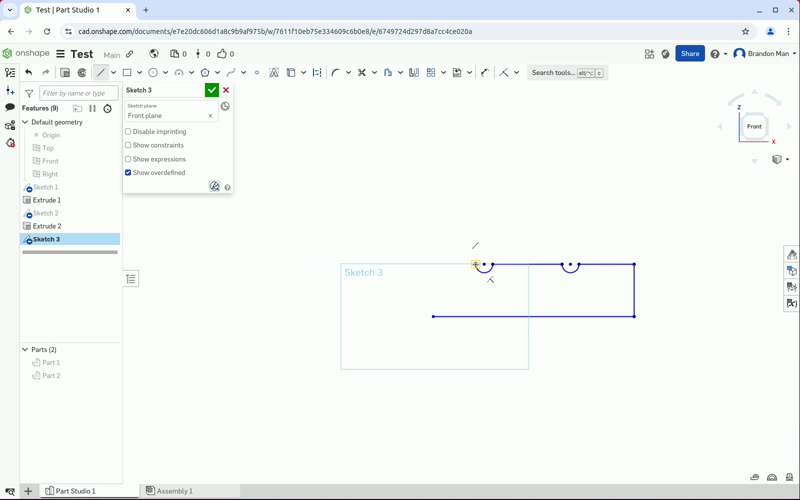
scroll(-6)
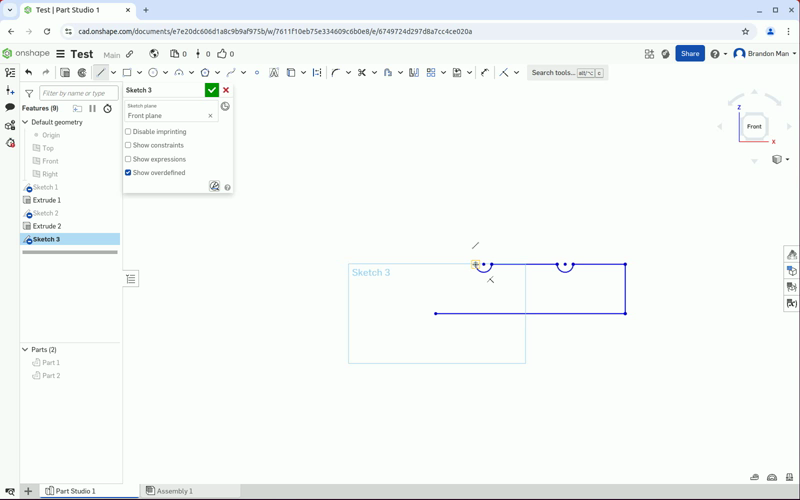
scroll(-6)
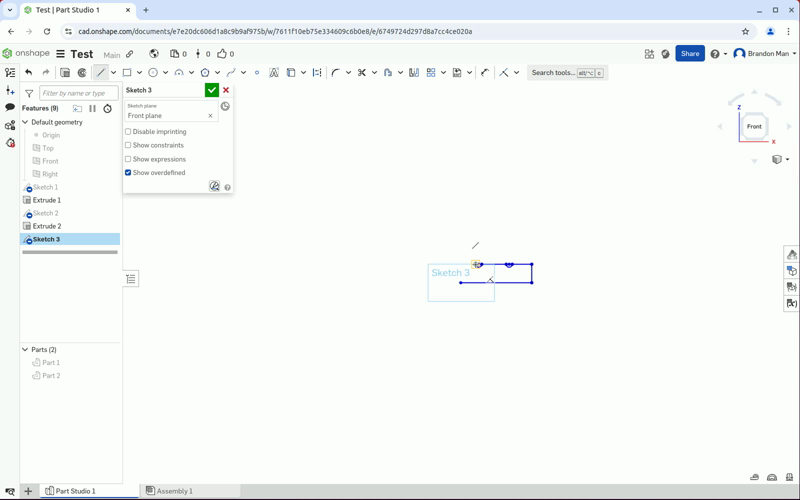
key_down(shift)
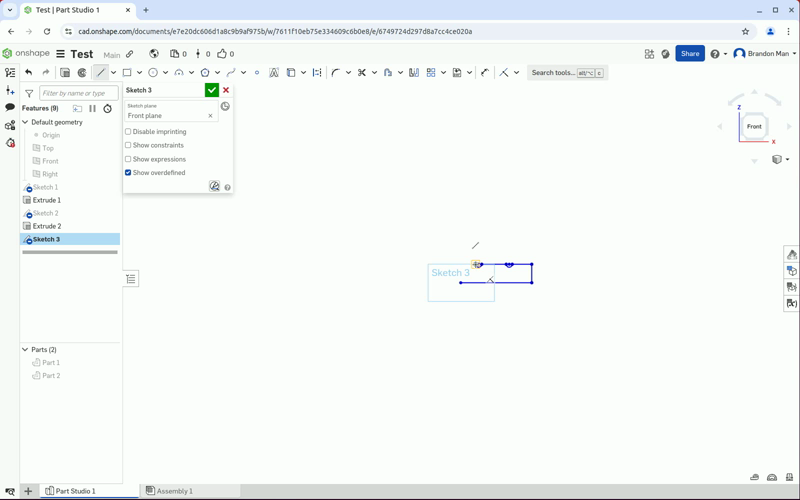
mouse_move(505, 264)
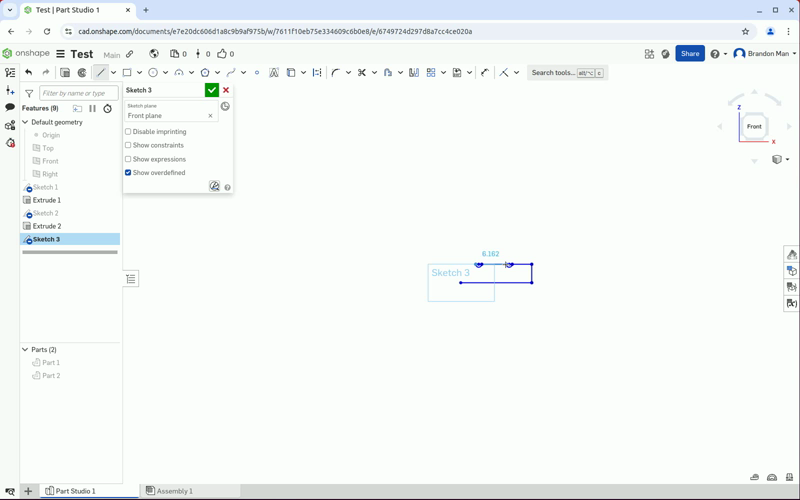
mouse_move(460, 264)
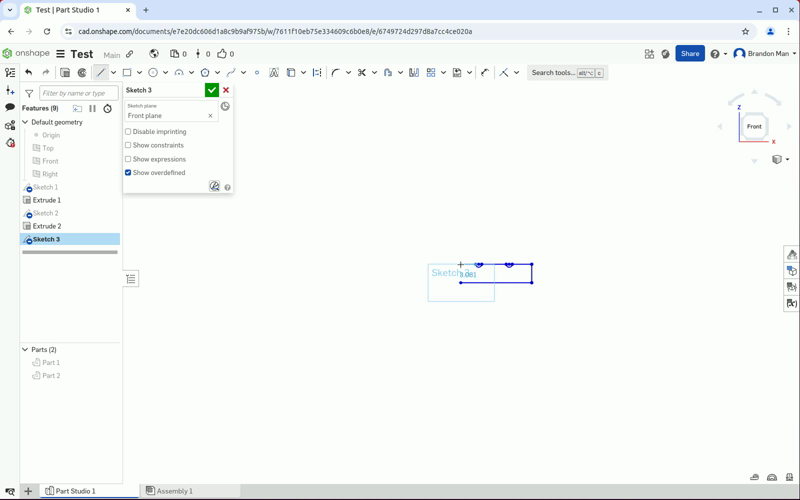
click(460, 264)
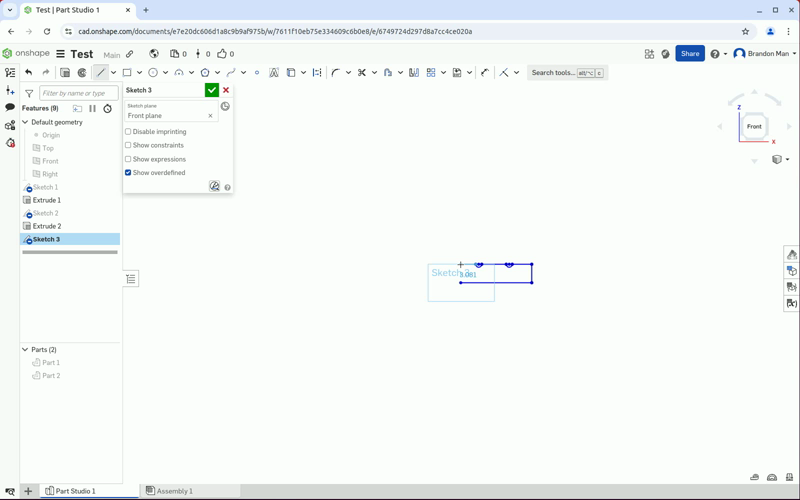
key_up(shift)
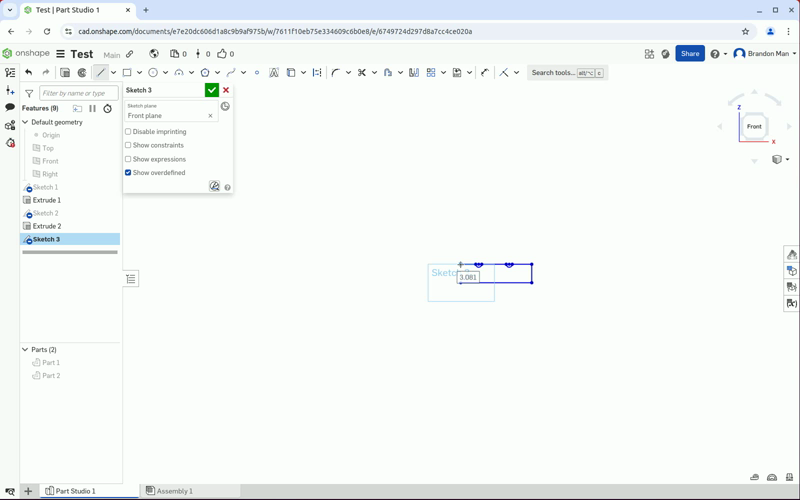
mouse_move(490, 264)
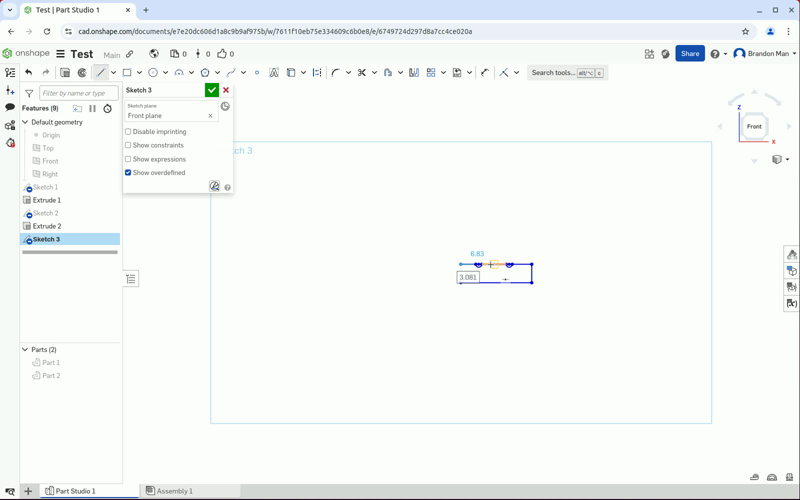
key_down(shift)
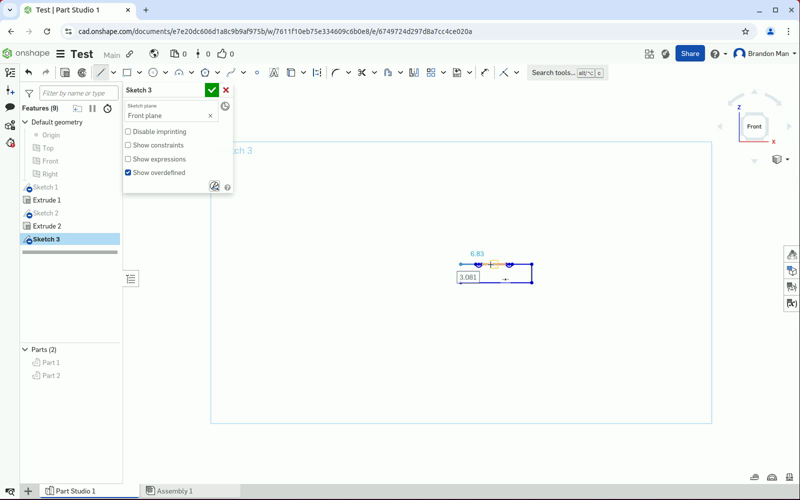
mouse_move(460, 282)
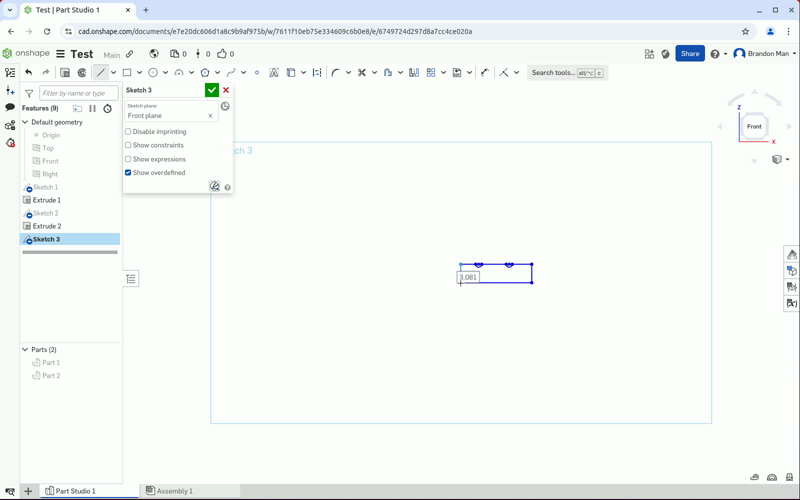
key_up(shift)
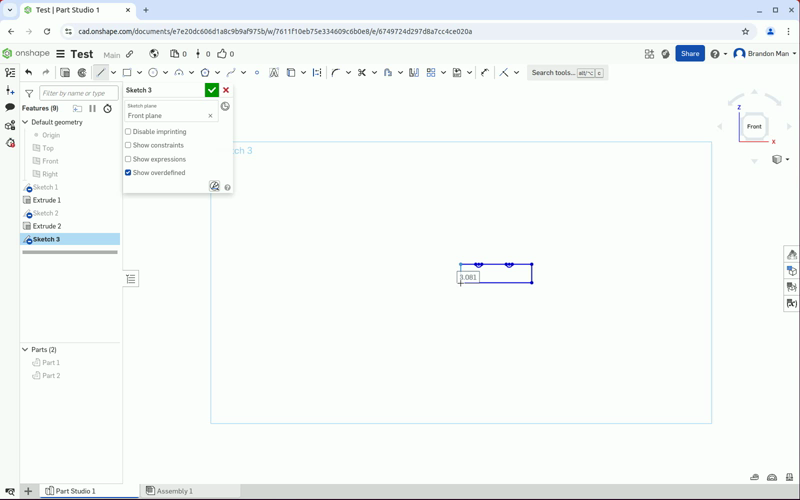
click(460, 282)
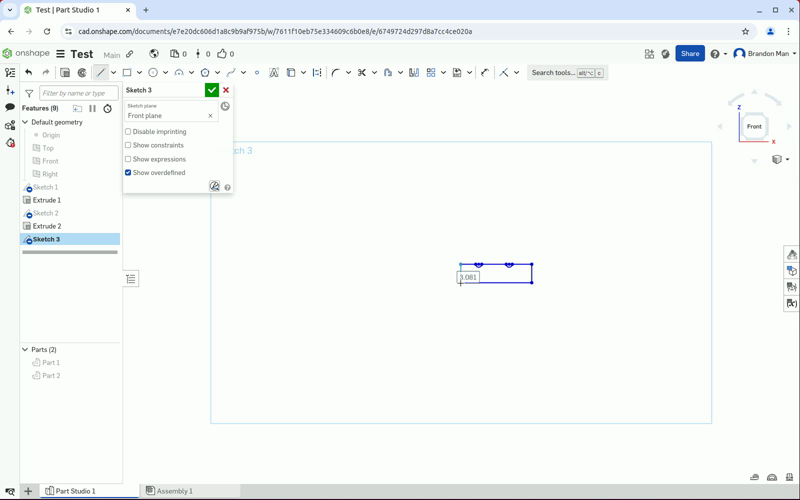
key(esc)
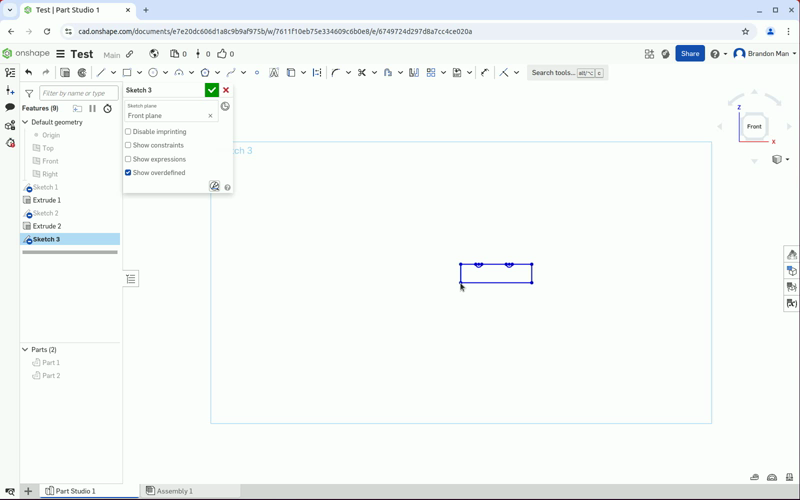
mouse_move(522, 276)
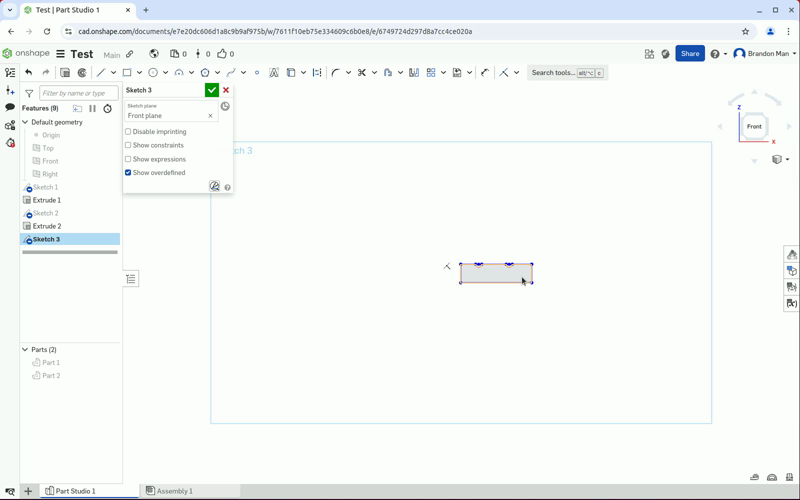
scroll(6)
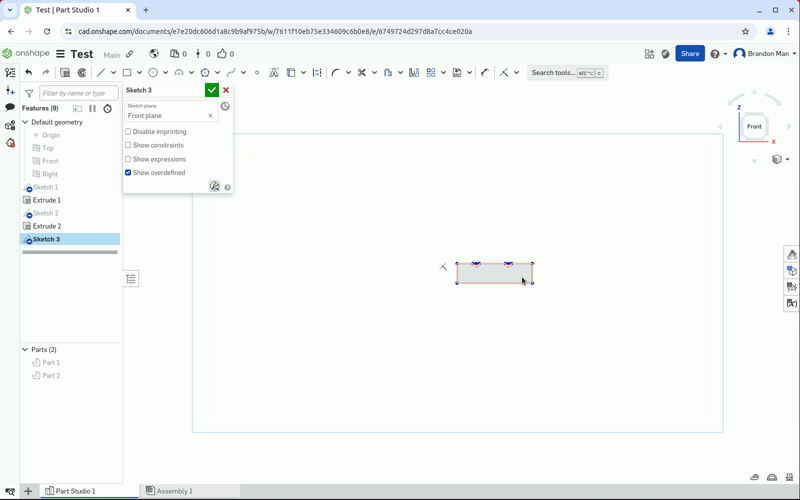
scroll(6)
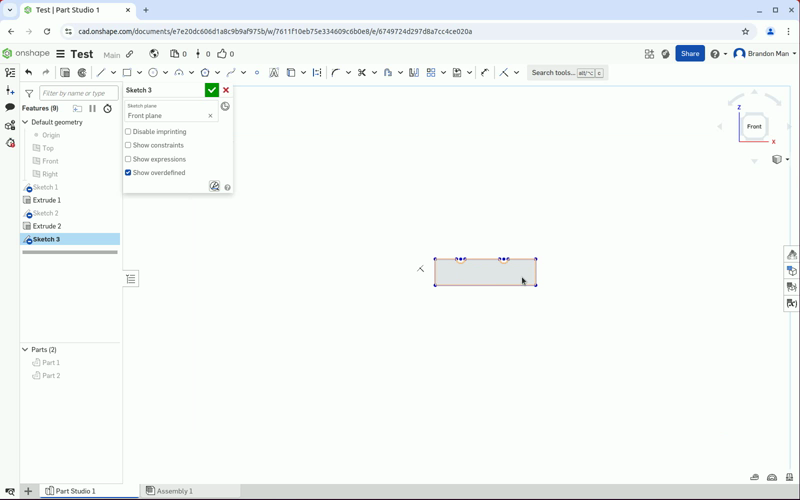
scroll(6)
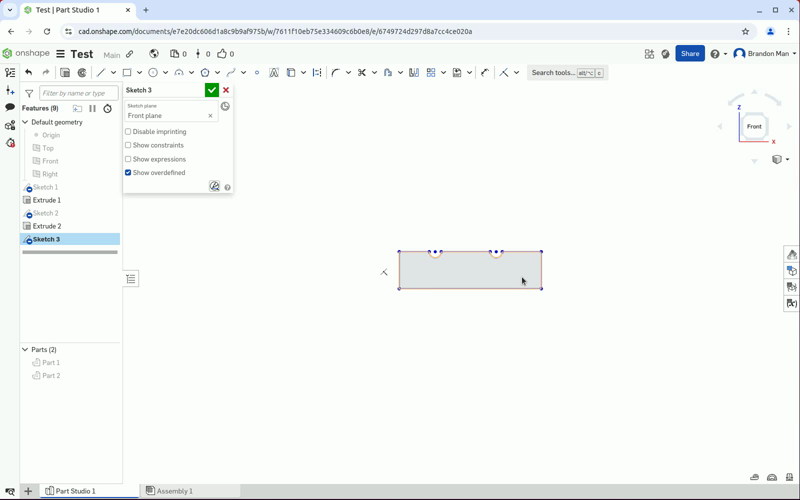
scroll(6)
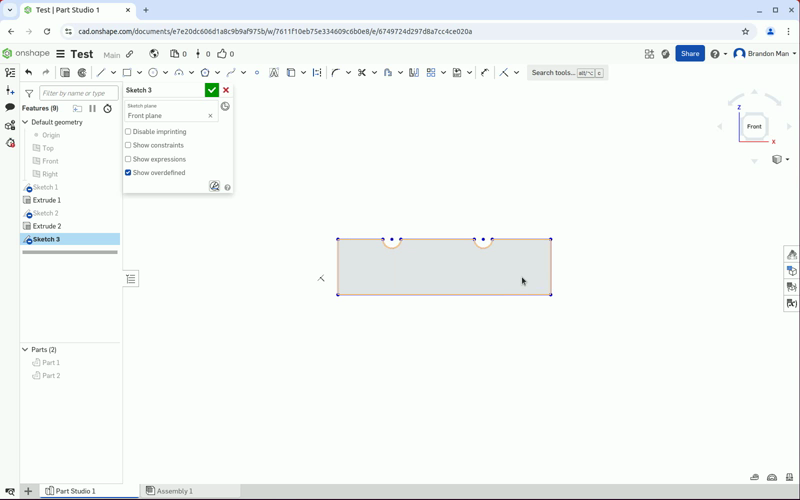
scroll(6)
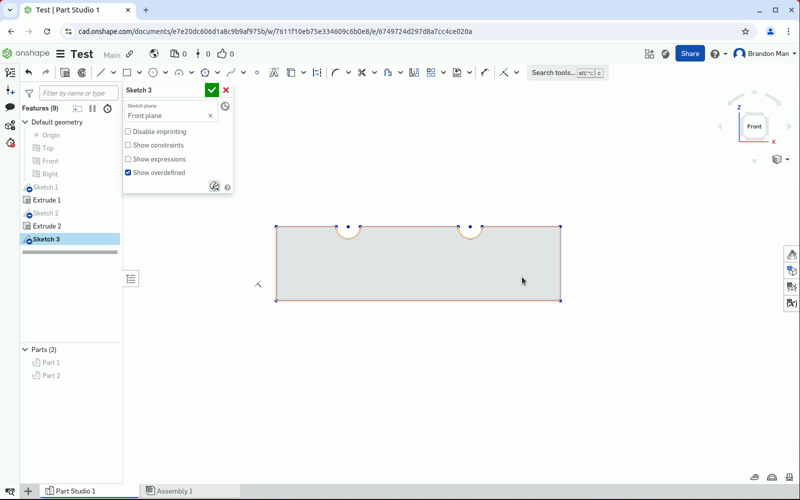
scroll(6)
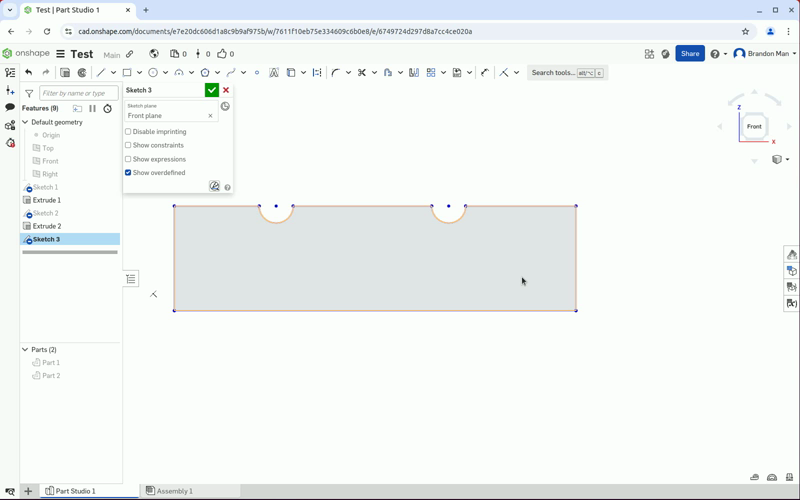
scroll(6)
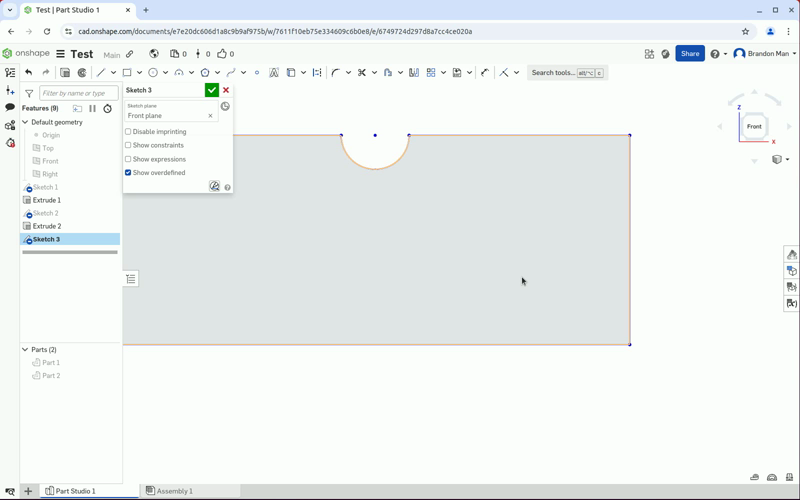
click(522, 276)
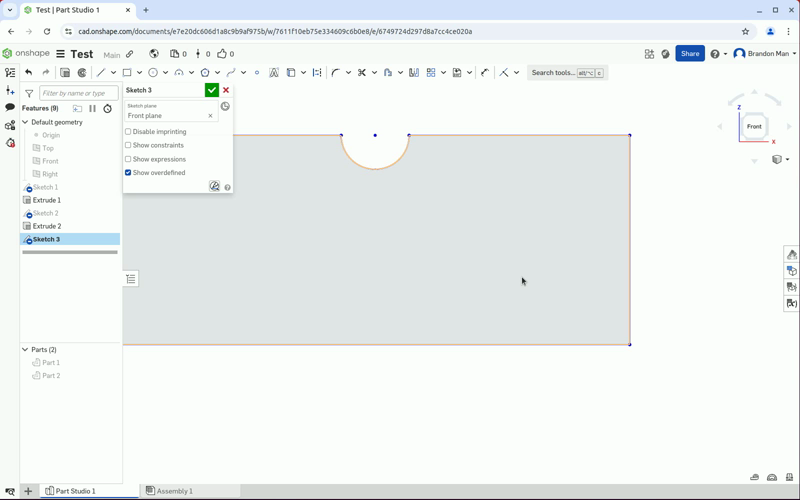
scroll(-6)
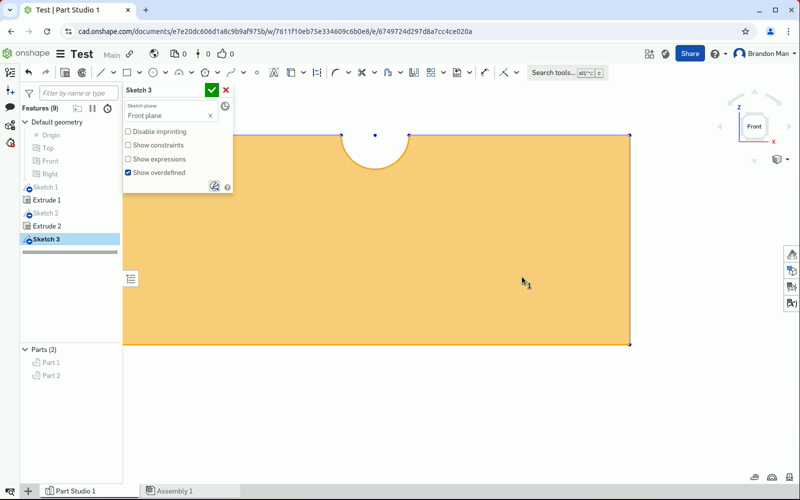
scroll(-6)
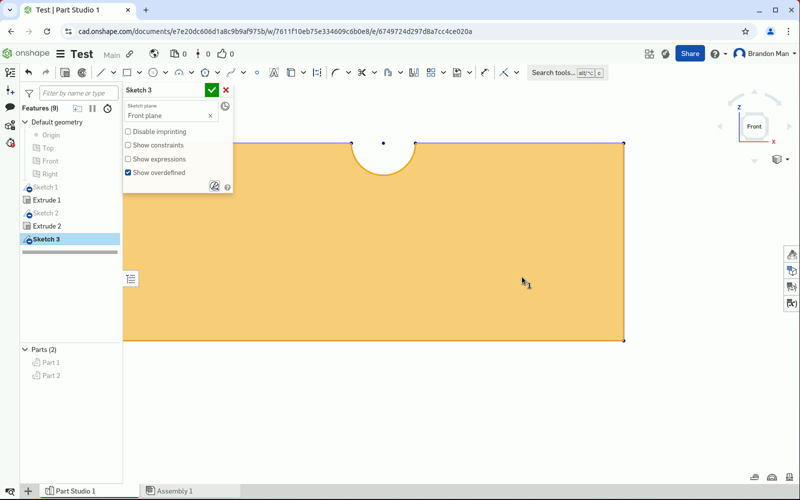
scroll(-6)
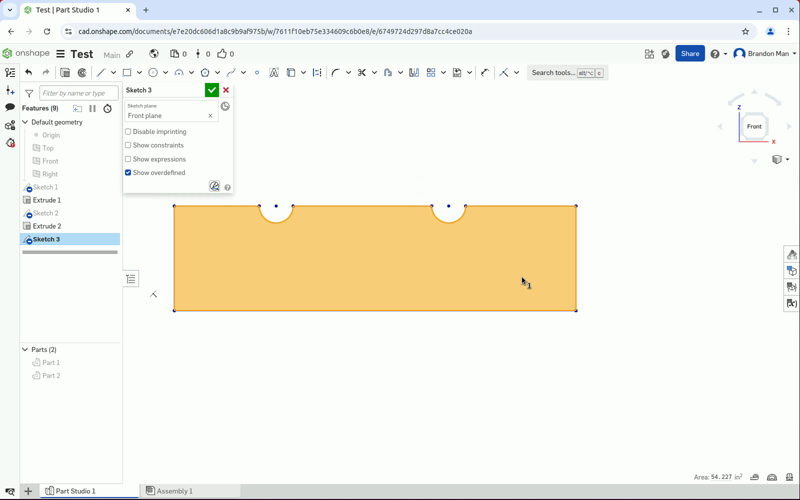
scroll(-6)
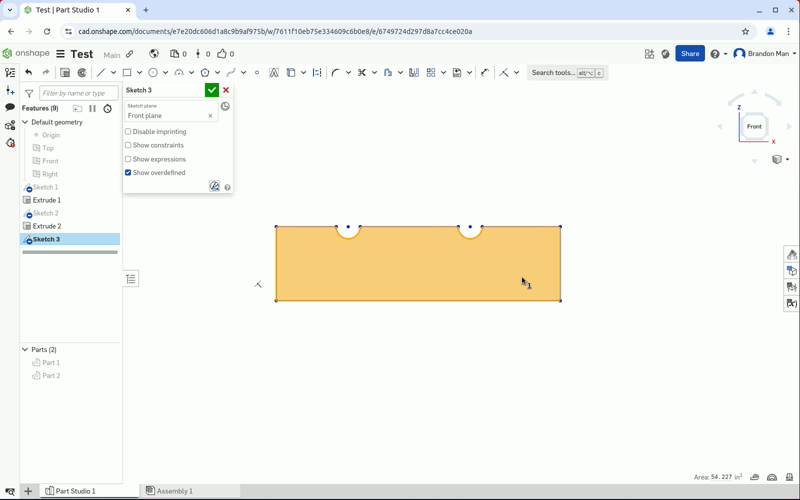
scroll(-6)
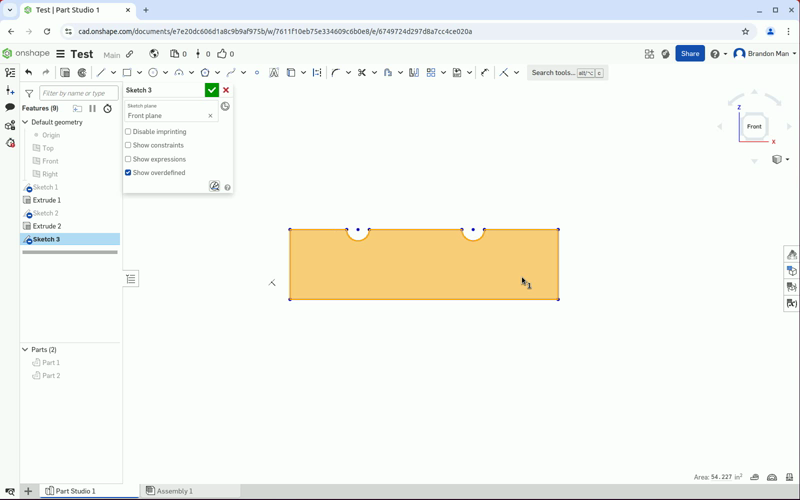
scroll(-6)
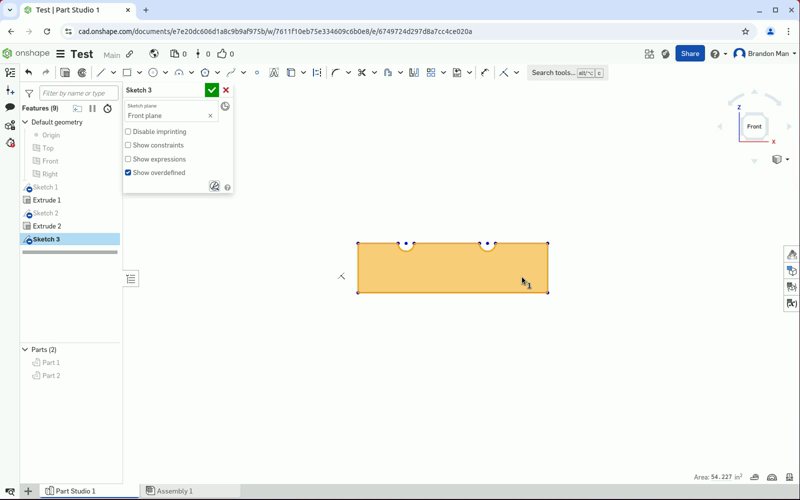
scroll(-6)
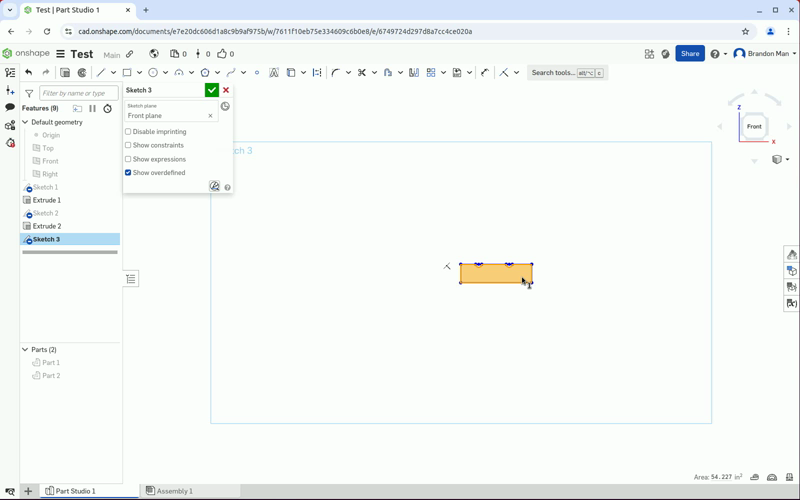
mouse_move(73, 352)
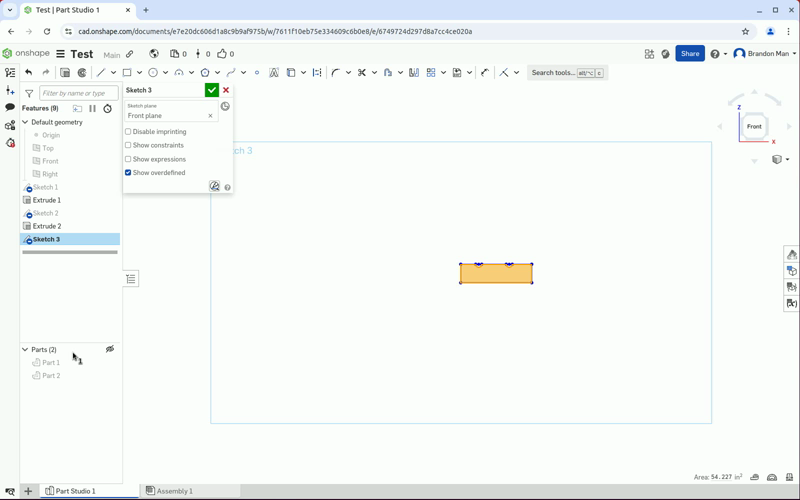
key(shift+y)
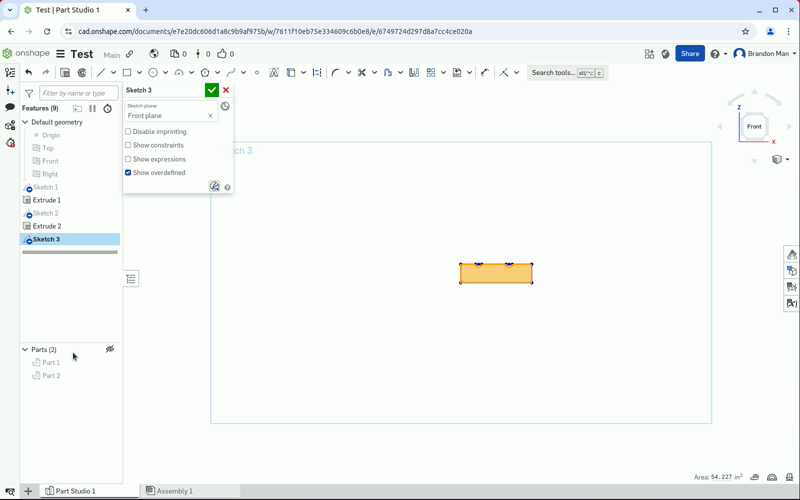
key(shift+e)
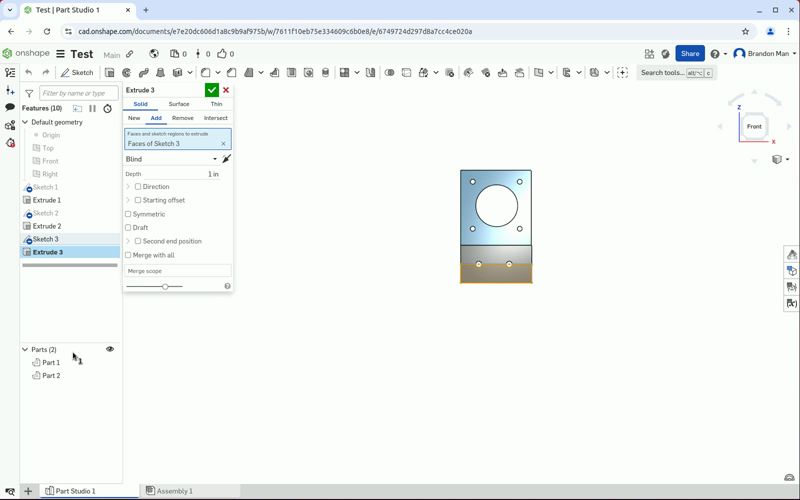
mouse_move(143, 106)
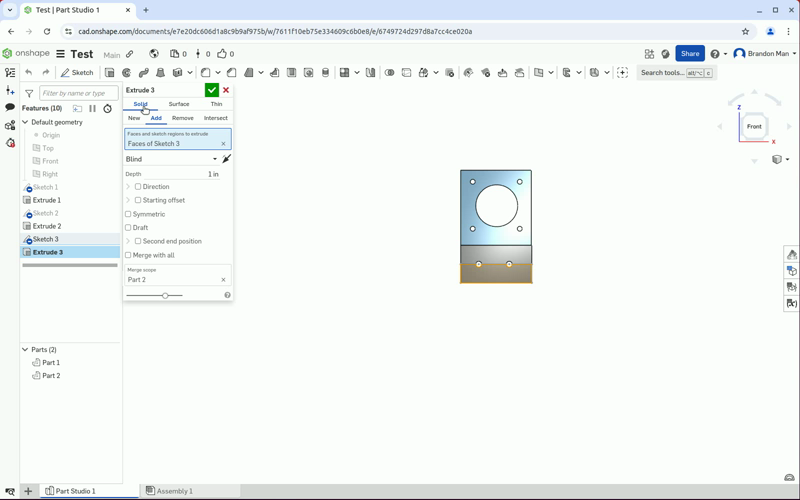
click(143, 106)
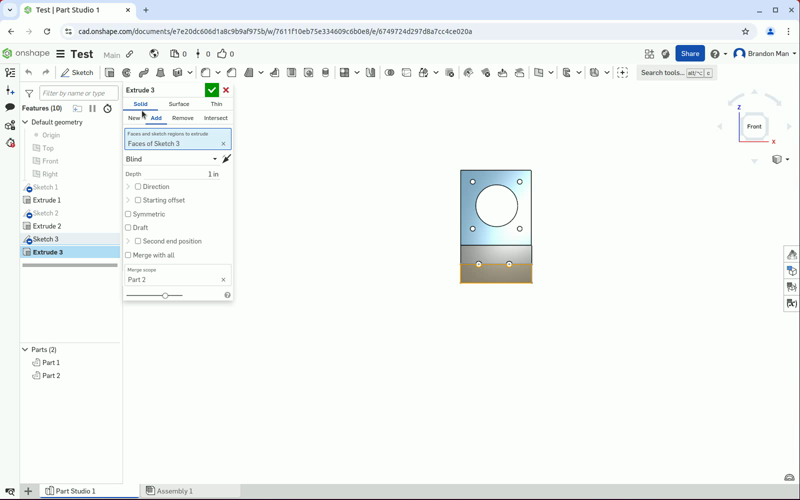
mouse_move(137, 120)
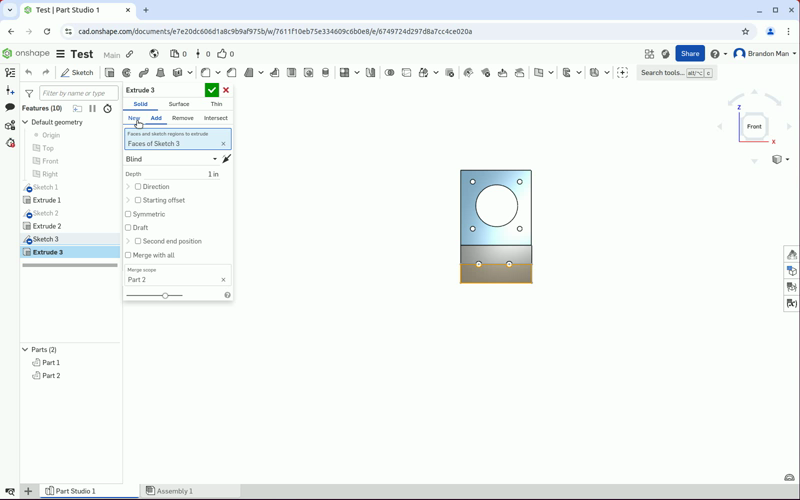
click(137, 120)
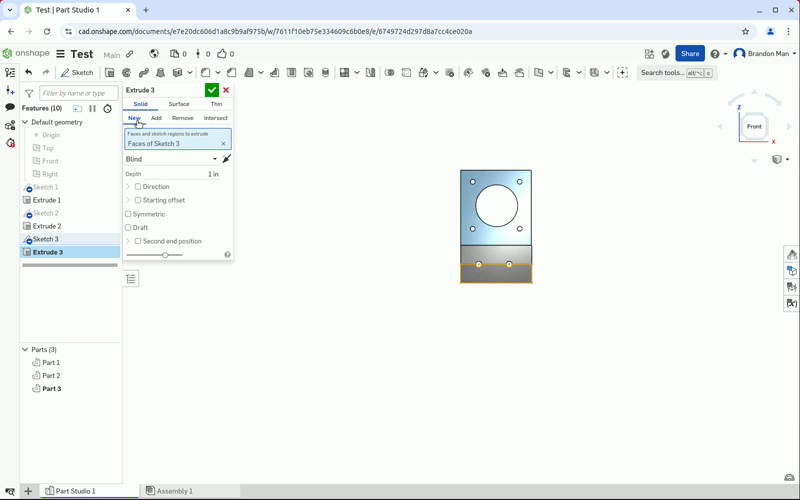
key(tab, 4)
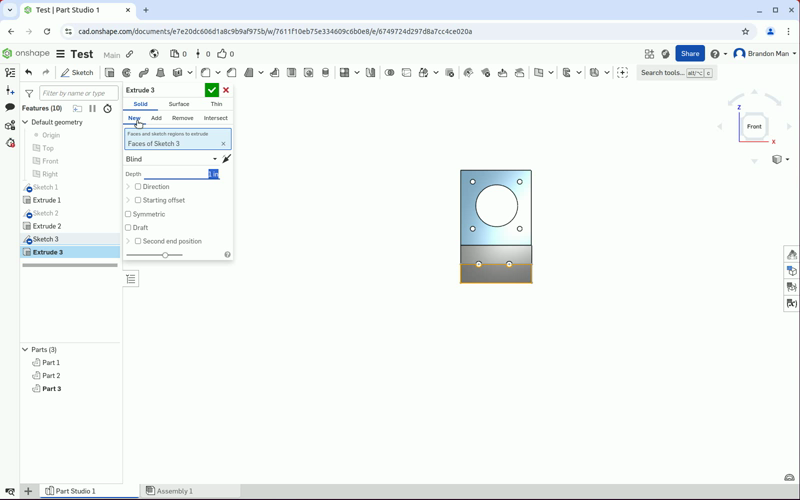
text(1.444)
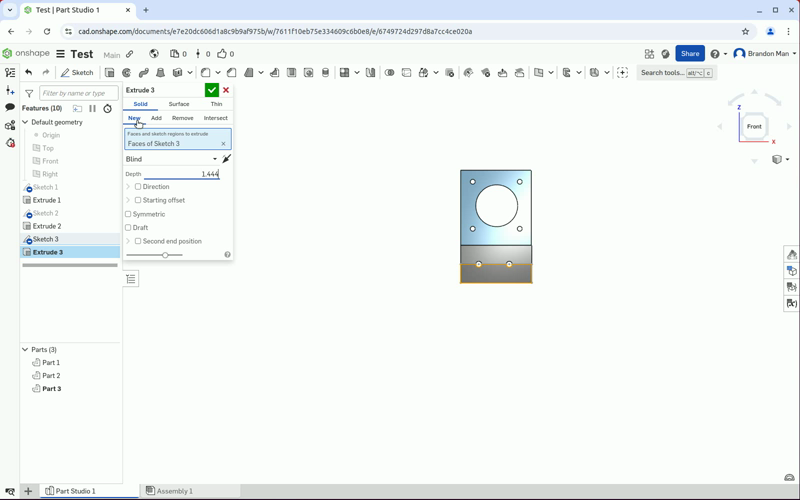
key(enter)
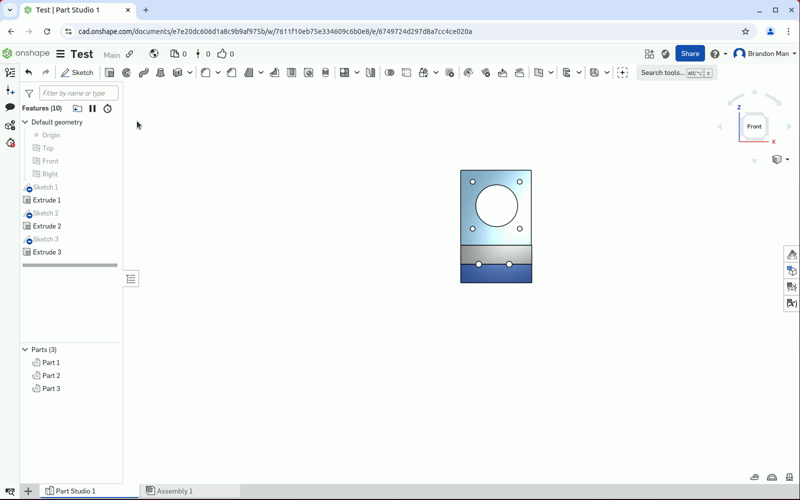
key(shift+h)
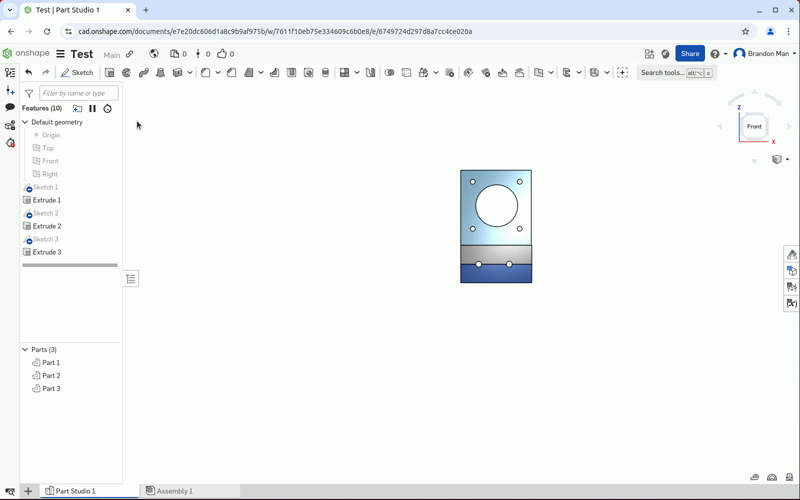
key(shift+h)
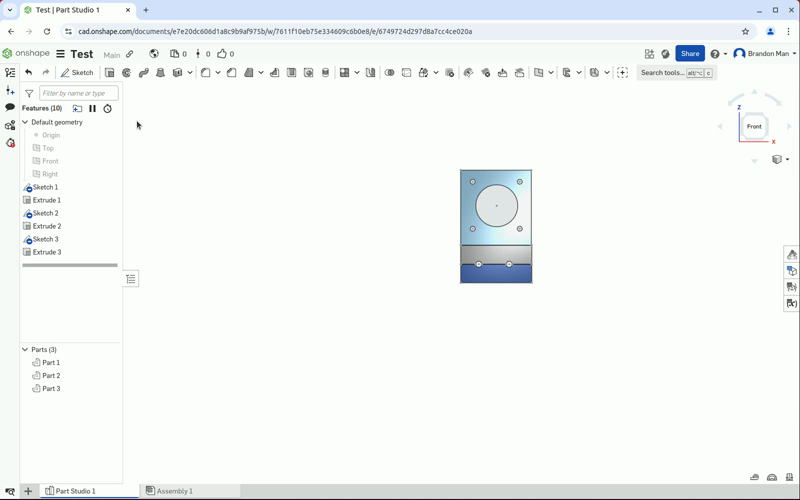
key(shift+7)
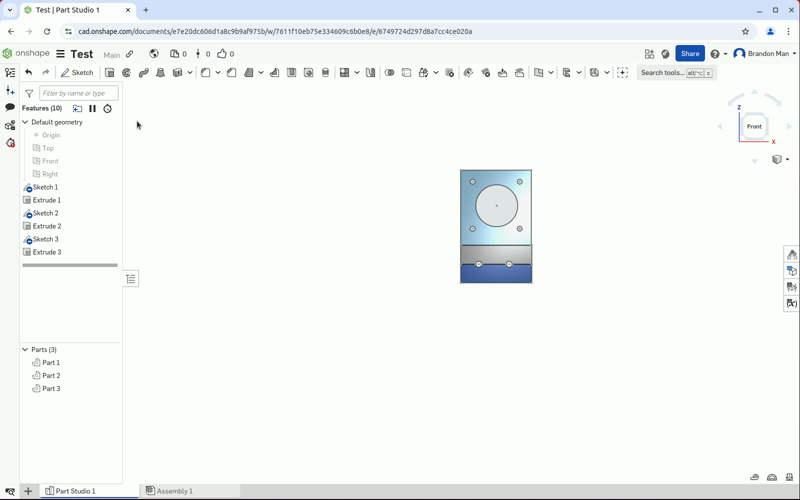
key(left, 2)
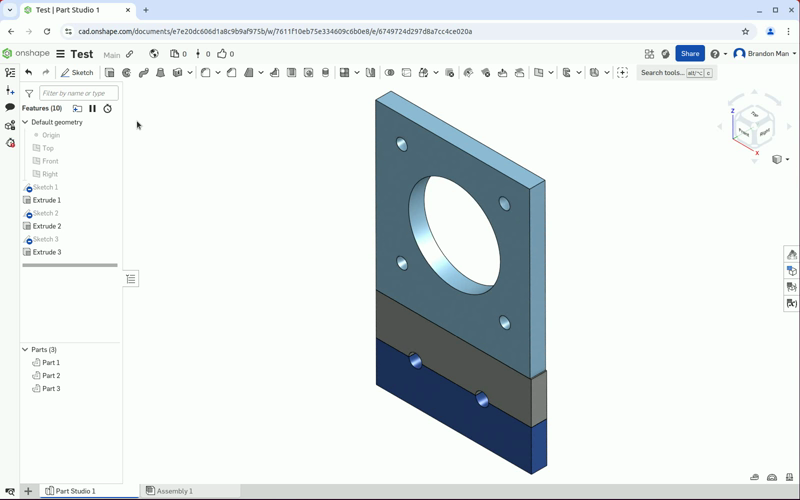
key(down, 2)
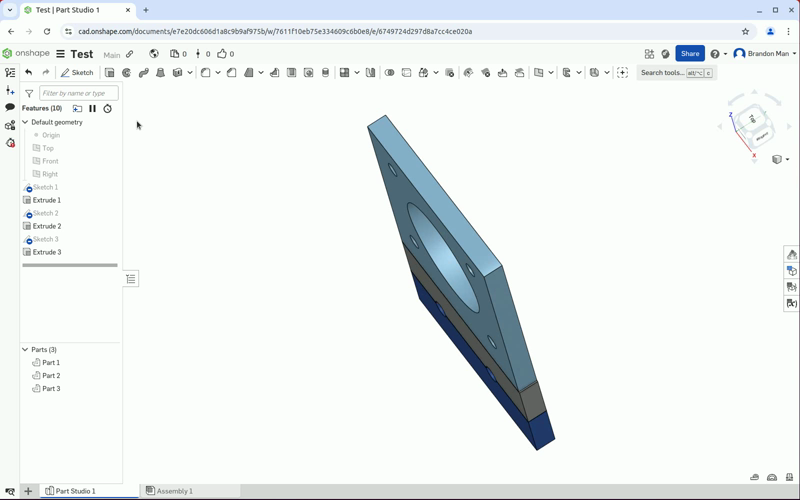
key(up, 2)
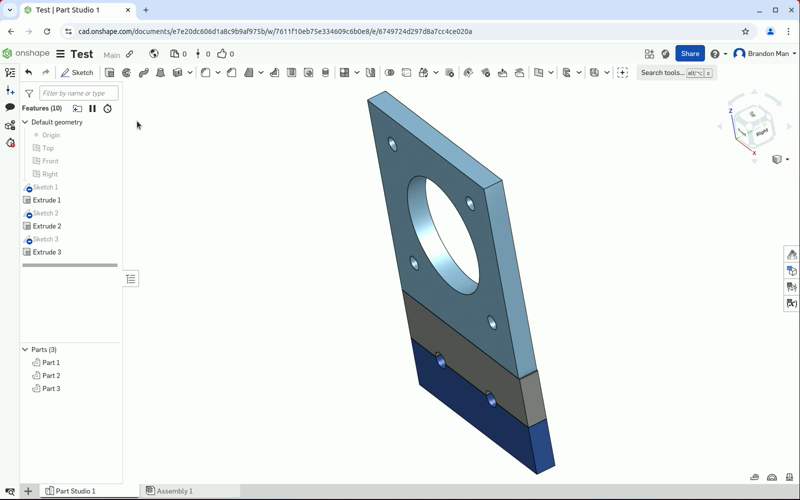
key(right, 2)
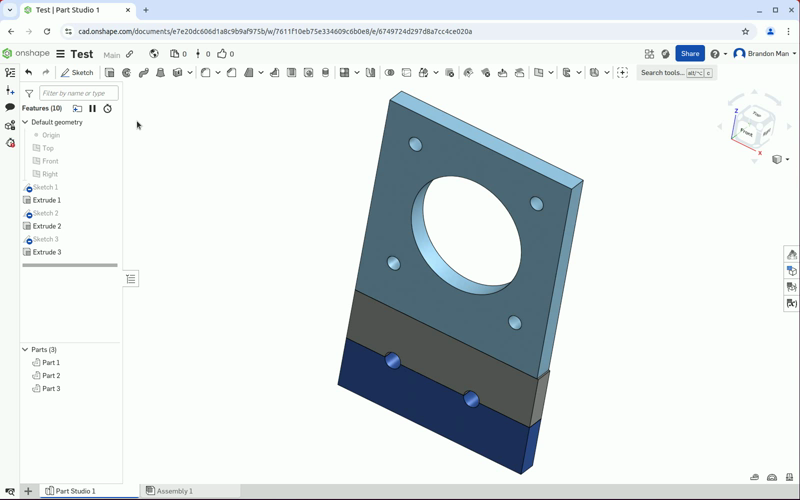
mouse_move(73, 189)
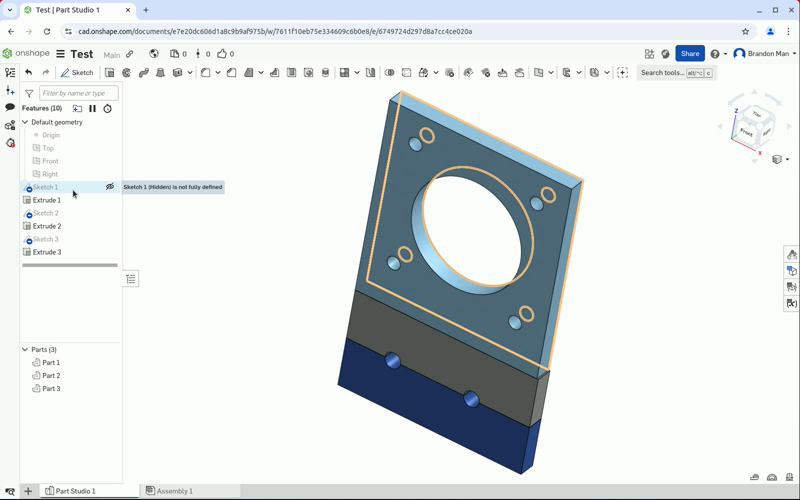
click(73, 189)